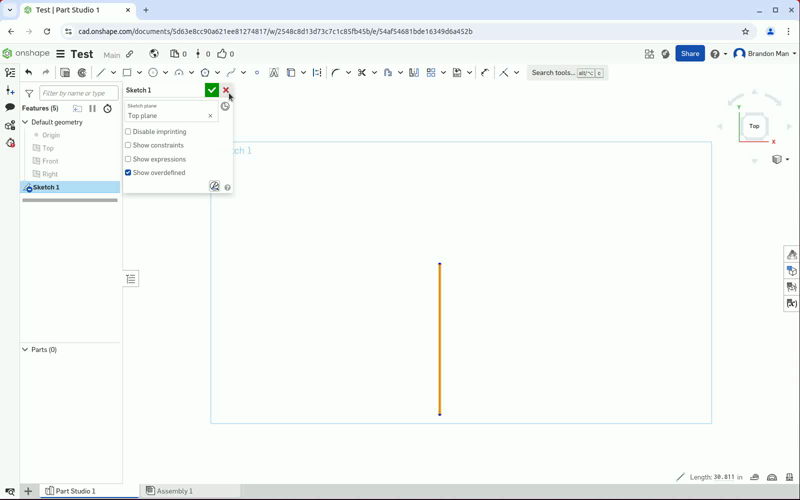
key(shift+h)
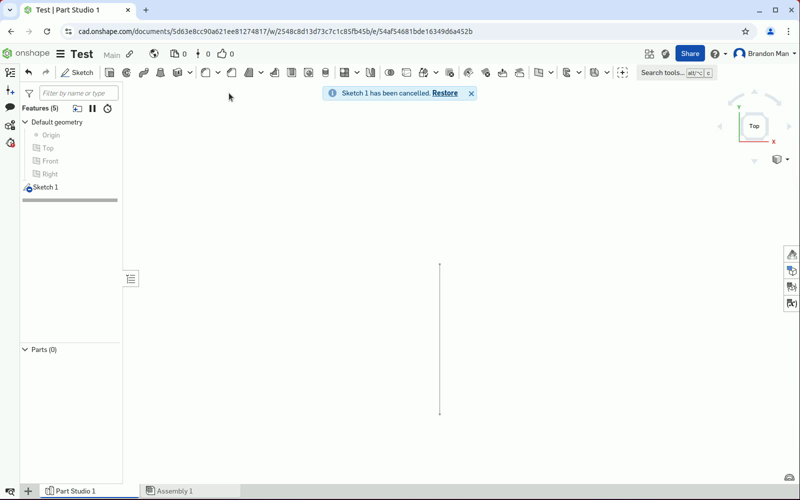
mouse_move(73, 352)
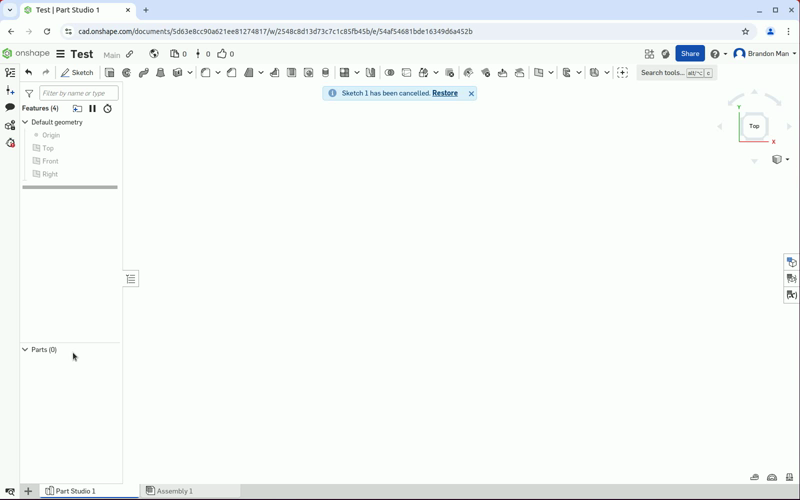
key(y)
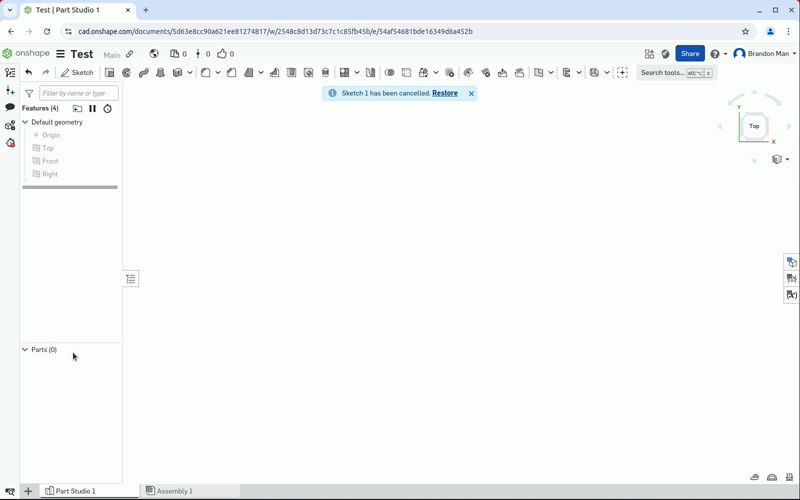
key(shift+p)
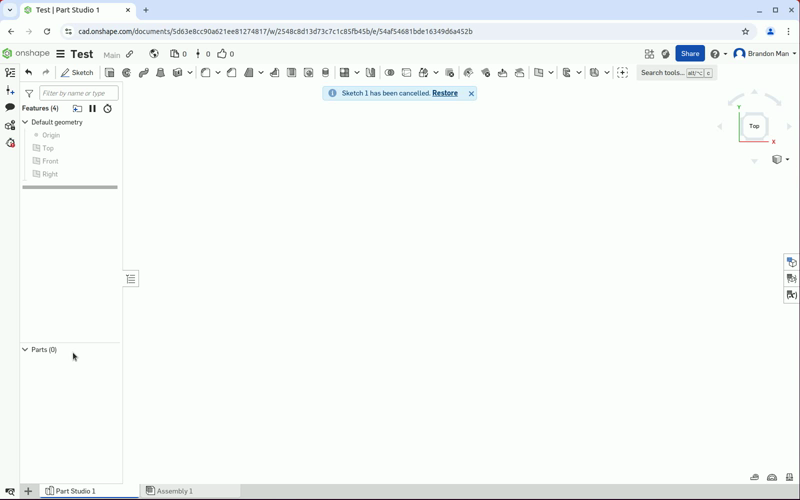
key(space)
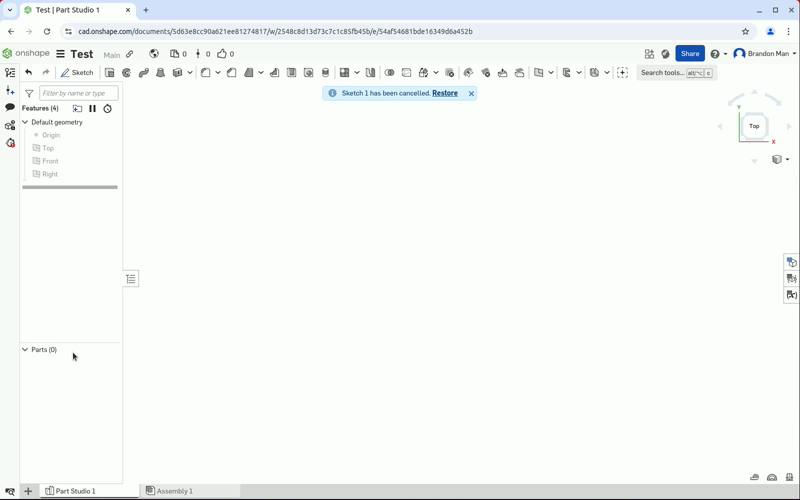
key_down(shift)
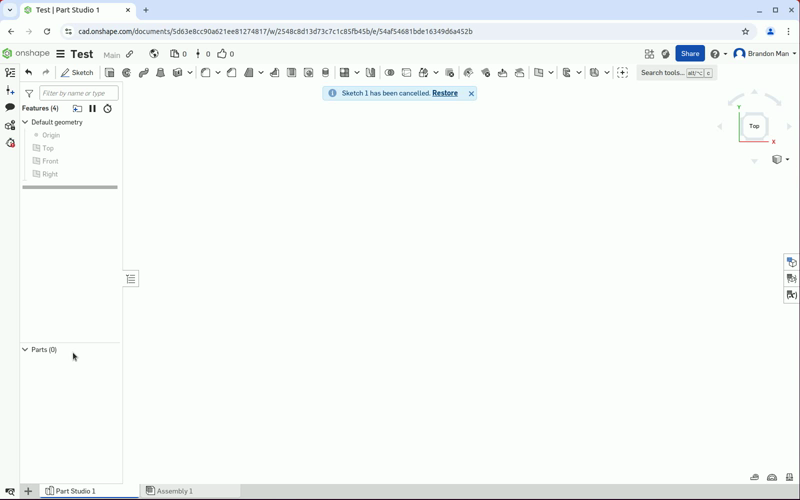
key(up)
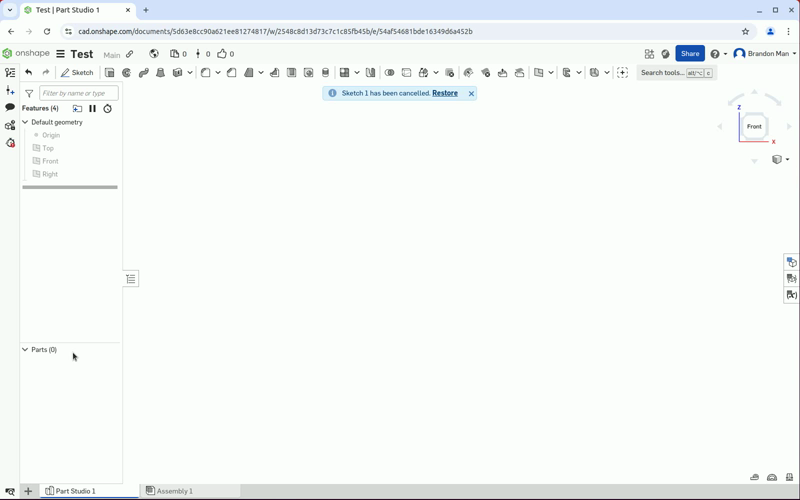
key_up(shift)
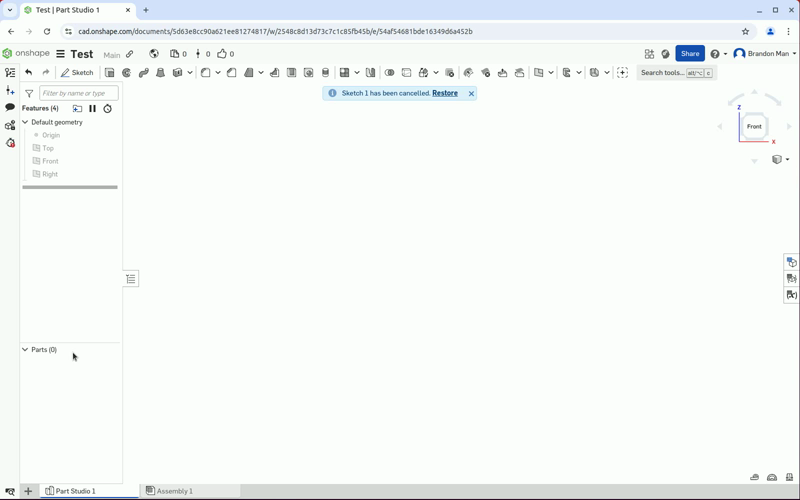
mouse_move(73, 352)
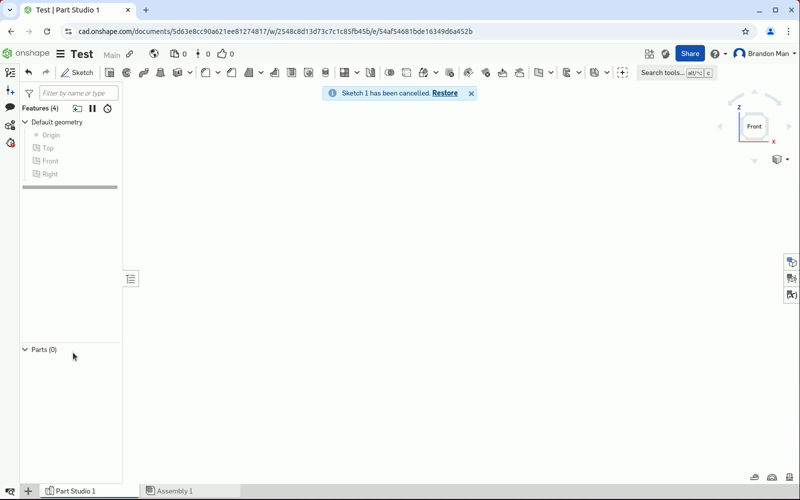
key(shift+y)
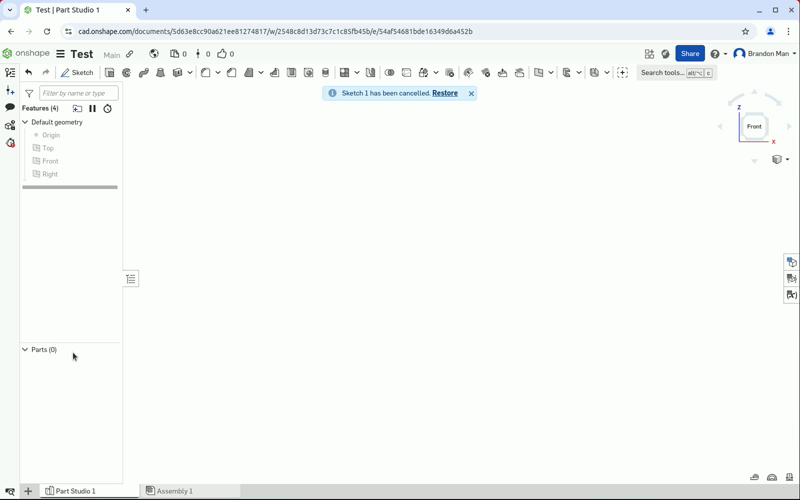
key(shift+s)
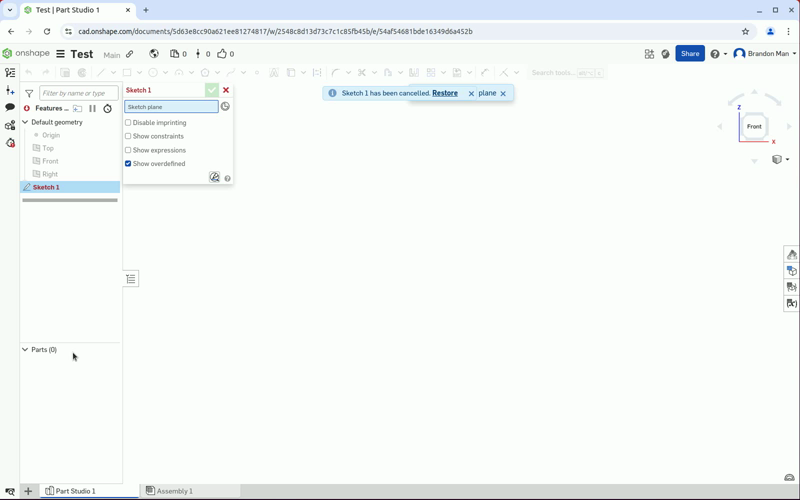
mouse_move(73, 163)
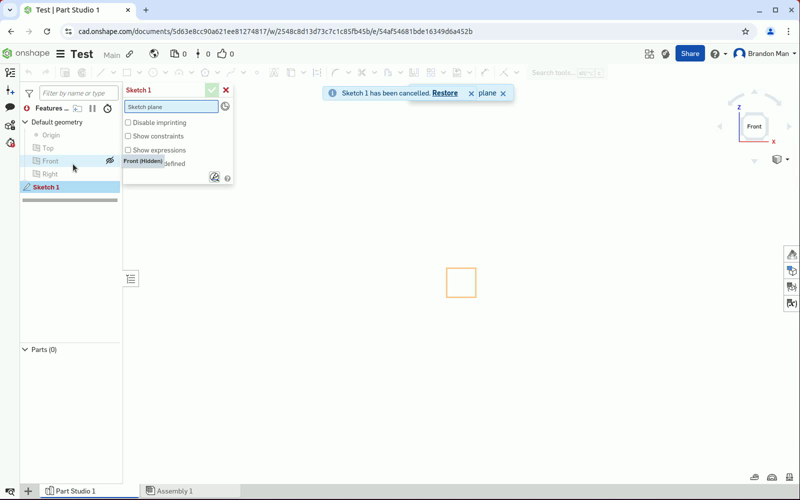
click(73, 163)
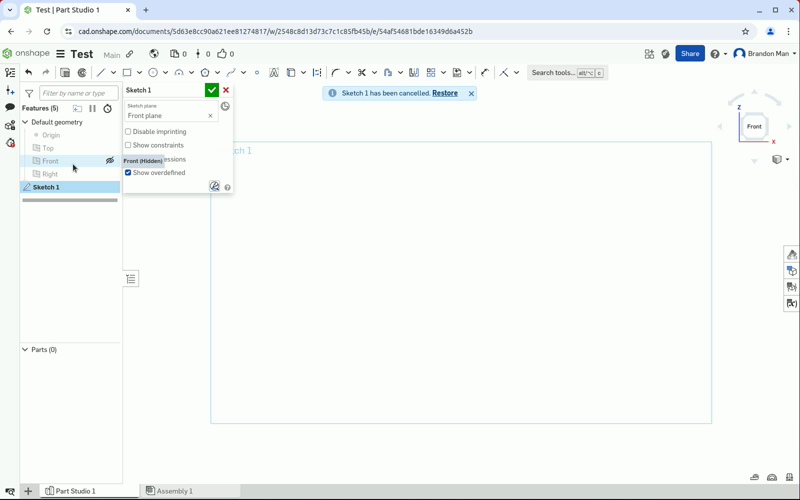
mouse_move(73, 352)
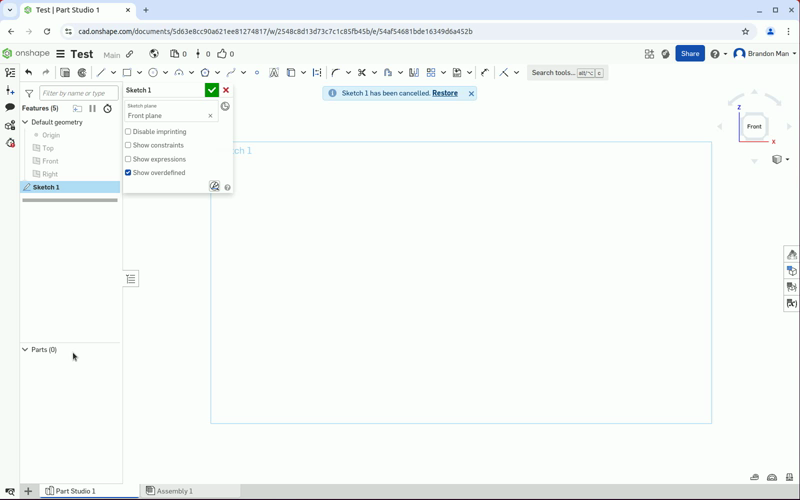
key(y)
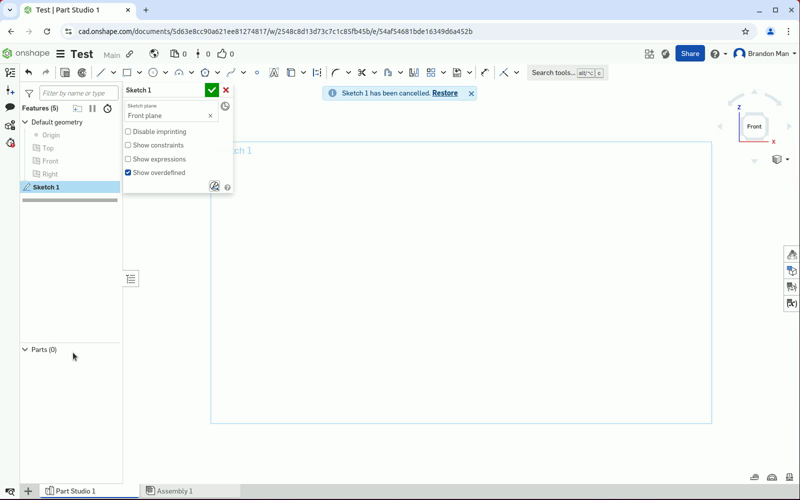
key(l)
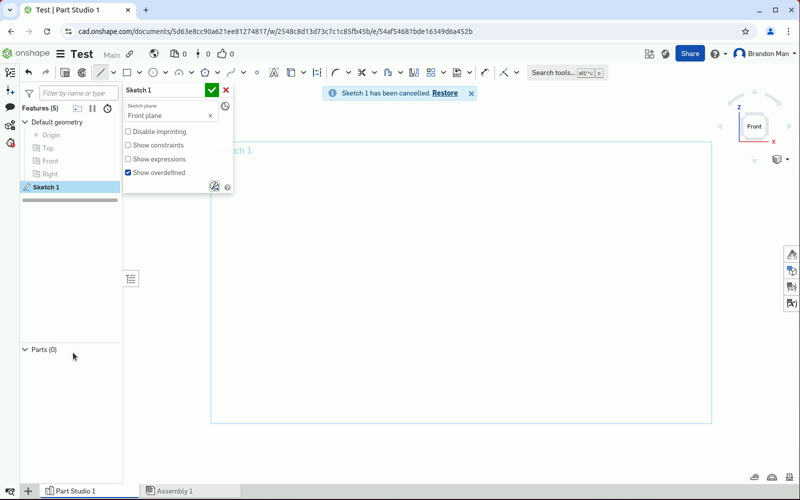
key_down(shift)
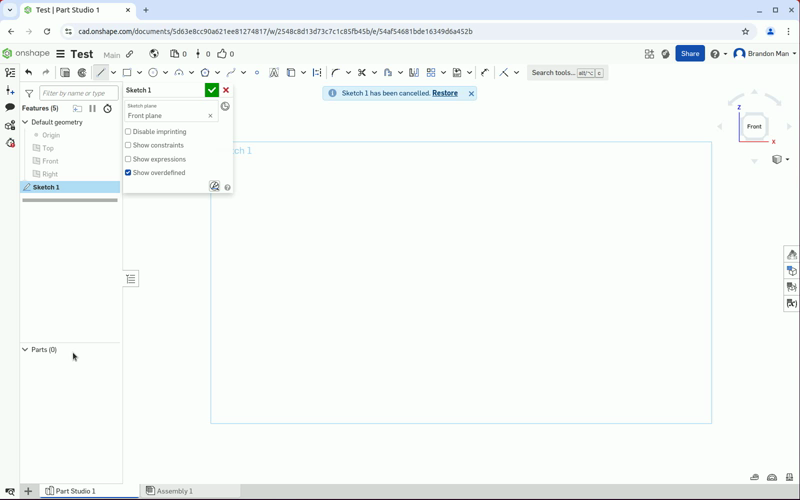
mouse_move(420, 297)
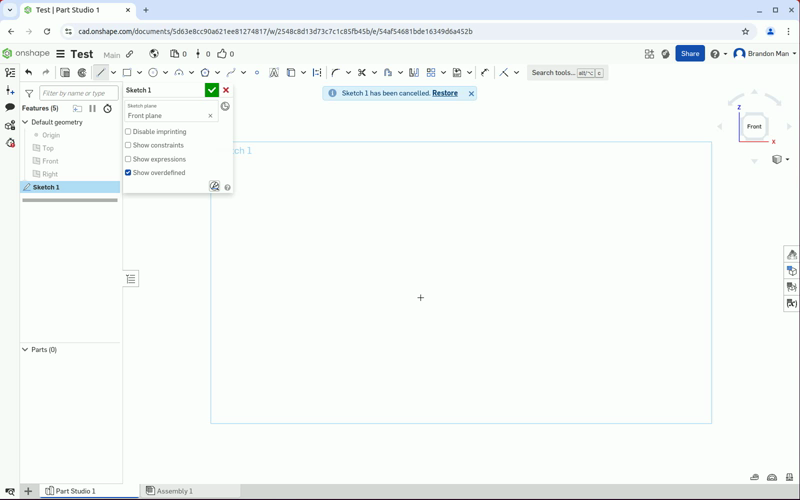
click(420, 297)
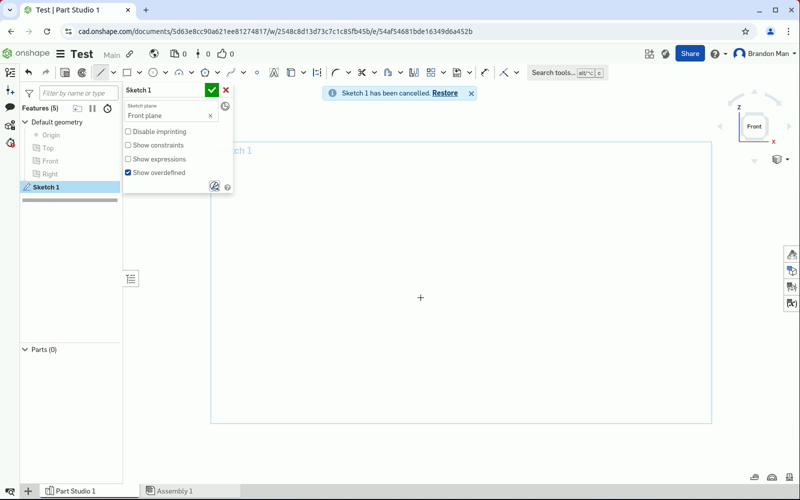
key_up(shift)
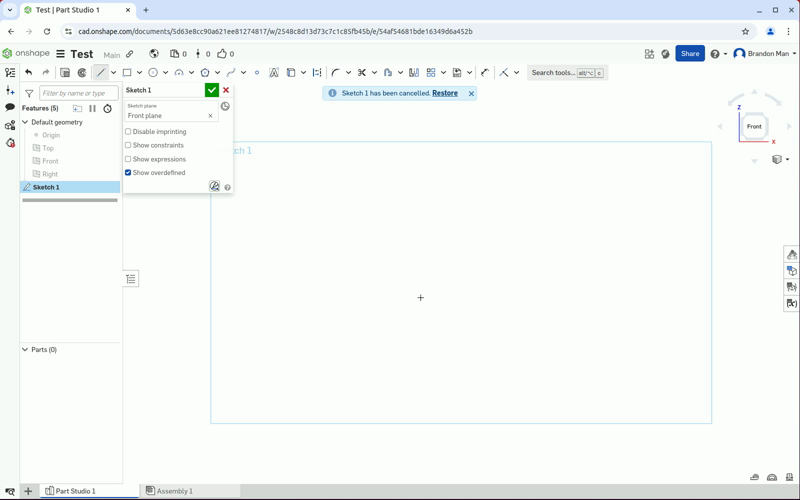
key_down(shift)
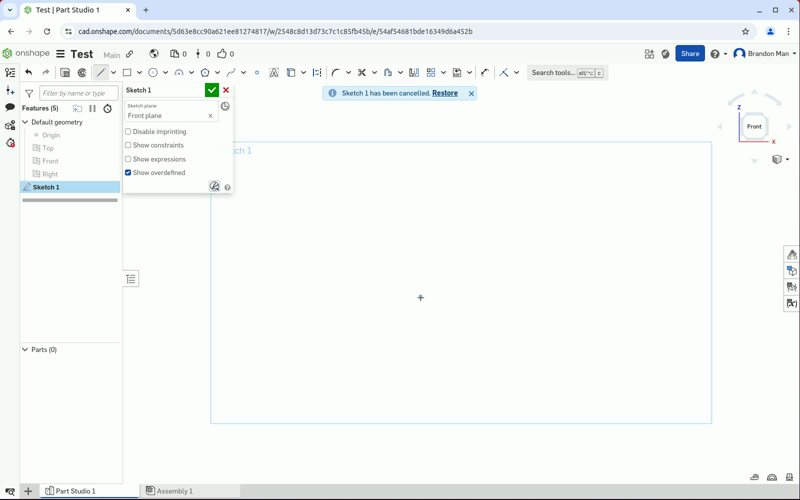
mouse_move(572, 297)
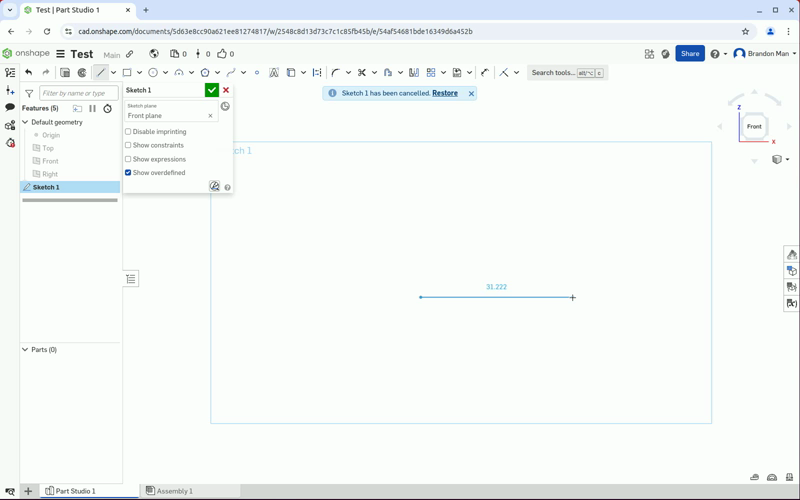
click(572, 297)
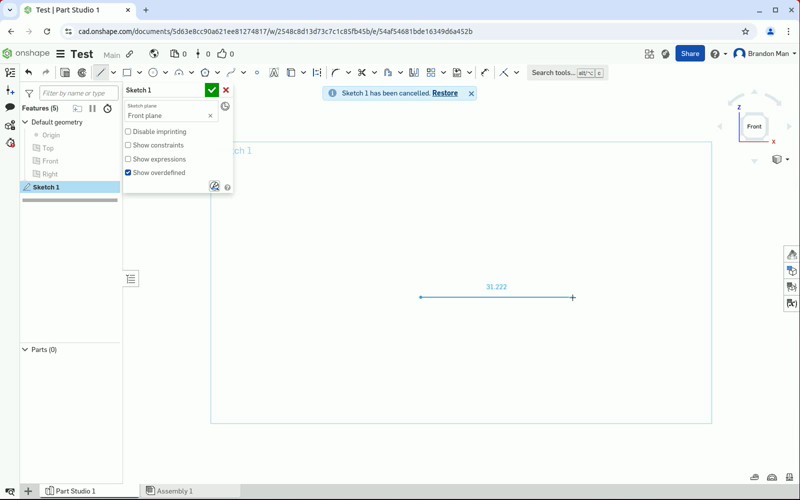
key_up(shift)
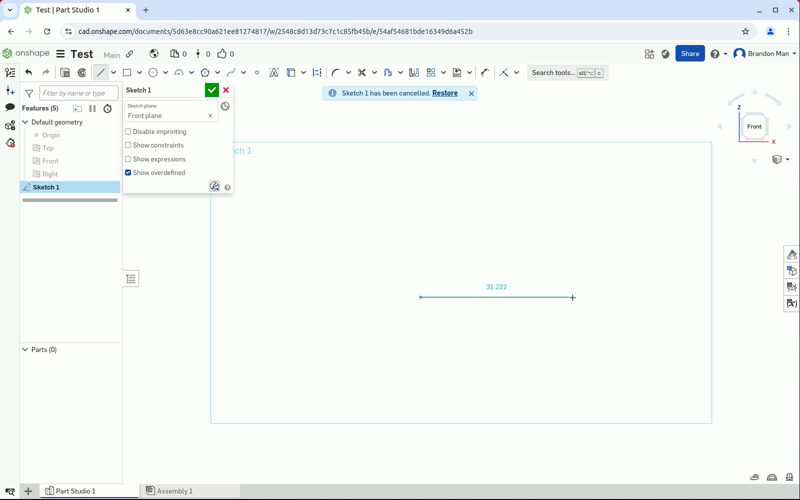
key_down(shift)
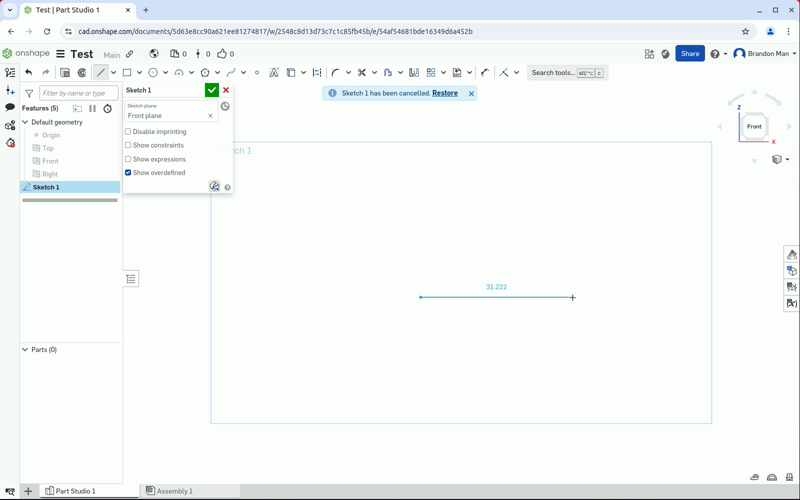
mouse_move(572, 229)
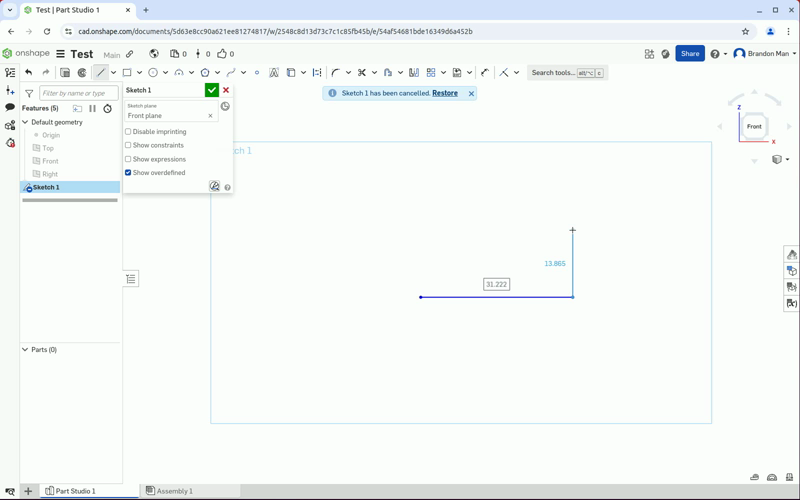
click(572, 229)
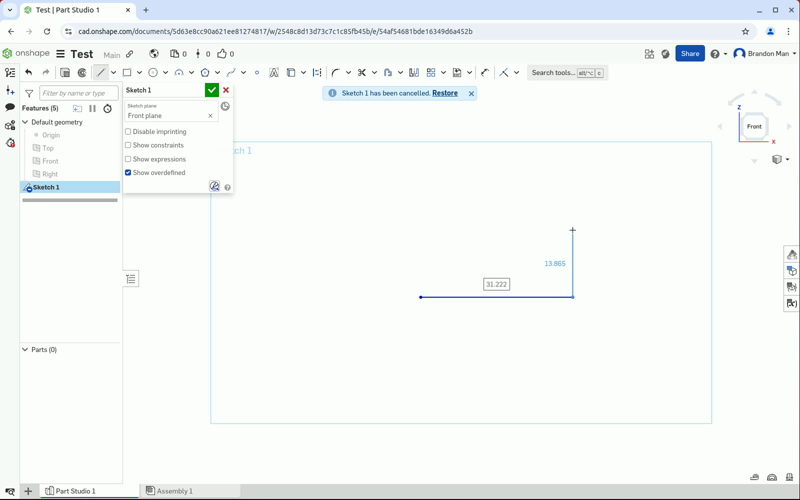
key_up(shift)
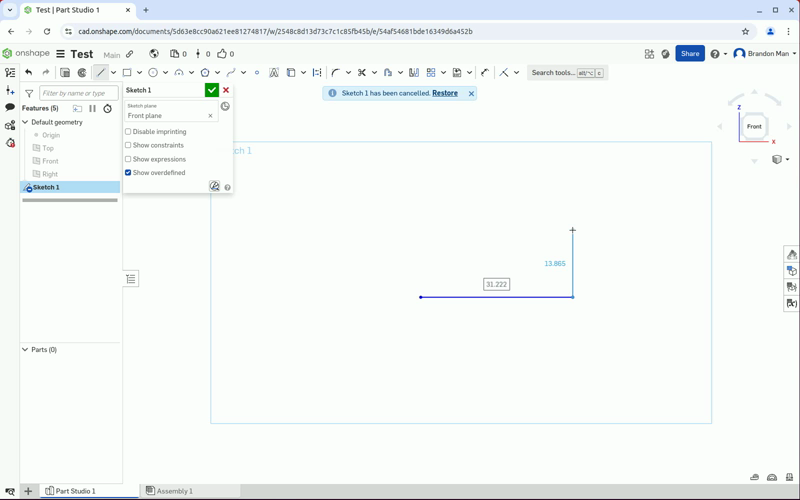
key_down(shift)
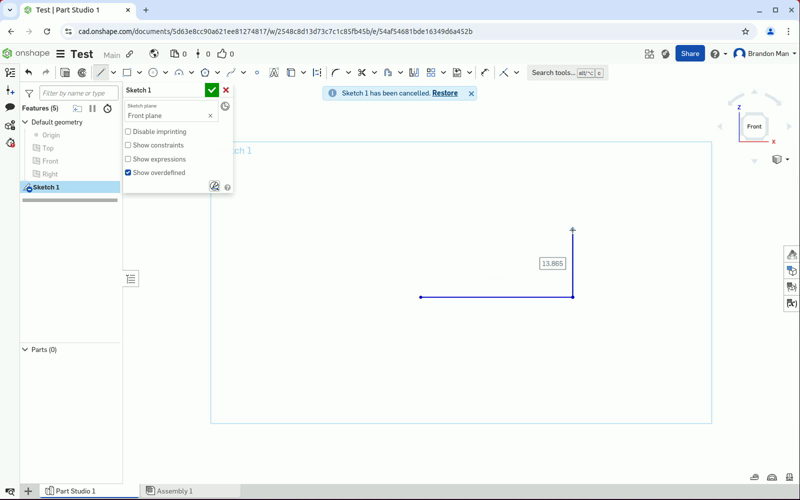
mouse_move(477, 229)
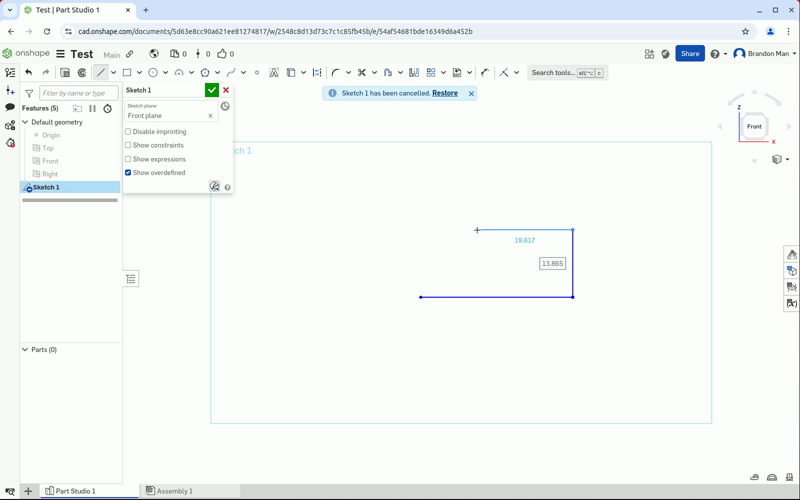
click(477, 229)
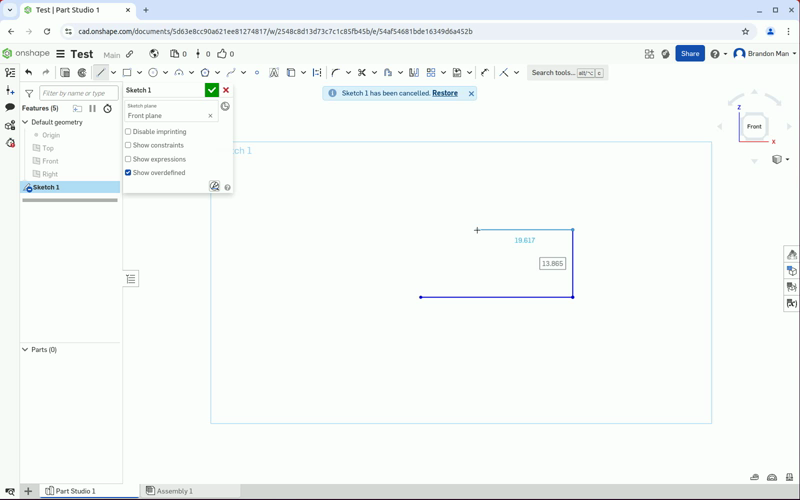
key_up(shift)
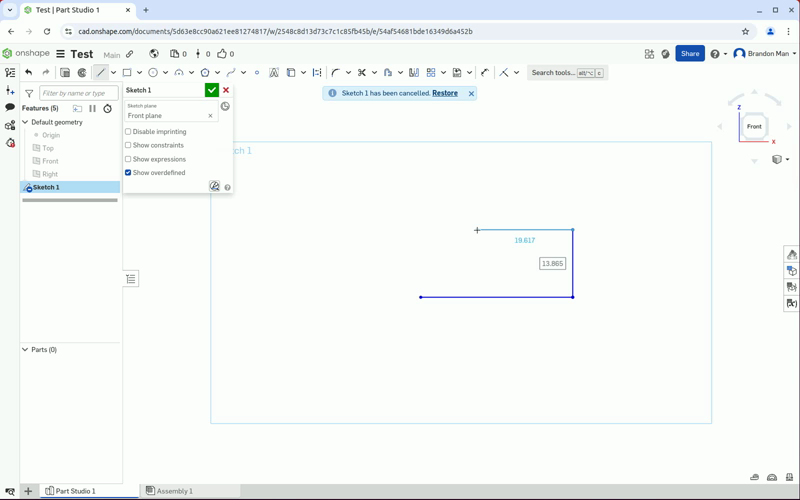
key_down(shift)
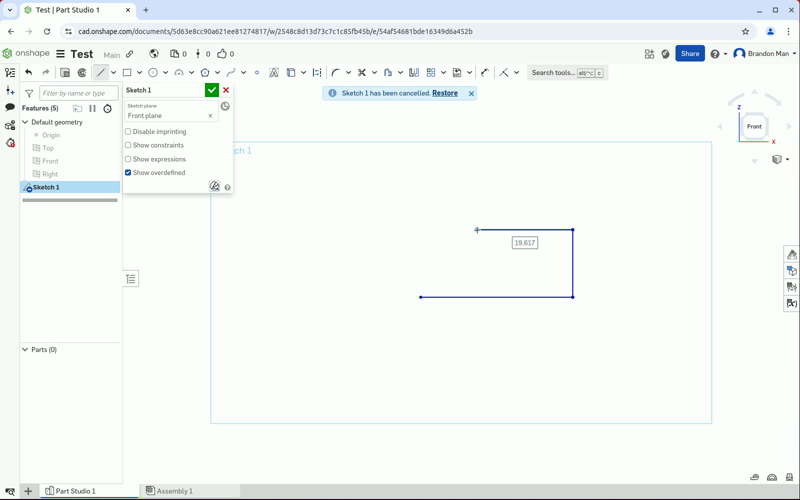
mouse_move(477, 297)
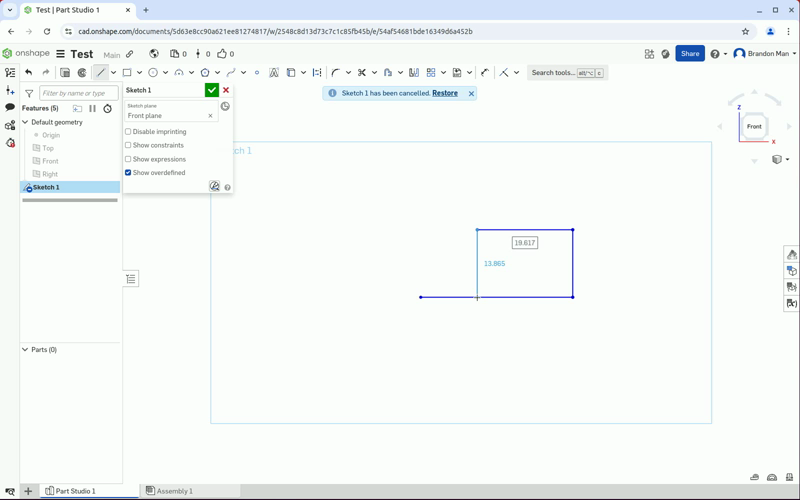
click(477, 297)
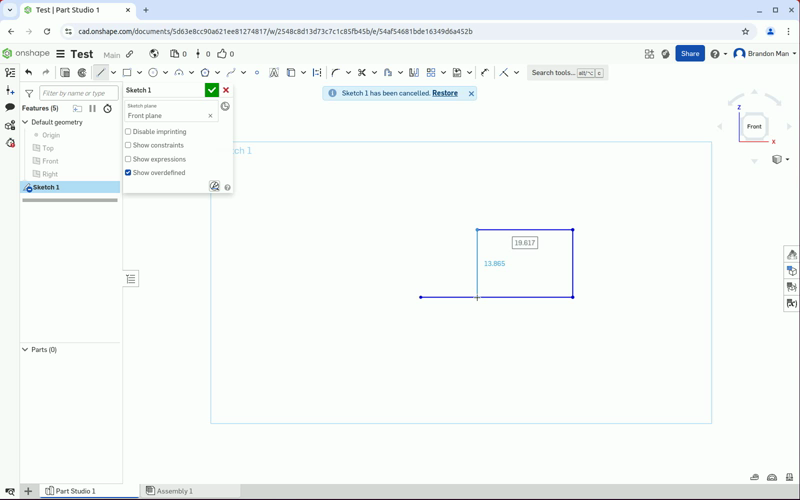
key_up(shift)
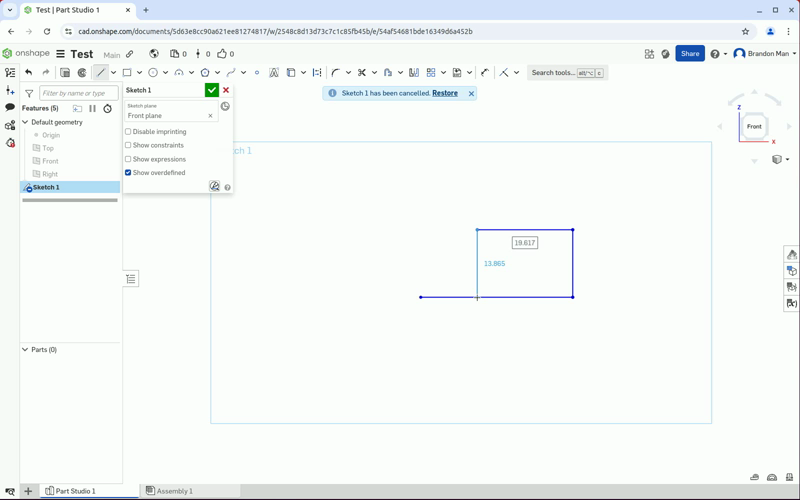
key_down(shift)
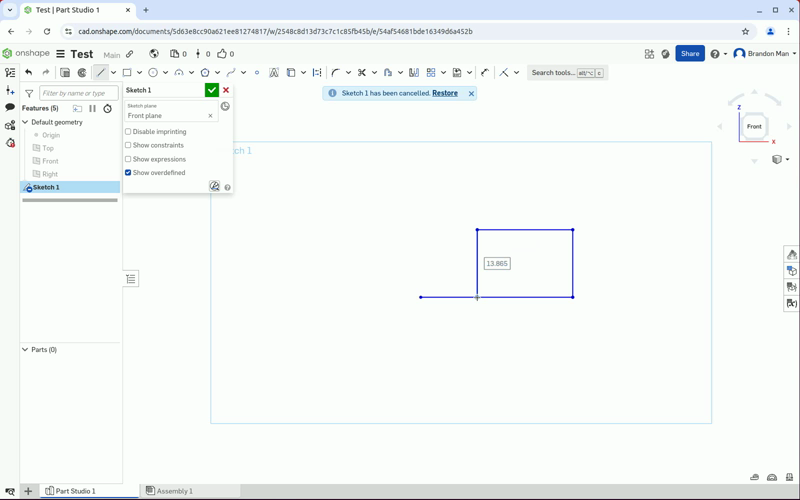
mouse_move(507, 297)
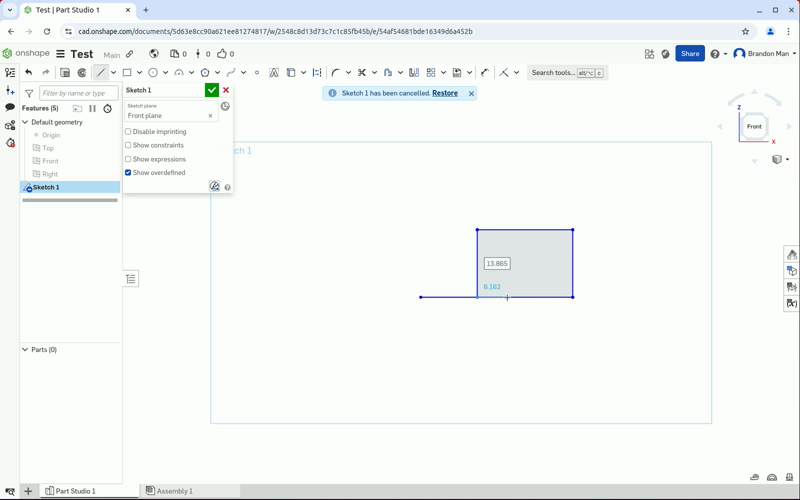
mouse_move(424, 297)
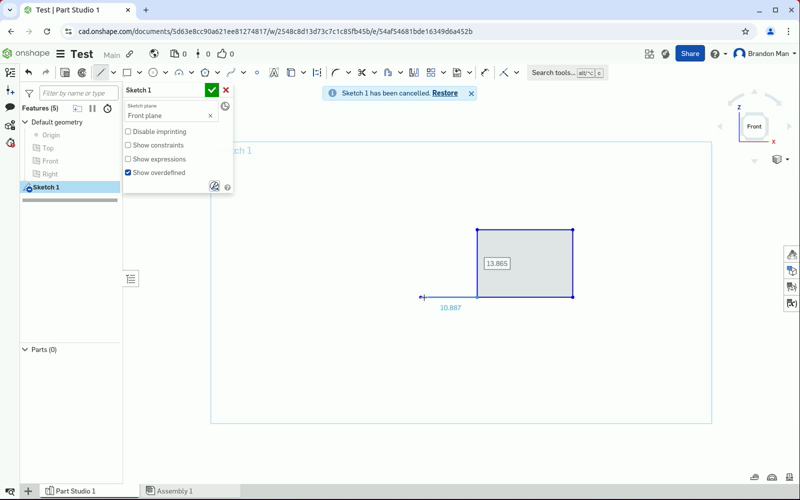
scroll(6)
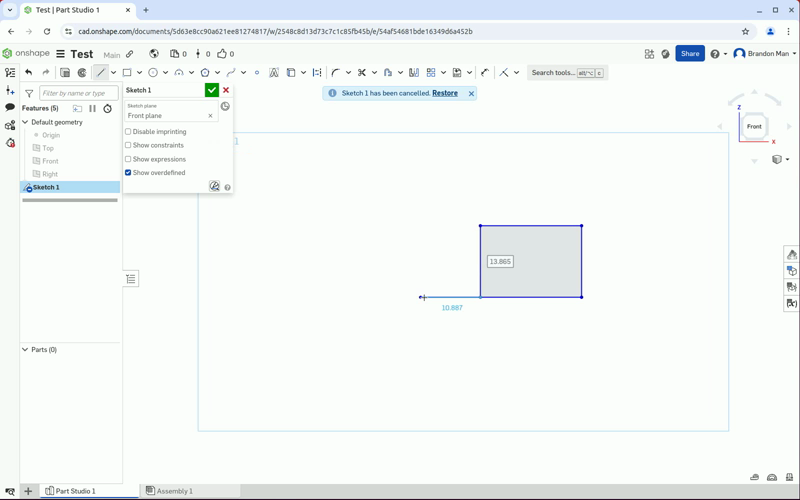
scroll(6)
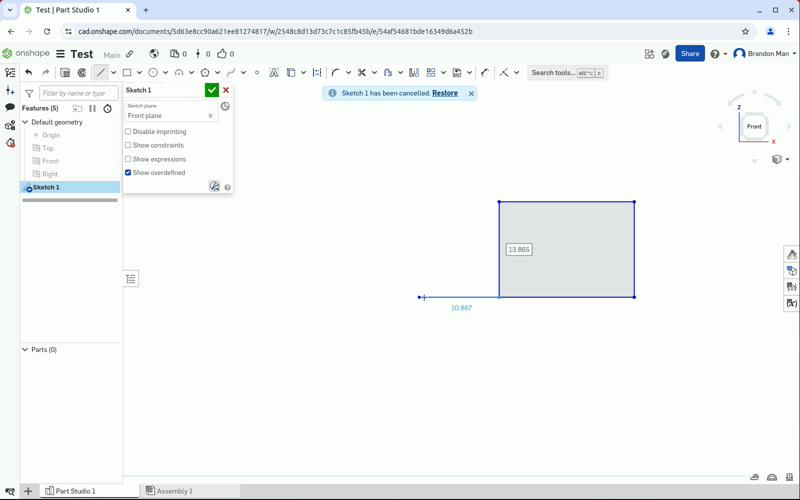
scroll(6)
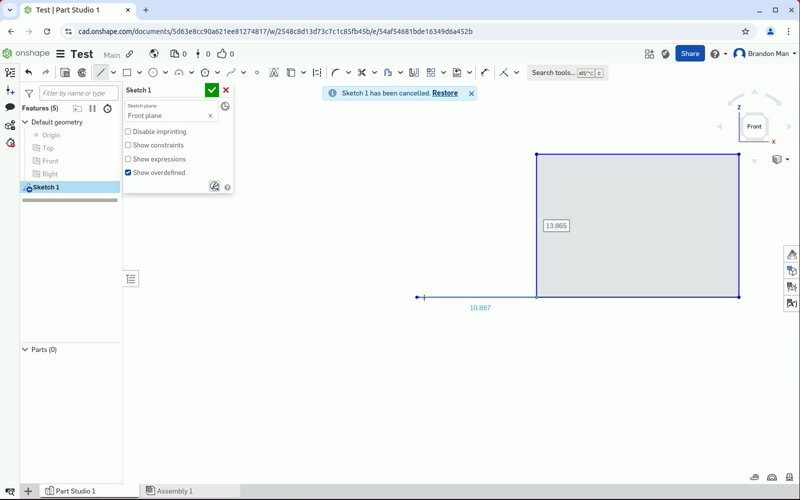
scroll(6)
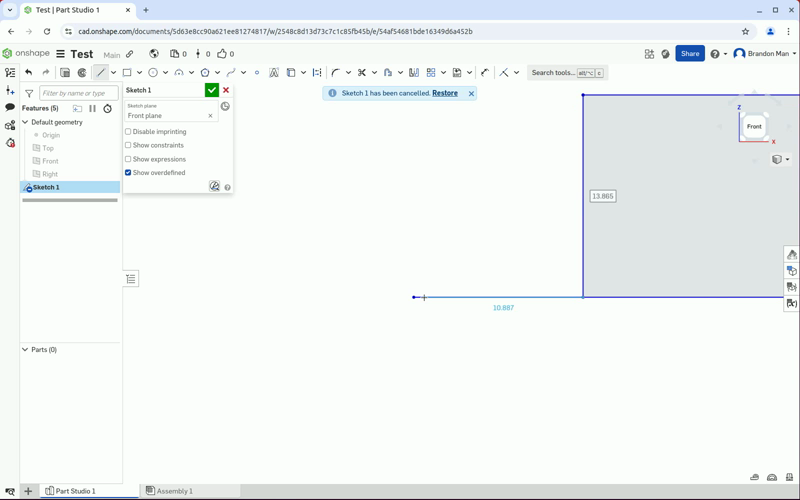
scroll(6)
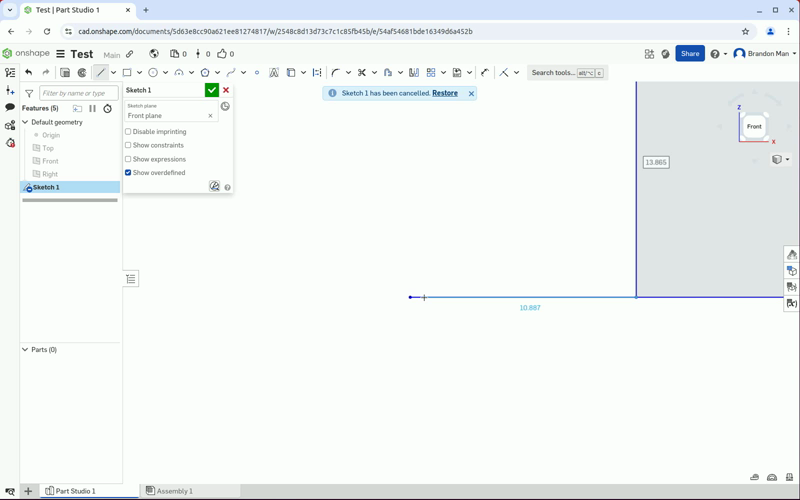
scroll(6)
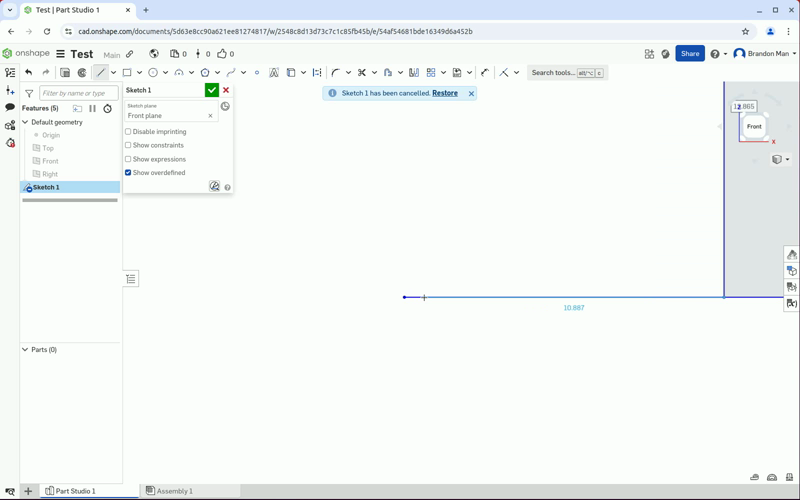
scroll(6)
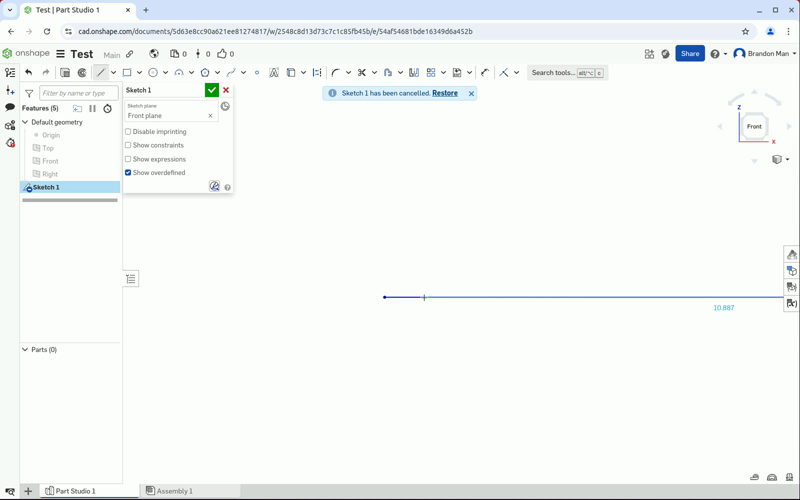
click(424, 297)
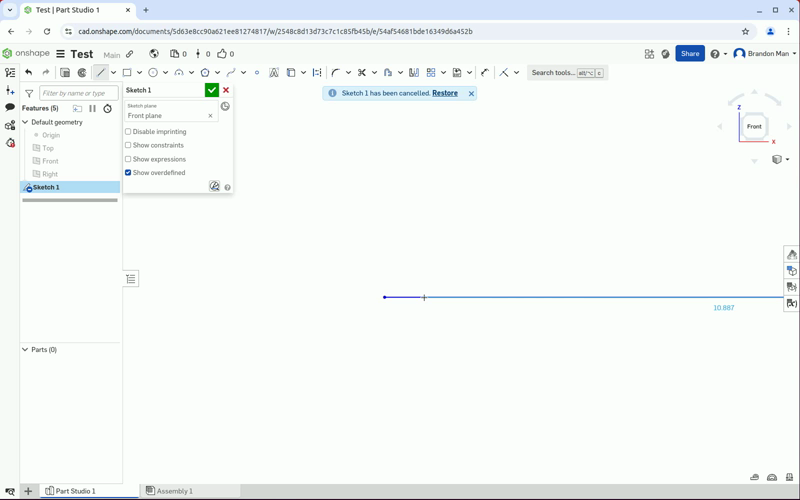
scroll(-6)
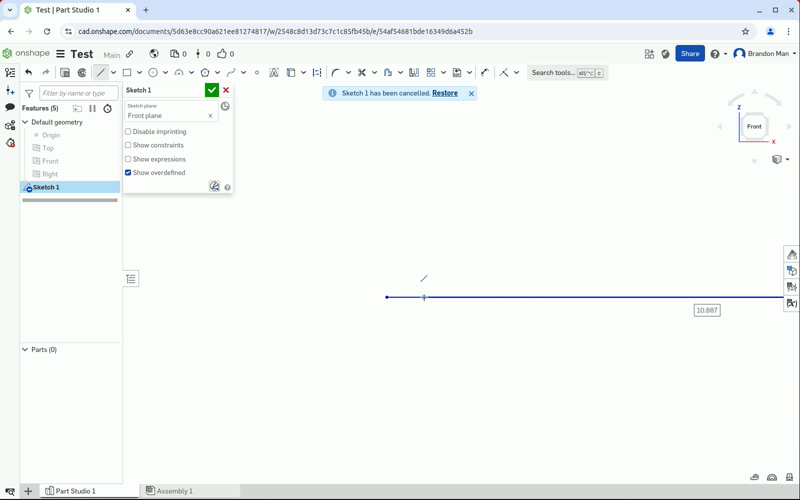
scroll(-6)
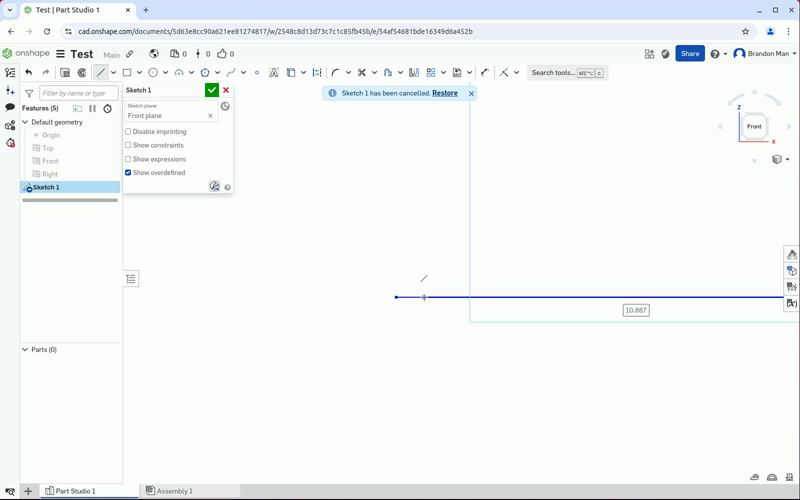
scroll(-6)
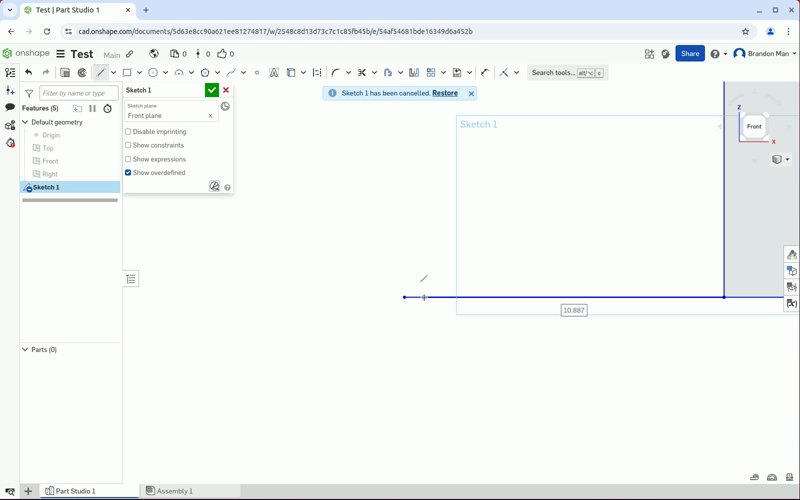
scroll(-6)
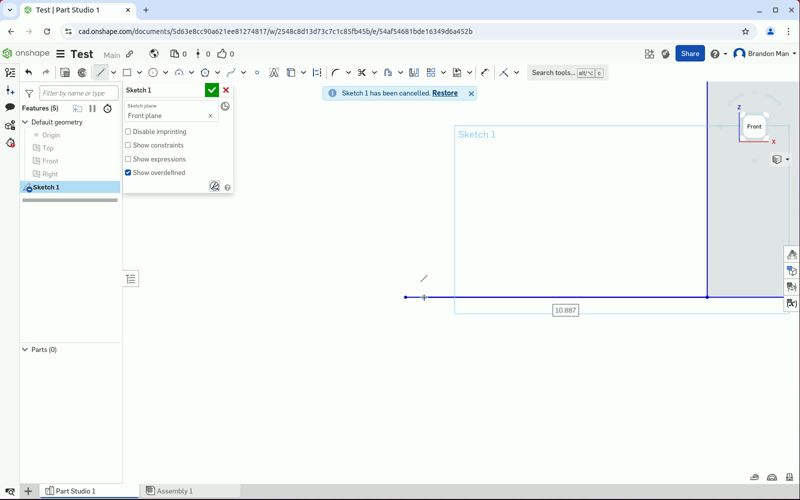
scroll(-6)
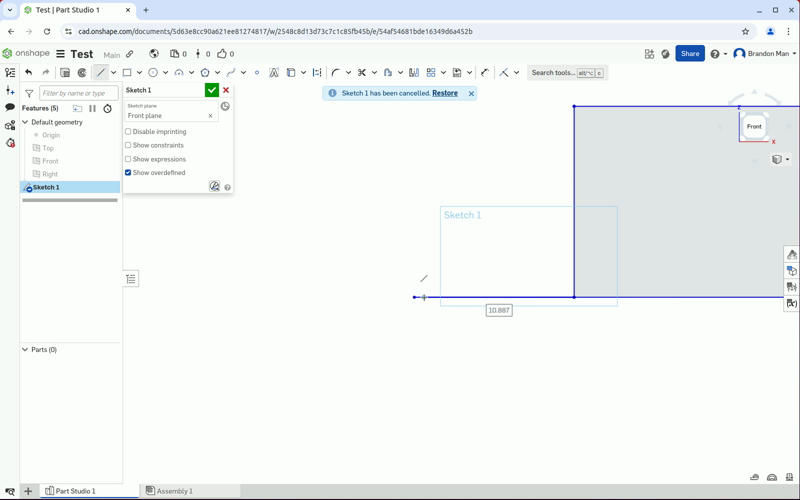
scroll(-6)
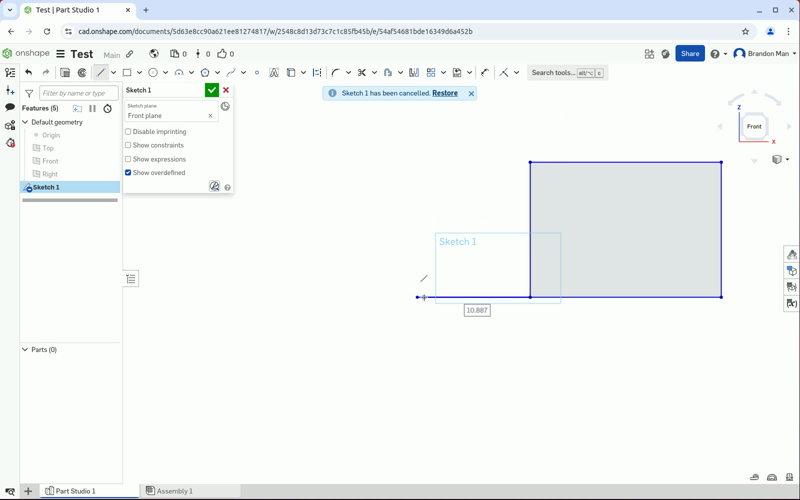
scroll(-6)
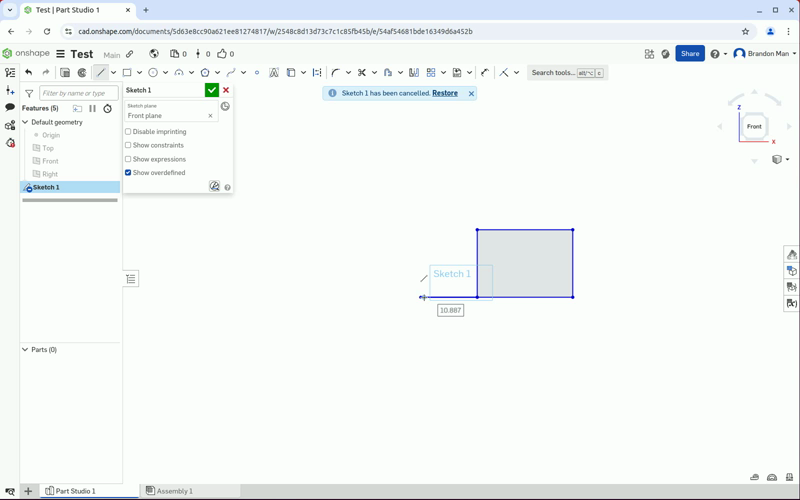
key_up(shift)
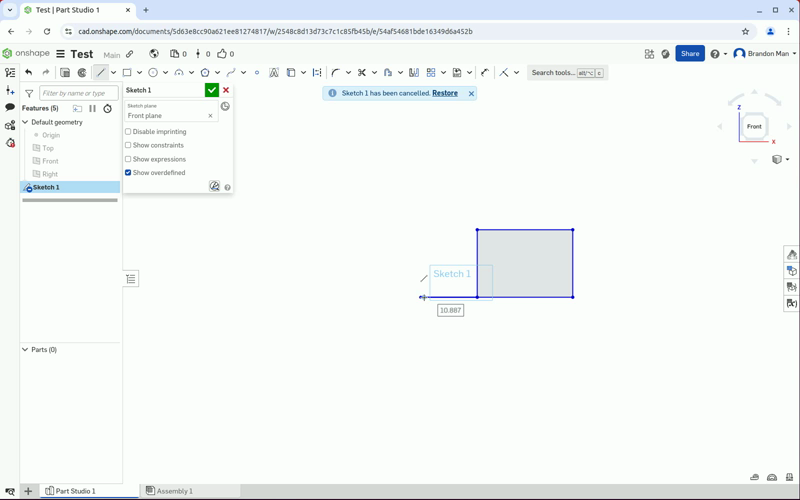
key_down(shift)
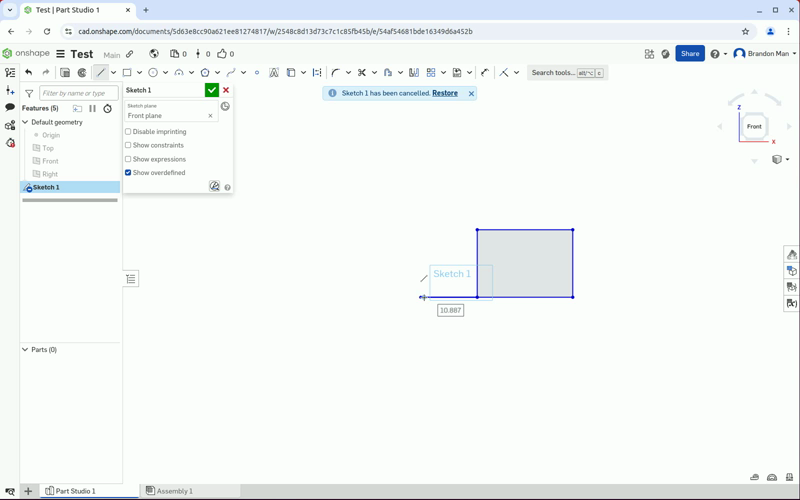
mouse_move(424, 229)
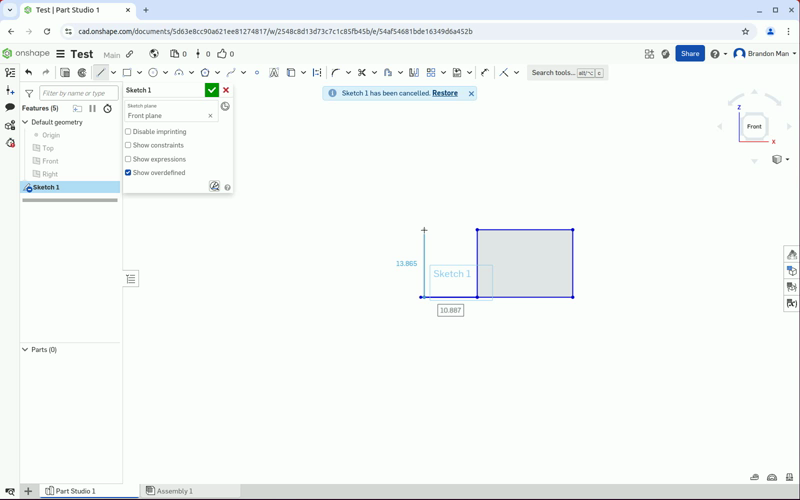
click(424, 229)
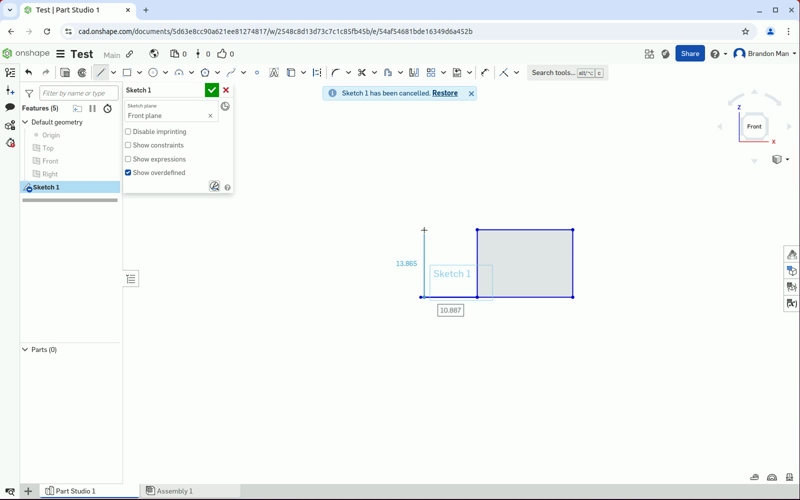
key_up(shift)
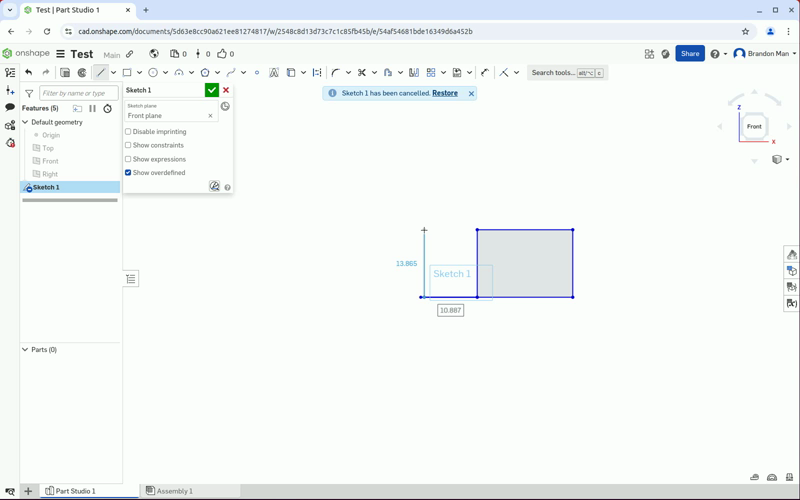
key_down(shift)
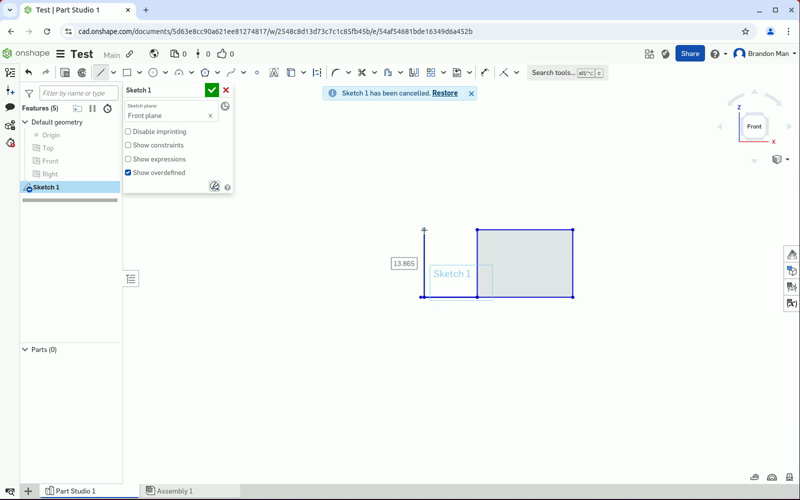
mouse_move(454, 229)
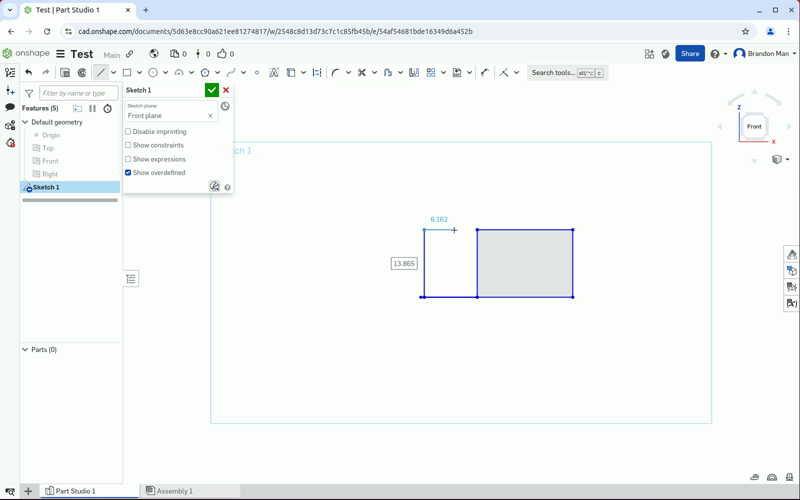
mouse_move(420, 229)
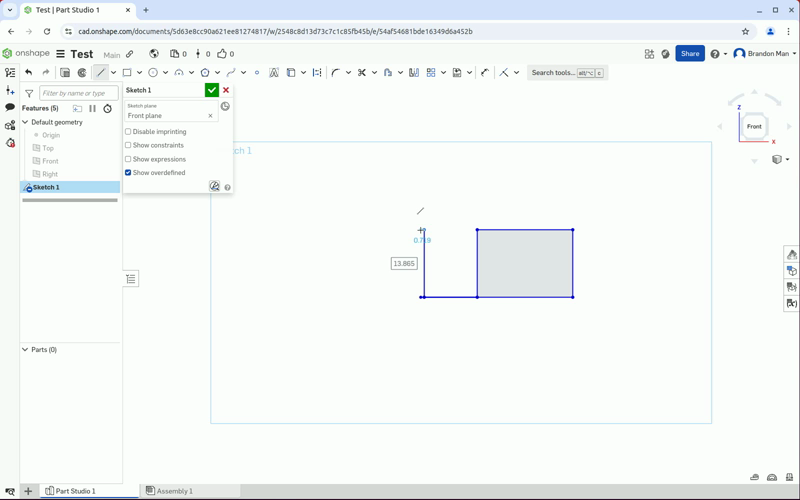
scroll(6)
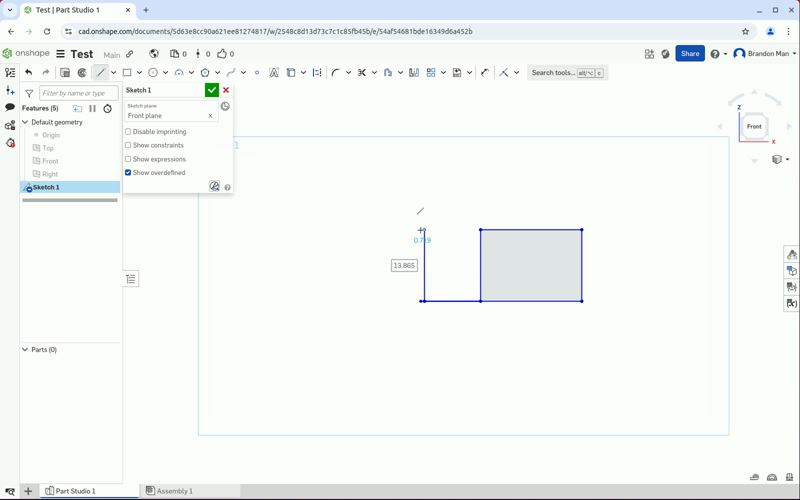
scroll(6)
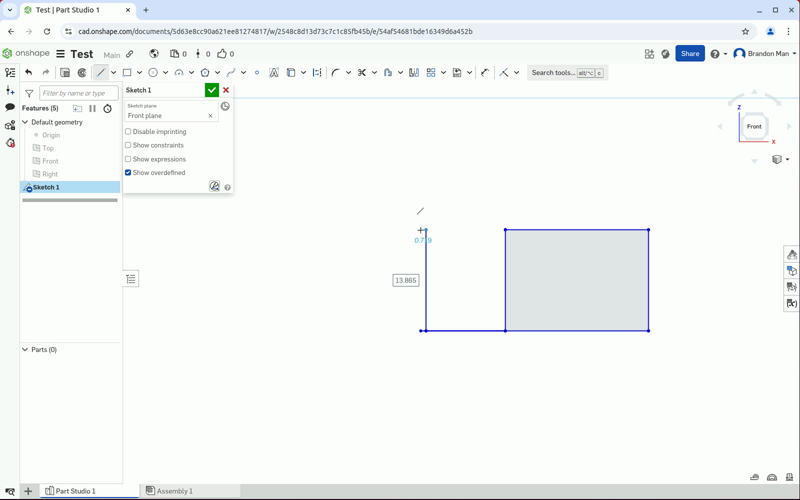
scroll(6)
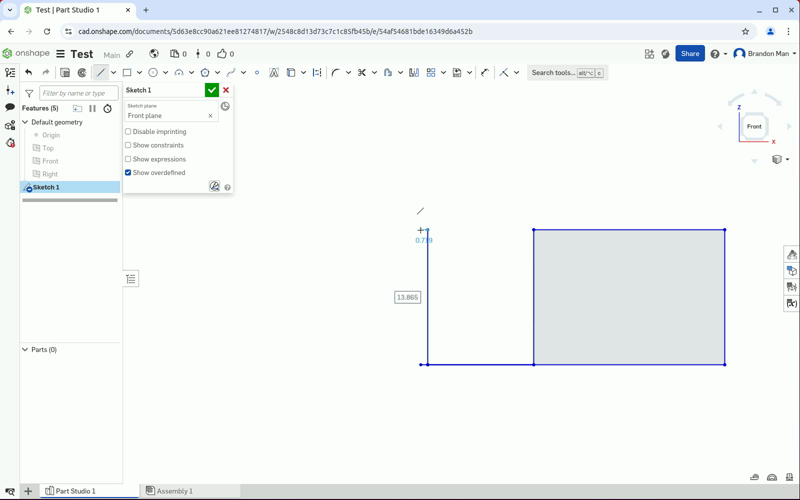
scroll(6)
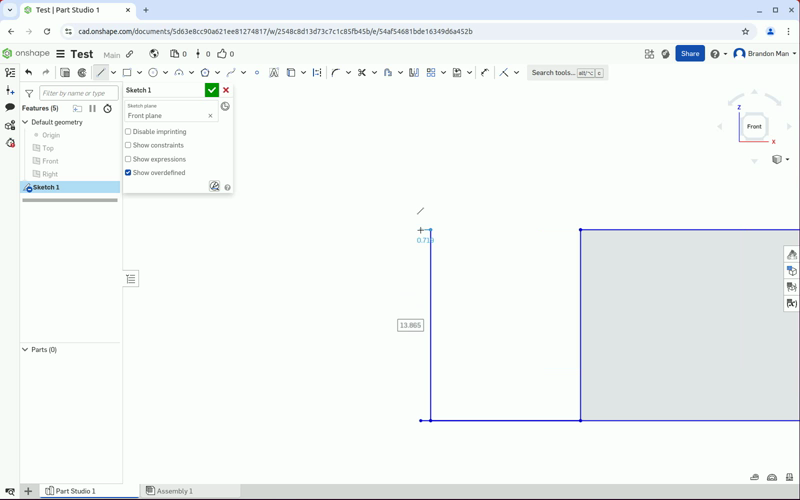
scroll(6)
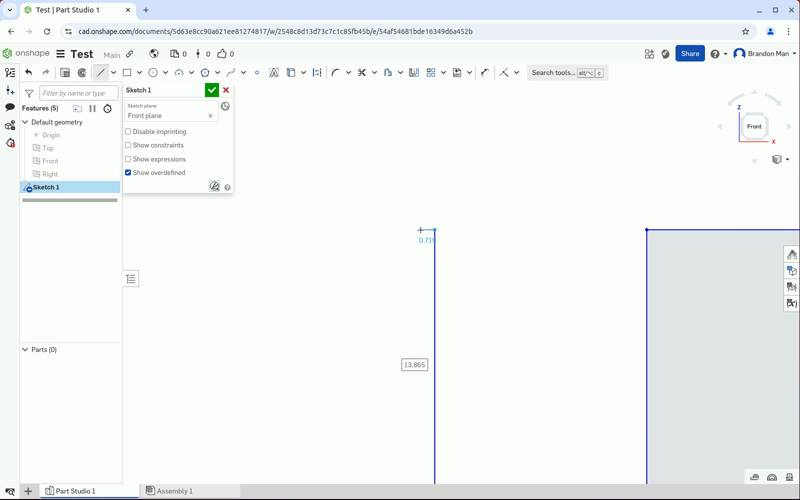
scroll(6)
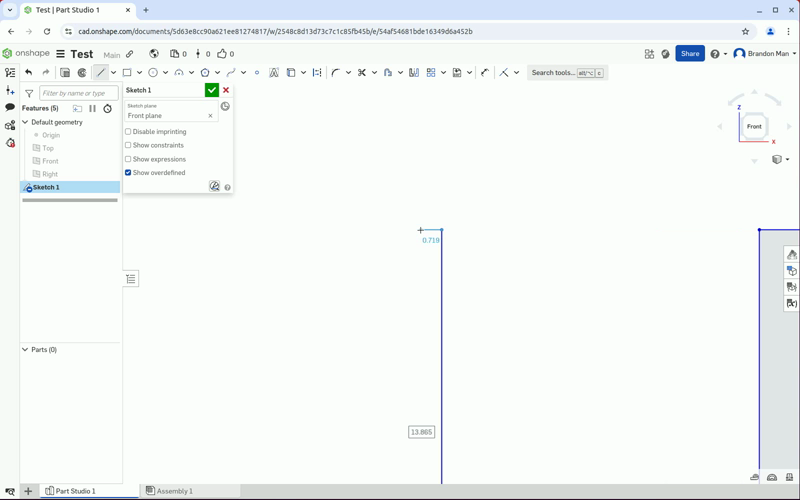
scroll(6)
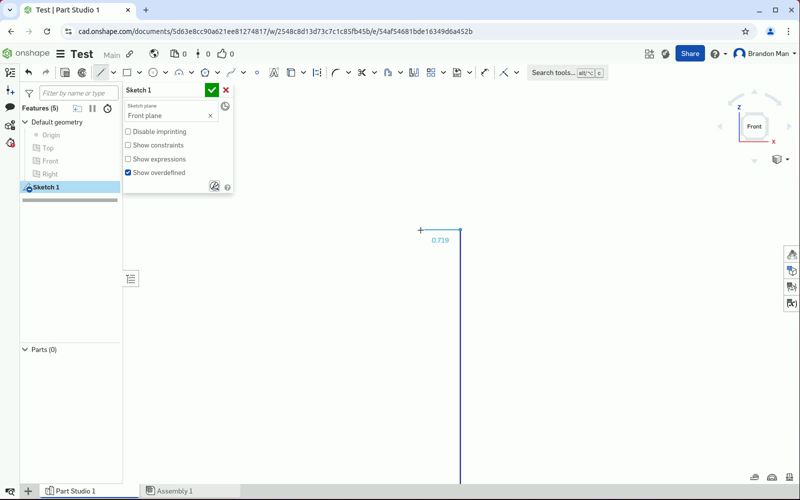
click(420, 229)
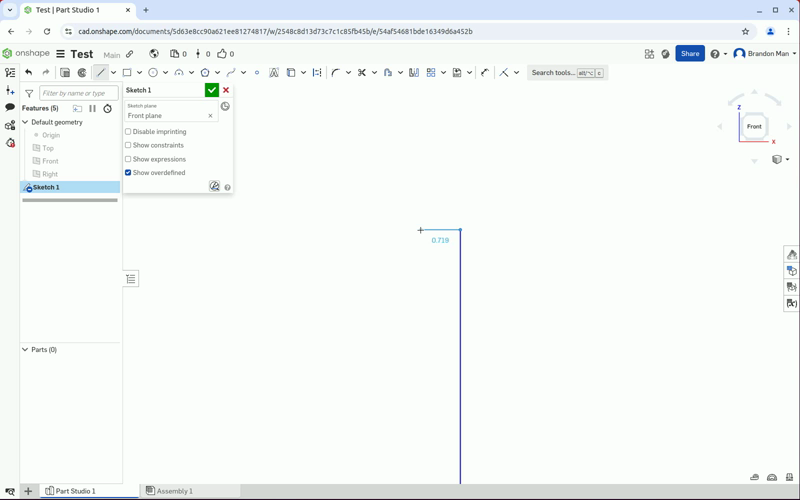
scroll(-6)
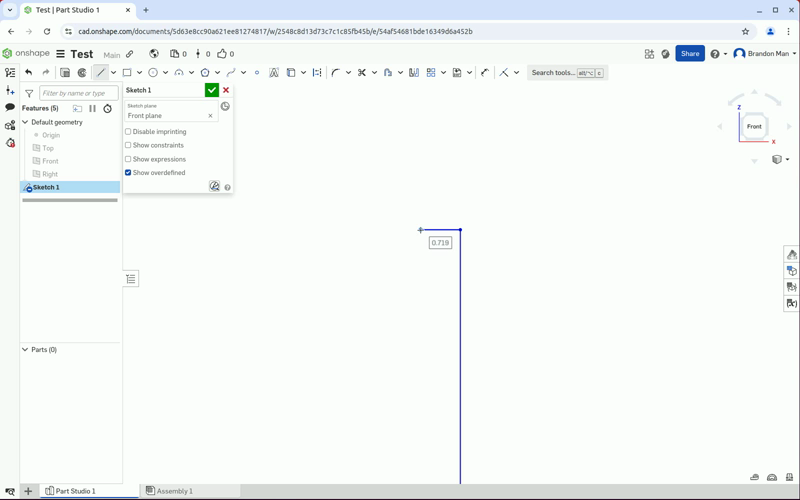
scroll(-6)
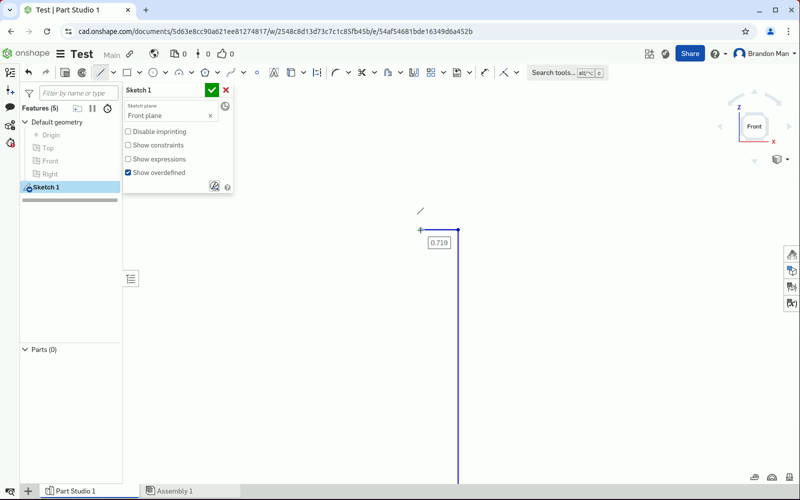
scroll(-6)
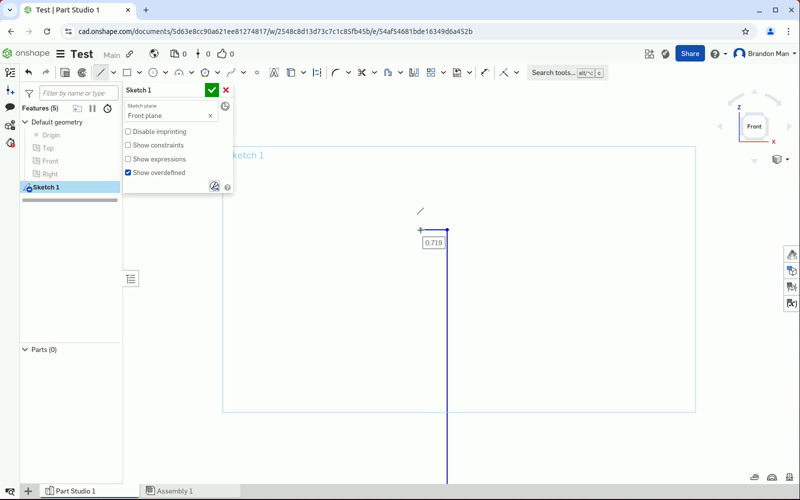
scroll(-6)
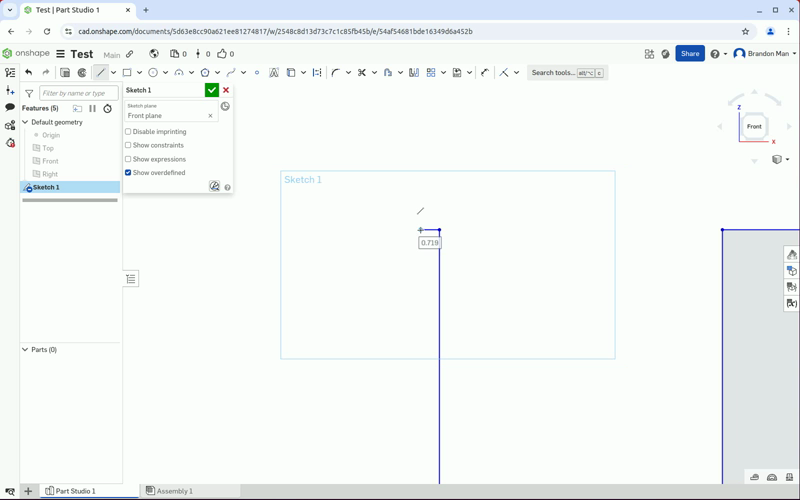
scroll(-6)
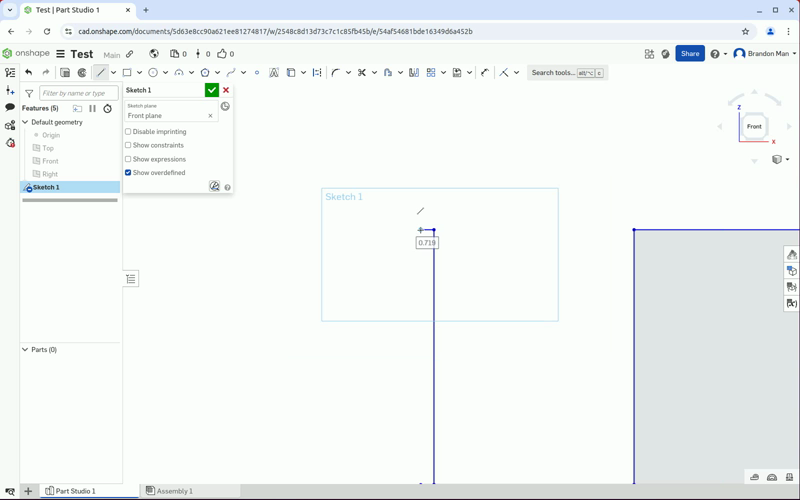
scroll(-6)
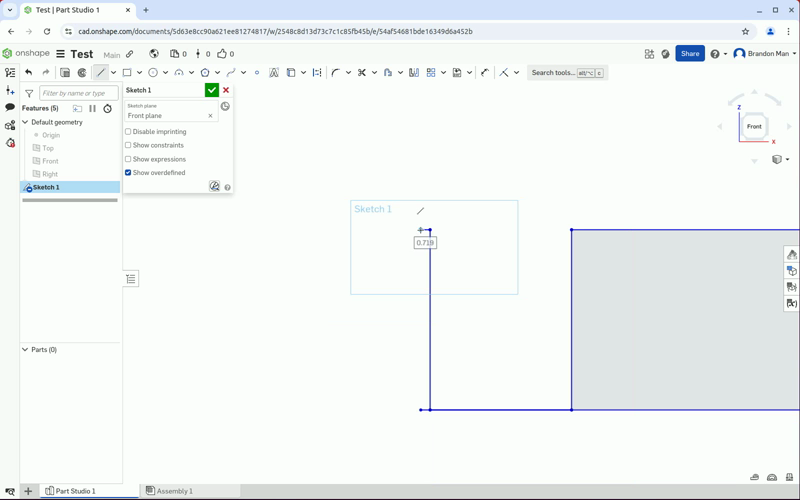
scroll(-6)
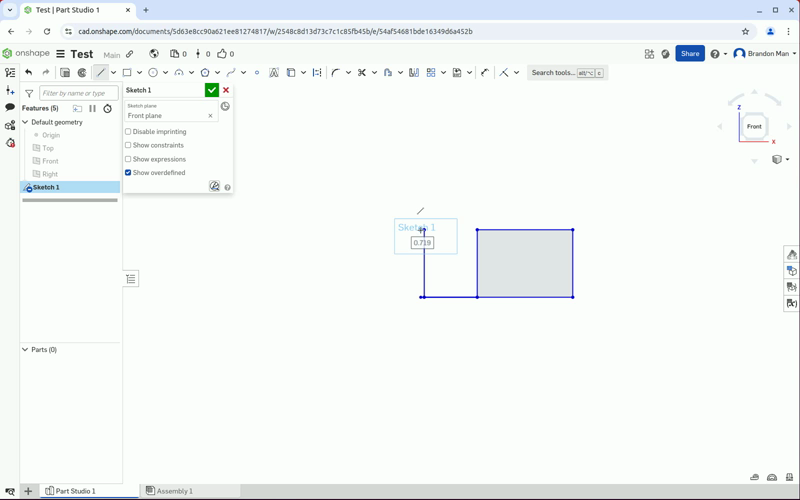
key_up(shift)
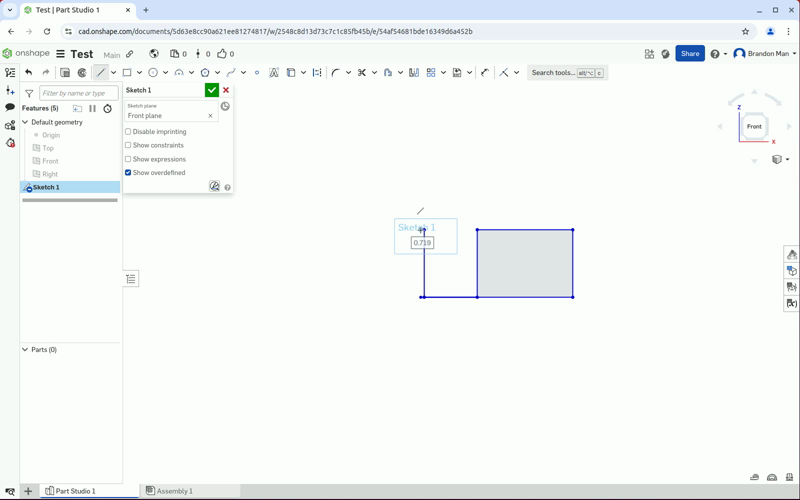
key_down(shift)
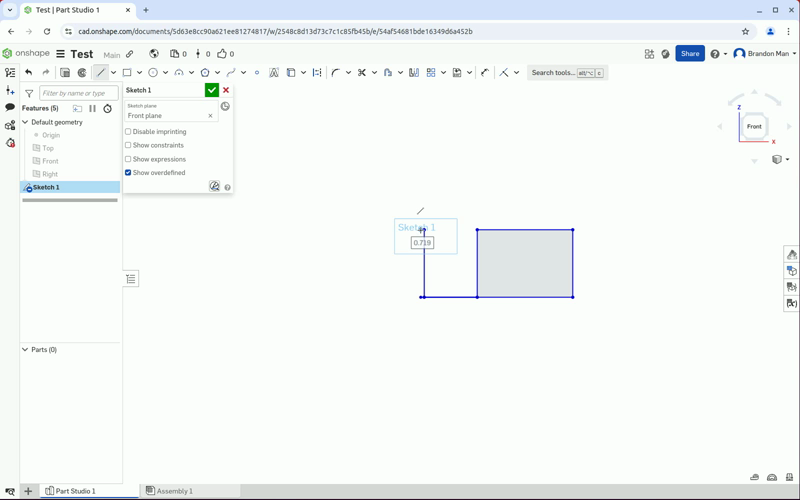
mouse_move(420, 297)
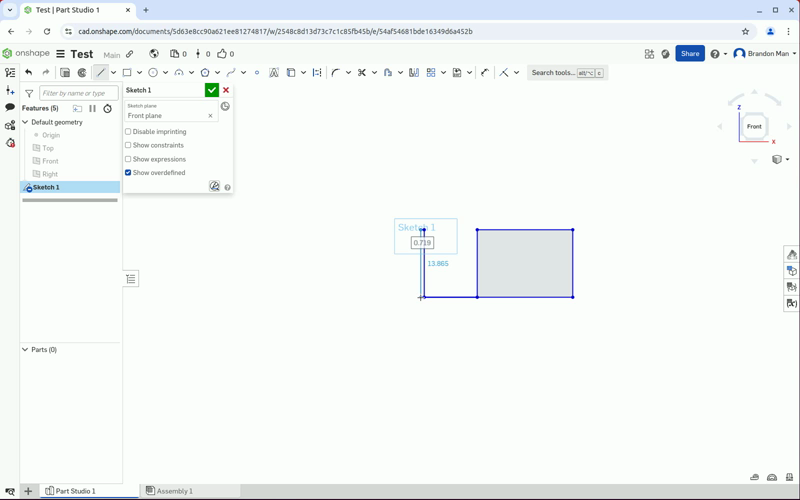
scroll(6)
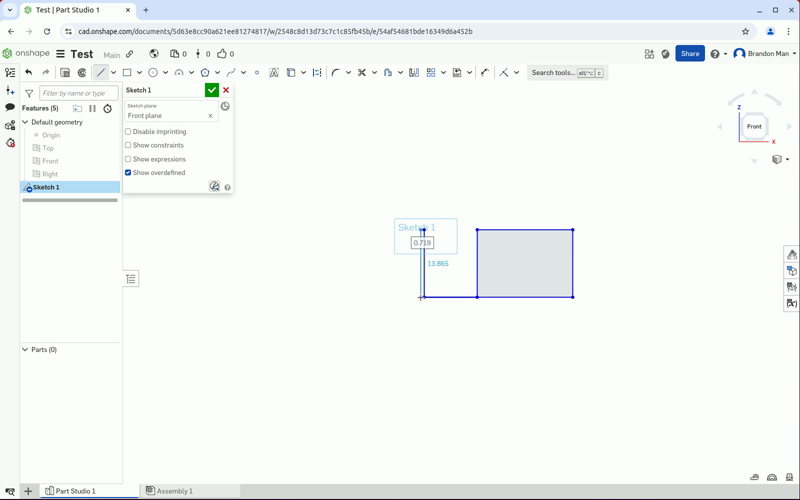
scroll(6)
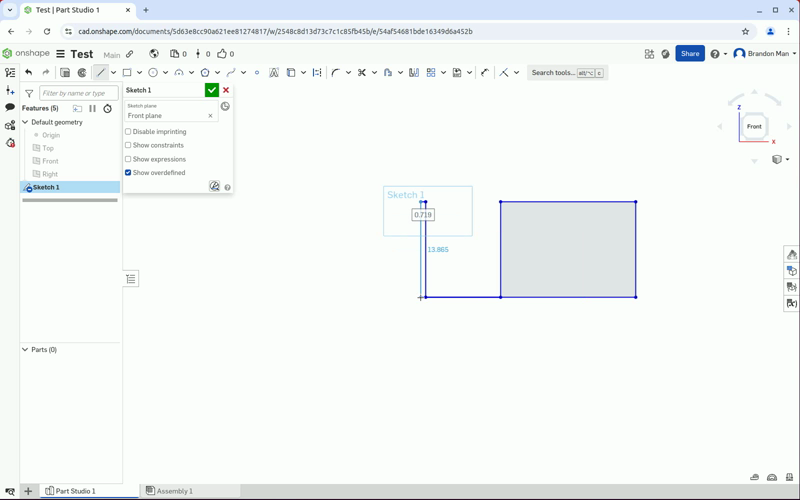
scroll(6)
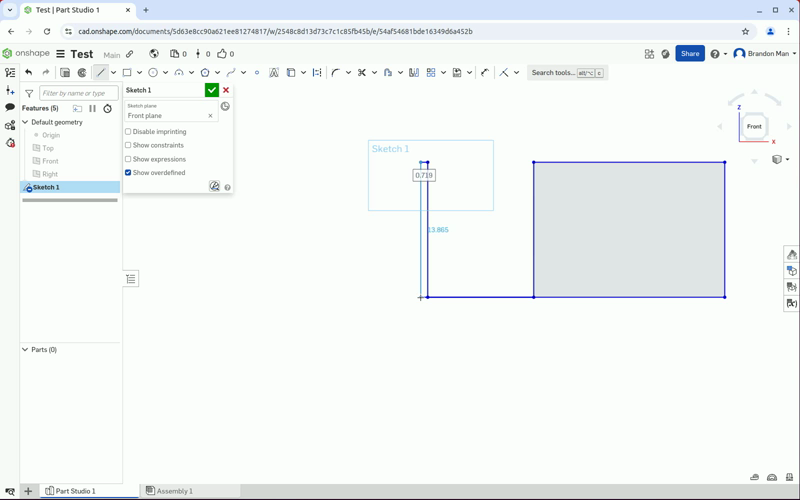
scroll(6)
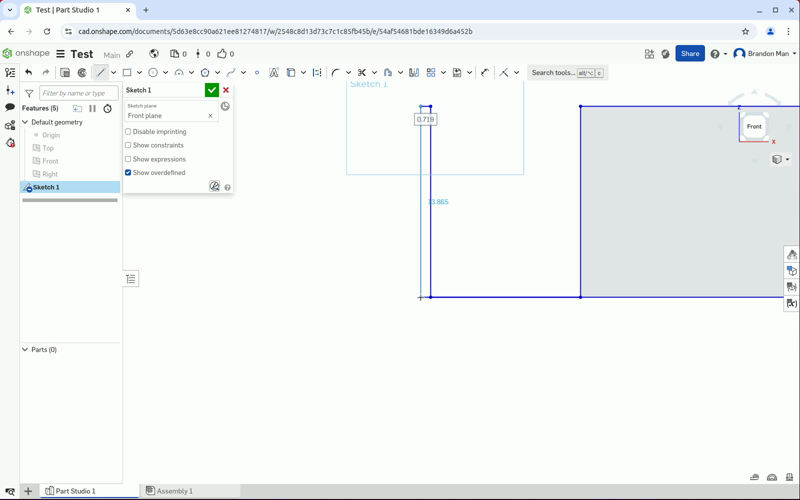
scroll(6)
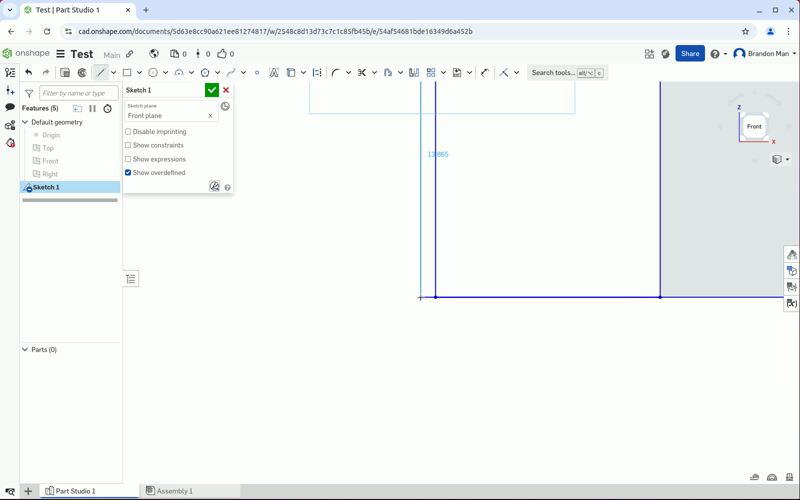
scroll(6)
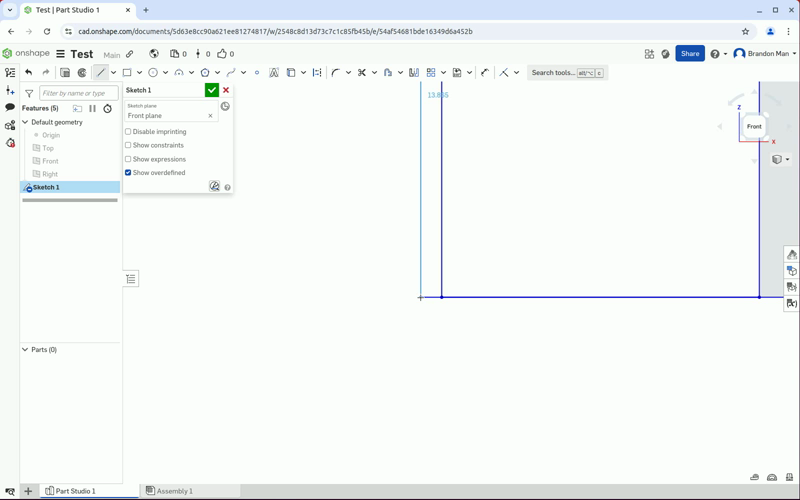
scroll(6)
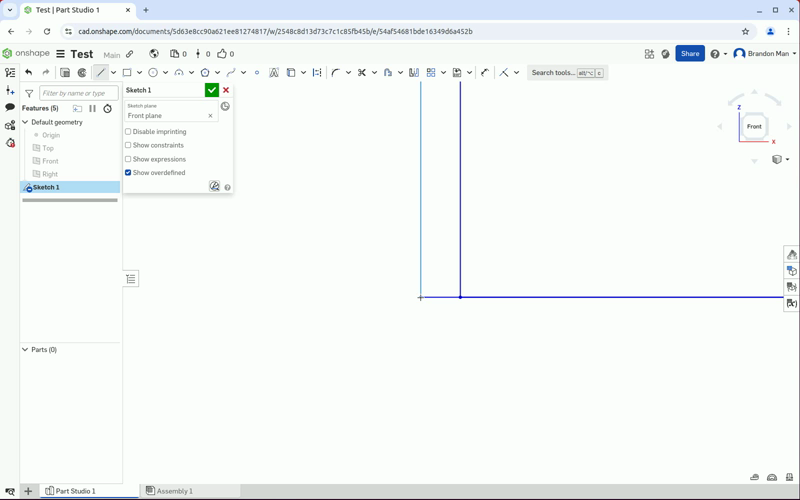
key_up(shift)
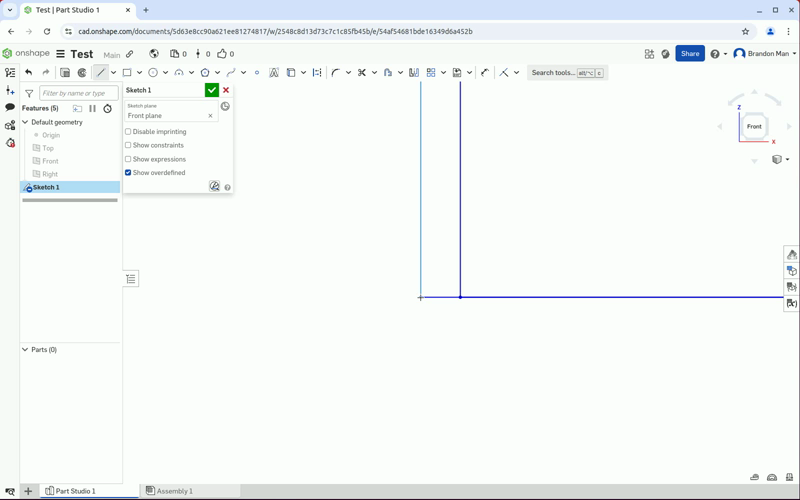
click(420, 297)
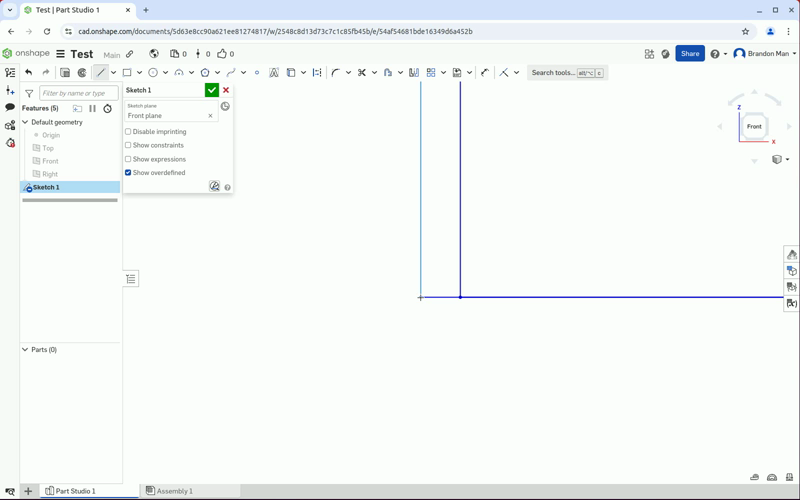
scroll(-6)
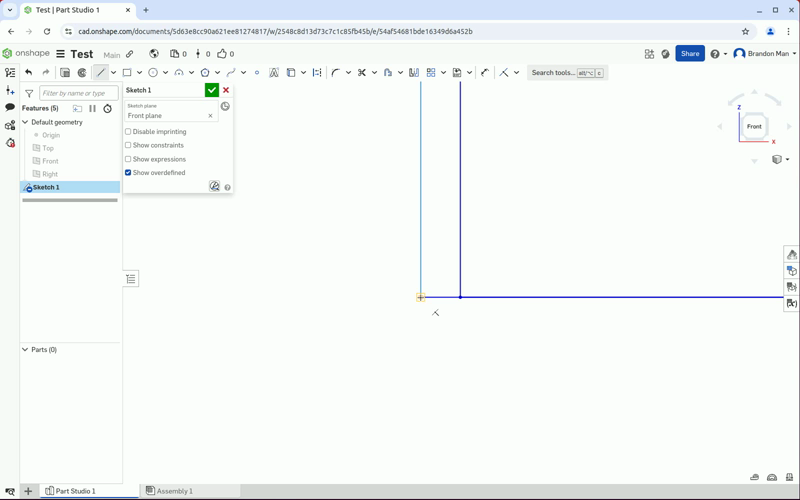
scroll(-6)
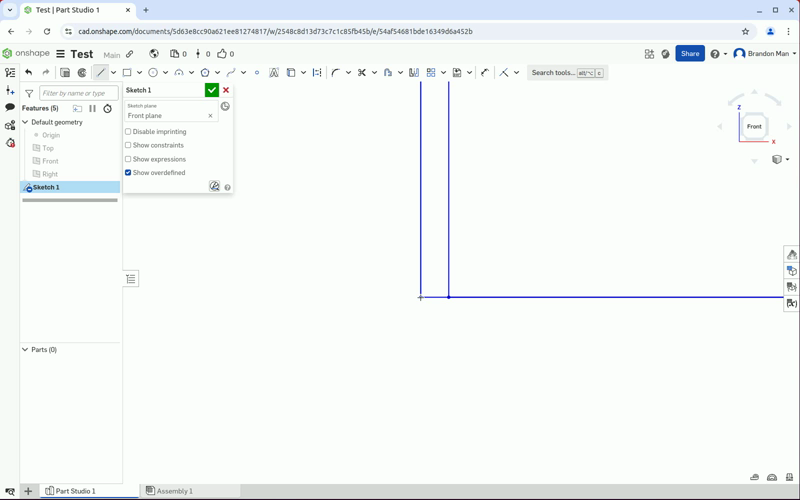
scroll(-6)
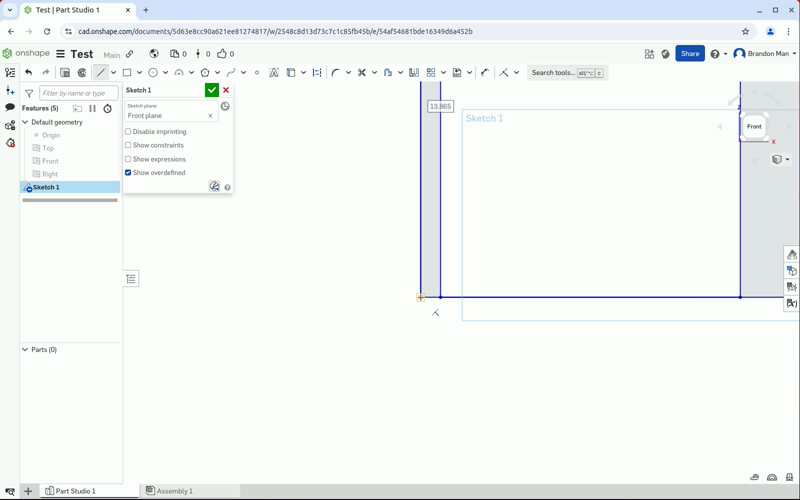
scroll(-6)
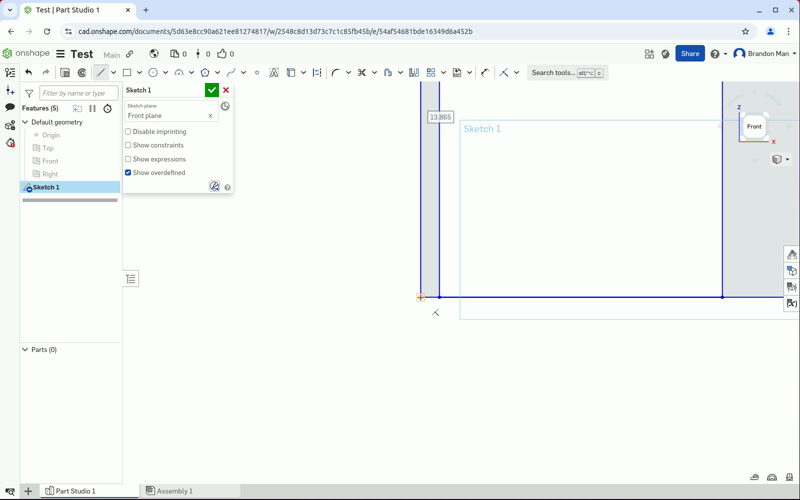
scroll(-6)
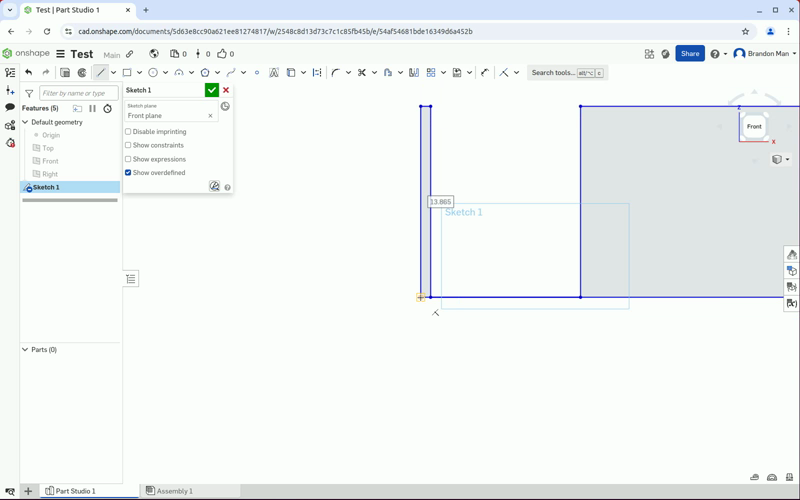
scroll(-6)
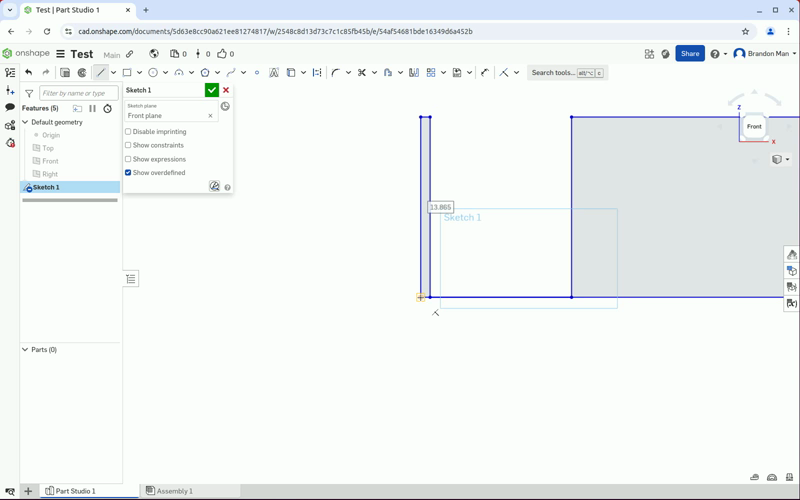
scroll(-6)
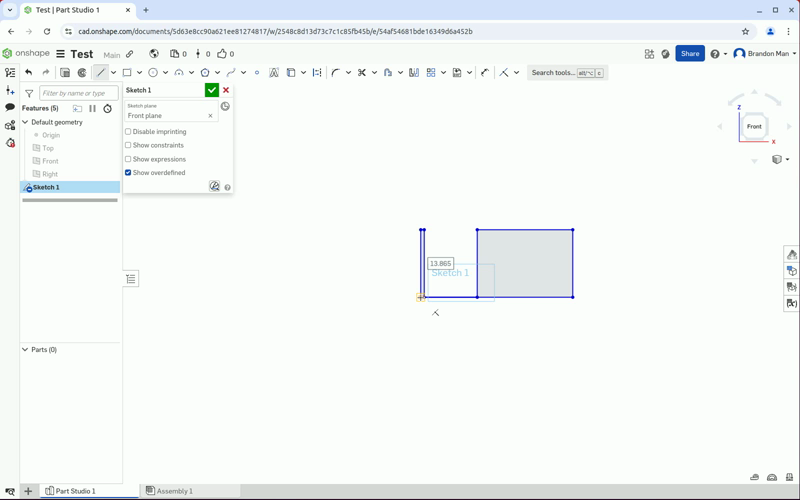
key(esc)
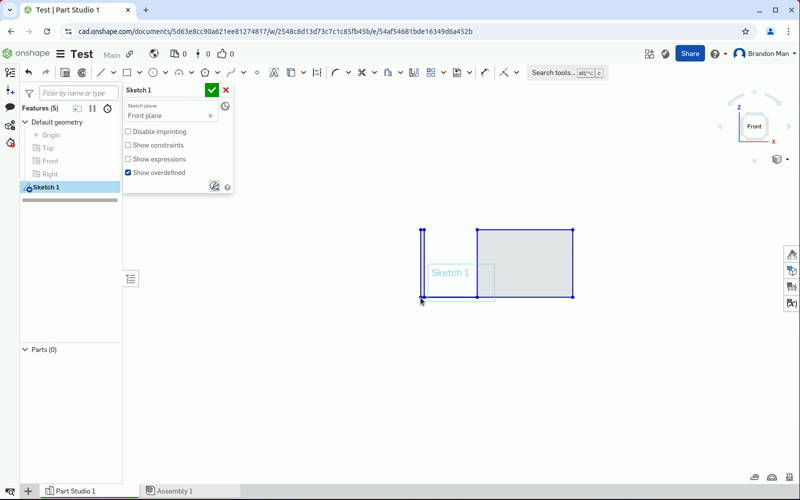
mouse_move(561, 246)
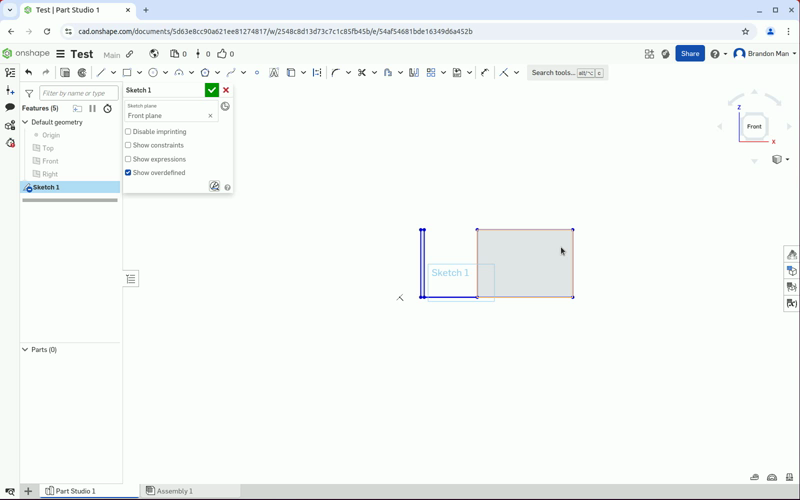
scroll(6)
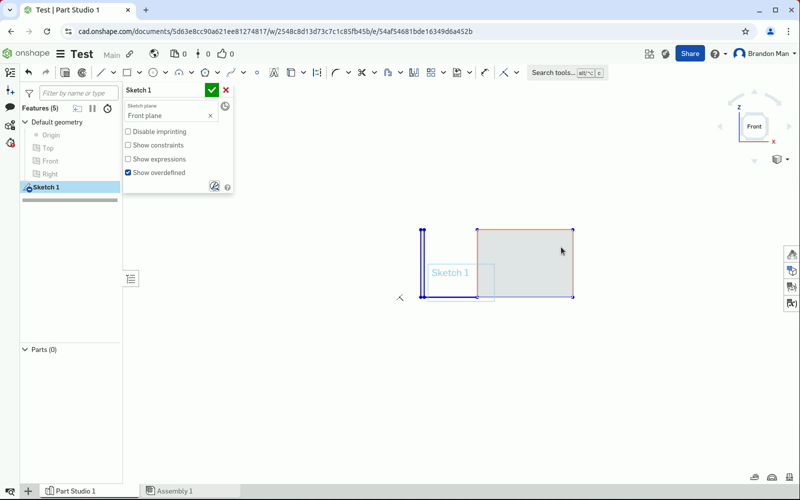
scroll(6)
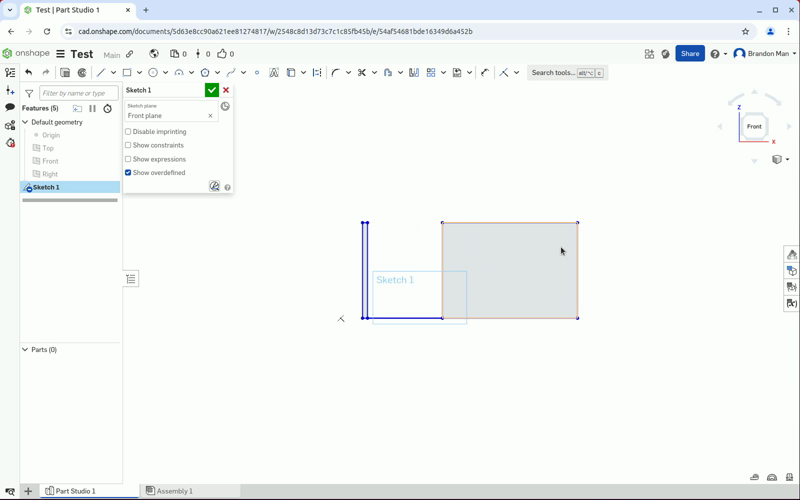
scroll(6)
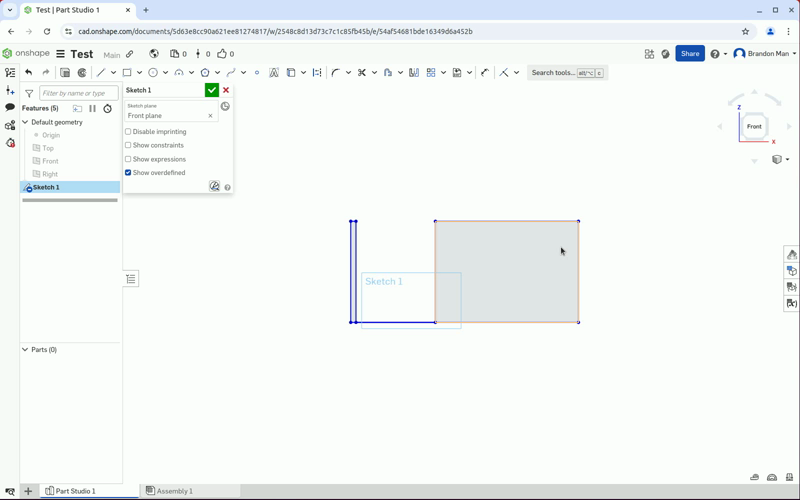
scroll(6)
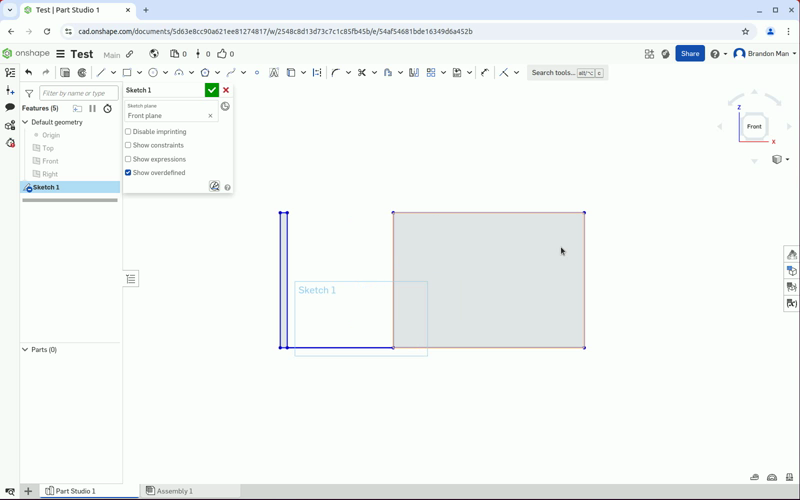
scroll(6)
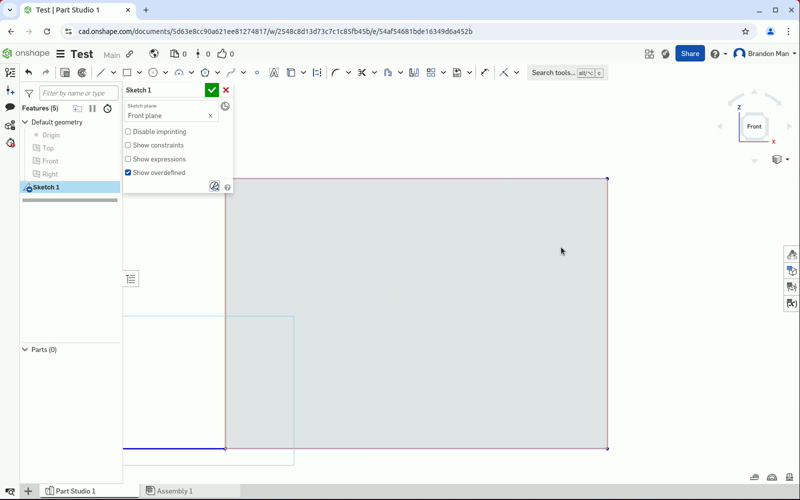
scroll(6)
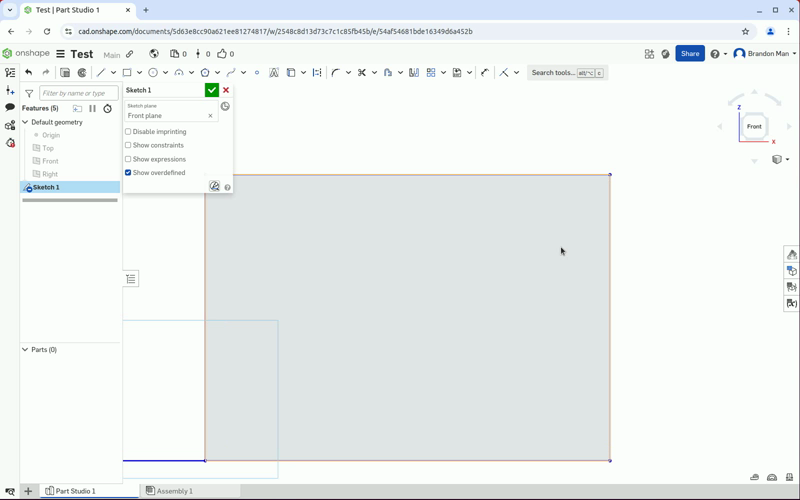
scroll(6)
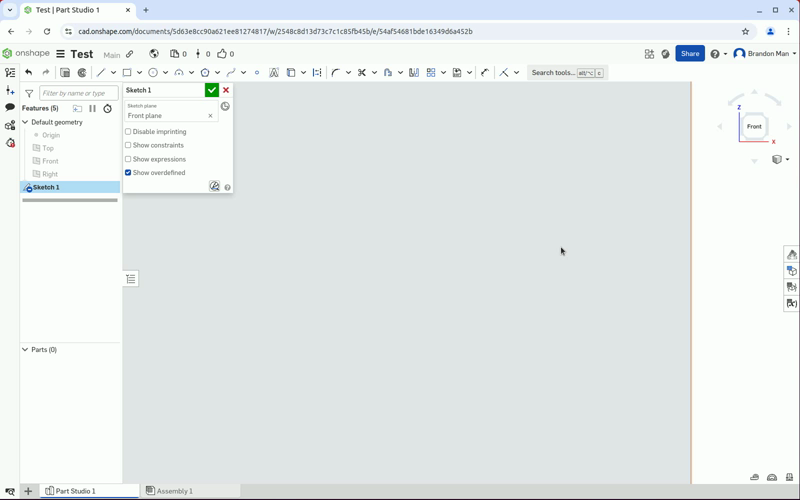
click(561, 246)
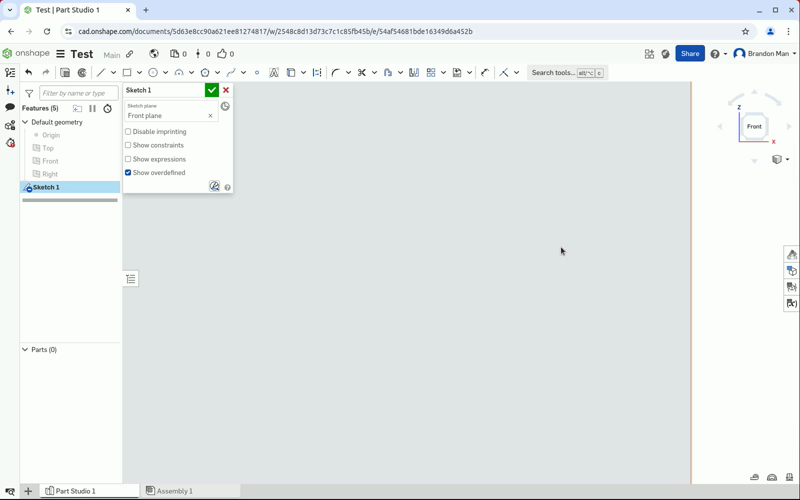
scroll(-6)
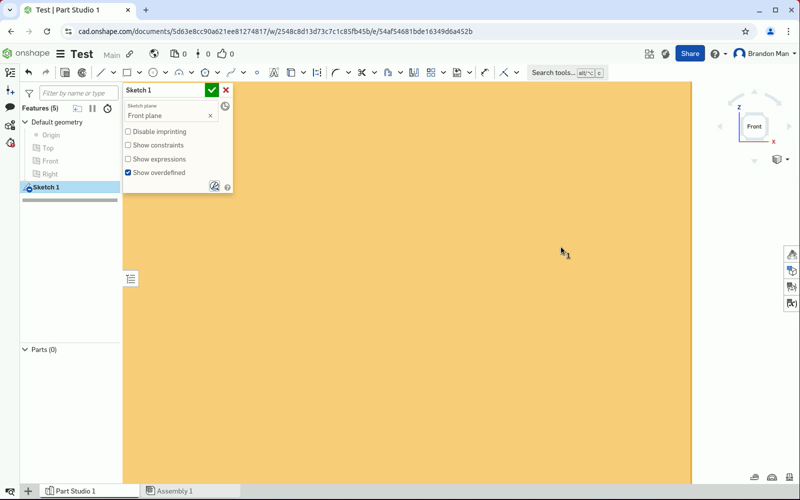
scroll(-6)
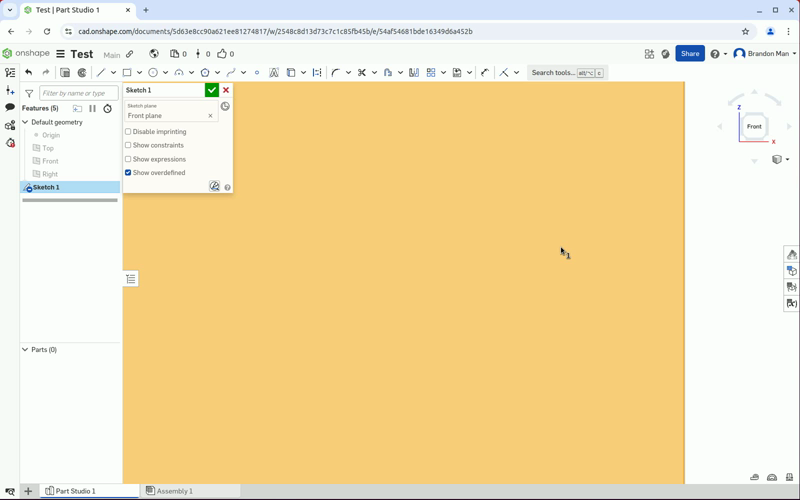
scroll(-6)
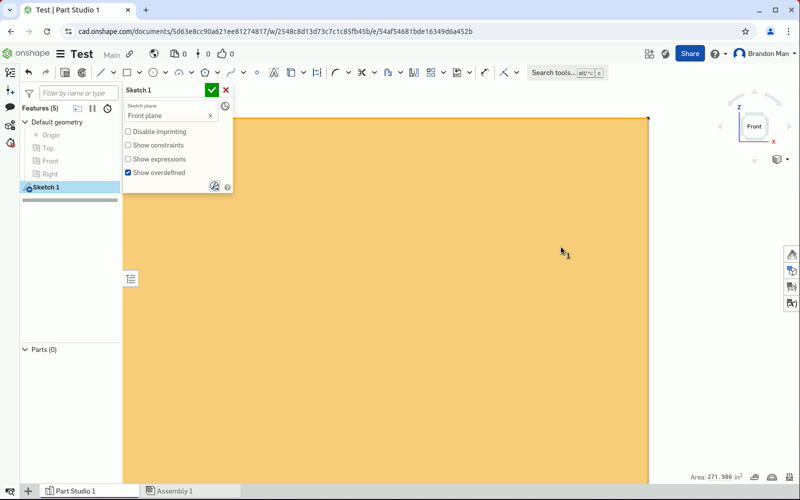
scroll(-6)
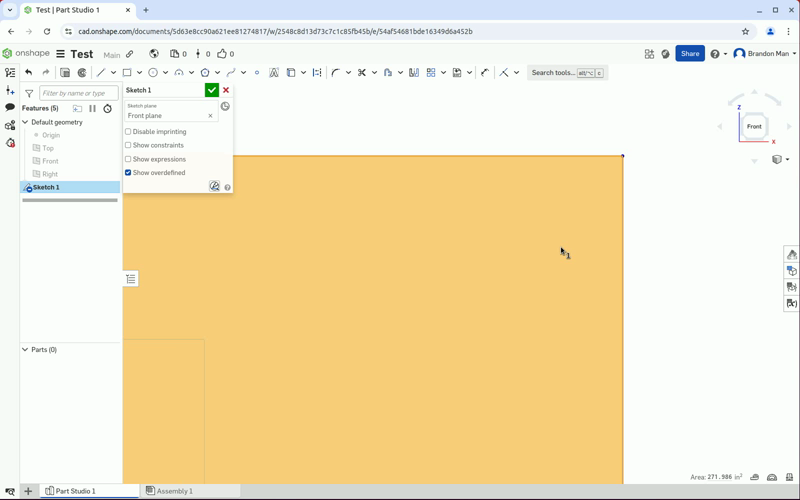
scroll(-6)
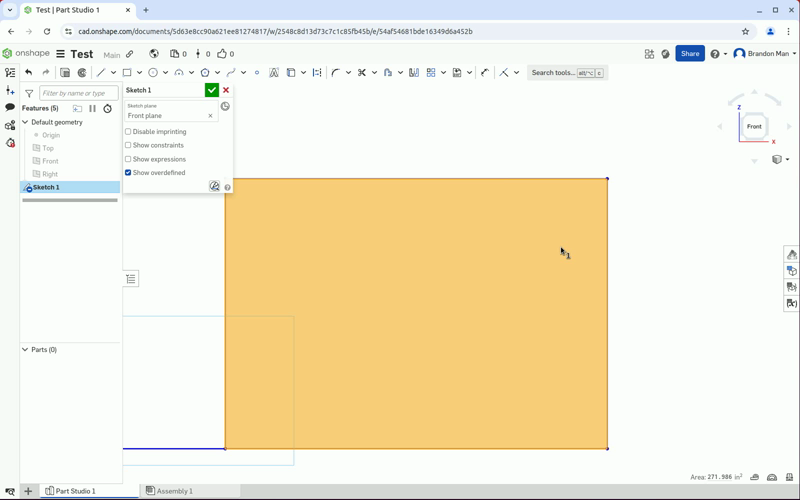
scroll(-6)
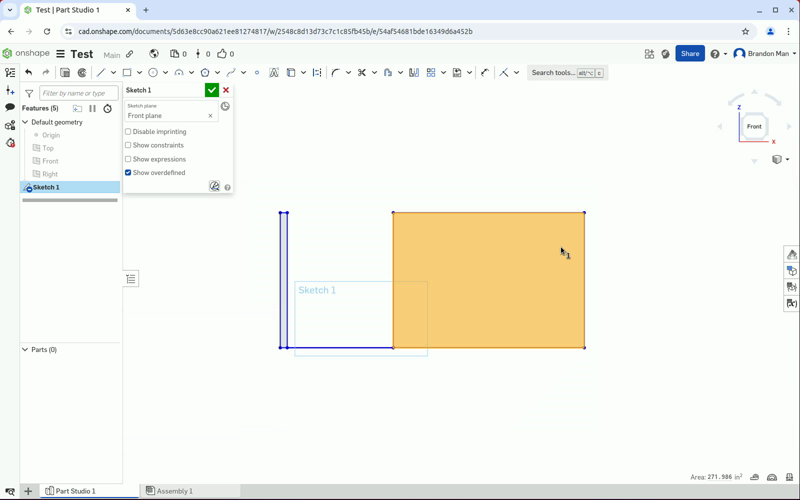
scroll(-6)
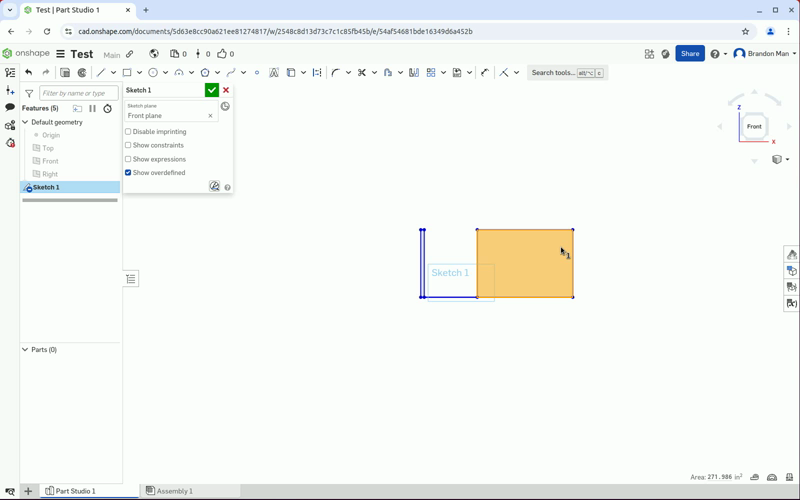
mouse_move(73, 352)
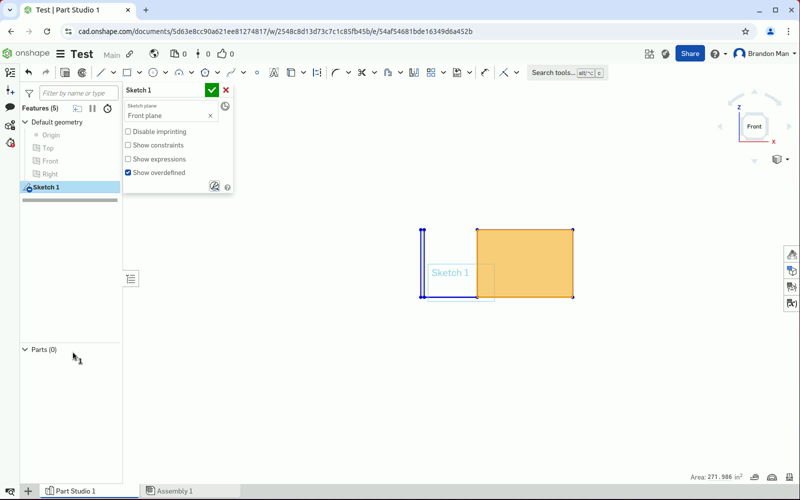
key(shift+y)
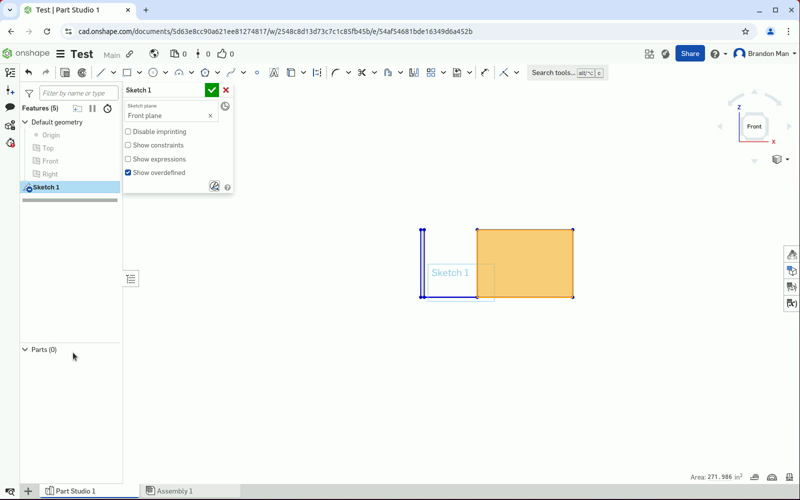
key(shift+e)
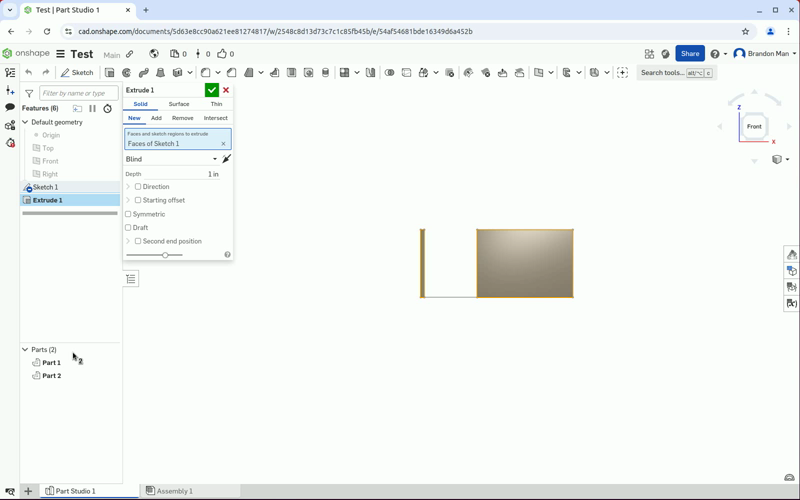
mouse_move(143, 106)
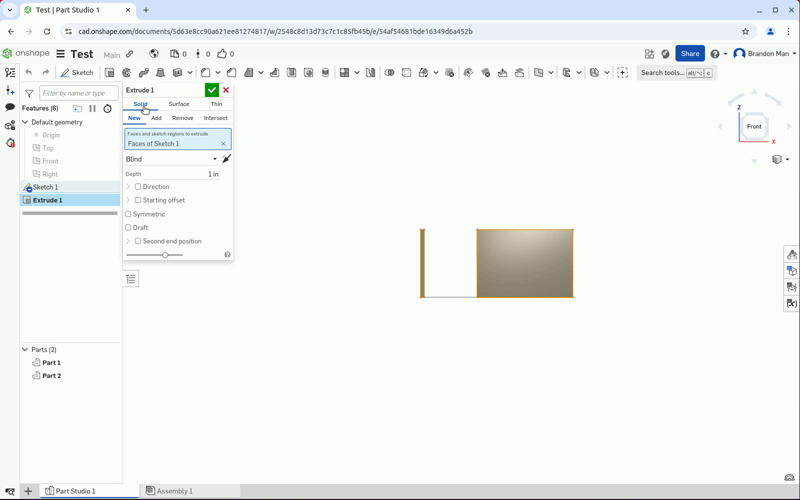
click(143, 106)
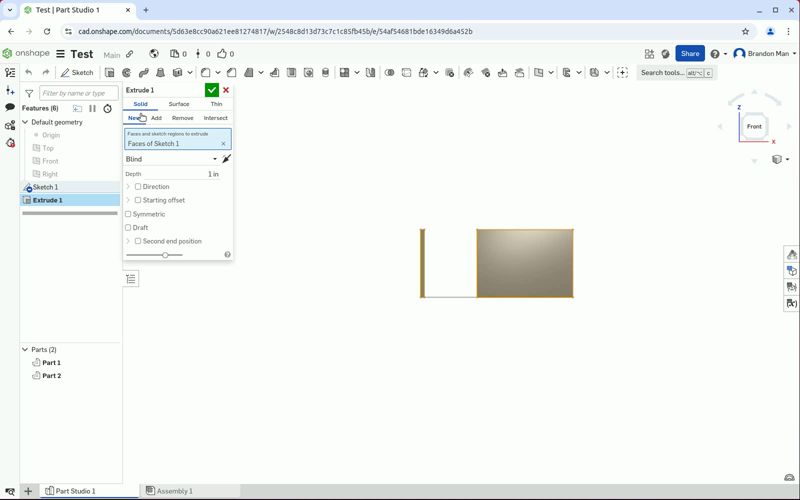
mouse_move(137, 120)
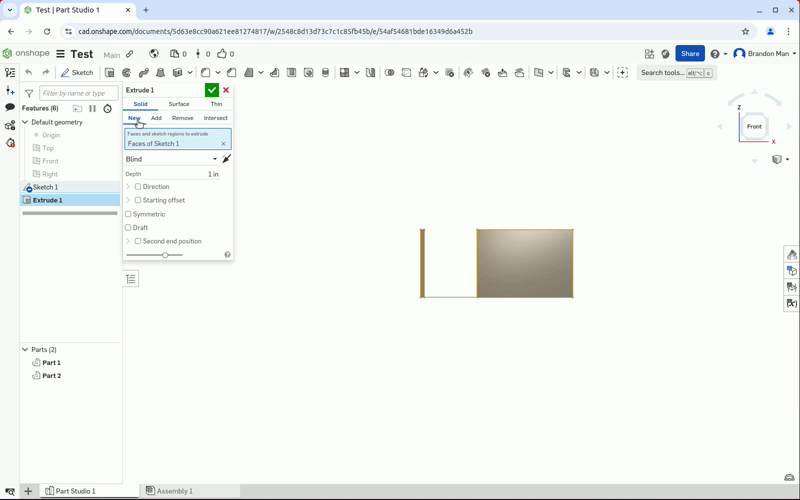
click(137, 120)
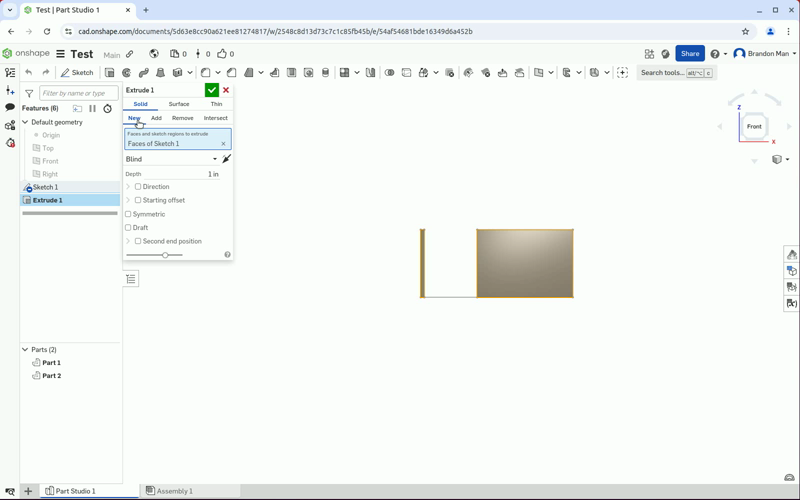
key(tab, 4)
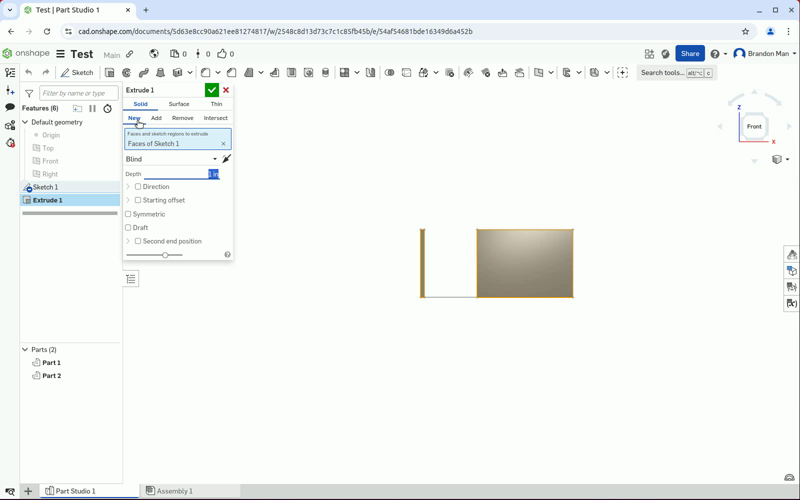
text(0.241)
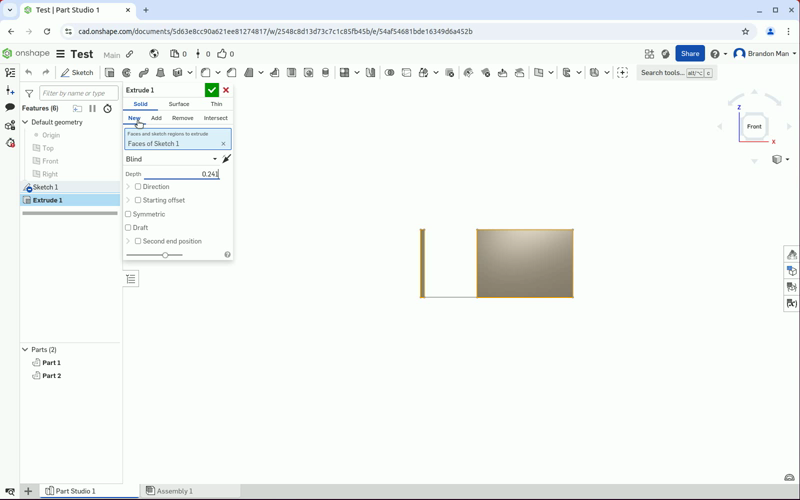
key(enter)
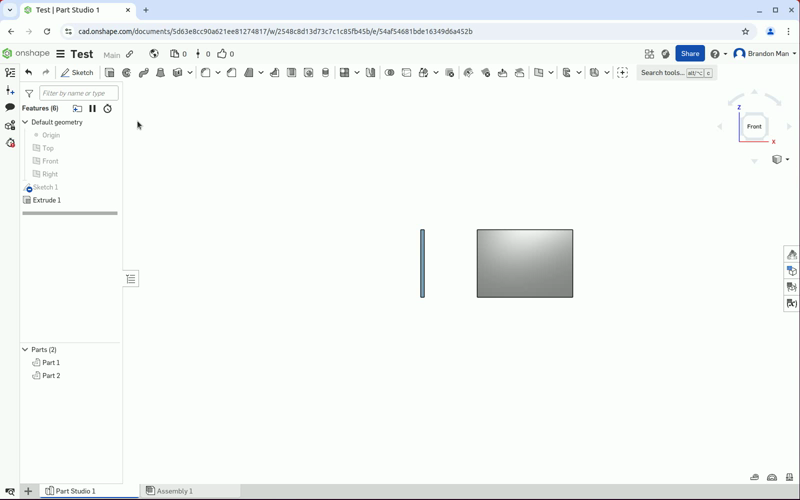
key(shift+h)
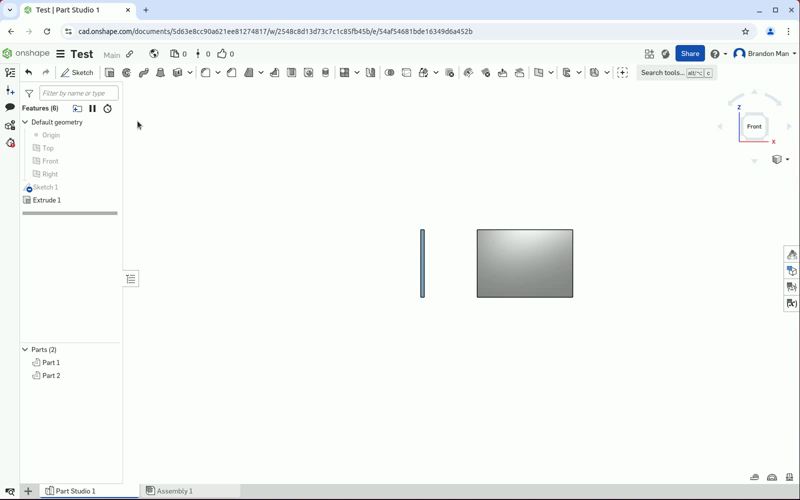
key(shift+h)
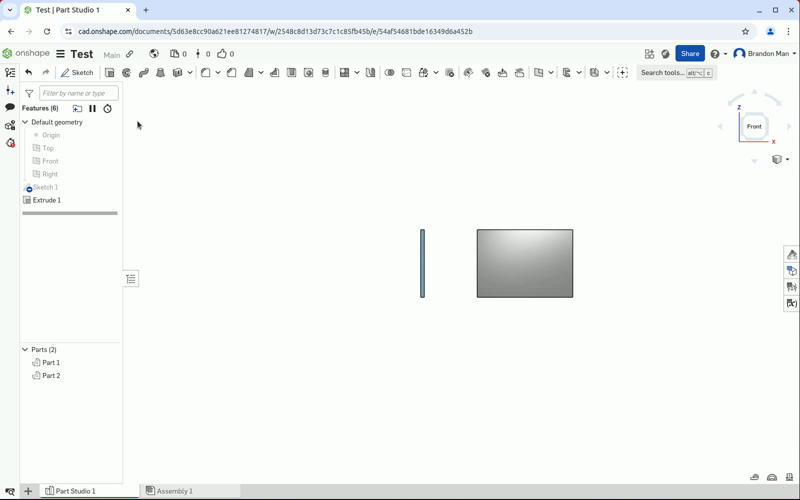
mouse_move(73, 189)
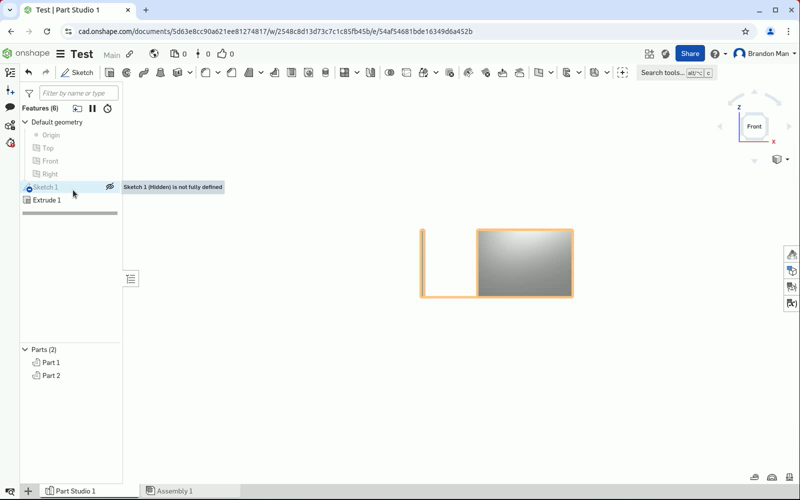
click(73, 189)
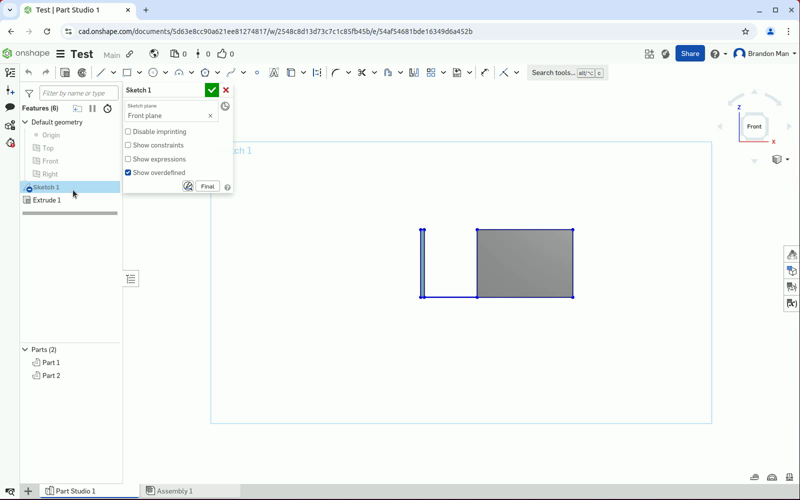
mouse_move(229, 92)
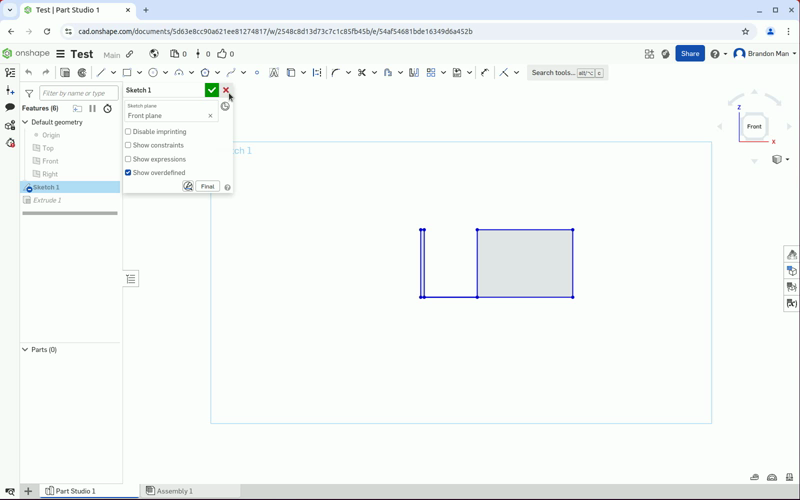
click(229, 92)
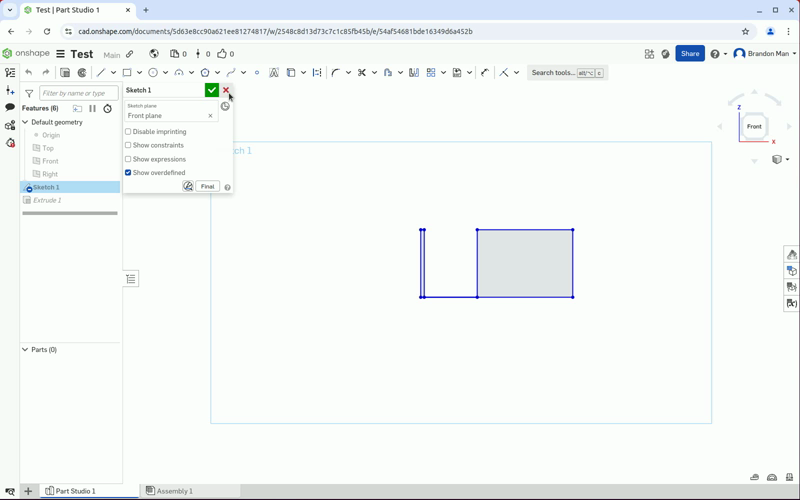
key(shift+s)
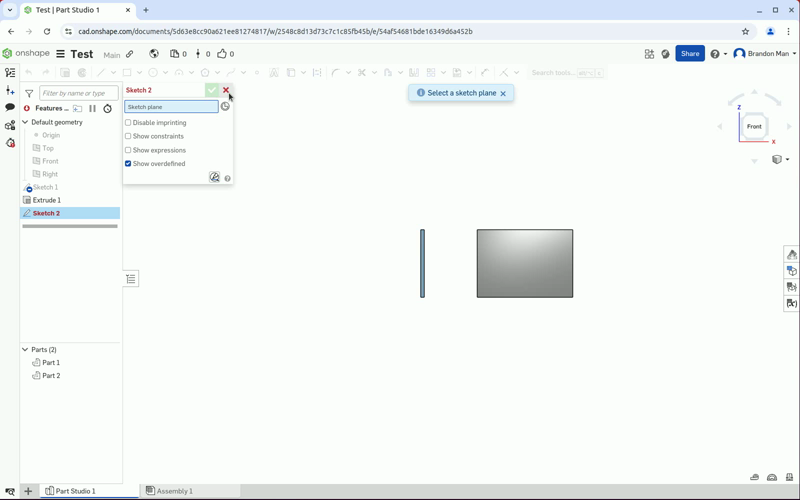
mouse_move(73, 163)
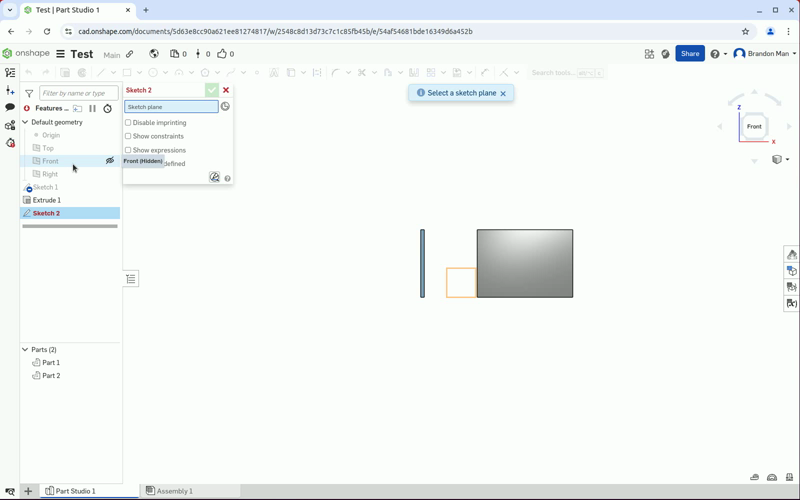
click(73, 163)
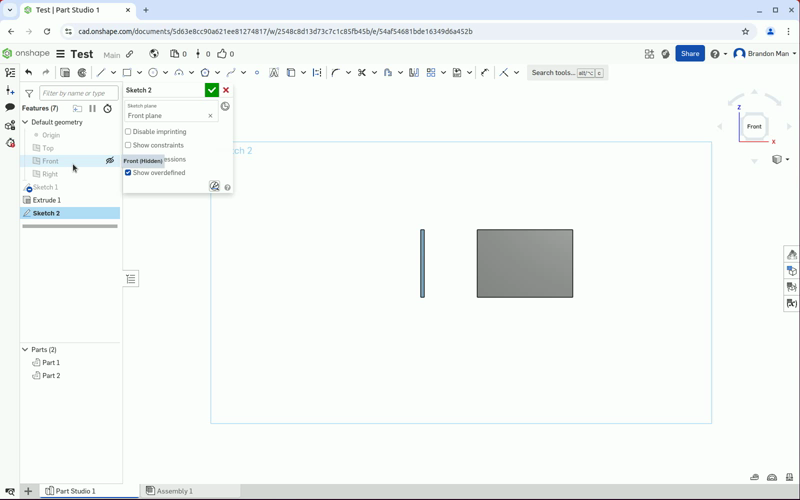
mouse_move(73, 352)
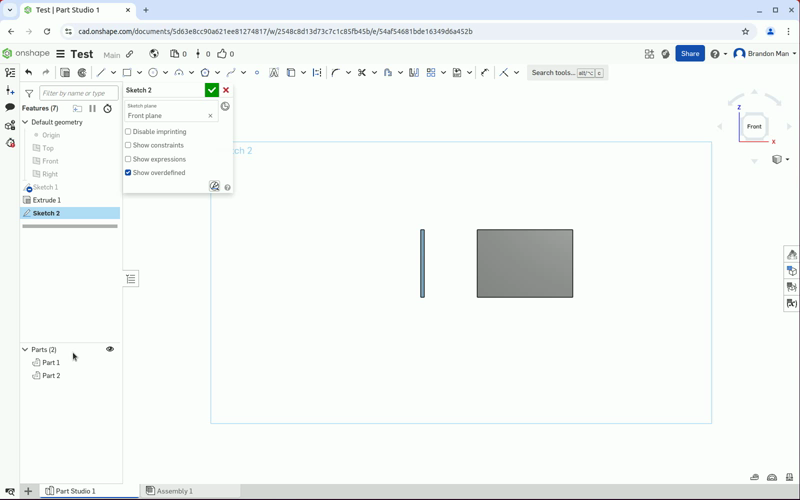
key(y)
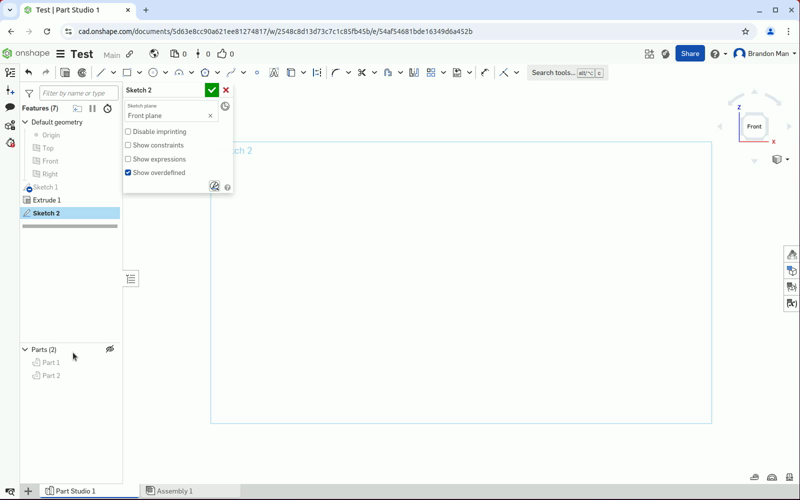
key(l)
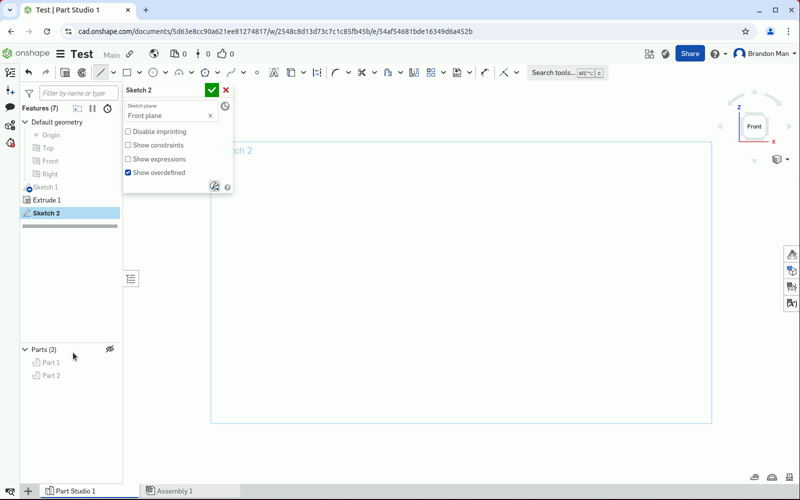
key_down(shift)
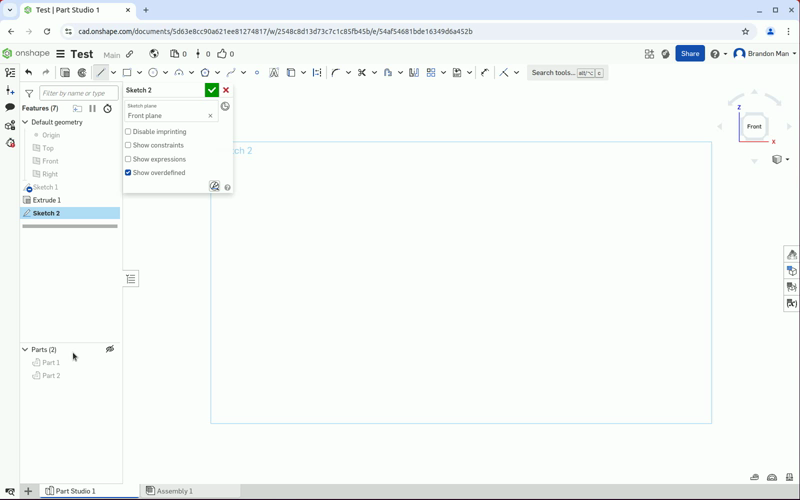
mouse_move(424, 297)
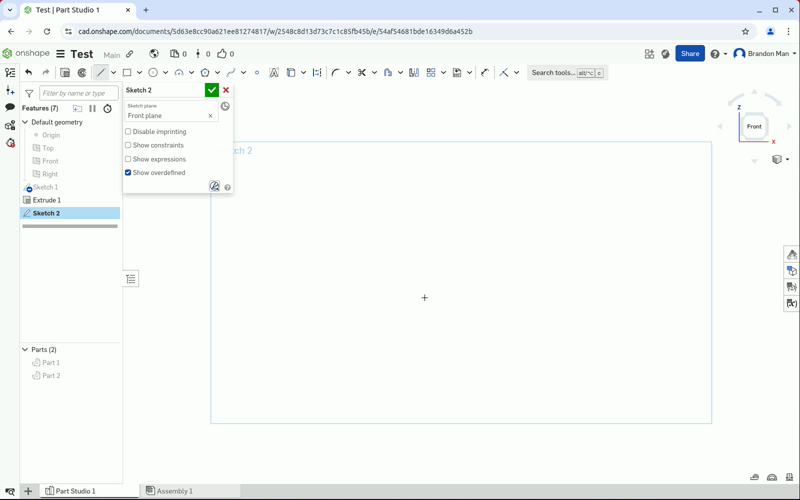
click(424, 297)
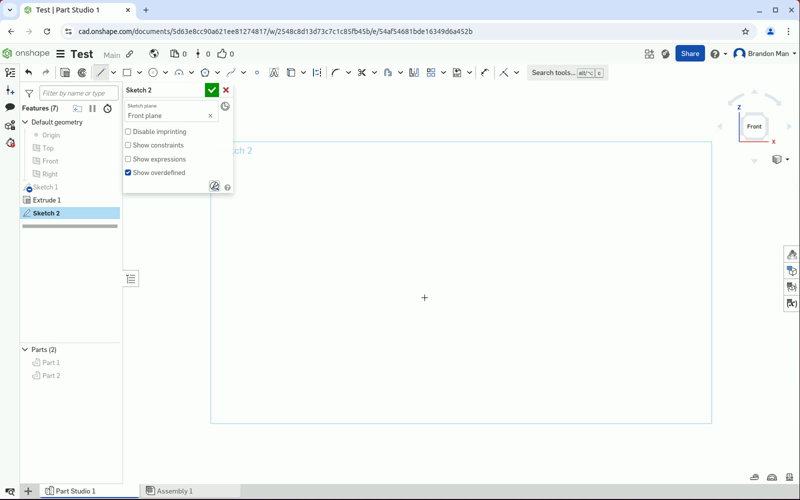
key_up(shift)
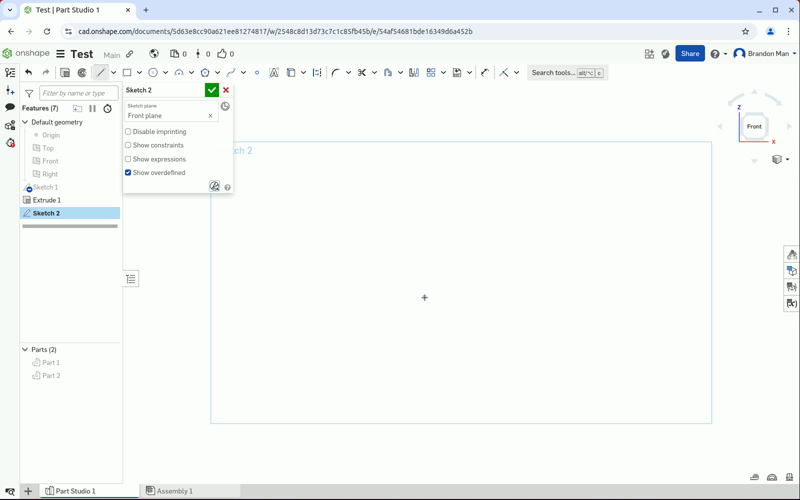
key_down(shift)
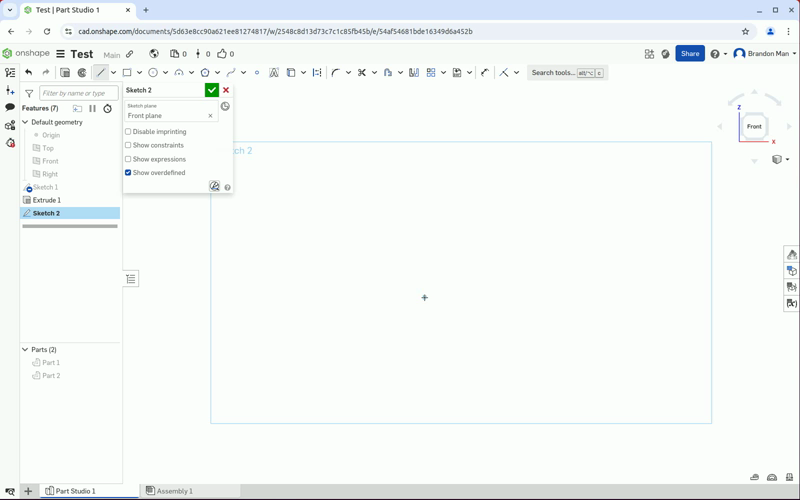
mouse_move(454, 297)
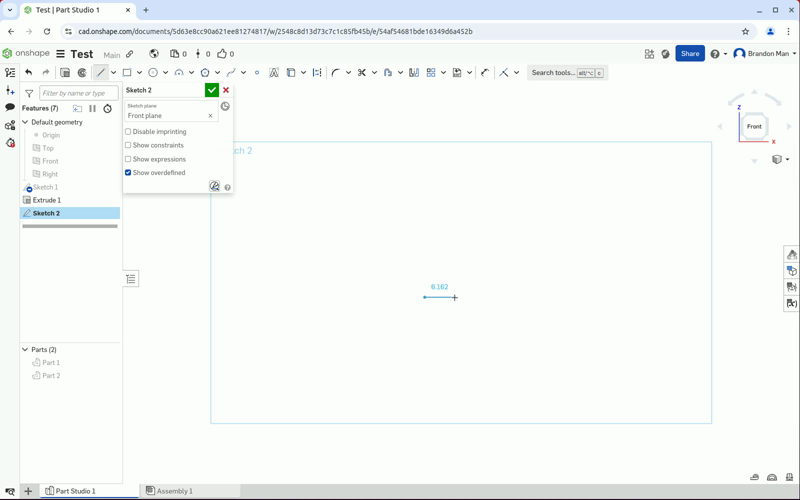
mouse_move(478, 297)
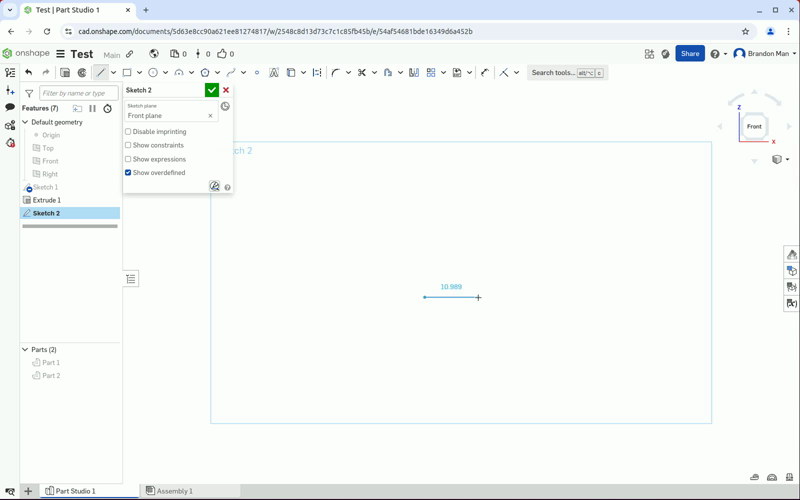
click(478, 297)
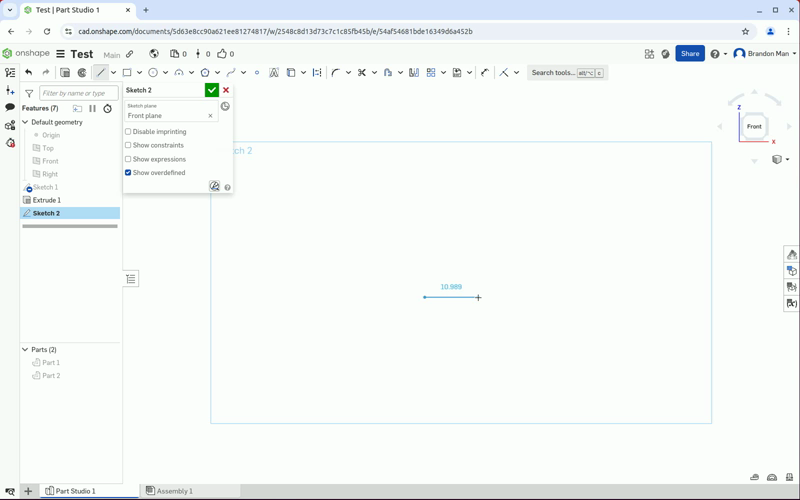
key_up(shift)
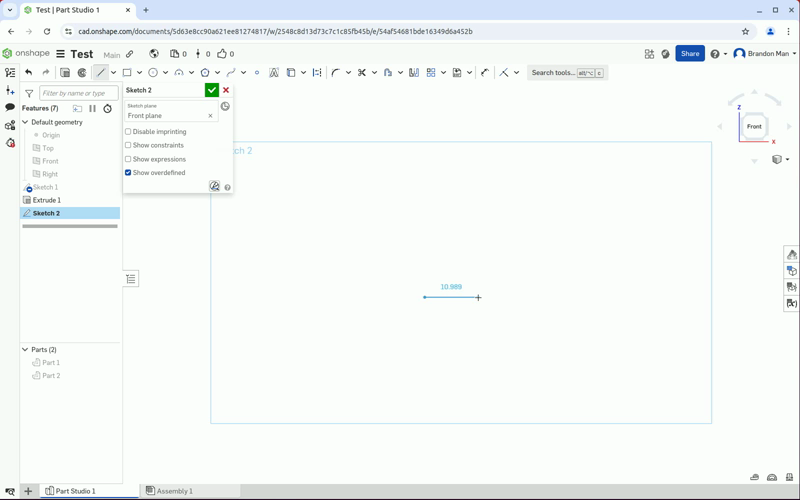
key_down(shift)
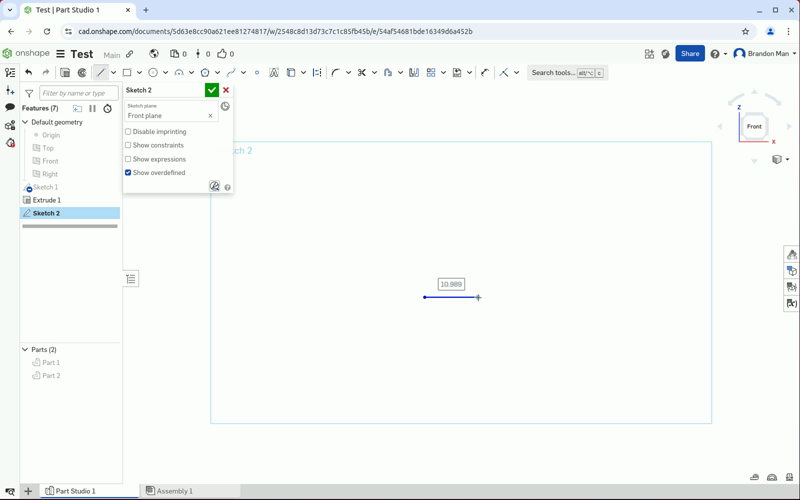
mouse_move(478, 229)
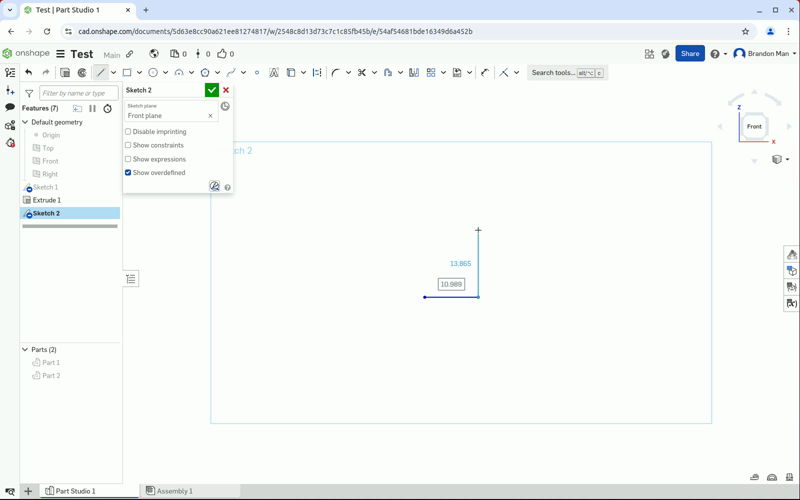
click(478, 229)
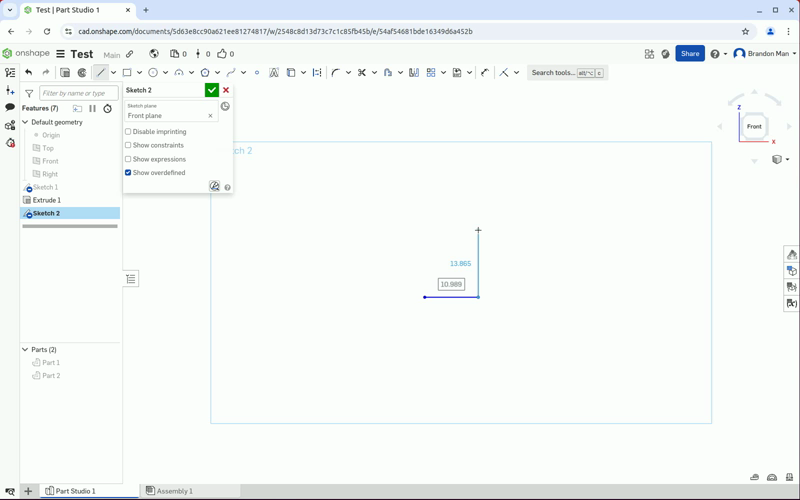
key_up(shift)
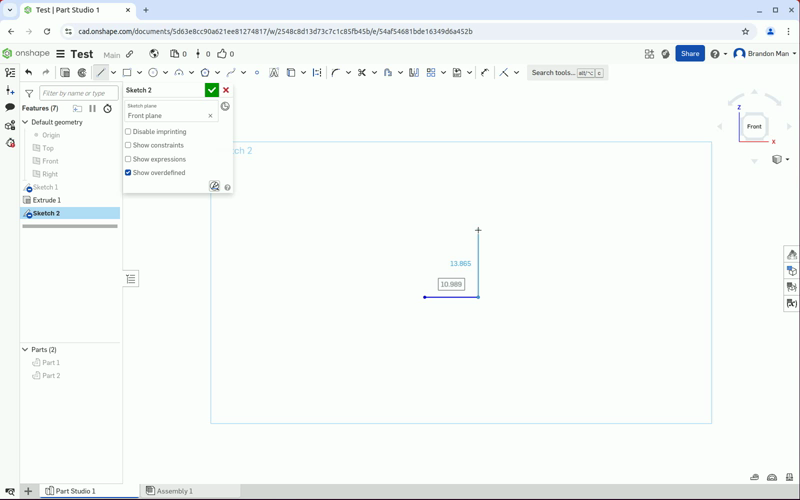
key_down(shift)
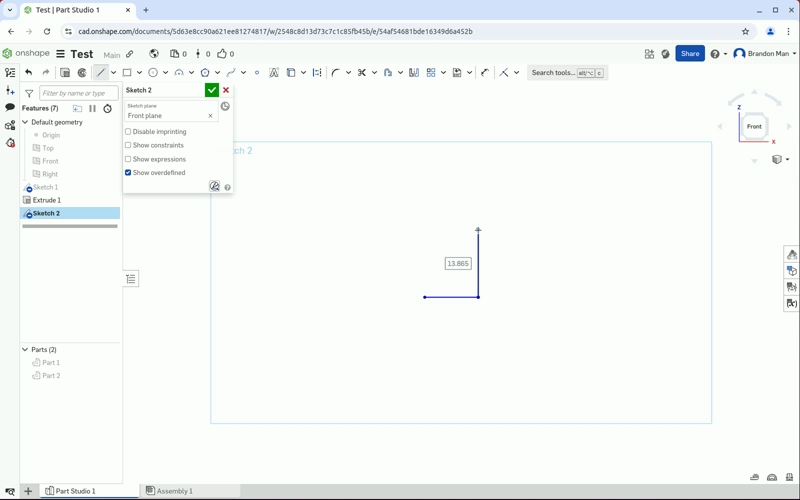
mouse_move(508, 229)
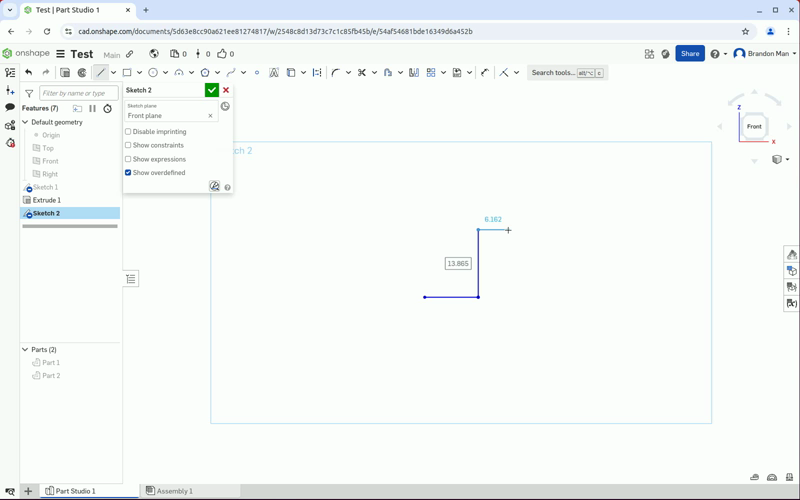
mouse_move(424, 229)
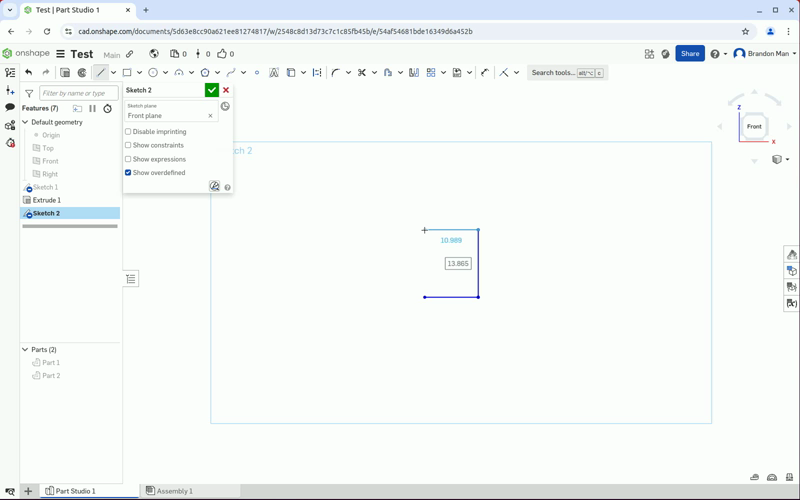
click(424, 229)
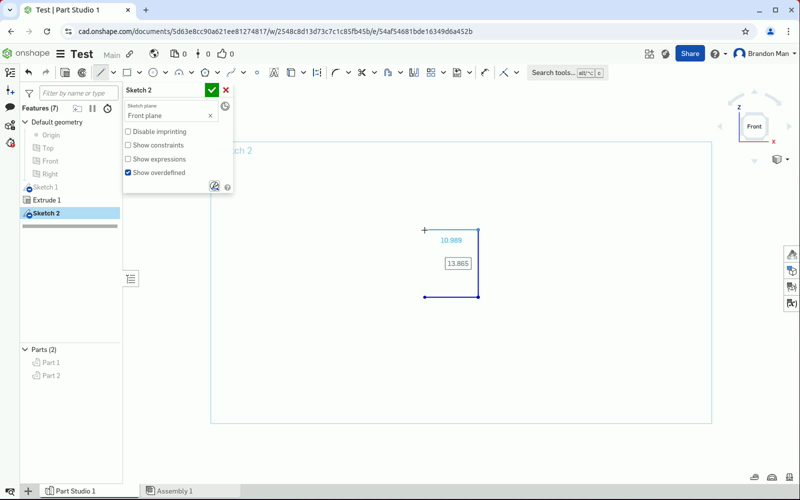
key_up(shift)
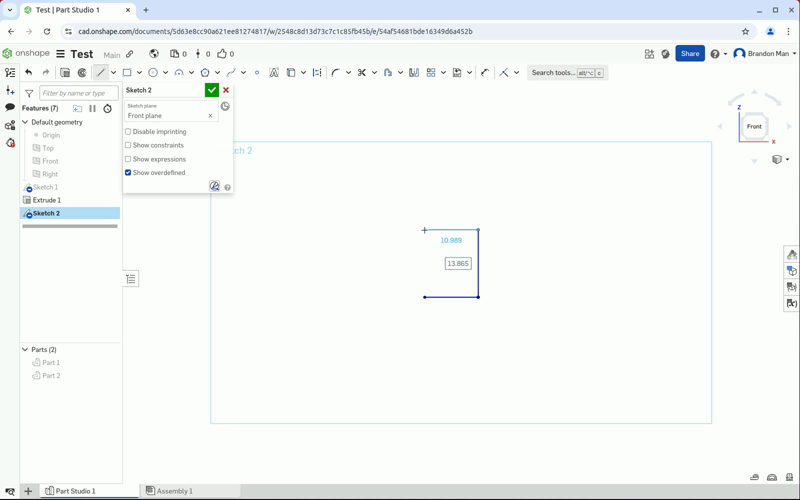
key_down(shift)
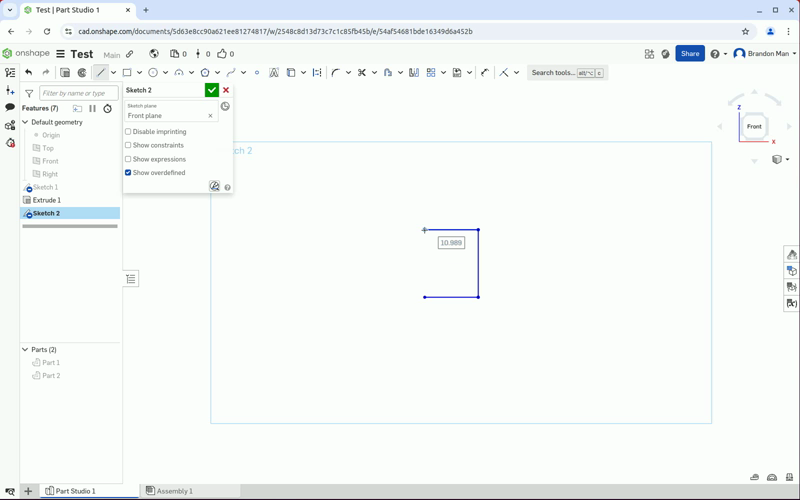
mouse_move(424, 297)
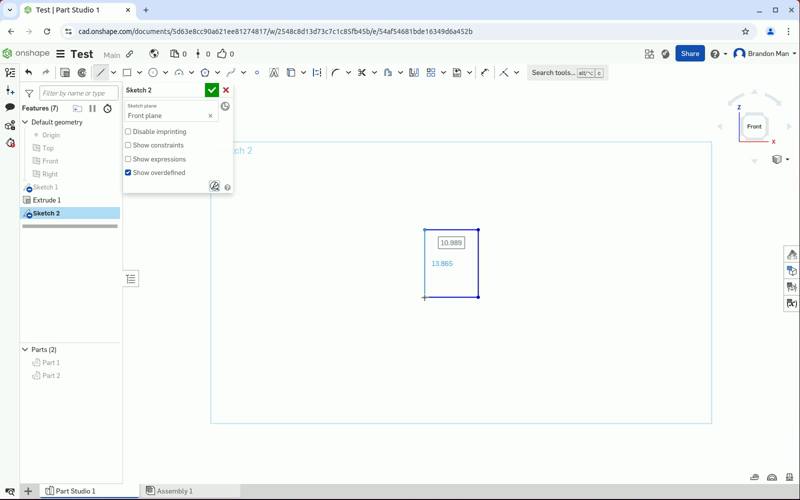
key_up(shift)
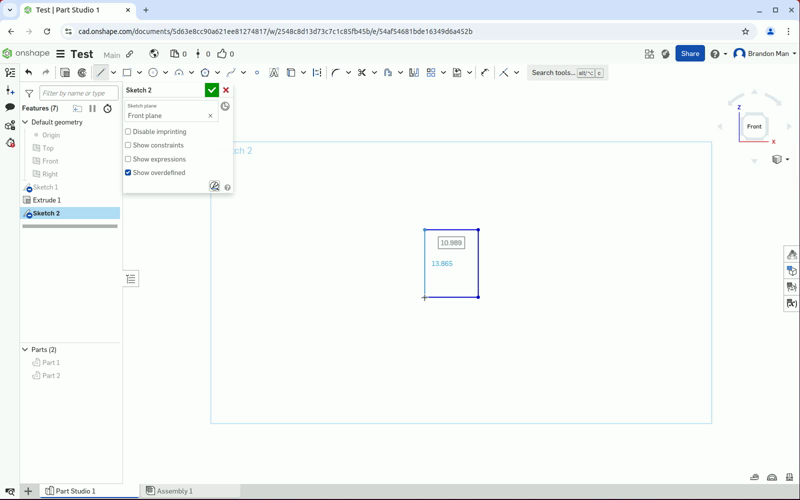
click(424, 297)
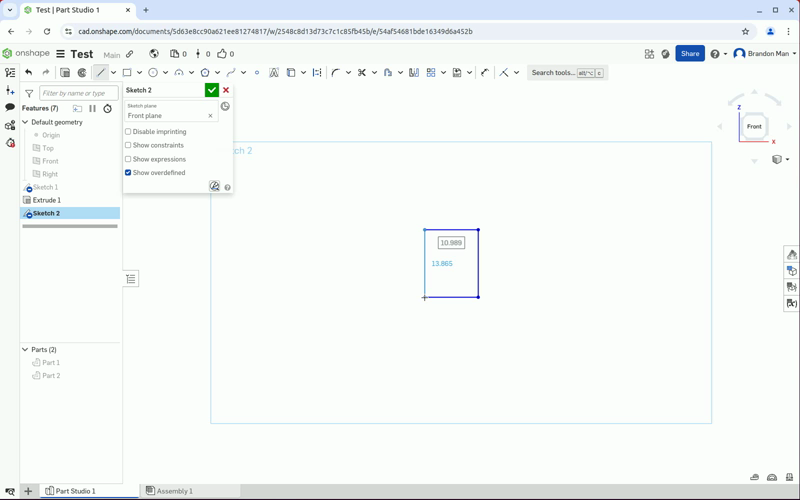
key(esc)
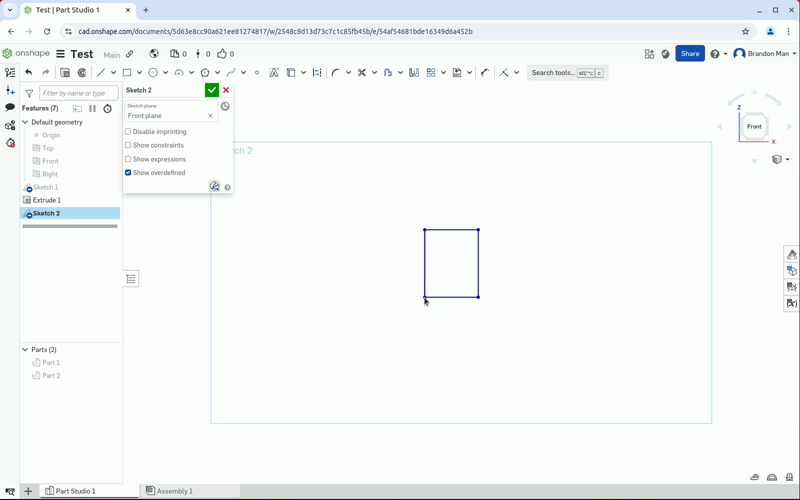
key(l)
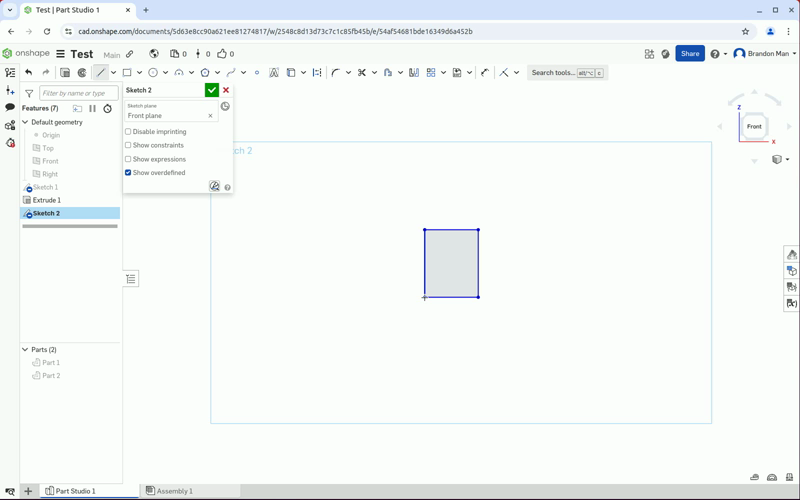
key_down(shift)
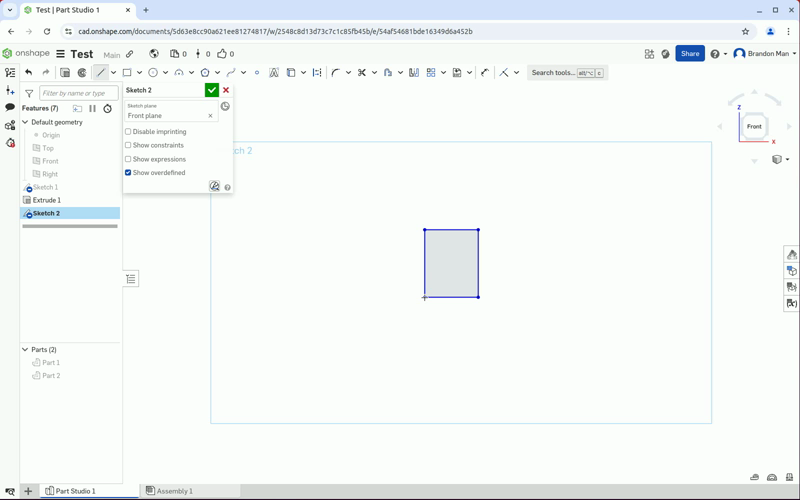
mouse_move(439, 294)
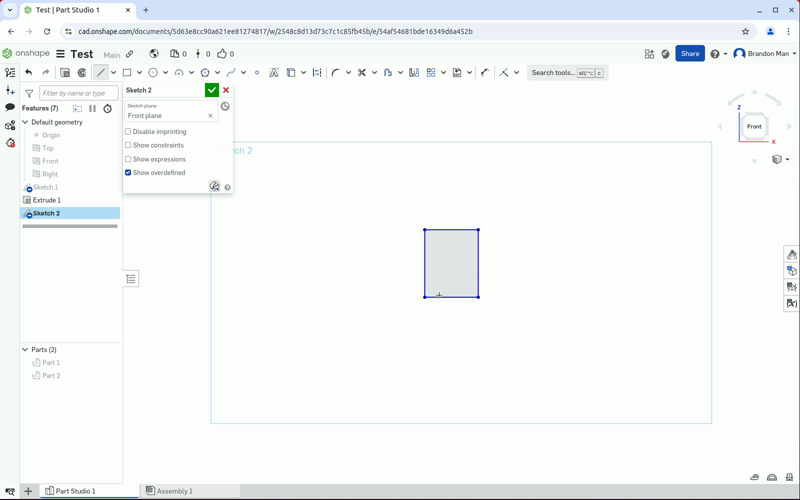
click(439, 294)
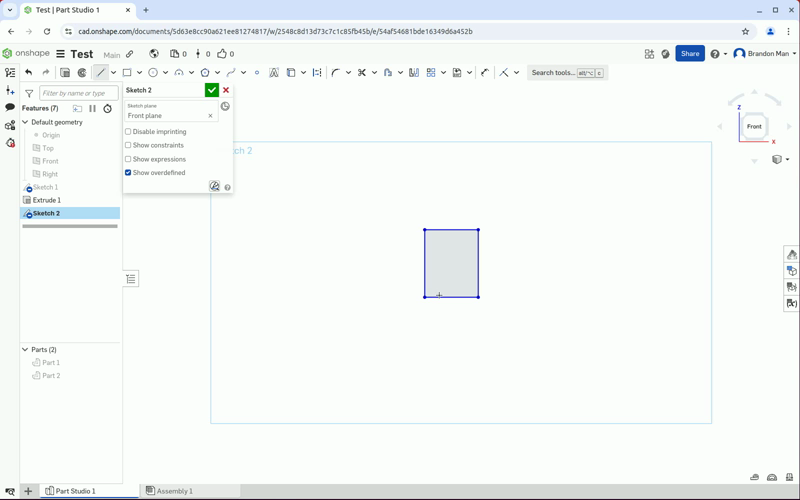
key_up(shift)
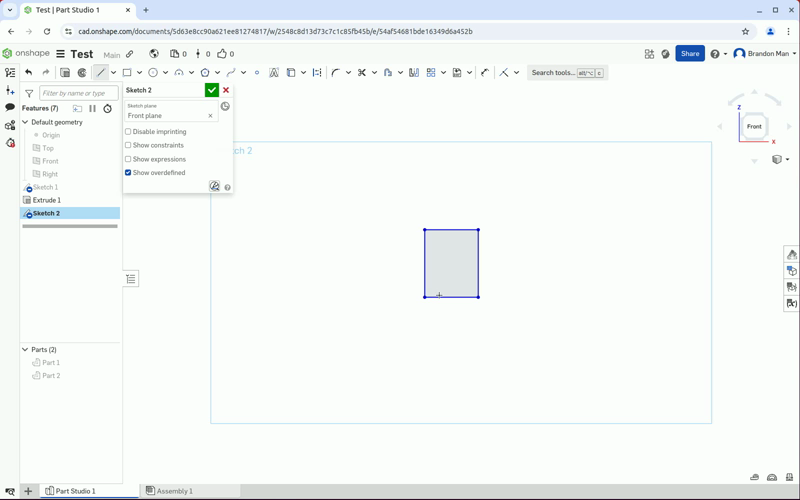
key_down(shift)
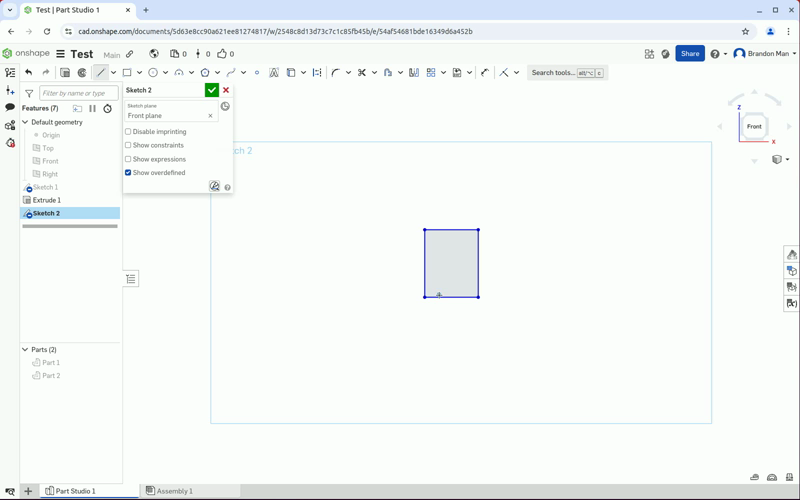
mouse_move(469, 294)
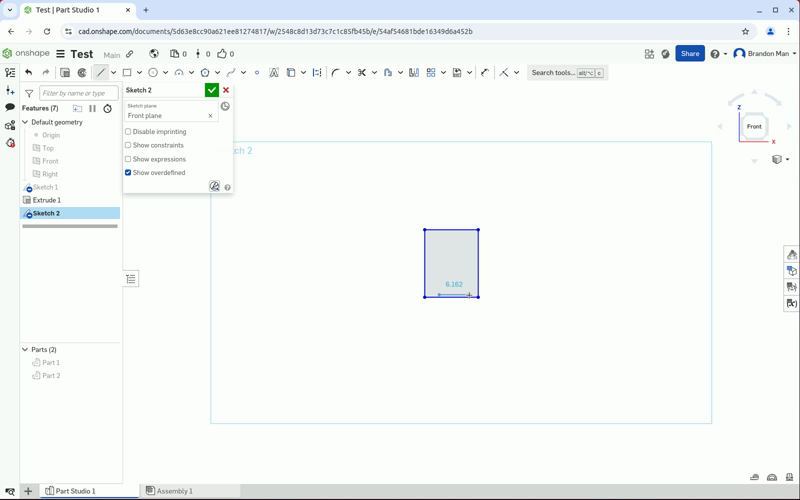
mouse_move(464, 294)
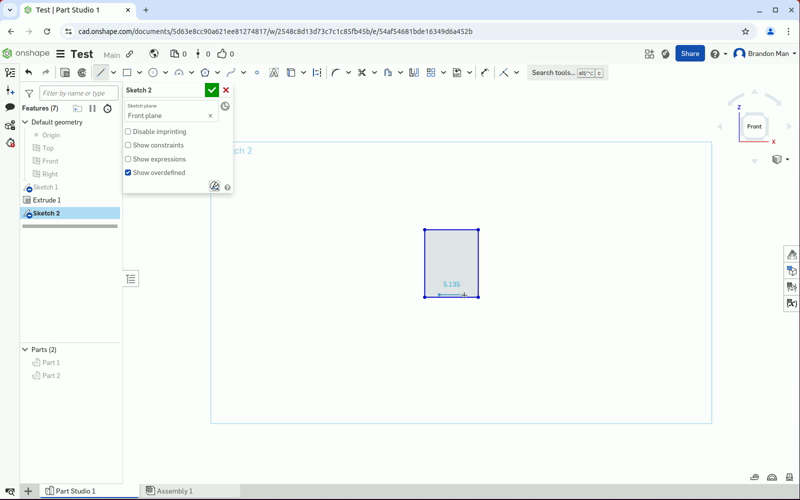
click(464, 294)
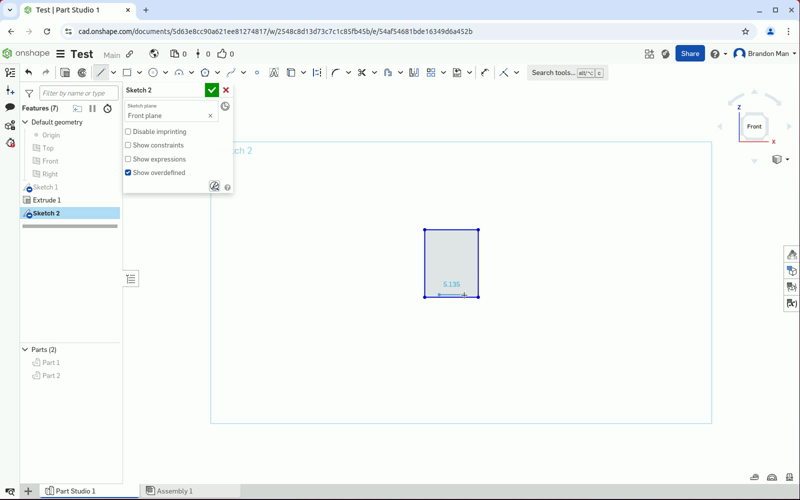
key_up(shift)
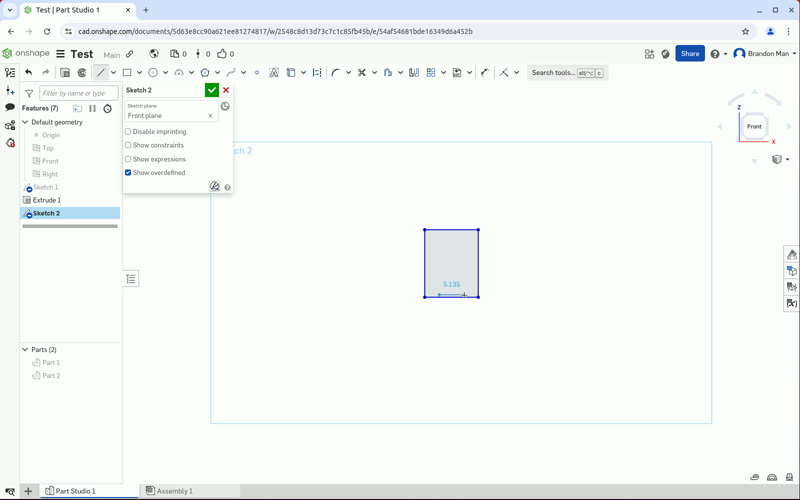
key_down(shift)
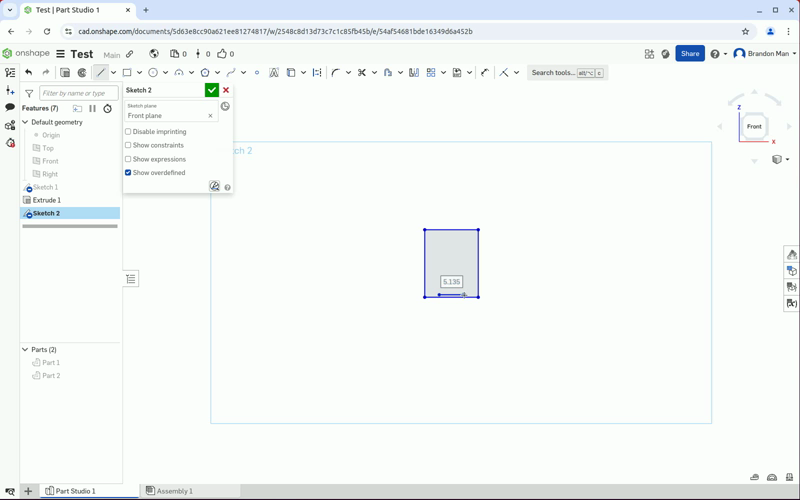
mouse_move(494, 294)
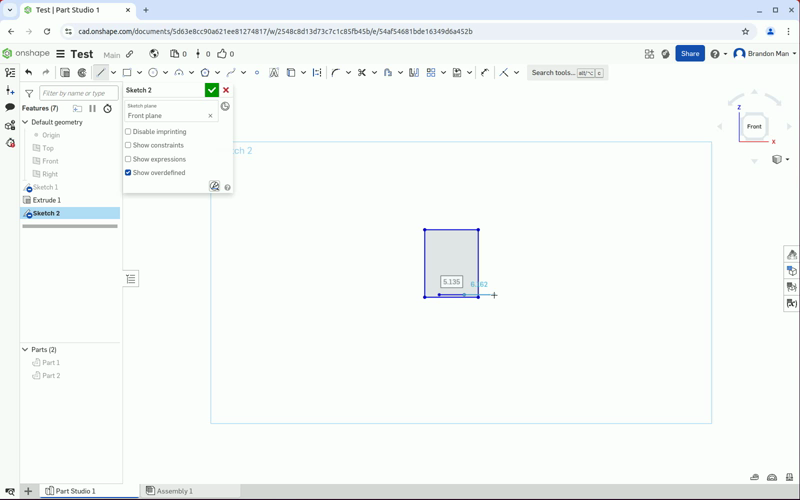
mouse_move(464, 251)
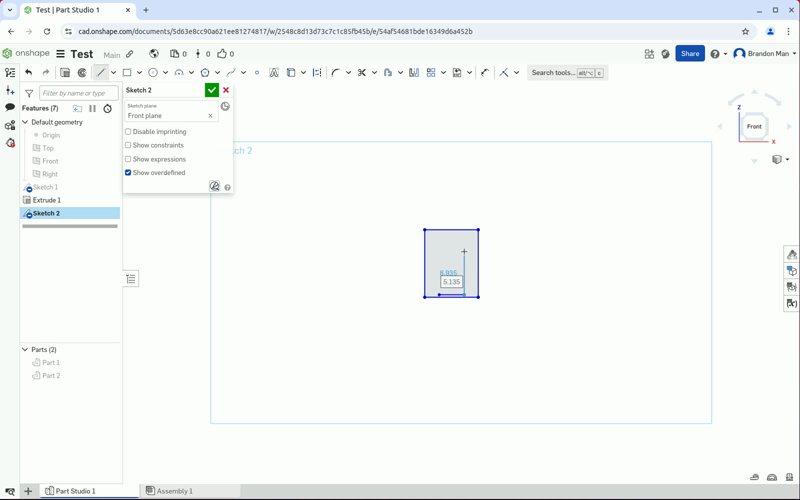
click(464, 251)
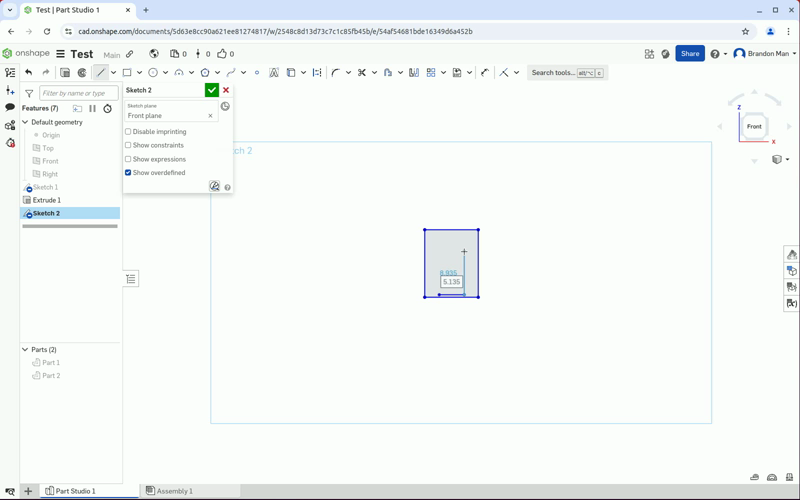
key_up(shift)
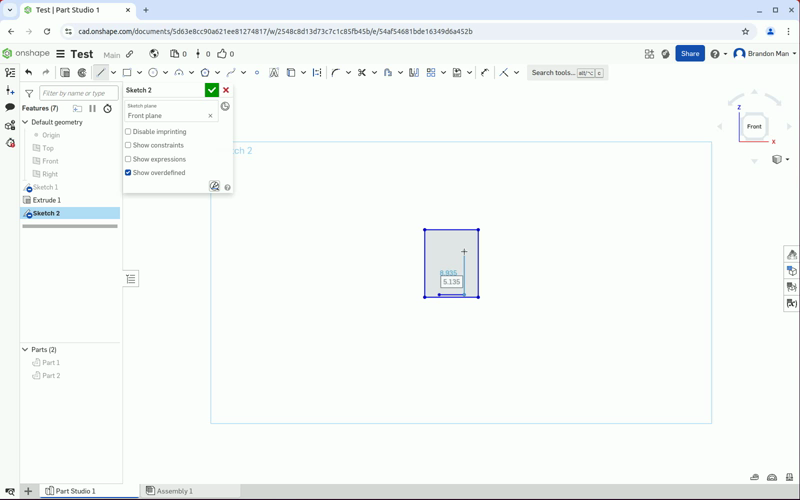
key_down(shift)
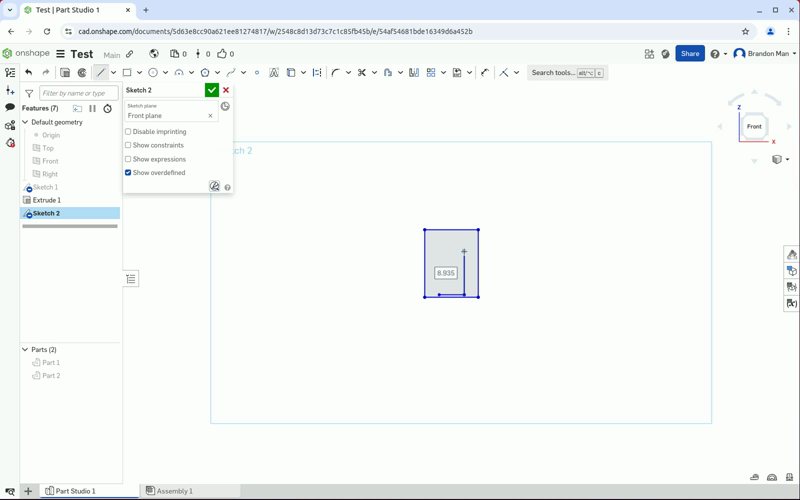
mouse_move(494, 251)
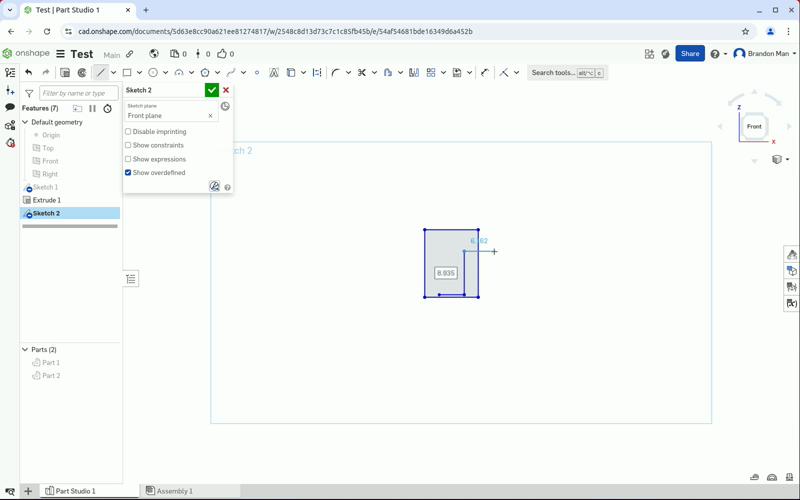
mouse_move(439, 251)
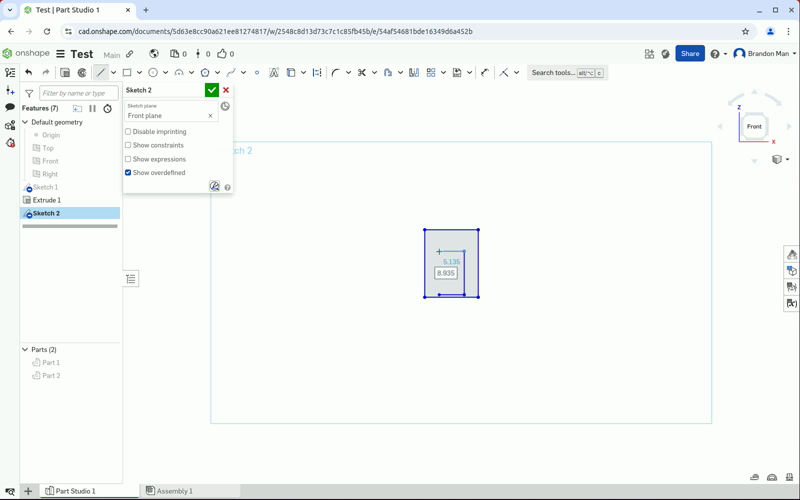
click(439, 251)
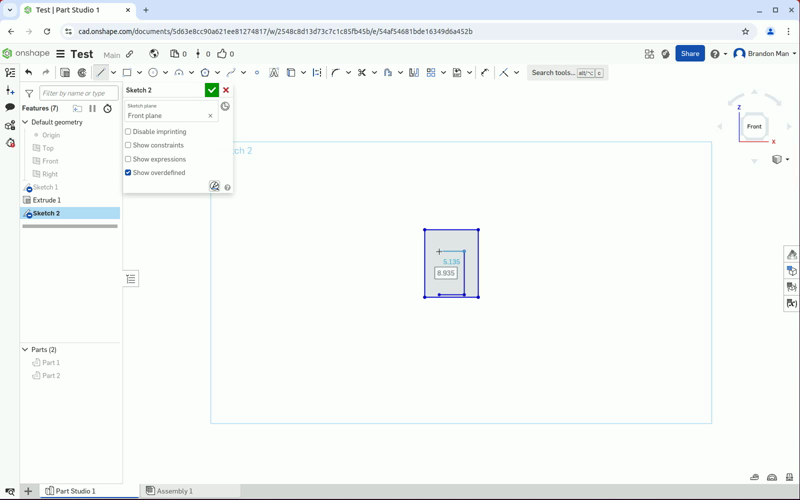
key_up(shift)
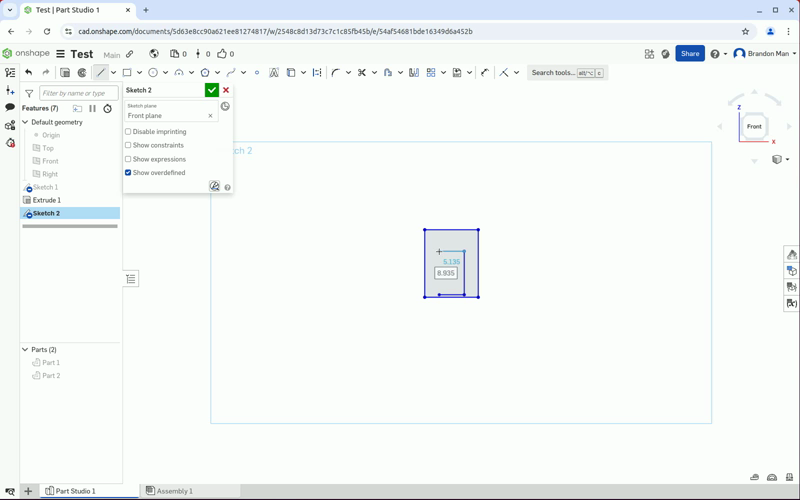
mouse_move(469, 251)
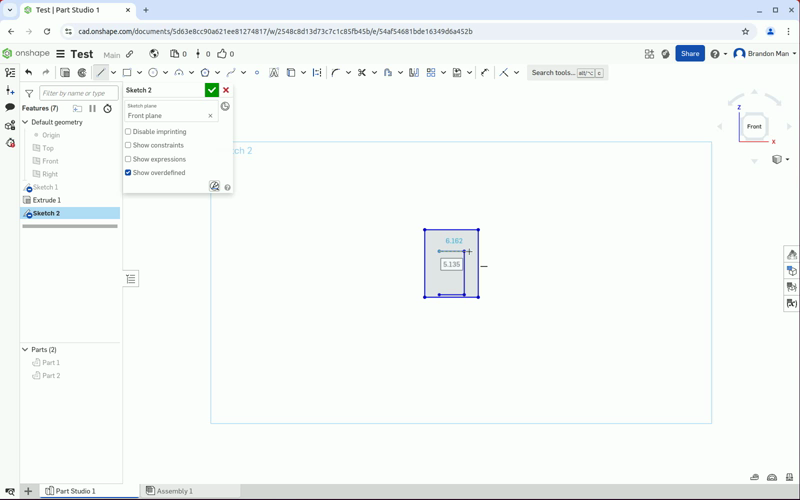
key_down(shift)
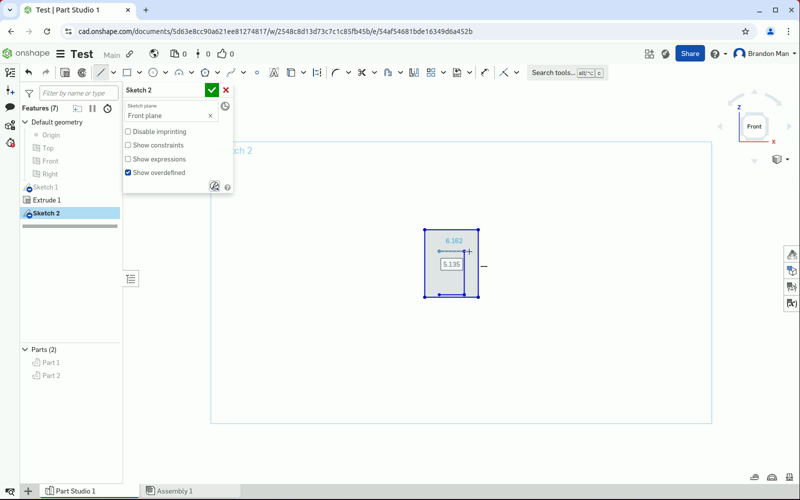
mouse_move(439, 294)
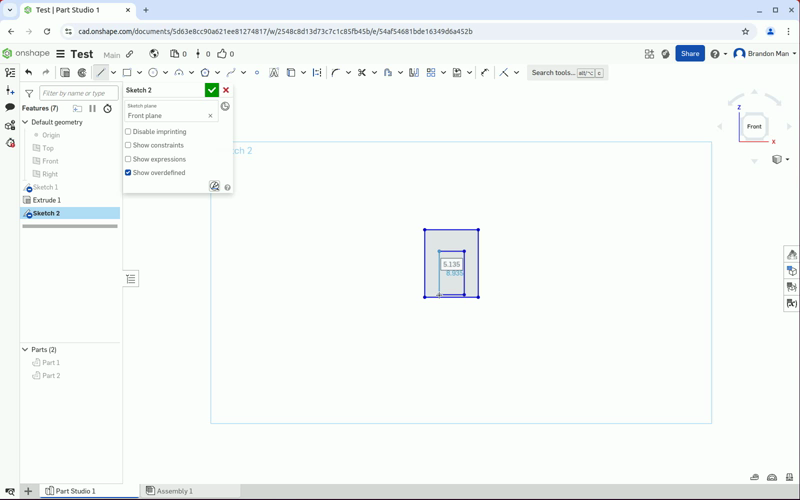
key_up(shift)
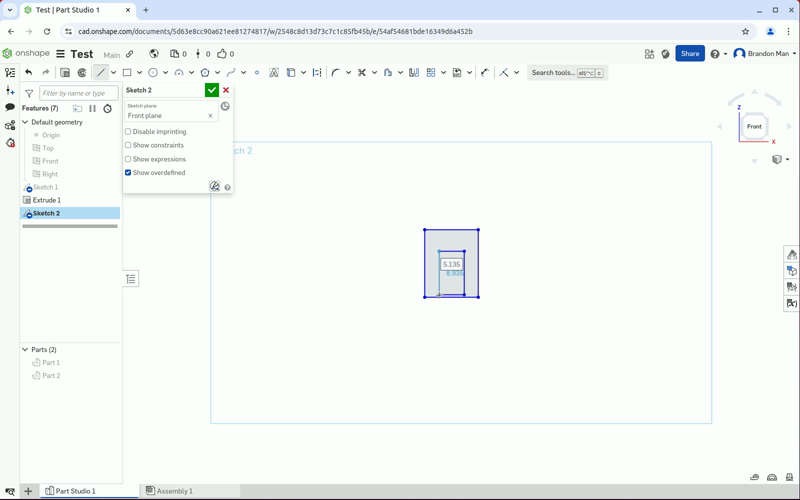
click(439, 294)
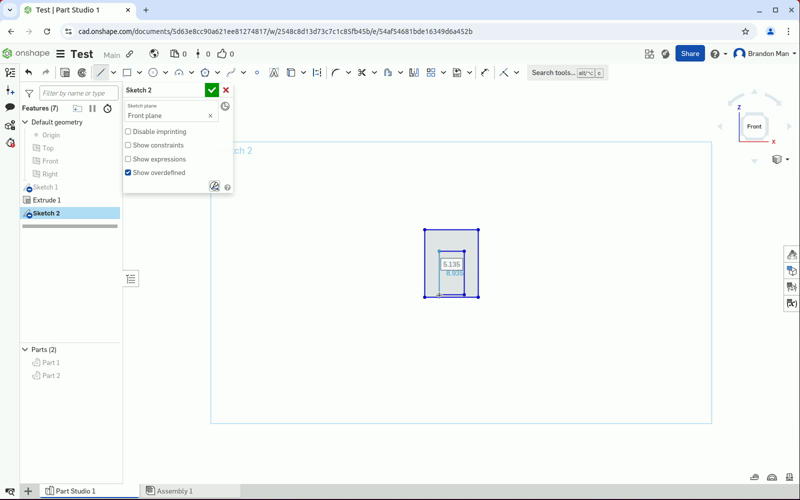
key(esc)
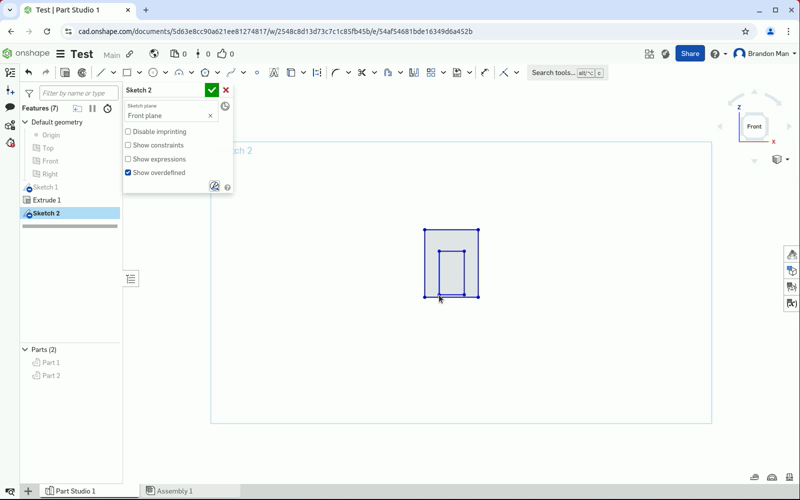
mouse_move(464, 243)
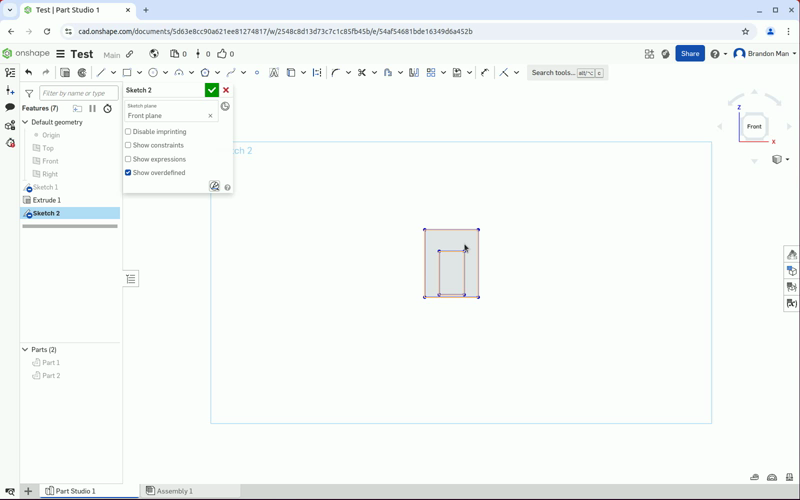
click(464, 243)
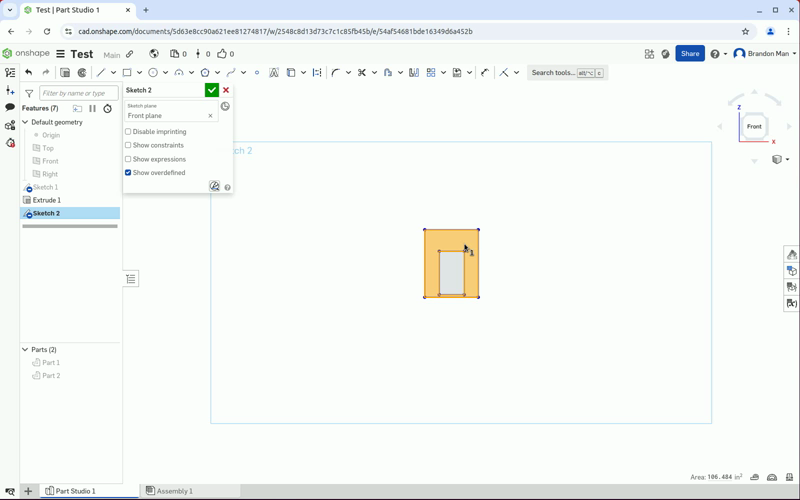
mouse_move(73, 352)
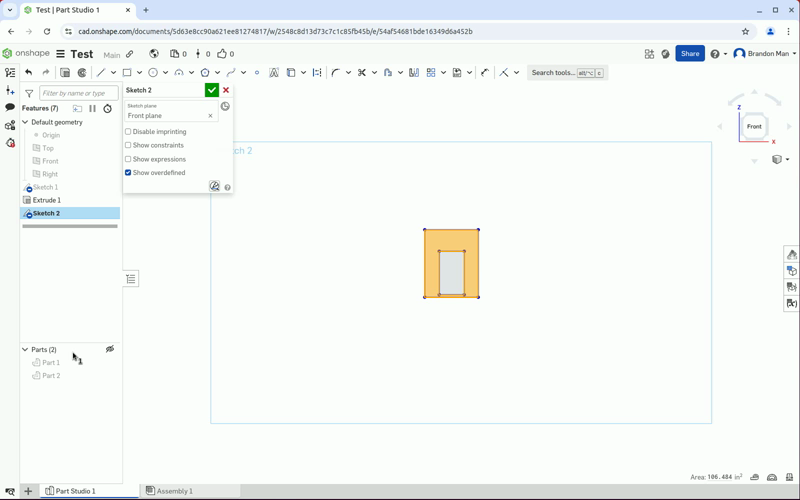
key(shift+y)
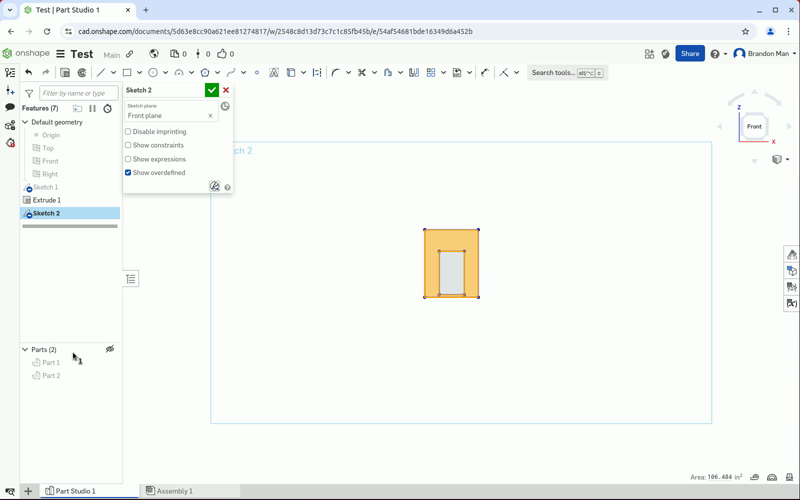
key(shift+e)
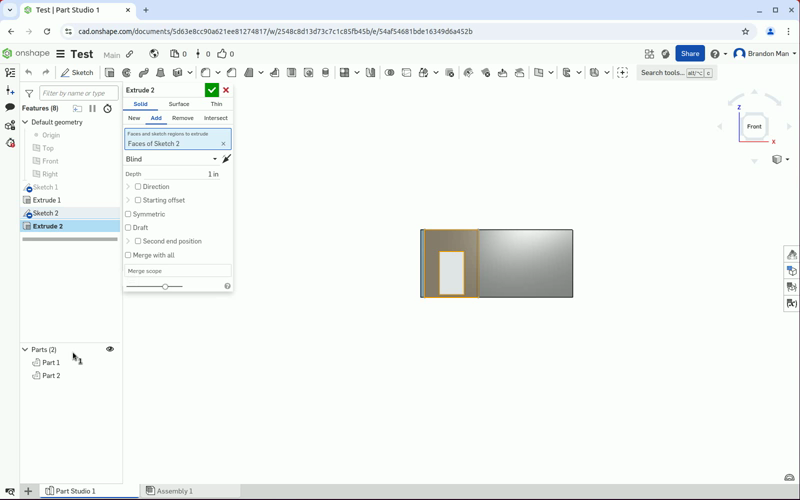
mouse_move(143, 106)
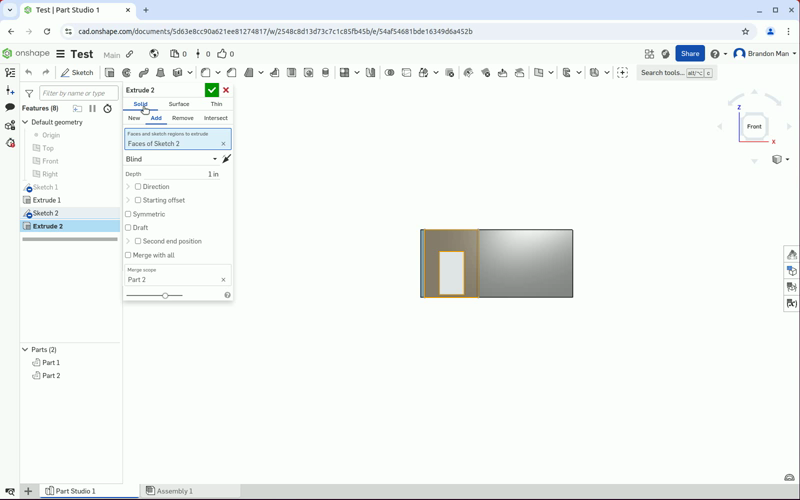
click(143, 106)
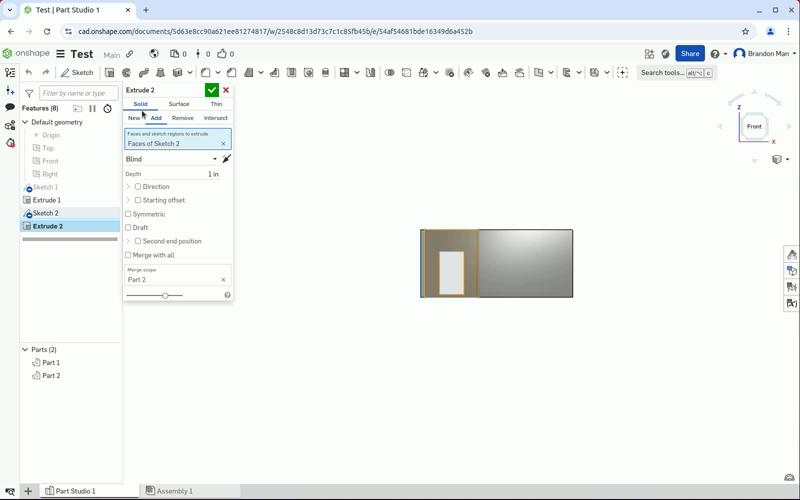
mouse_move(137, 120)
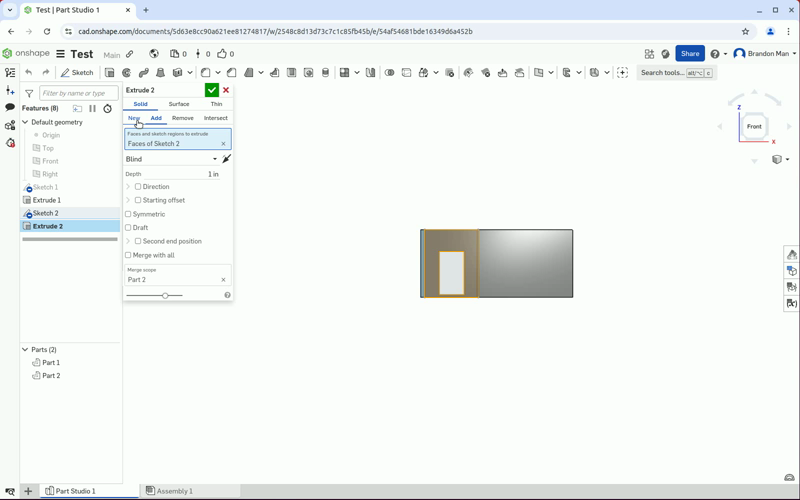
click(137, 120)
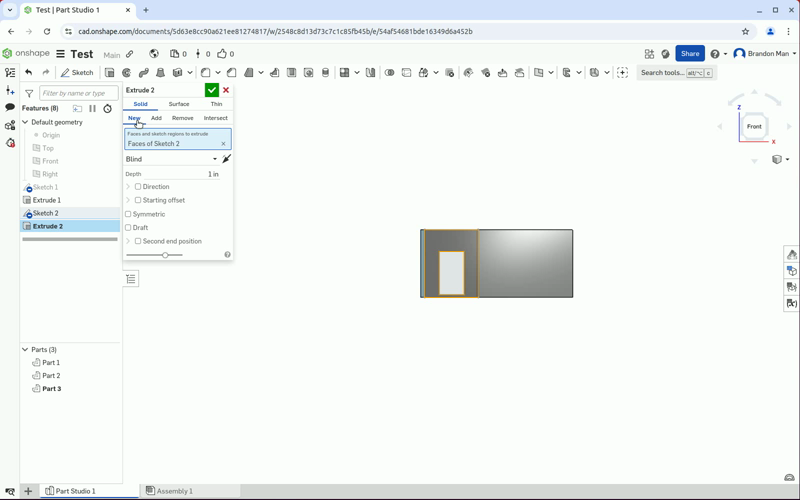
key(tab, 4)
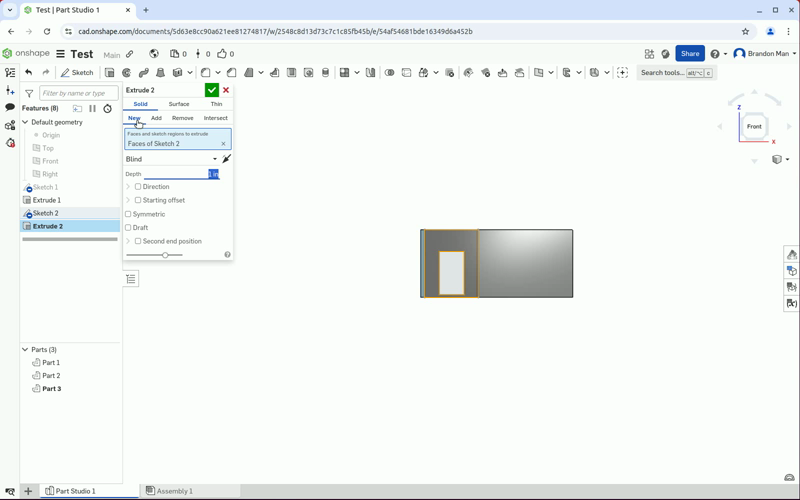
text(0.481)
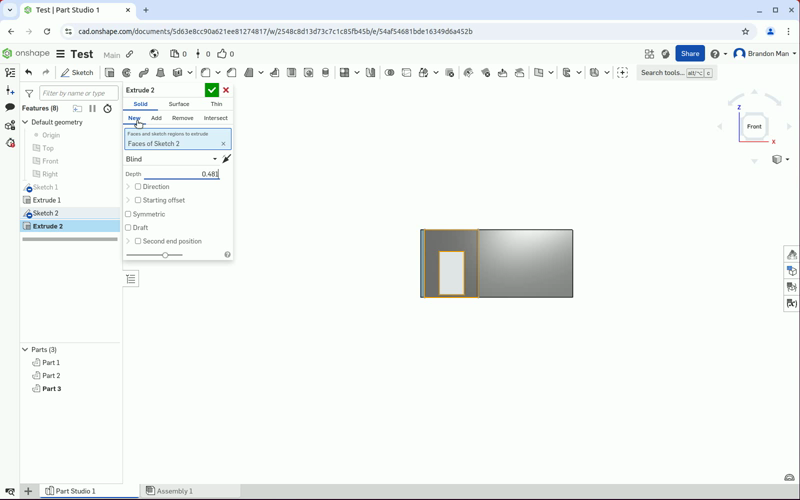
key(enter)
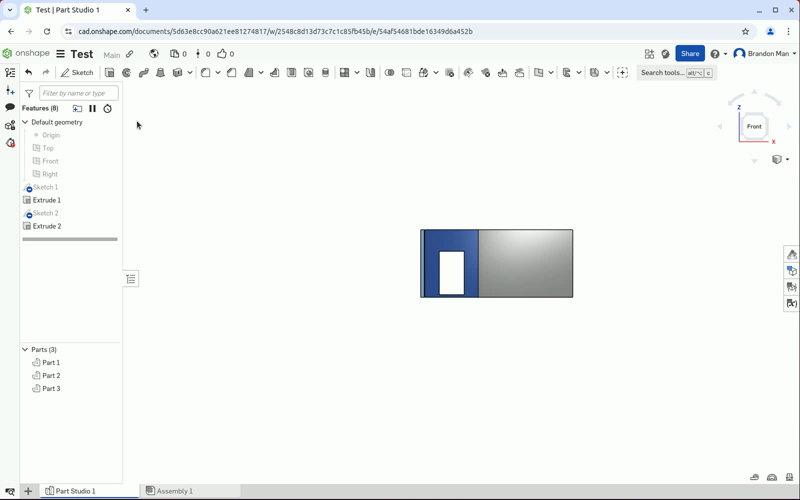
key(shift+h)
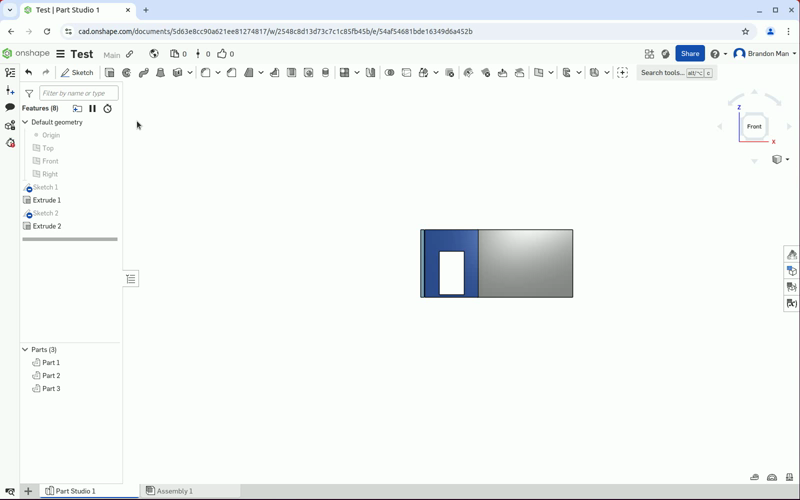
key(shift+h)
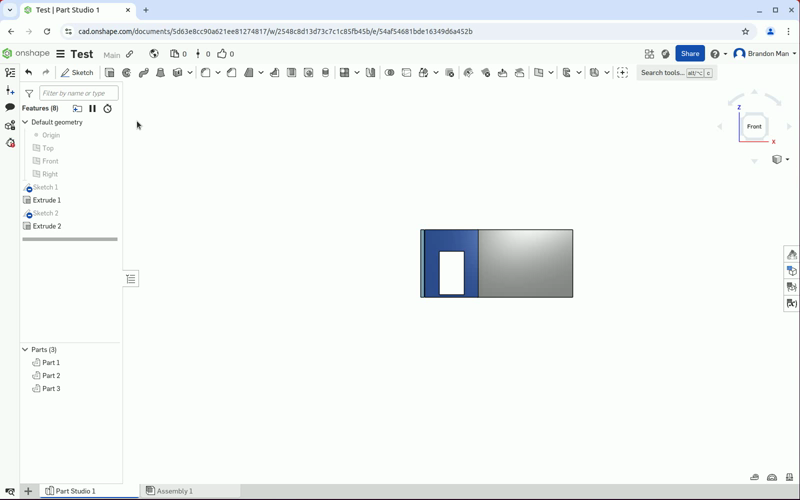
mouse_move(73, 189)
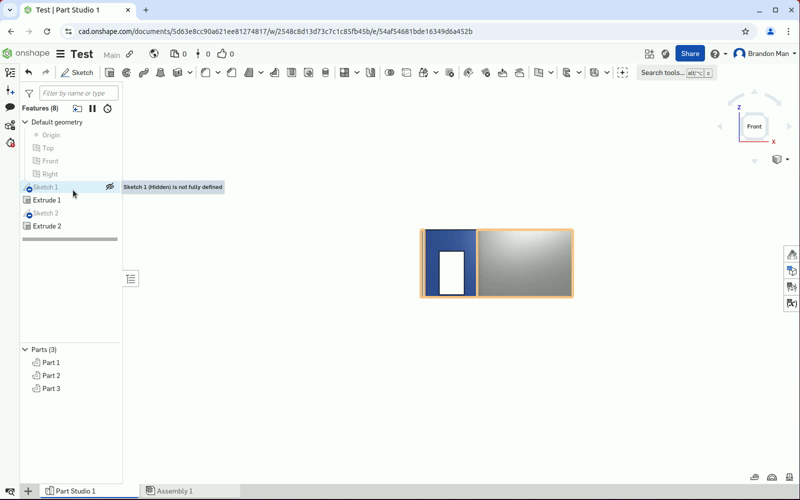
click(73, 189)
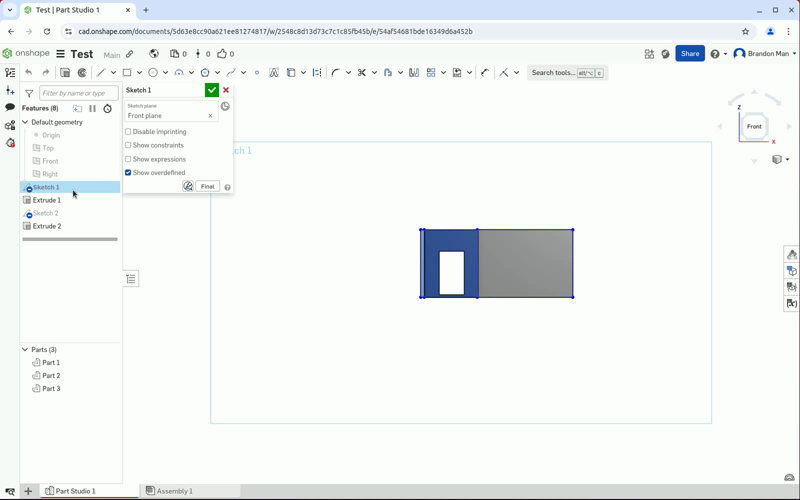
mouse_move(229, 92)
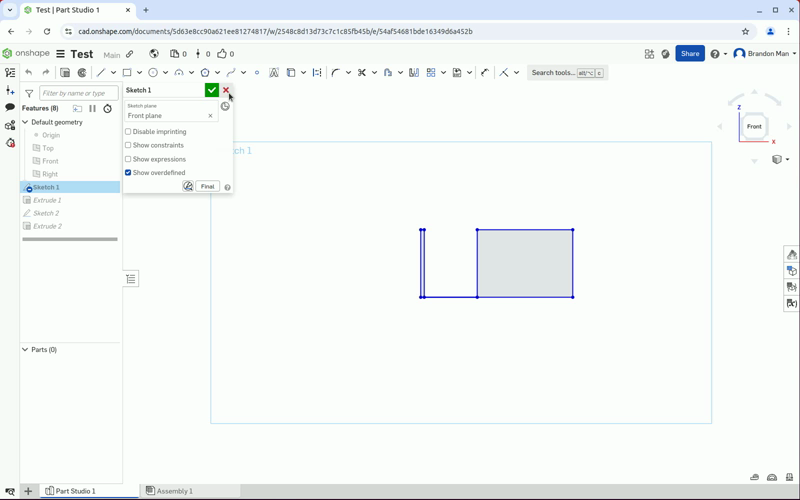
click(229, 92)
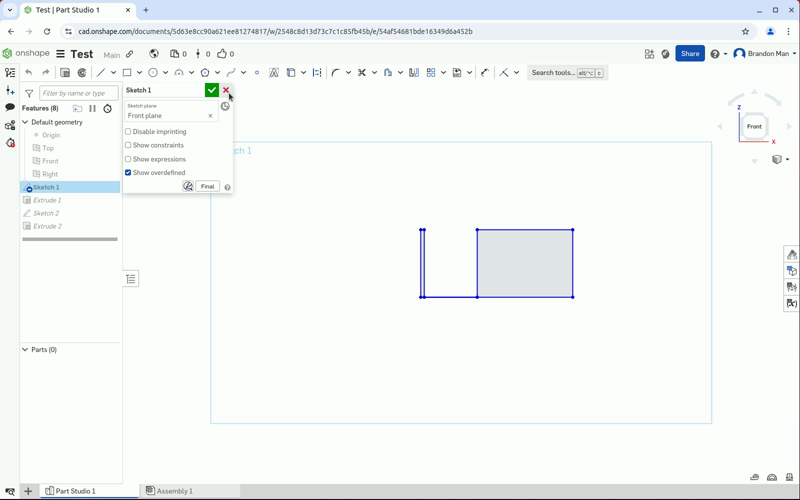
key(shift+s)
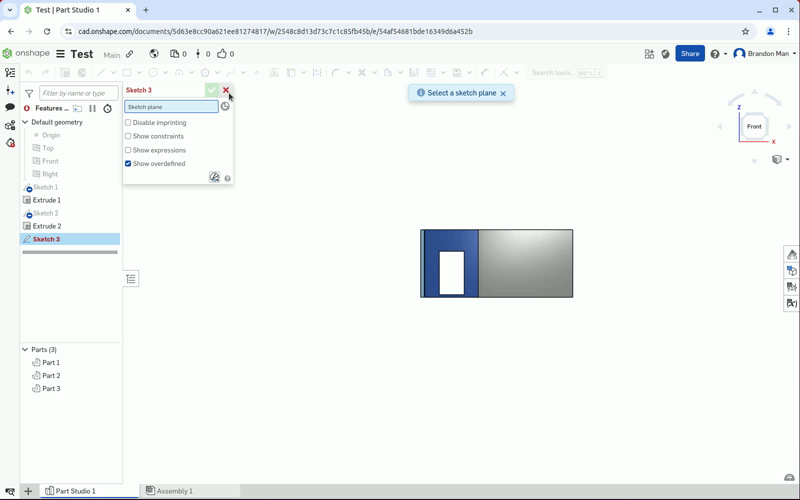
mouse_move(73, 163)
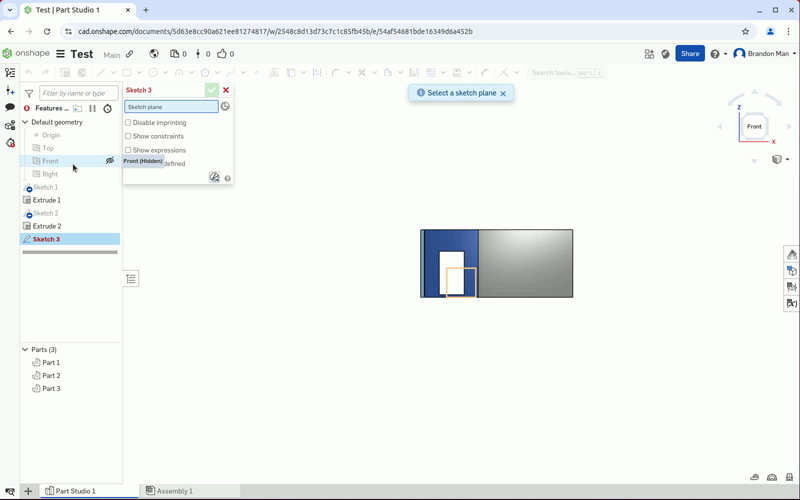
click(73, 163)
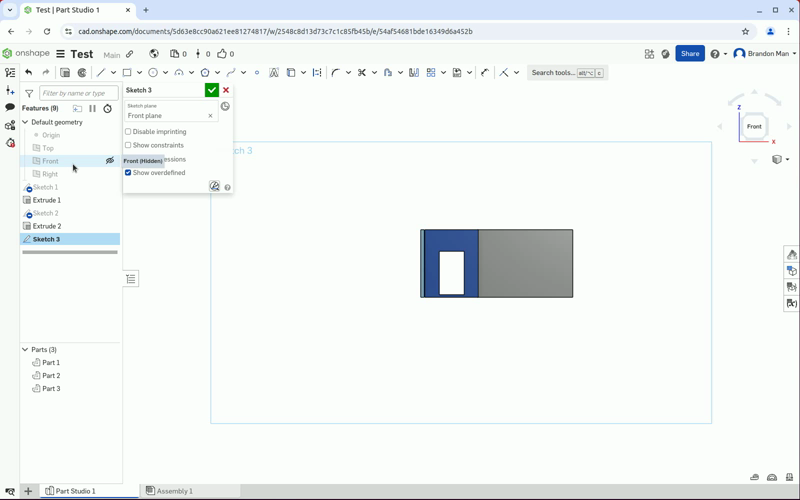
mouse_move(73, 352)
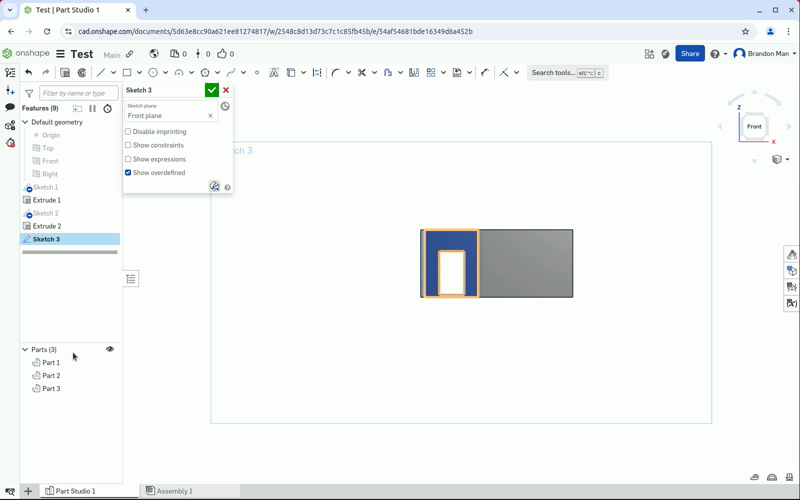
key(y)
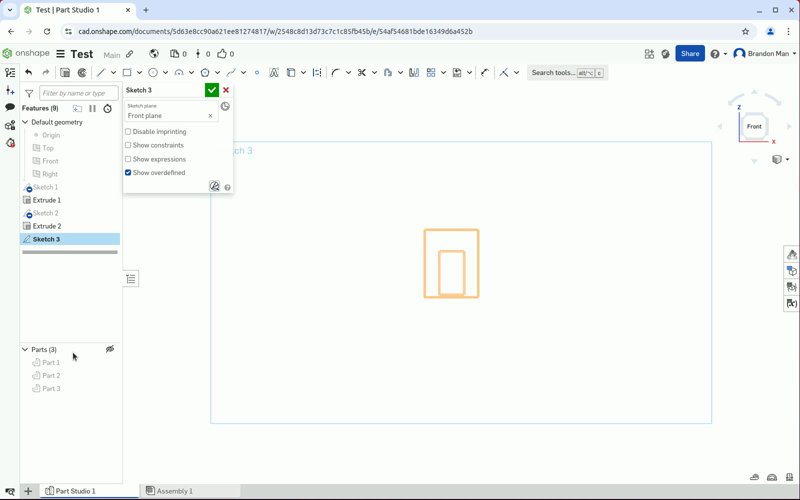
key(l)
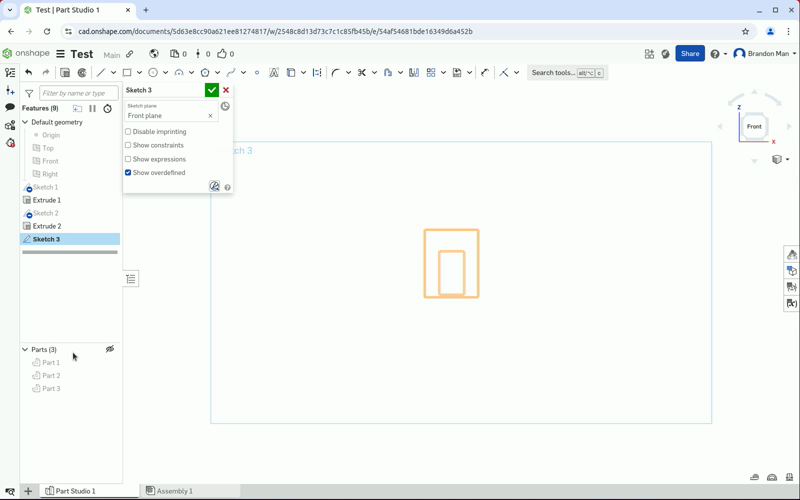
key_down(shift)
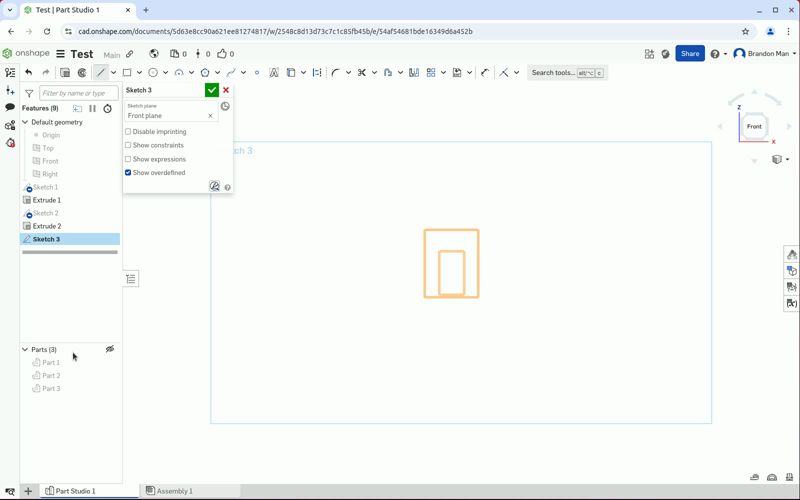
mouse_move(438, 294)
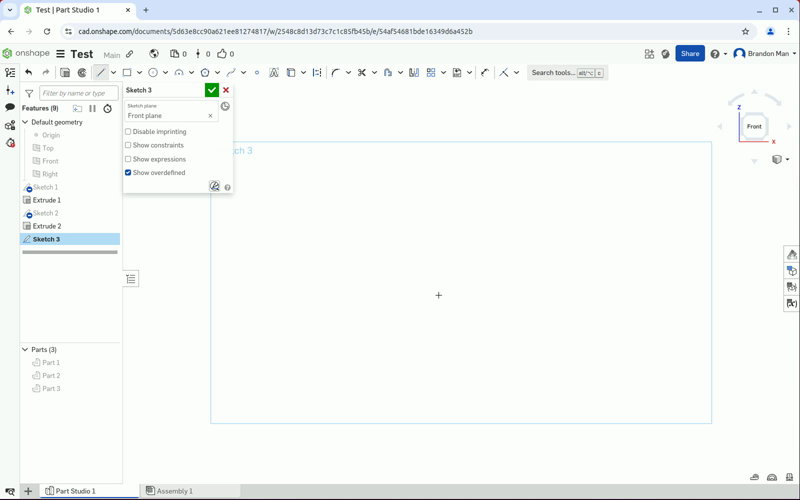
click(438, 294)
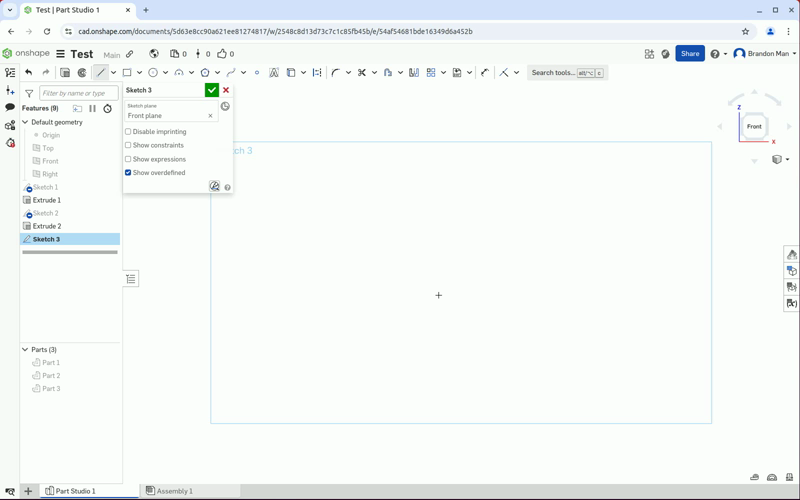
key_up(shift)
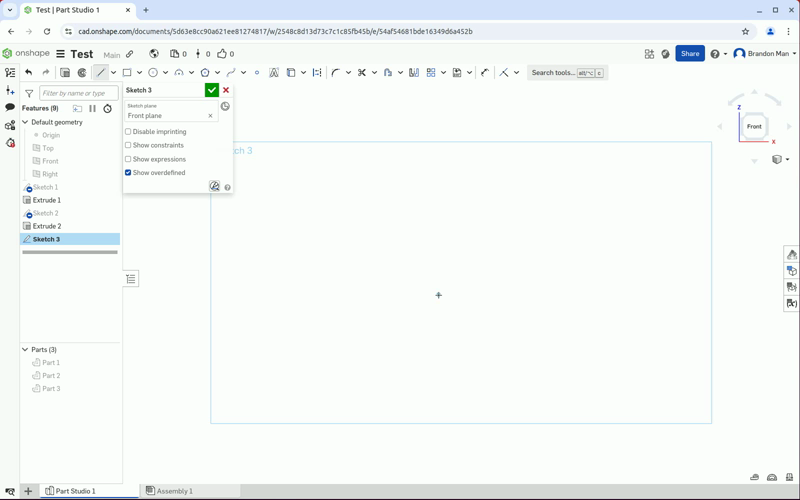
key_down(shift)
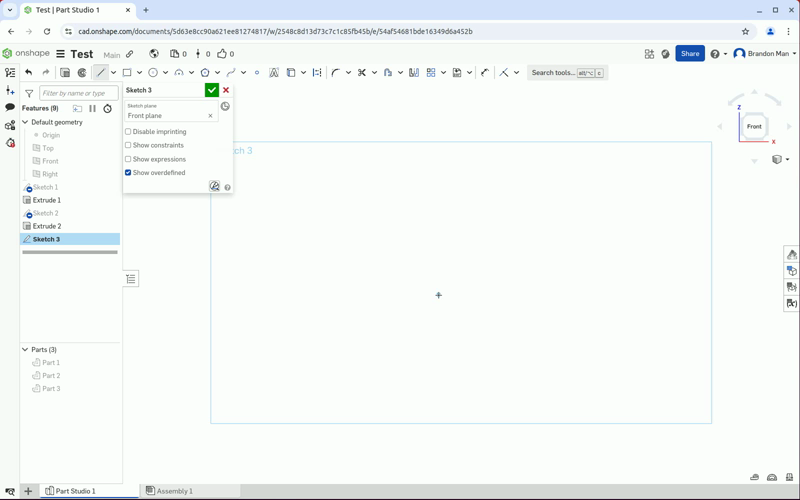
mouse_move(468, 294)
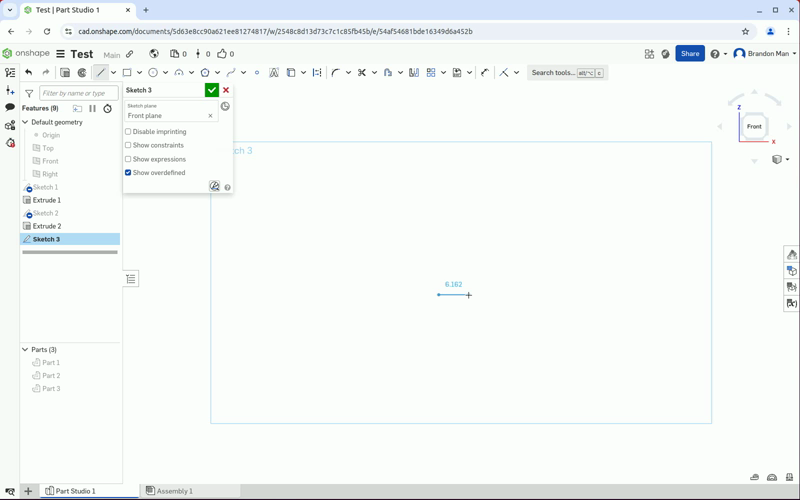
mouse_move(464, 294)
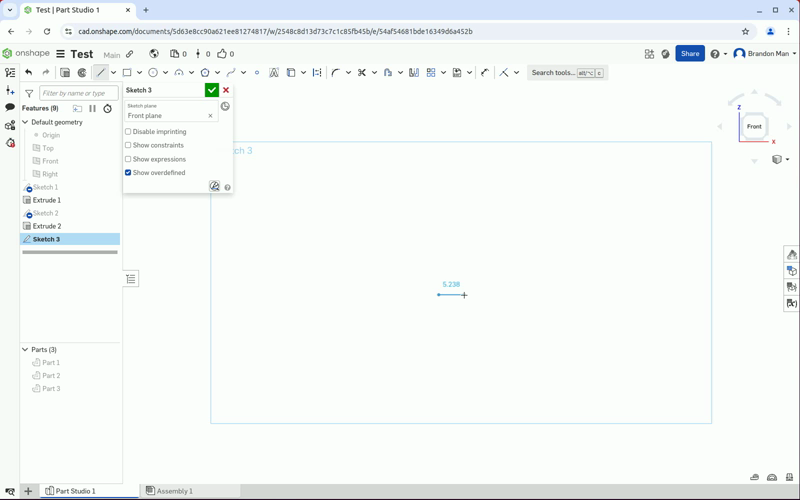
click(464, 294)
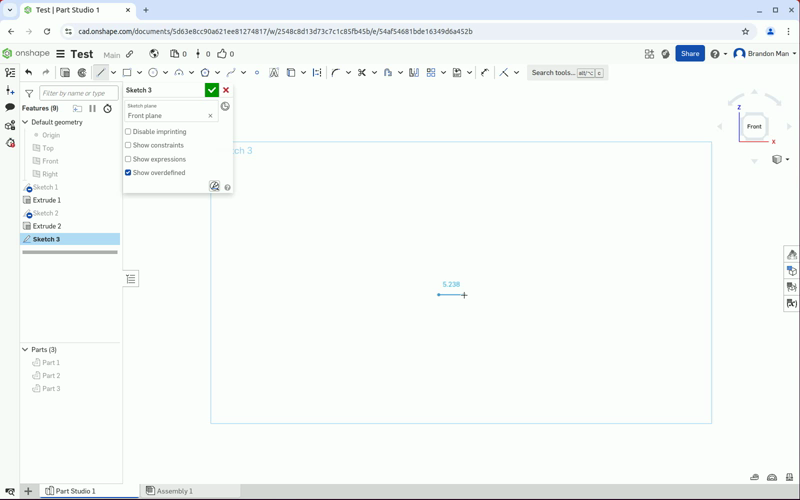
key_up(shift)
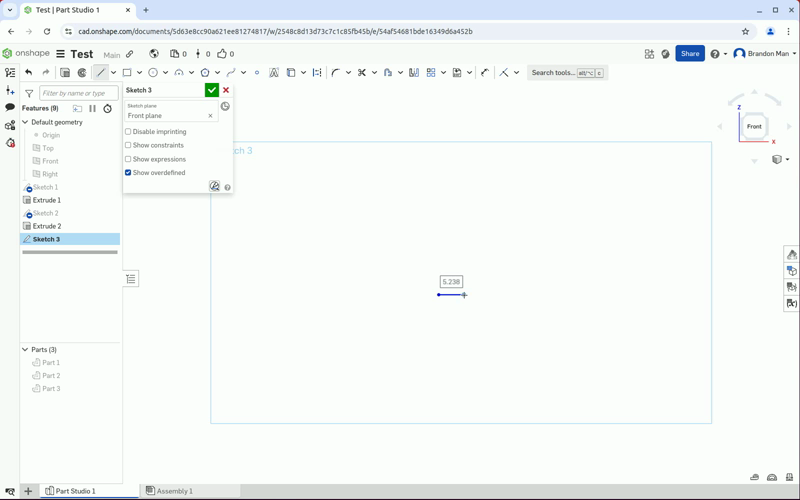
key_down(shift)
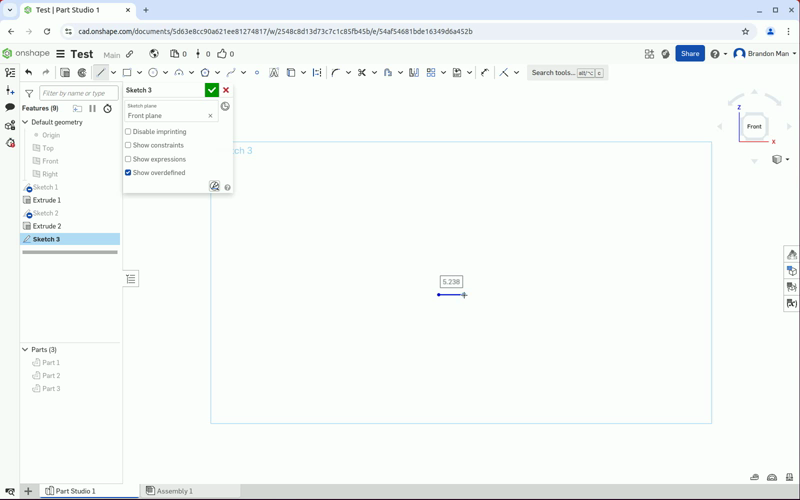
mouse_move(494, 294)
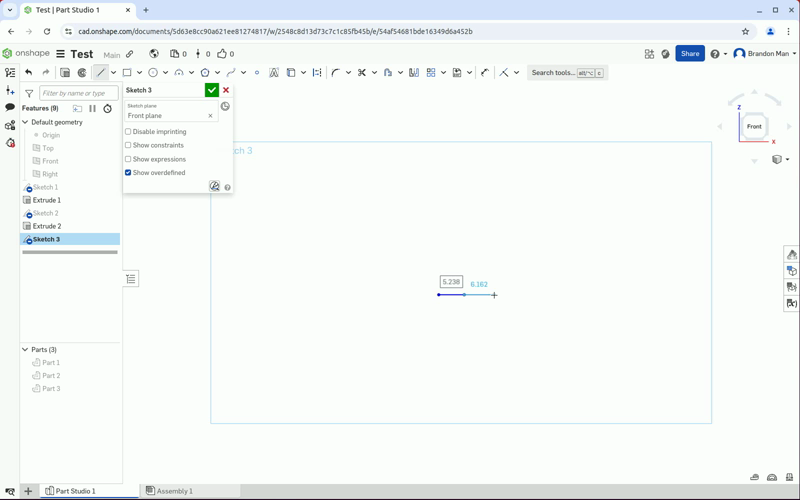
mouse_move(464, 250)
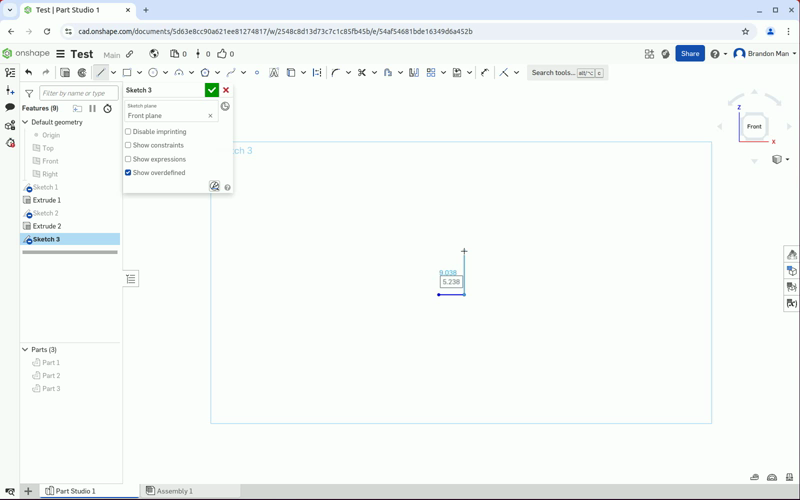
click(464, 250)
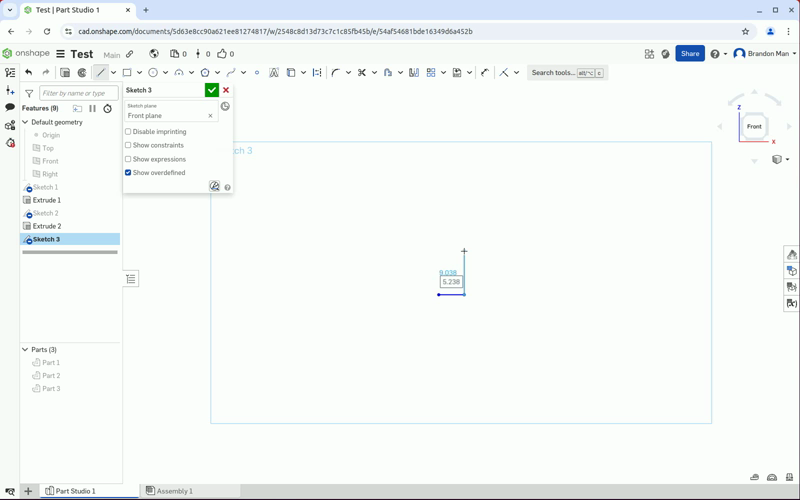
key_up(shift)
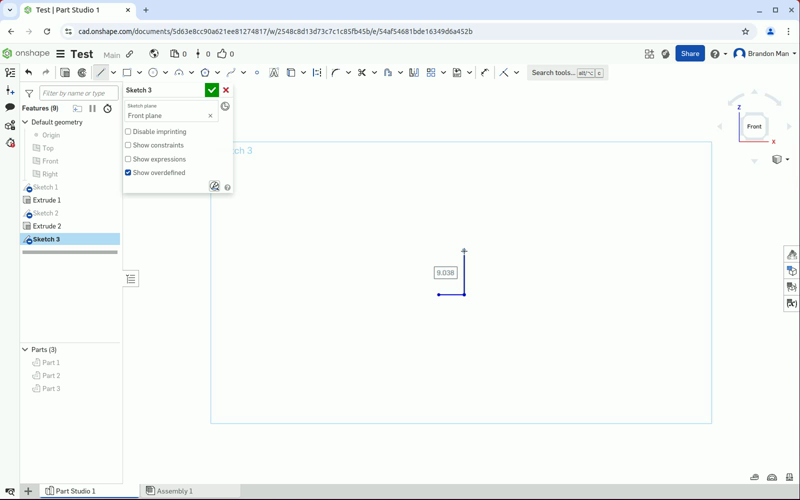
key_down(shift)
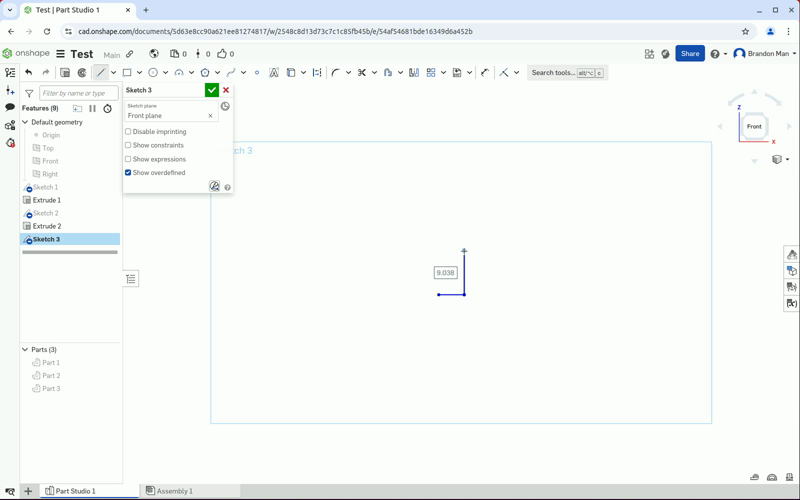
mouse_move(494, 250)
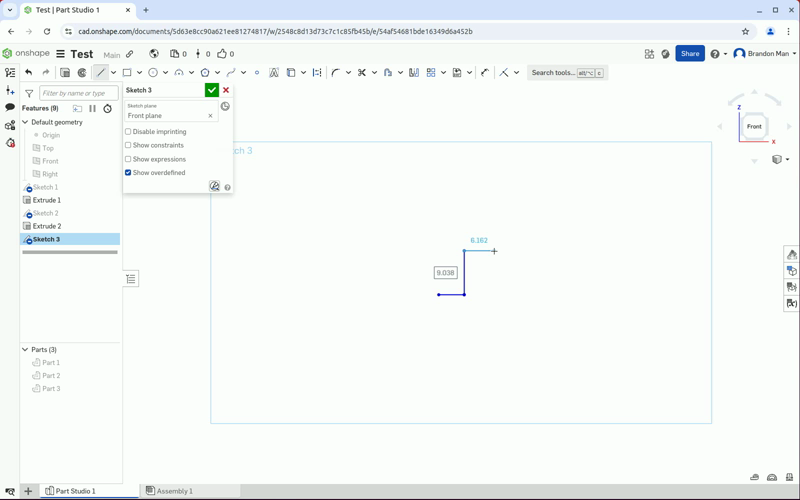
mouse_move(438, 250)
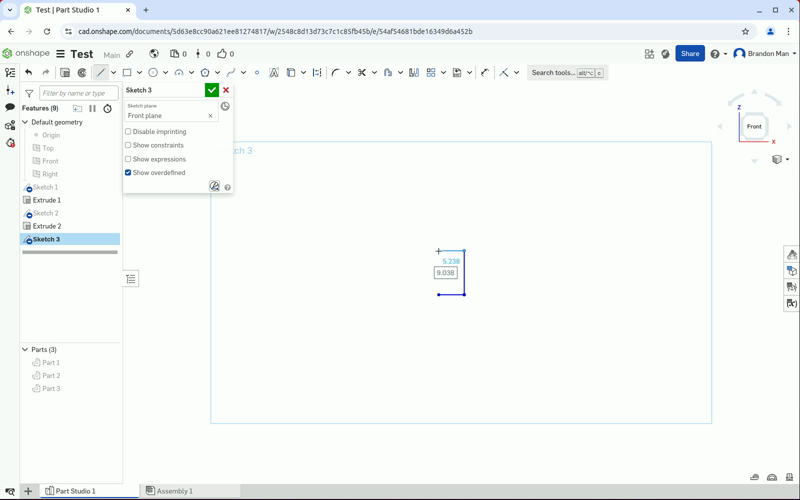
click(438, 250)
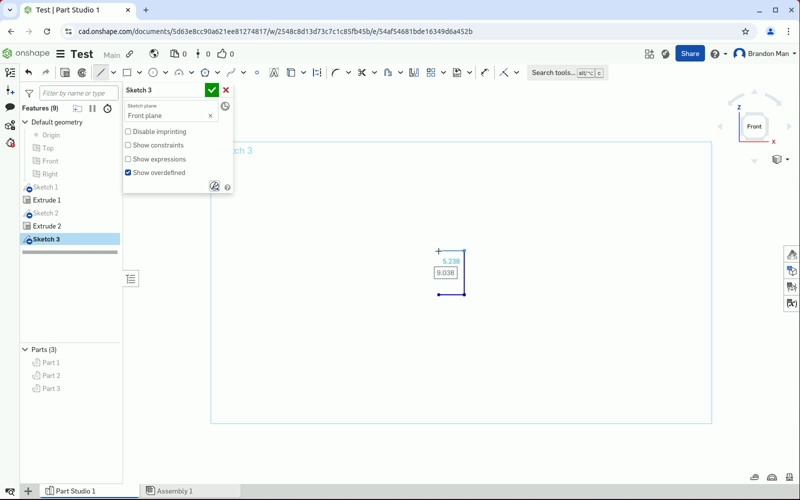
key_up(shift)
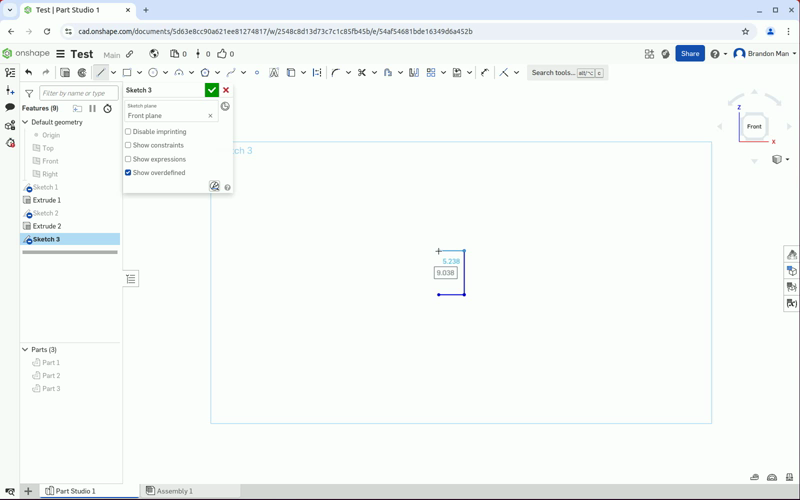
mouse_move(468, 250)
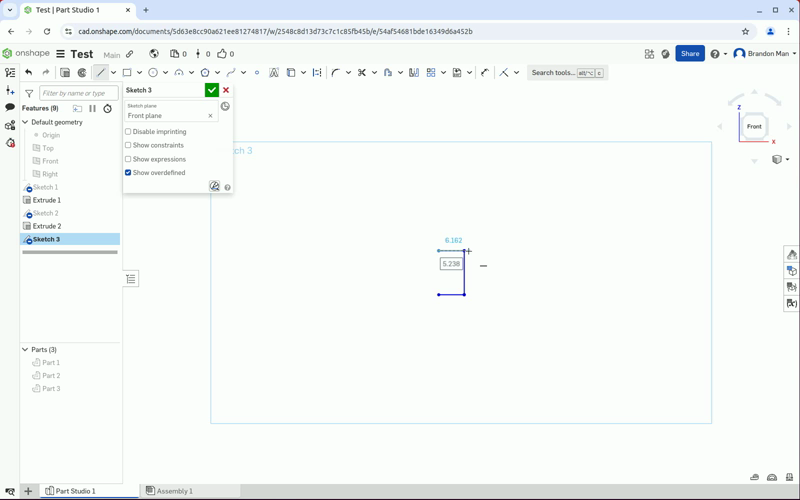
key_down(shift)
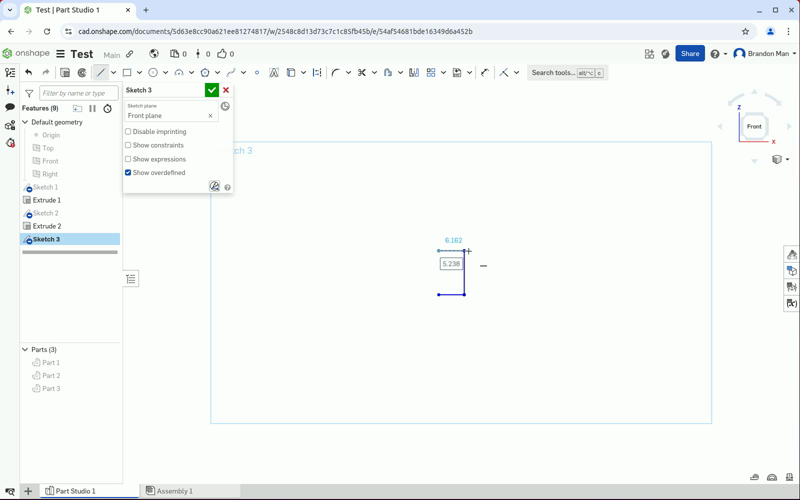
mouse_move(438, 294)
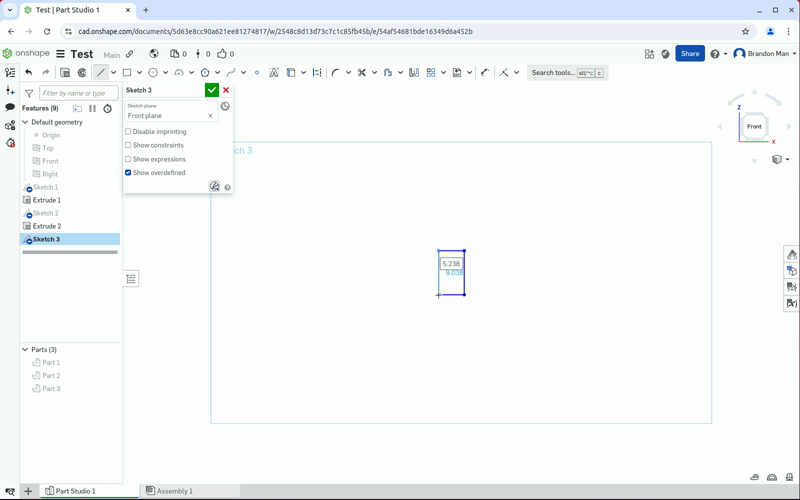
key_up(shift)
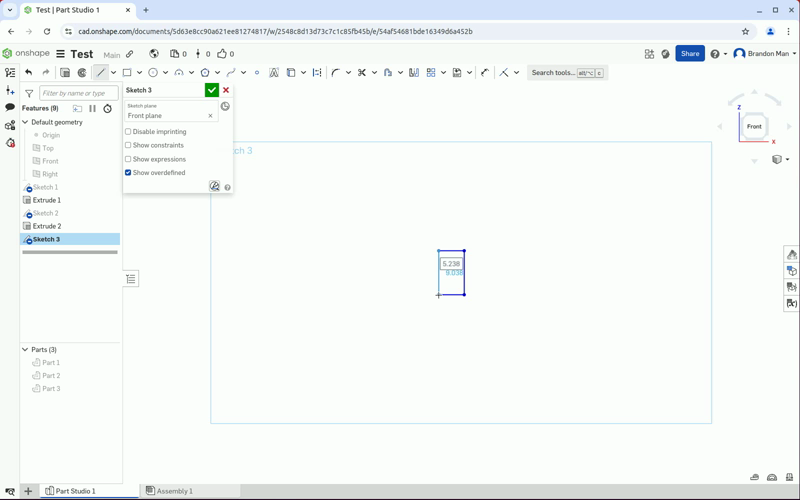
click(438, 294)
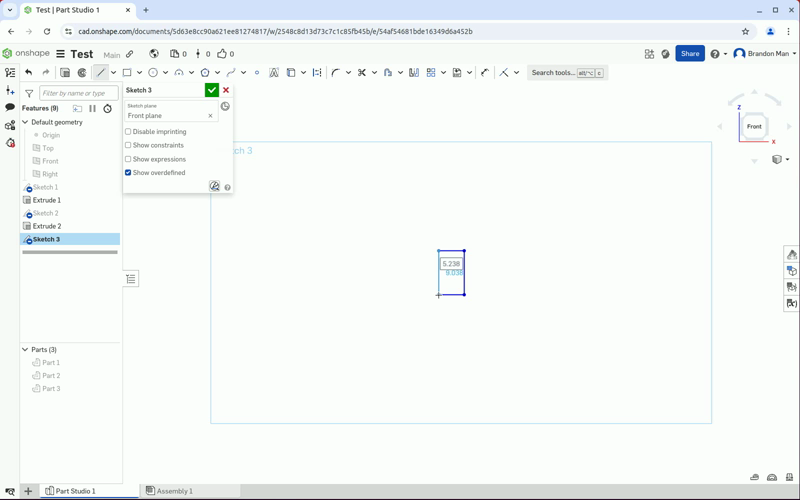
key(esc)
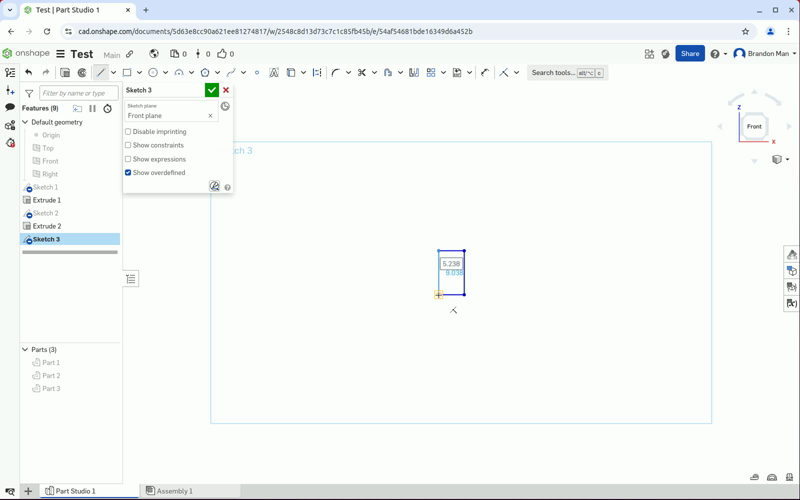
mouse_move(448, 256)
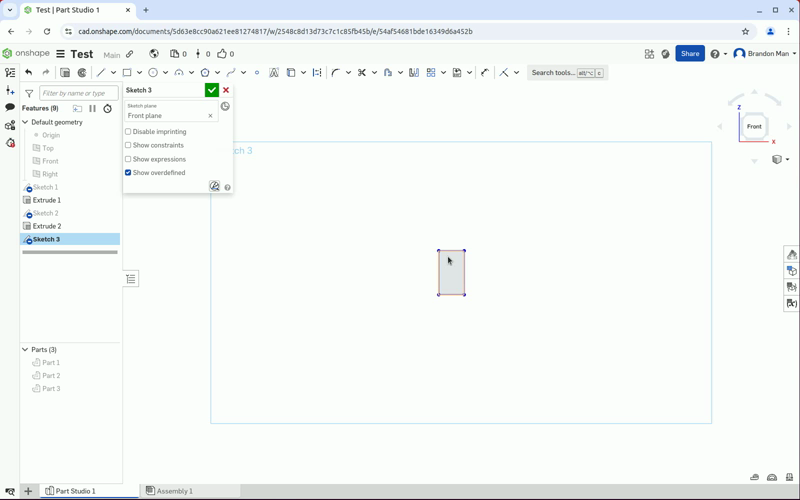
scroll(6)
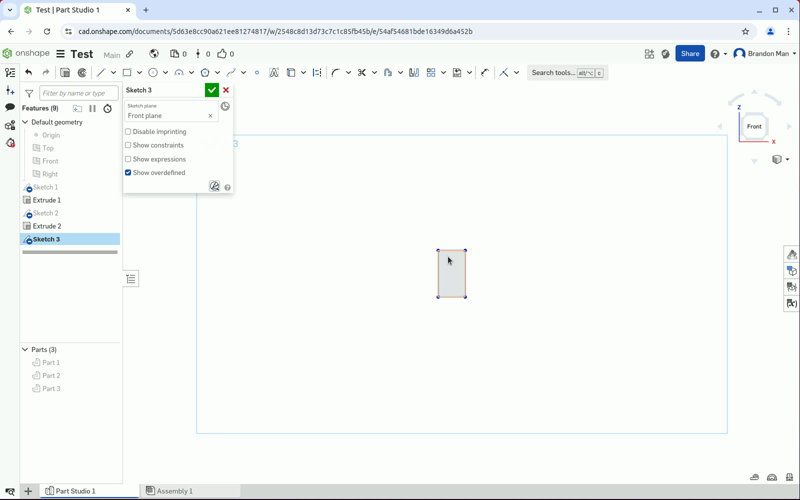
scroll(6)
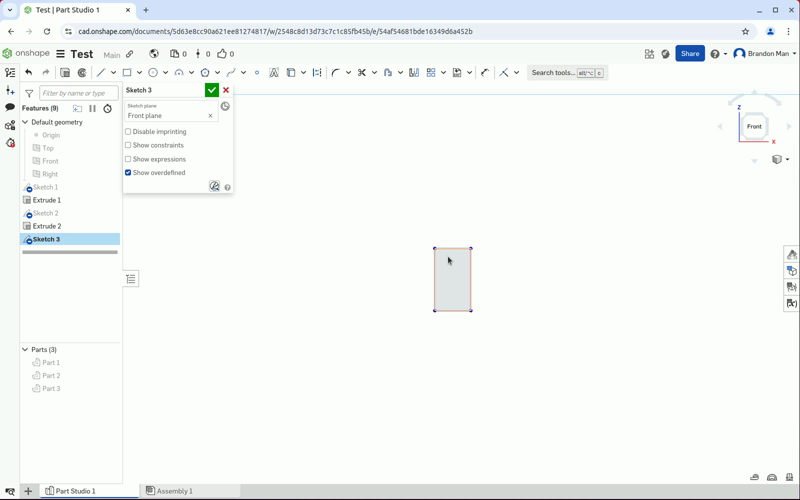
scroll(6)
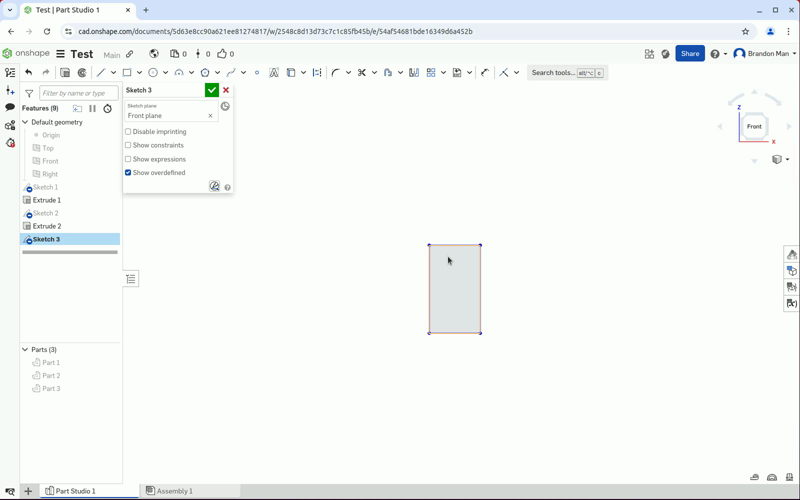
scroll(6)
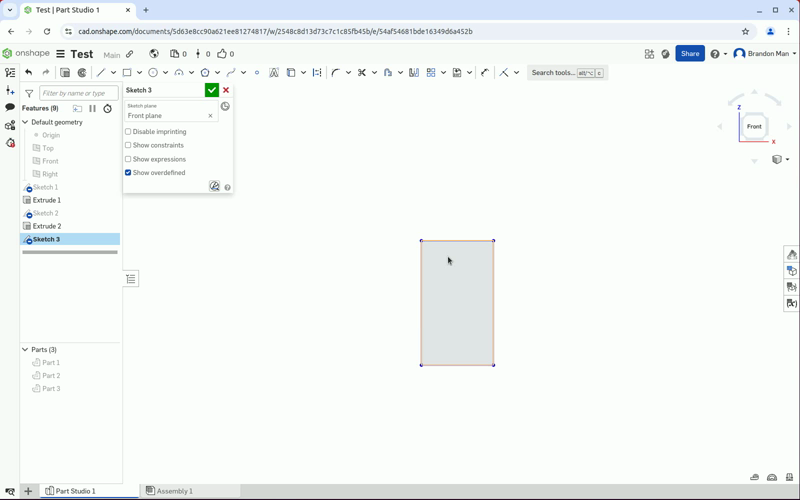
scroll(6)
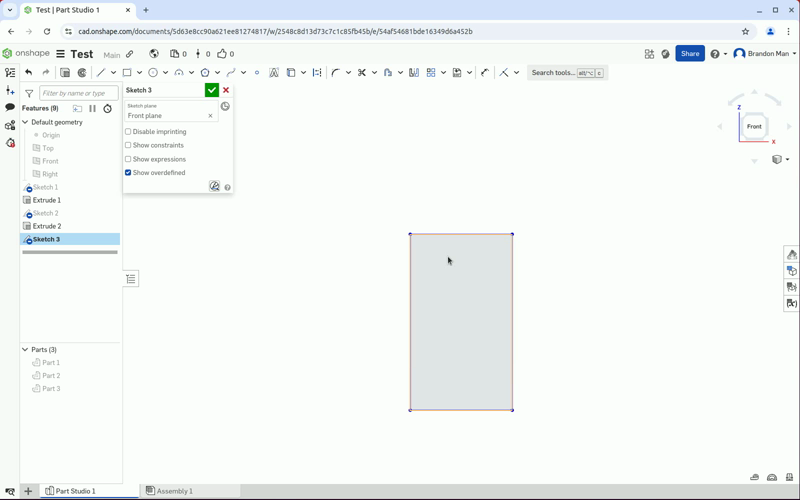
scroll(6)
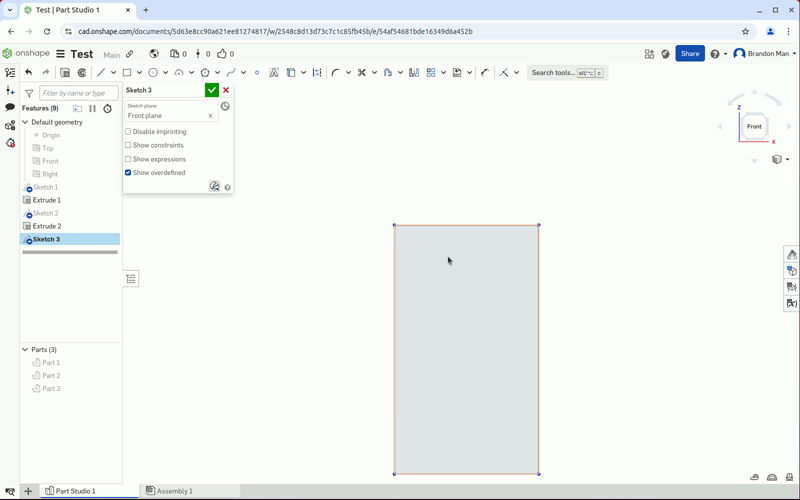
scroll(6)
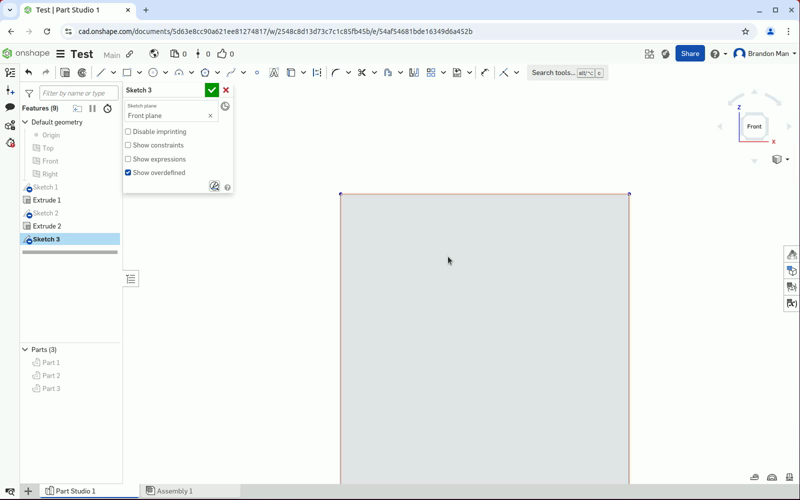
click(448, 256)
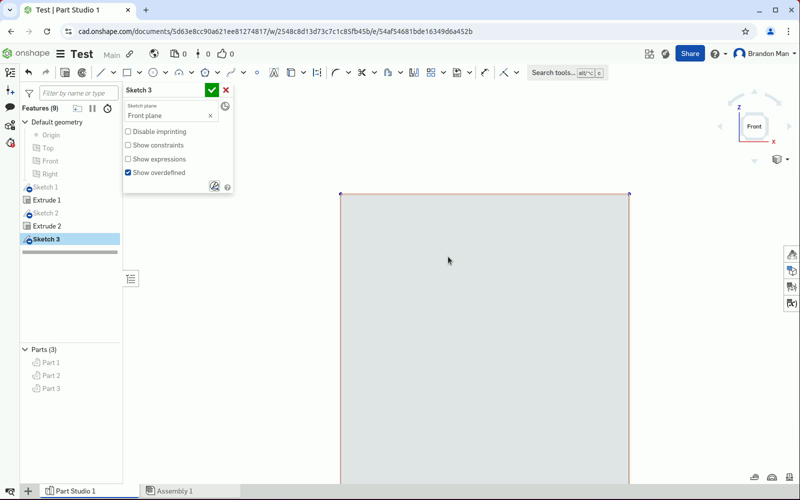
scroll(-6)
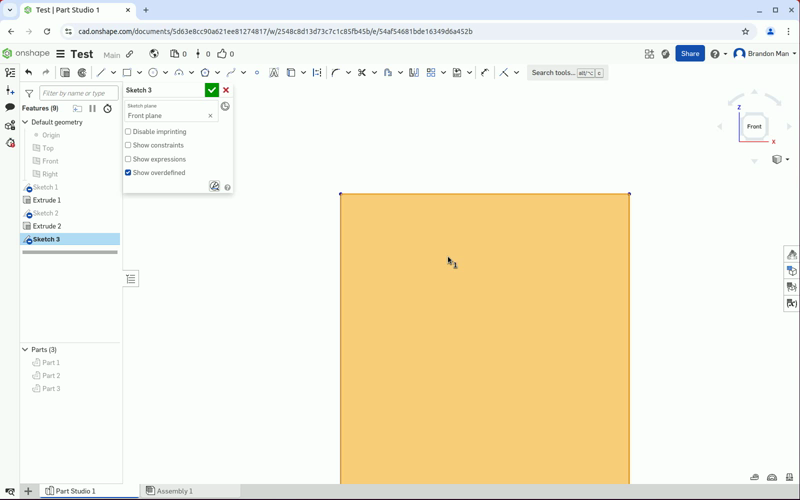
scroll(-6)
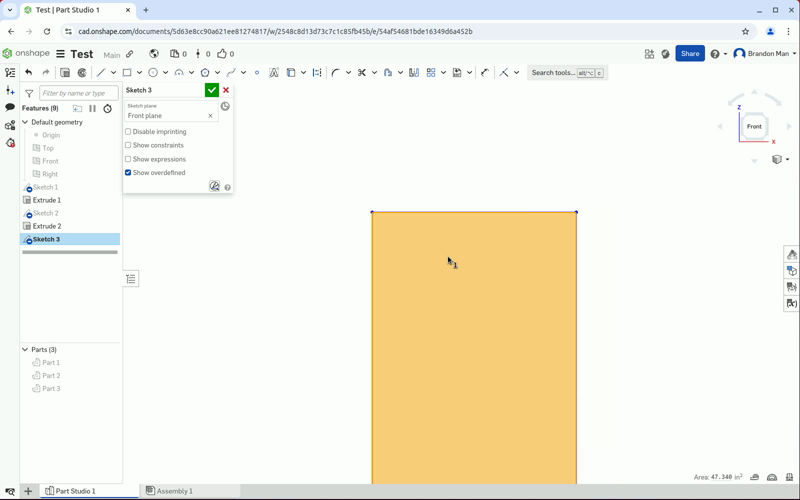
scroll(-6)
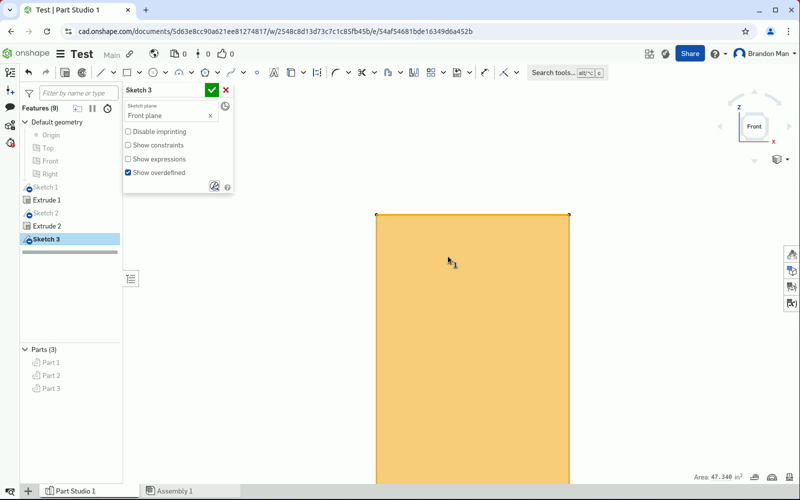
scroll(-6)
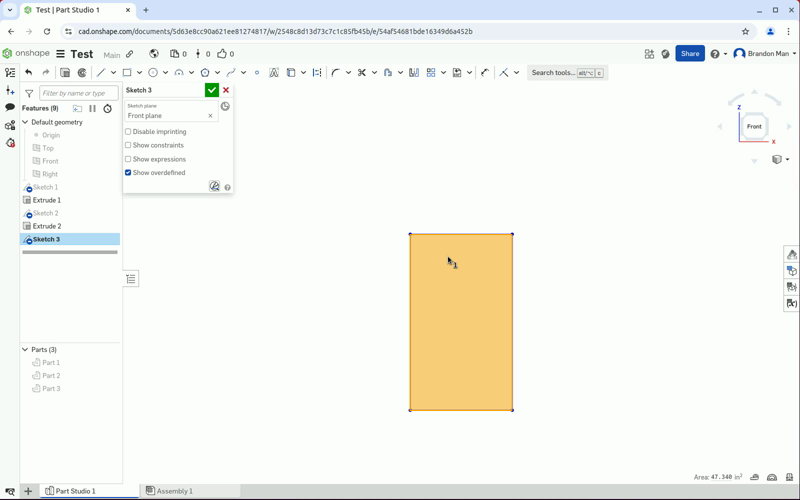
scroll(-6)
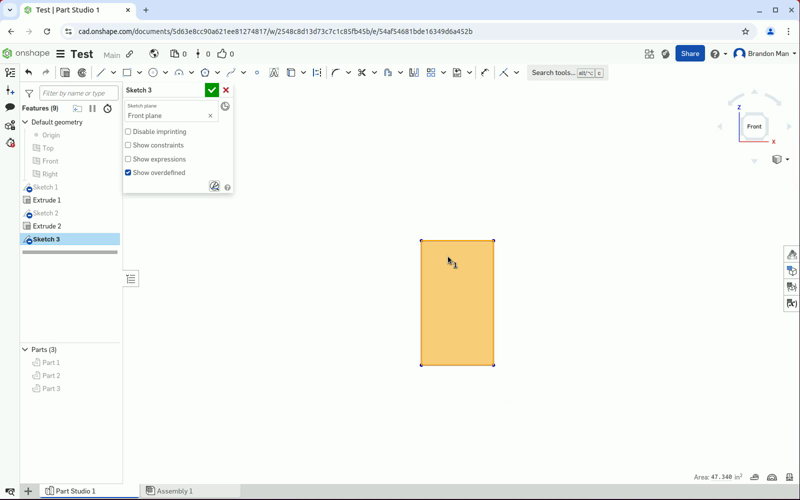
scroll(-6)
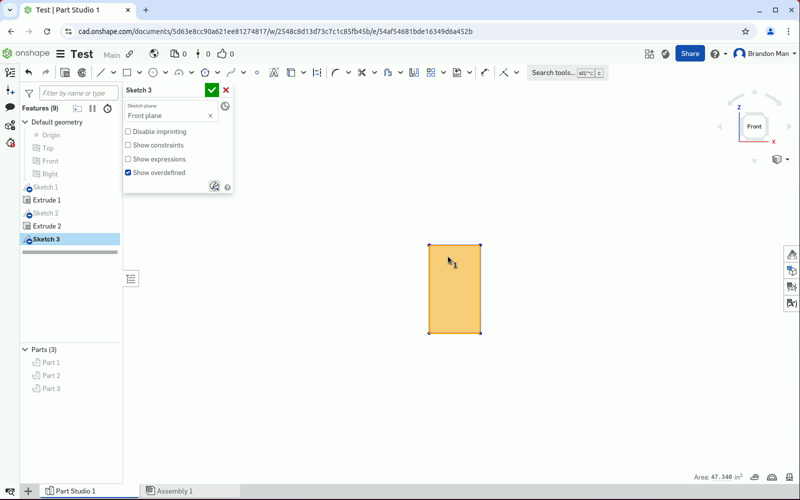
scroll(-6)
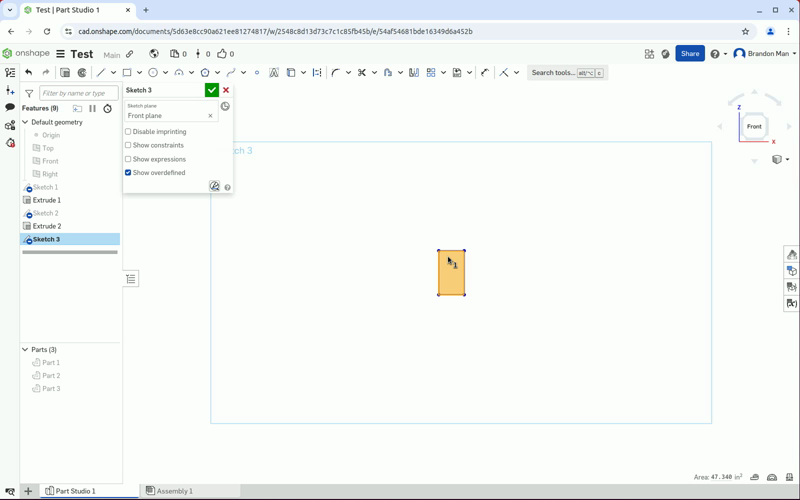
mouse_move(73, 352)
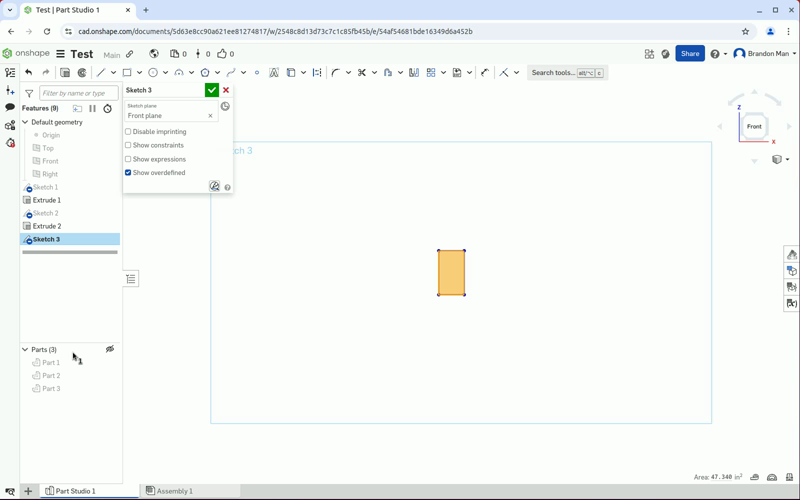
key(shift+y)
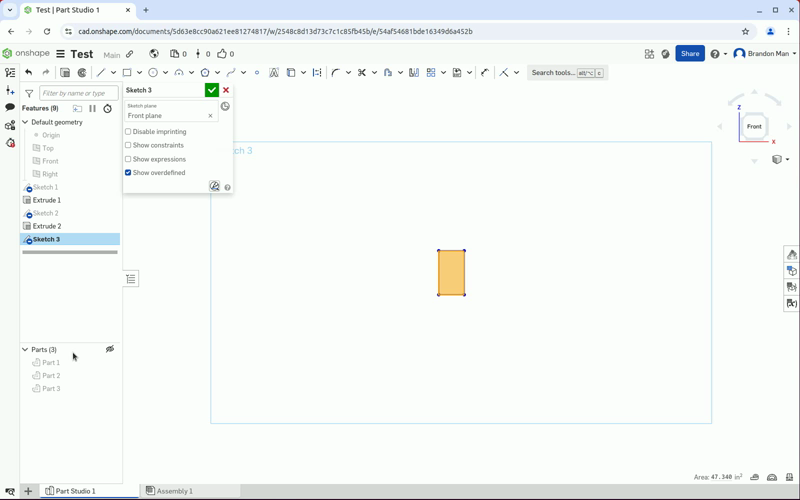
key(shift+e)
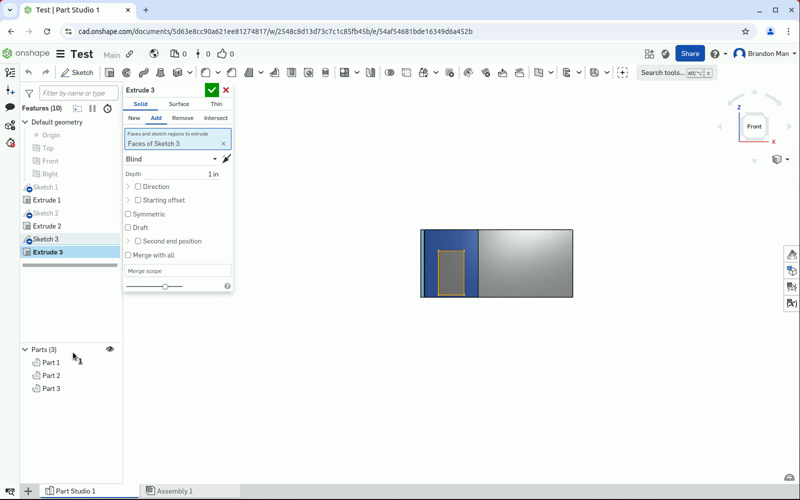
mouse_move(143, 106)
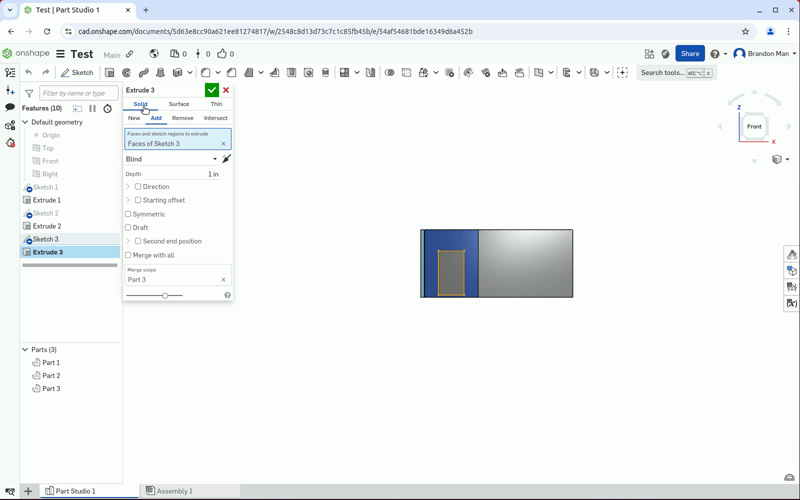
click(143, 106)
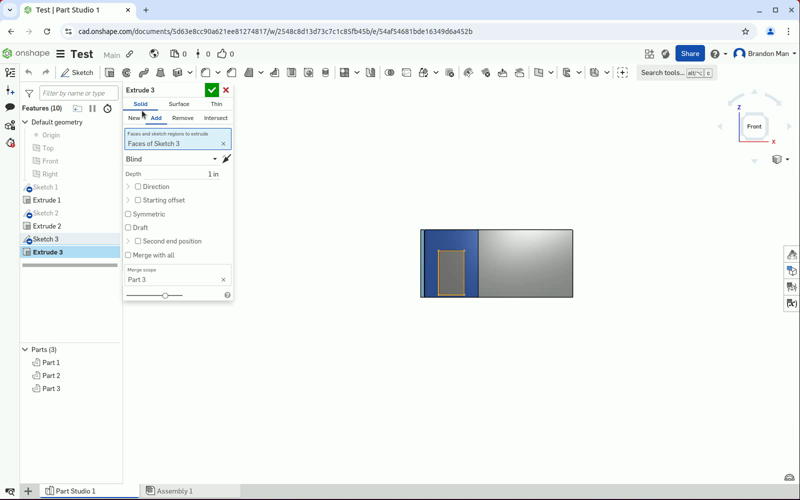
mouse_move(137, 120)
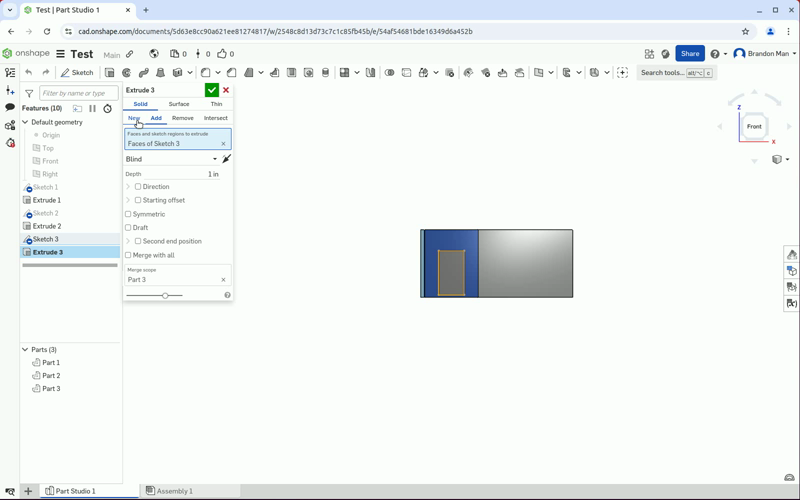
click(137, 120)
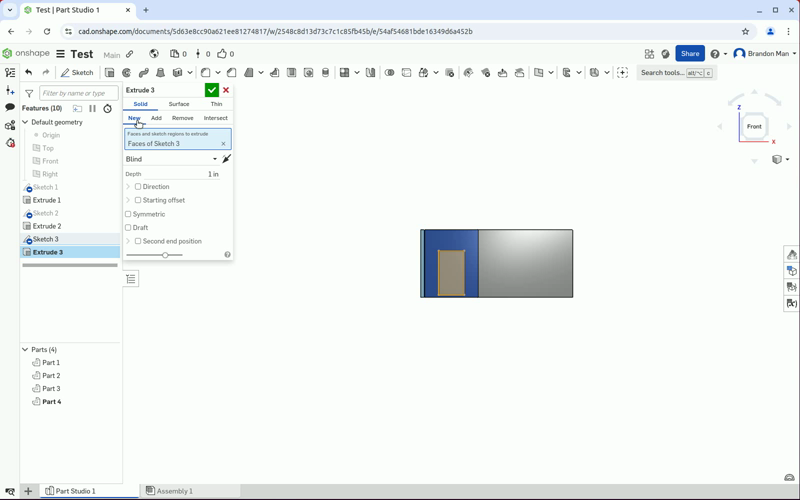
key(tab, 4)
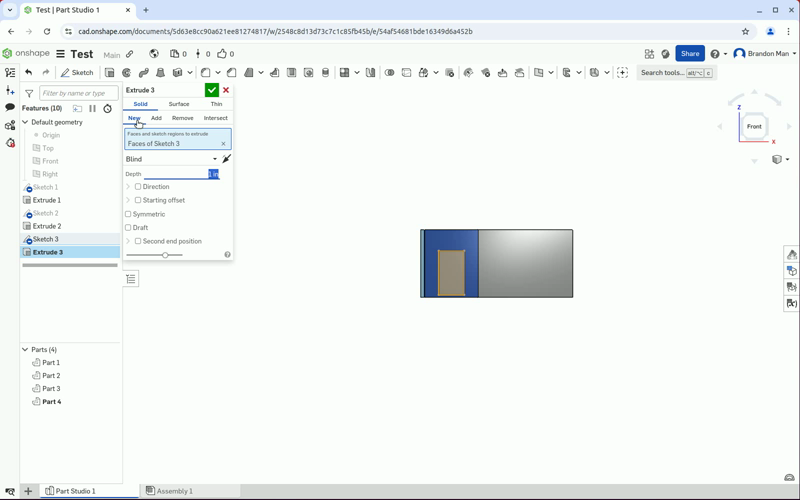
text(0.241)
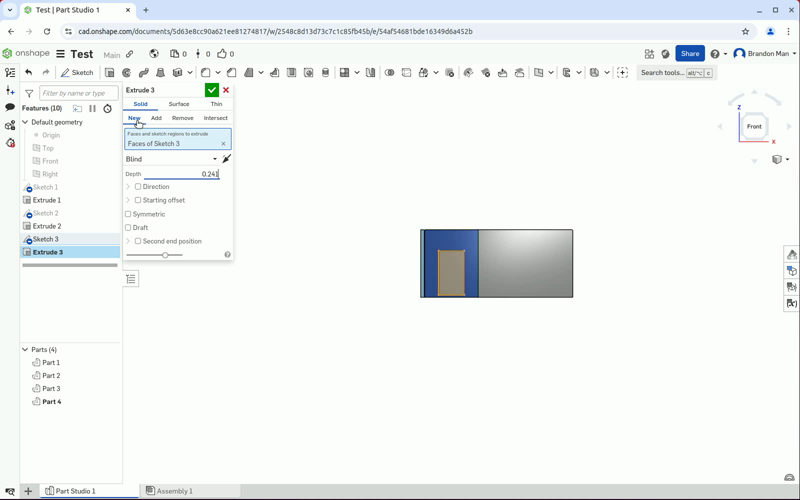
key(enter)
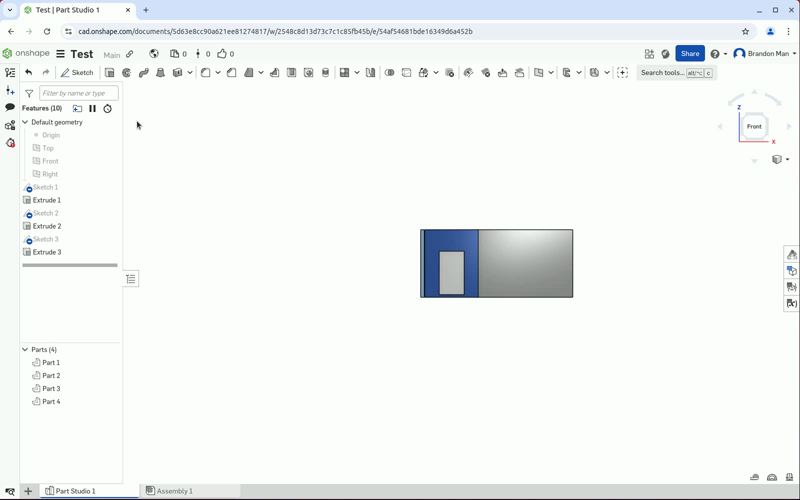
key(shift+h)
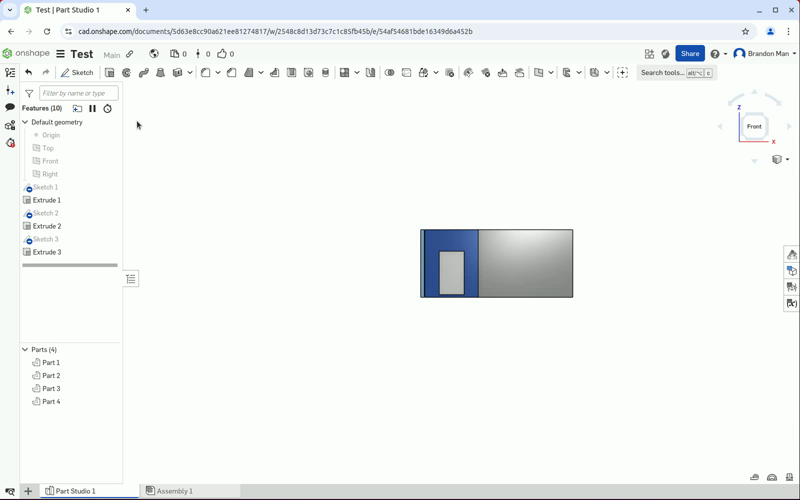
key(shift+h)
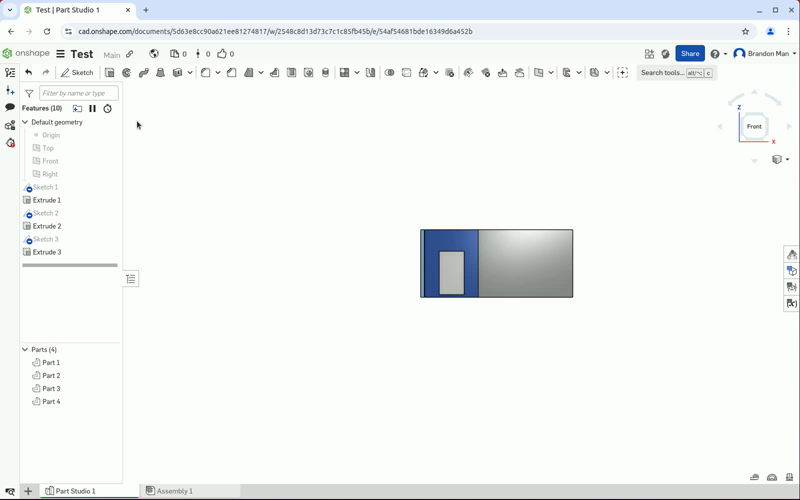
mouse_move(73, 189)
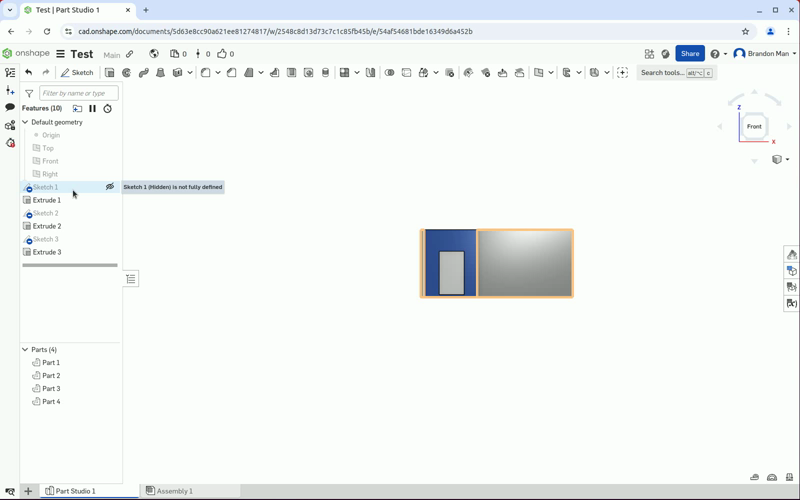
click(73, 189)
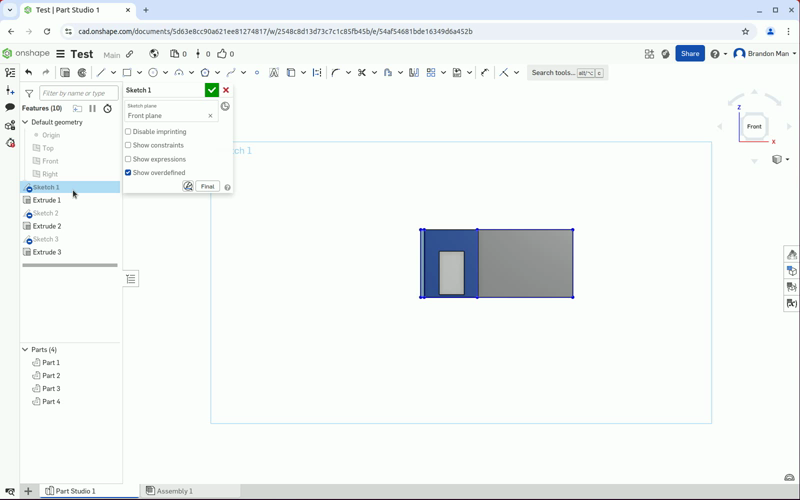
mouse_move(229, 92)
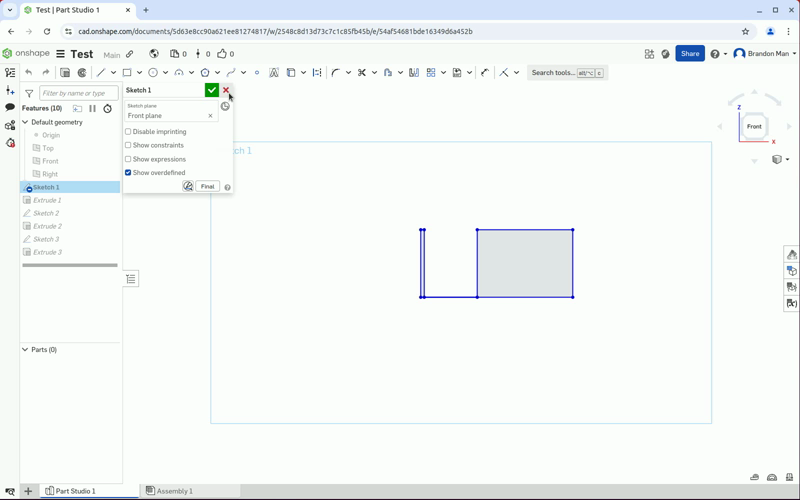
click(229, 92)
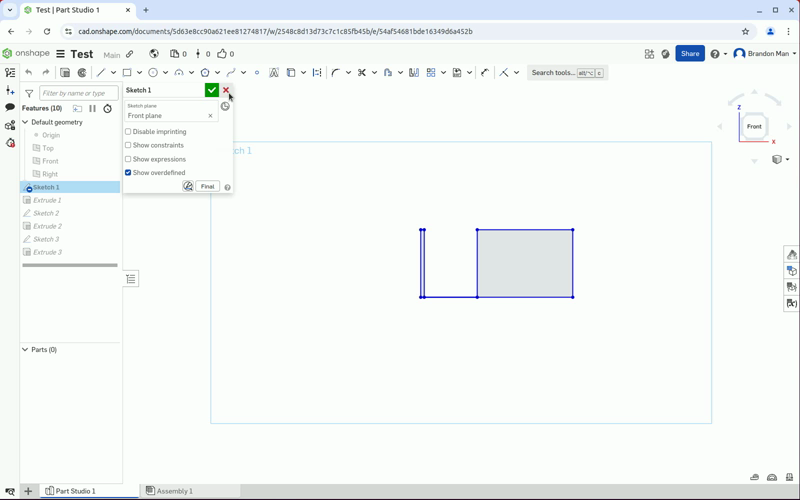
key(shift+s)
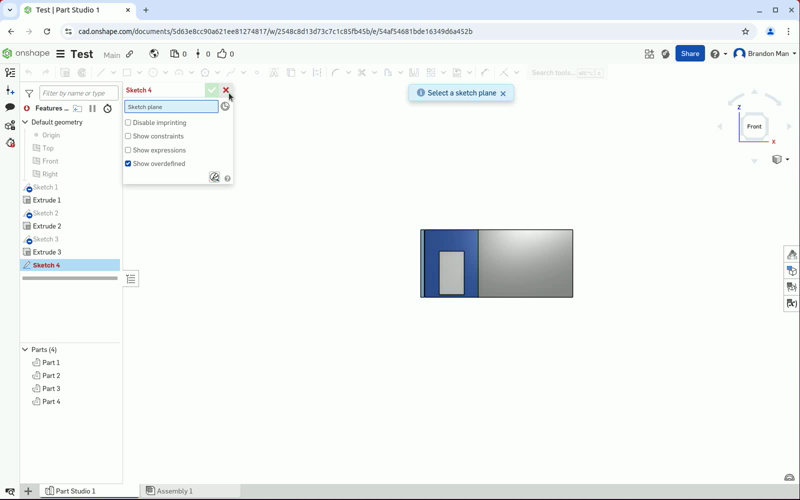
mouse_move(73, 163)
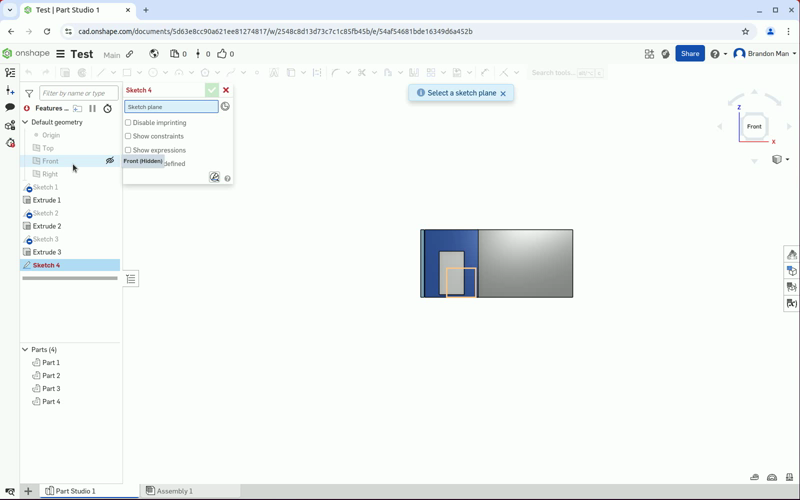
click(73, 163)
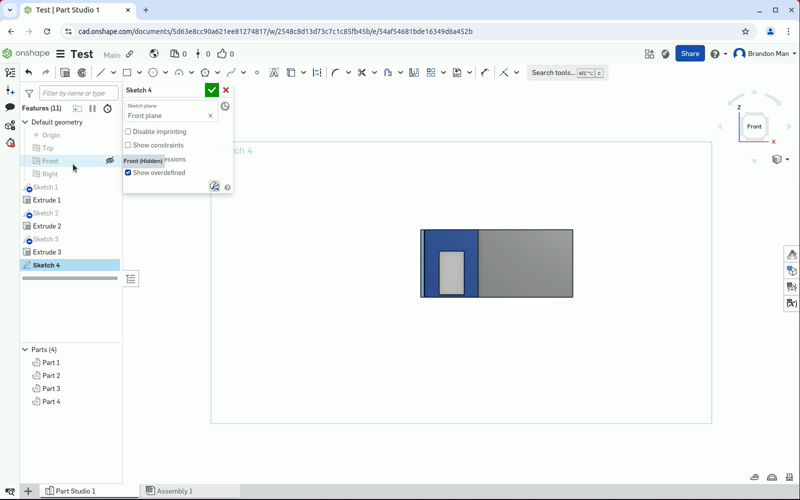
mouse_move(73, 352)
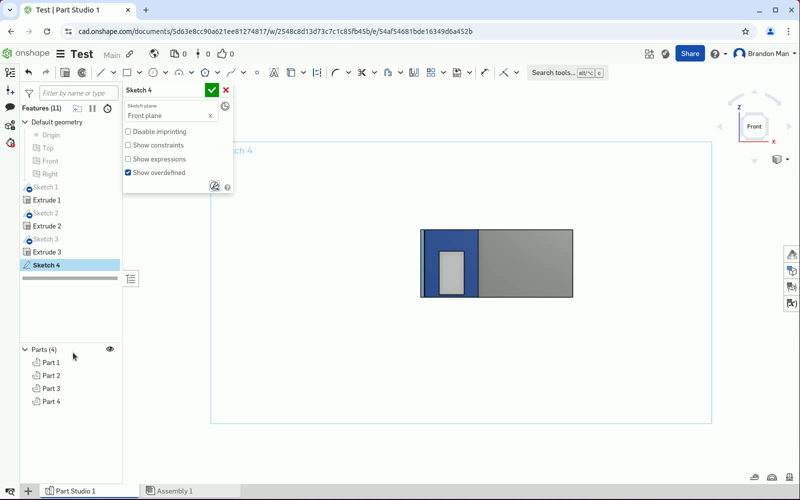
key(y)
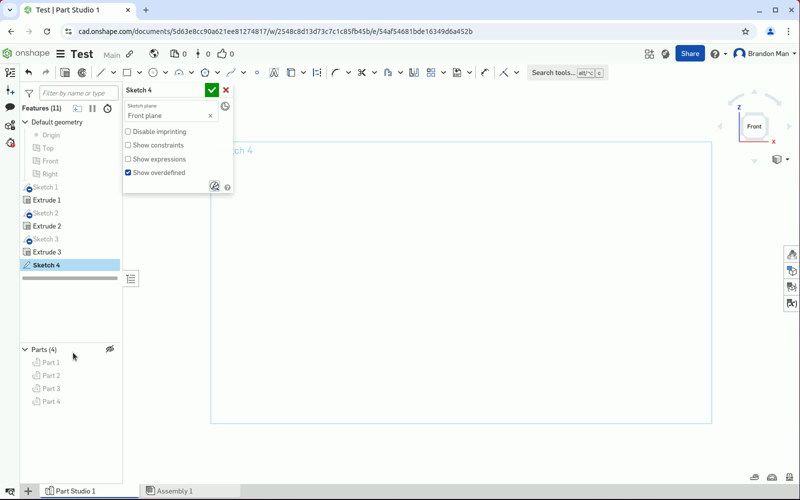
key(l)
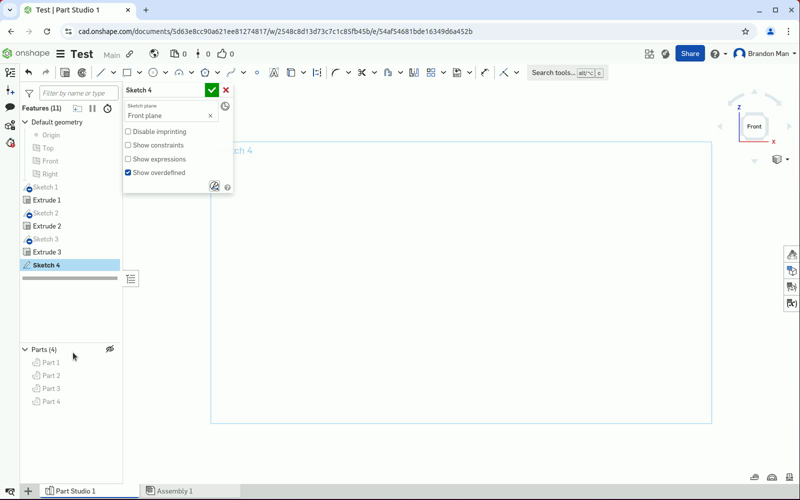
key_down(shift)
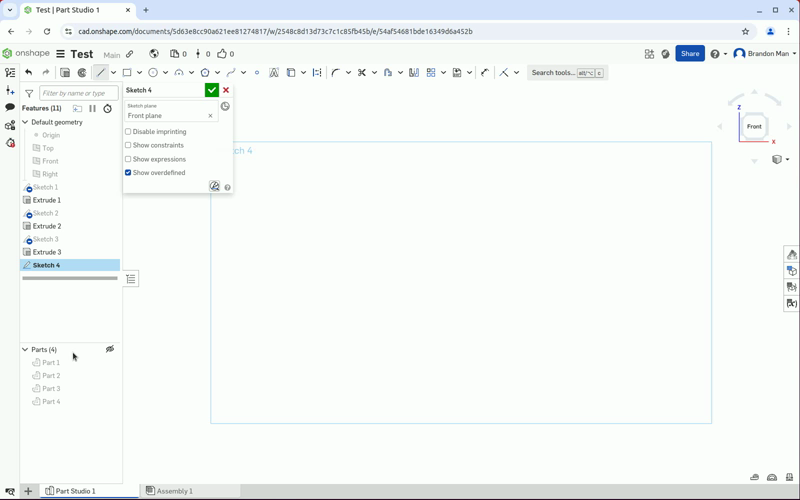
mouse_move(439, 294)
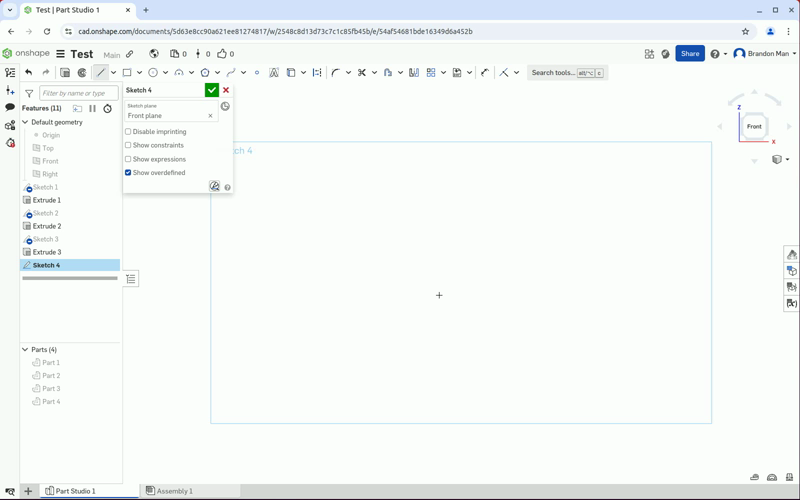
click(439, 294)
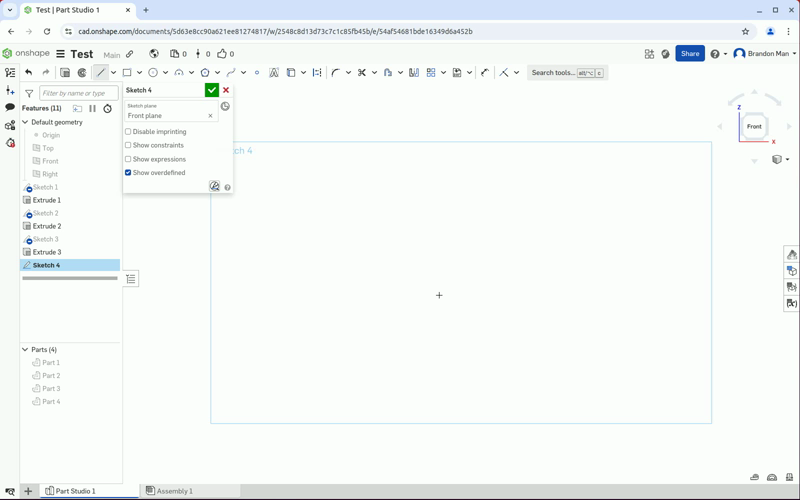
key_up(shift)
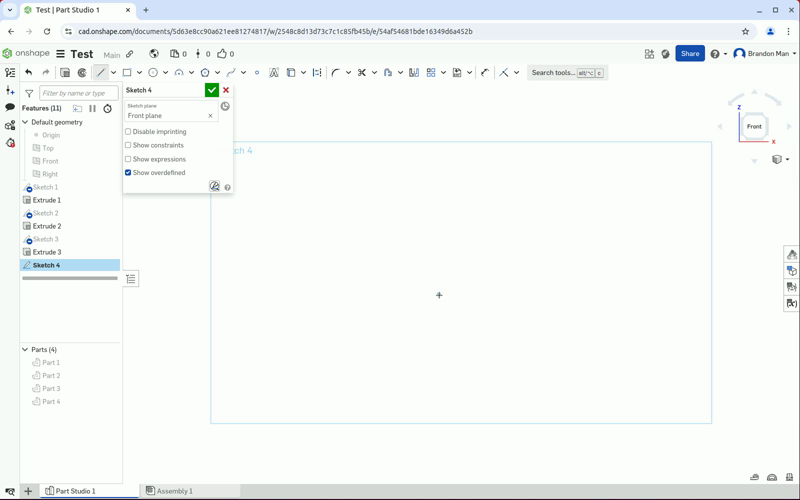
key_down(shift)
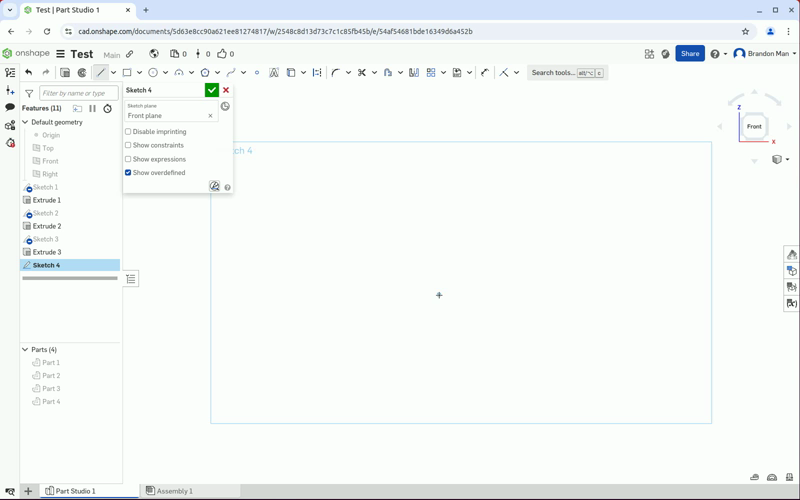
mouse_move(469, 294)
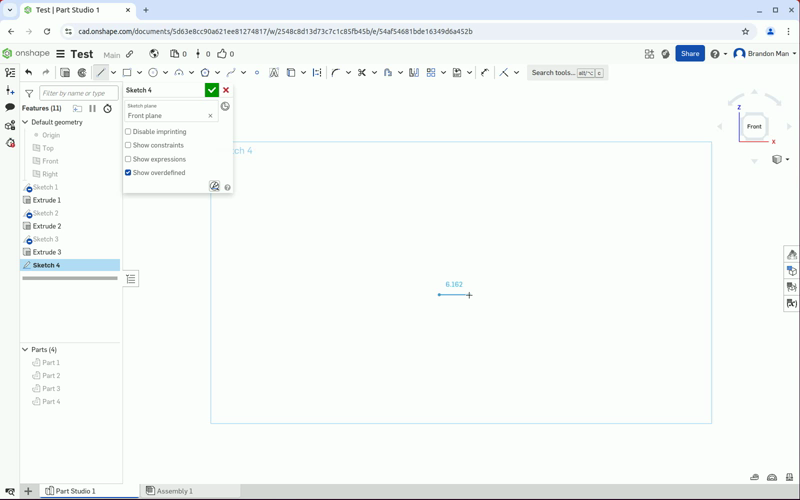
mouse_move(464, 294)
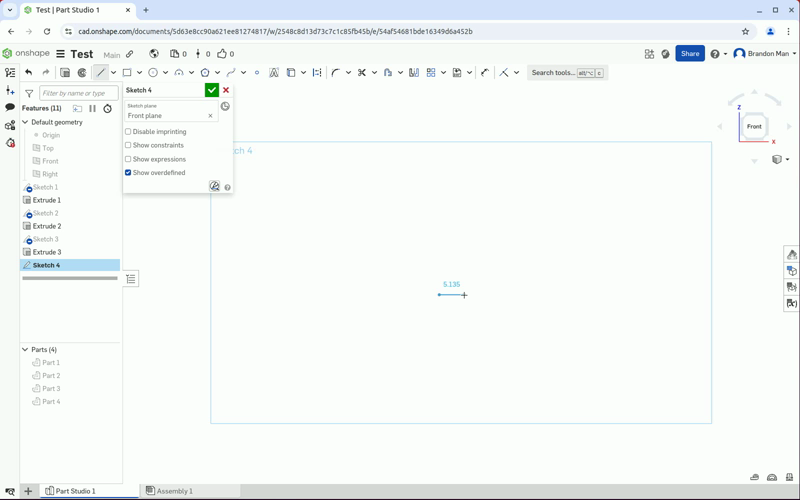
click(464, 294)
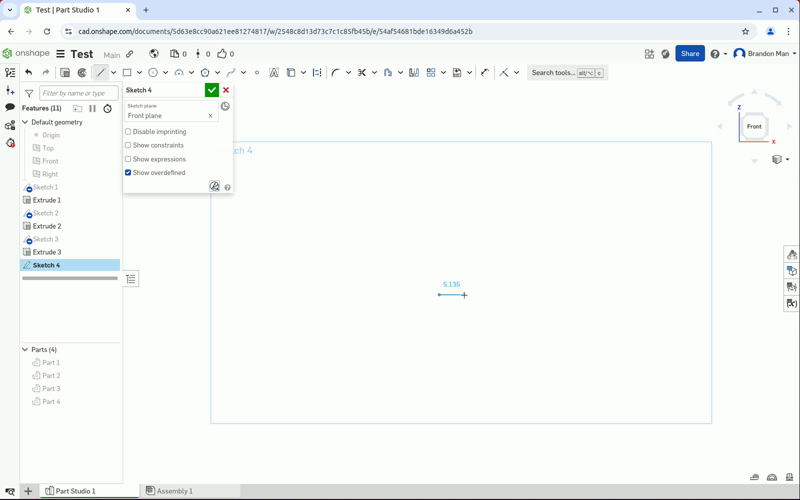
key_up(shift)
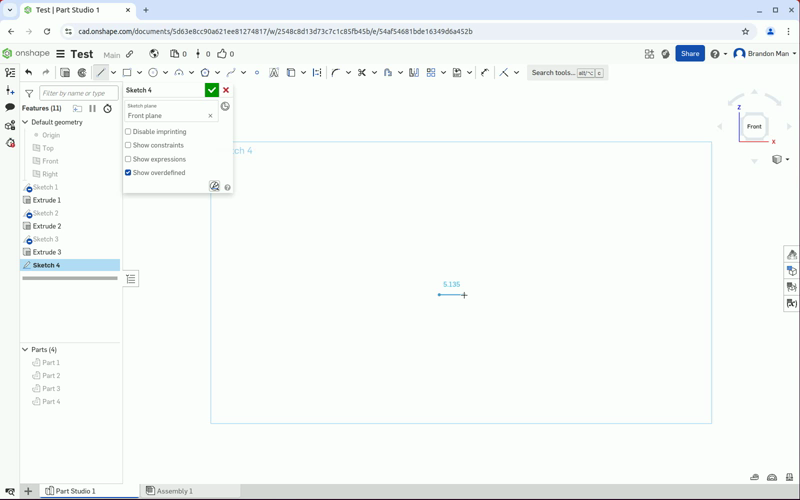
key_down(shift)
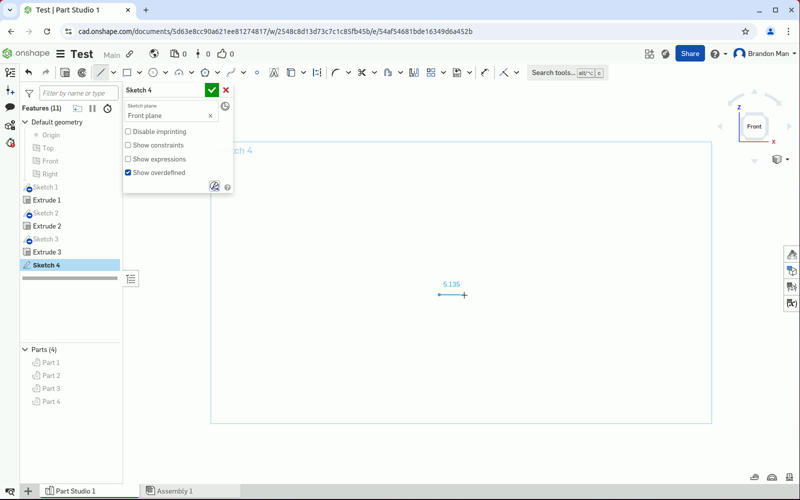
mouse_move(494, 294)
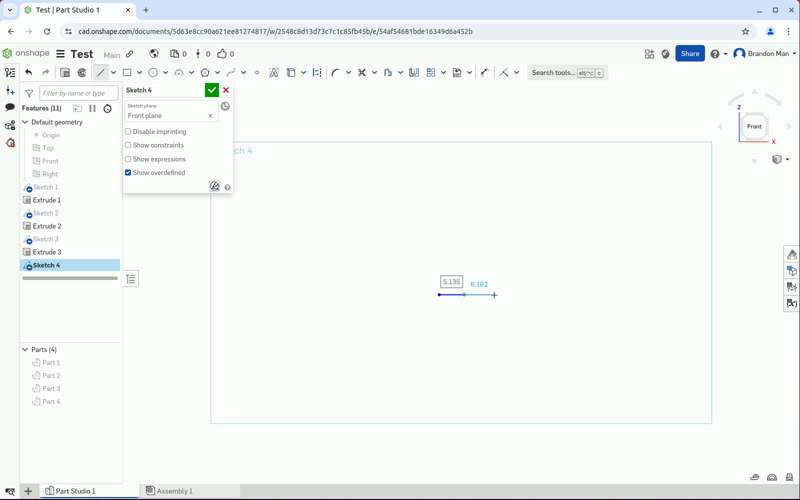
mouse_move(464, 251)
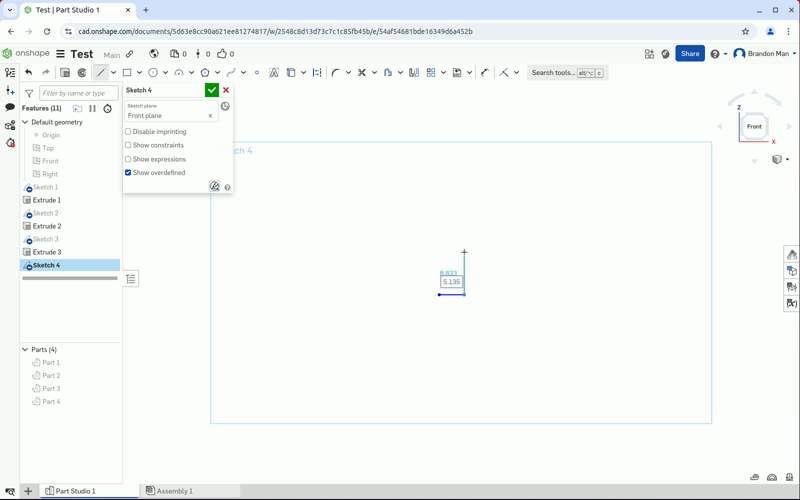
click(464, 251)
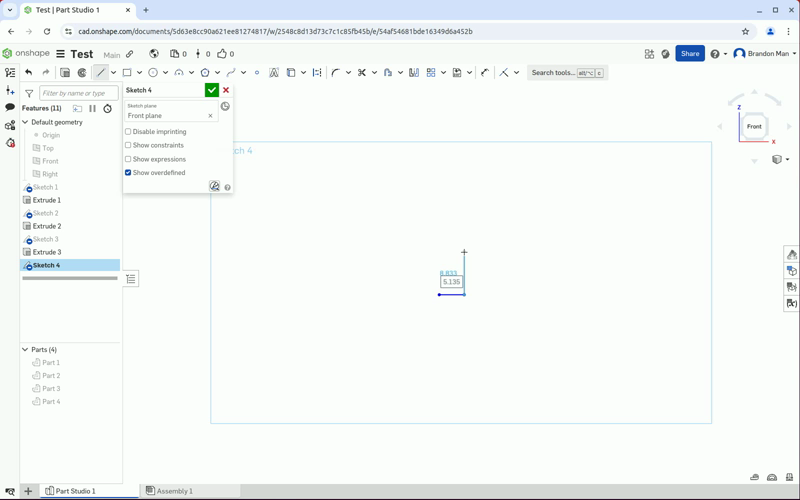
key_up(shift)
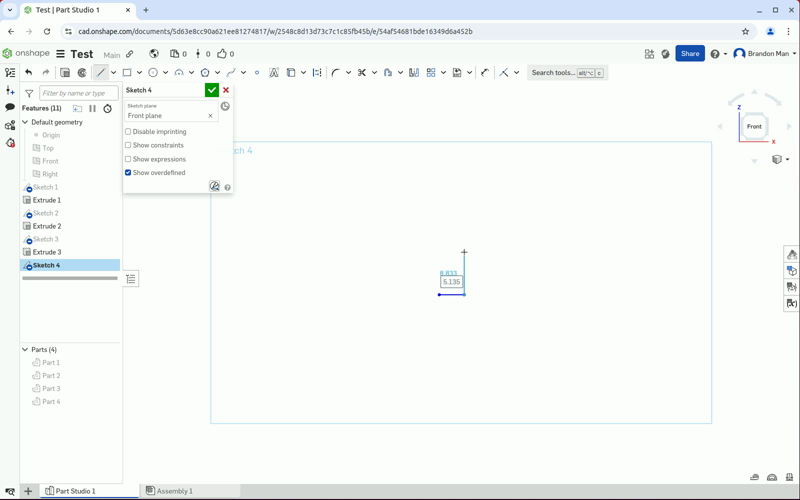
key_down(shift)
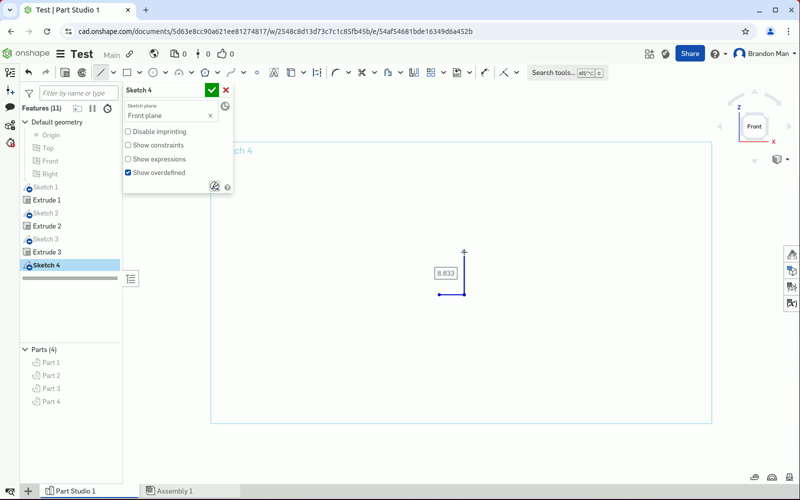
mouse_move(494, 251)
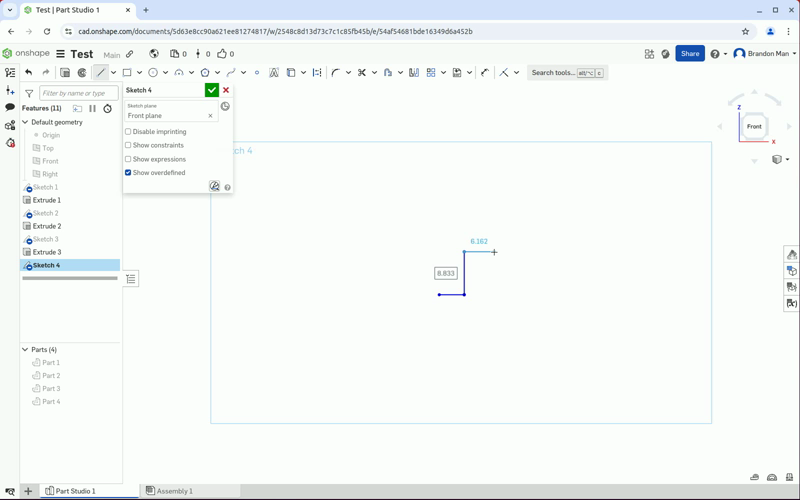
mouse_move(439, 251)
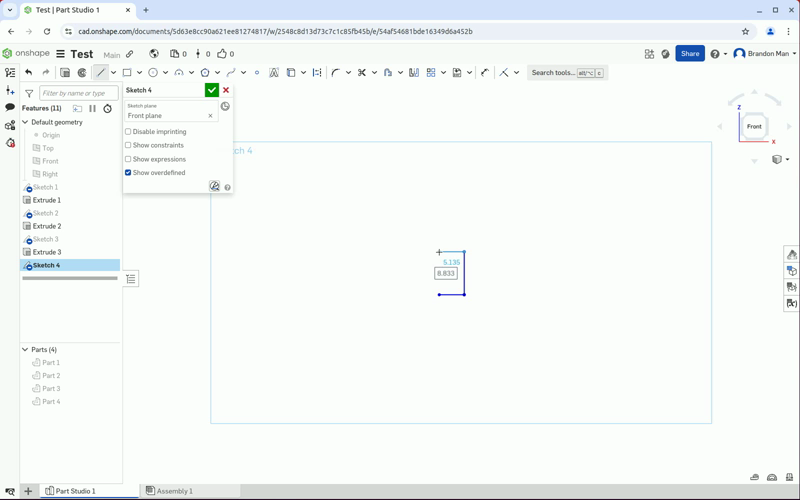
click(439, 251)
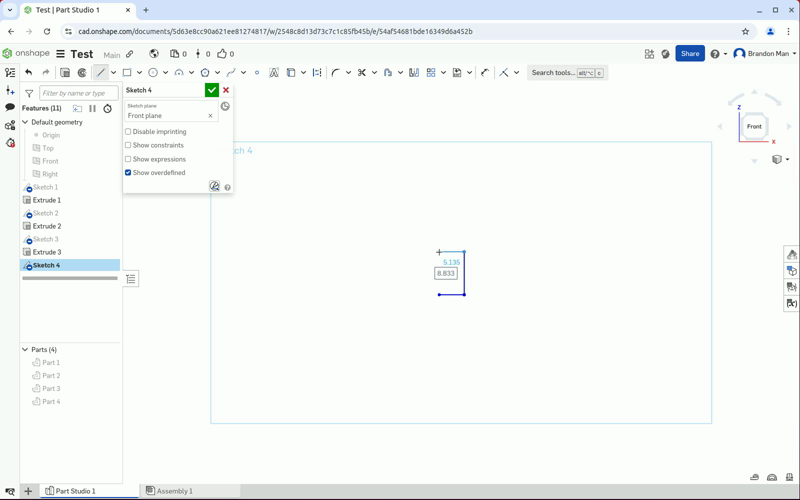
key_up(shift)
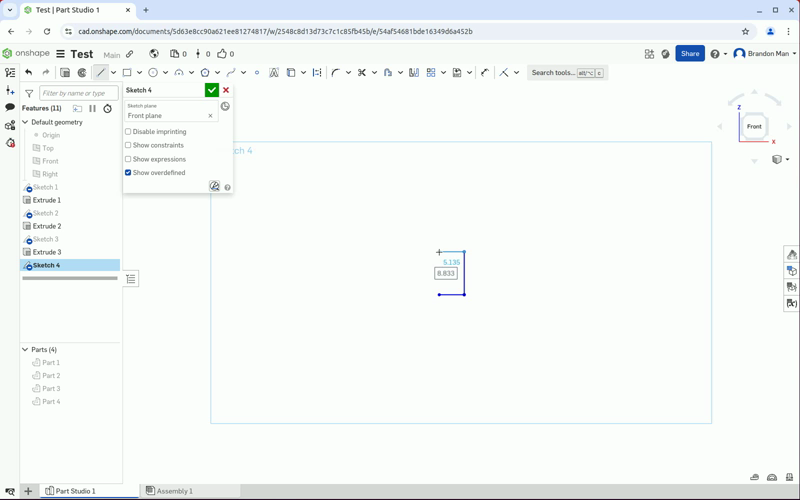
mouse_move(469, 251)
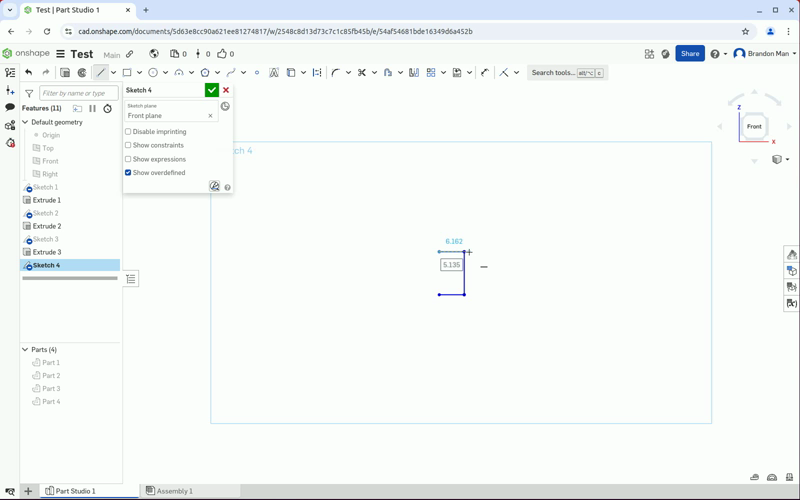
key_down(shift)
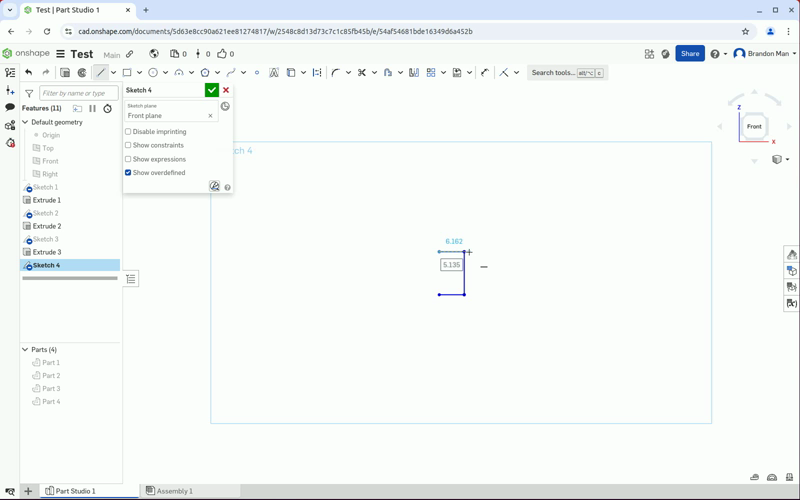
mouse_move(439, 294)
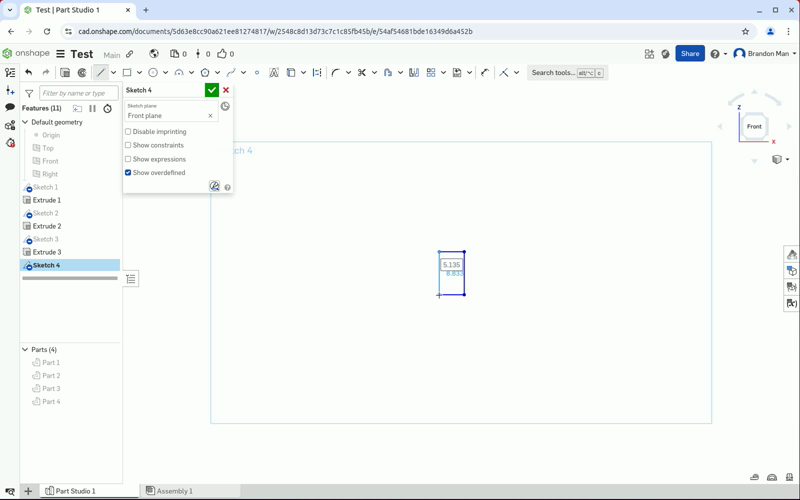
key_up(shift)
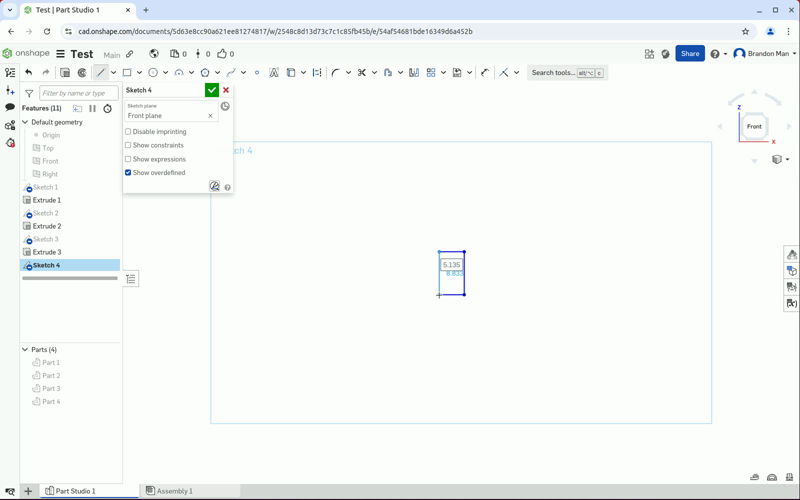
click(439, 294)
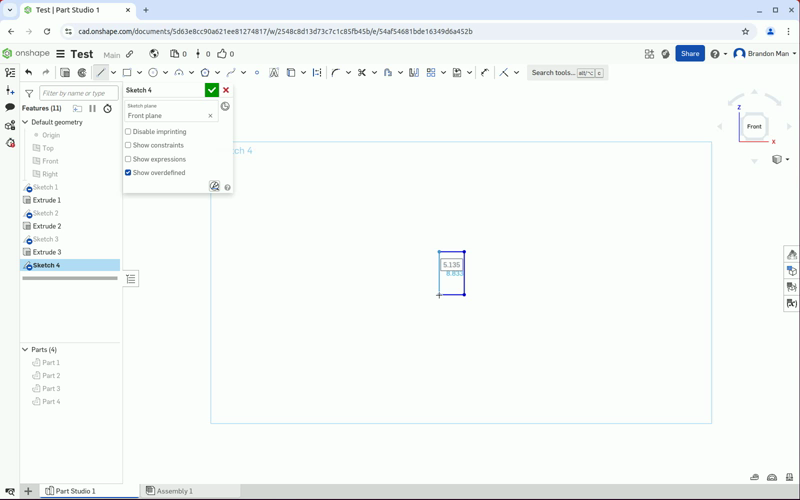
key(esc)
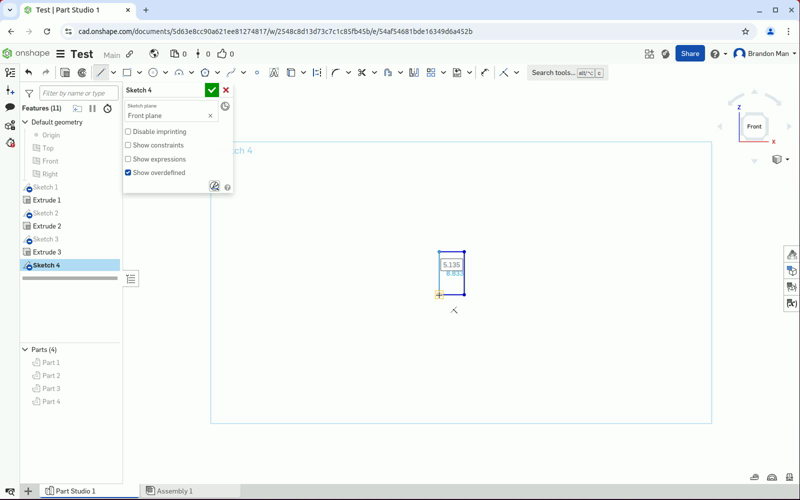
key(l)
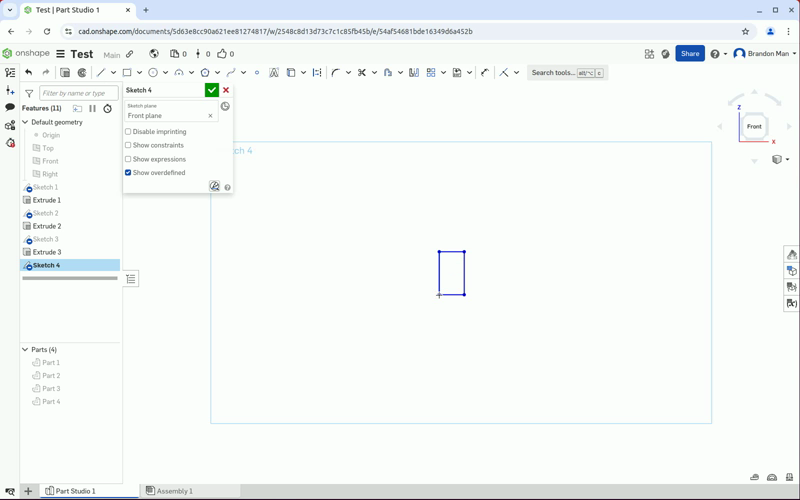
key_down(shift)
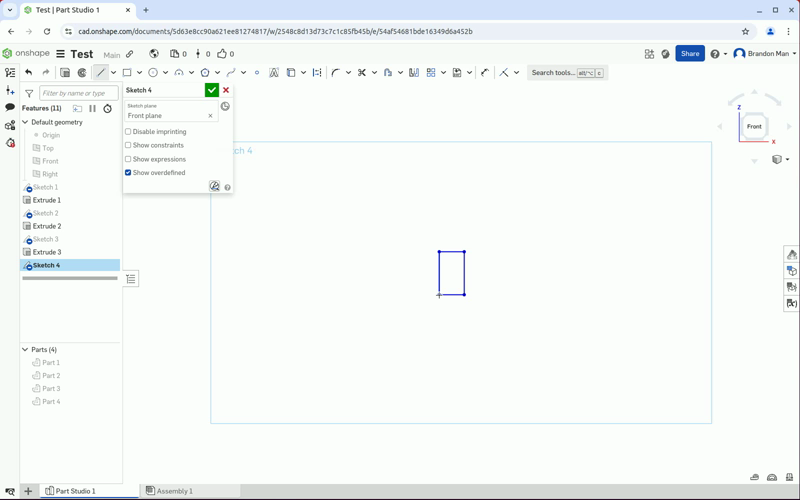
mouse_move(440, 293)
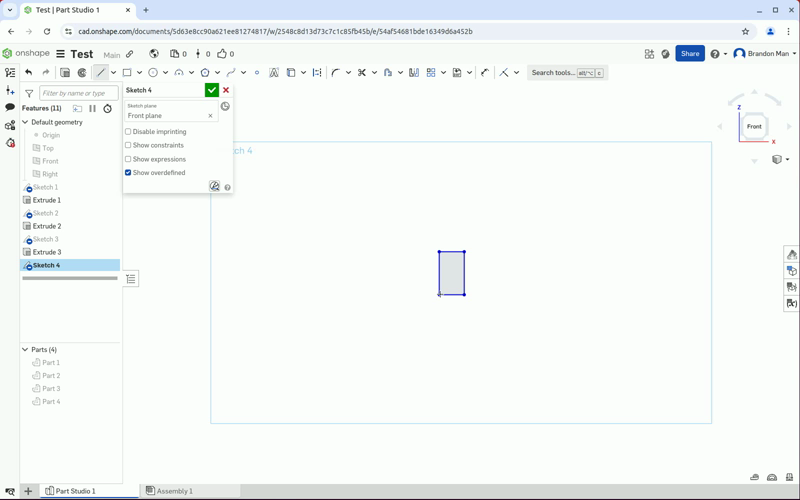
scroll(6)
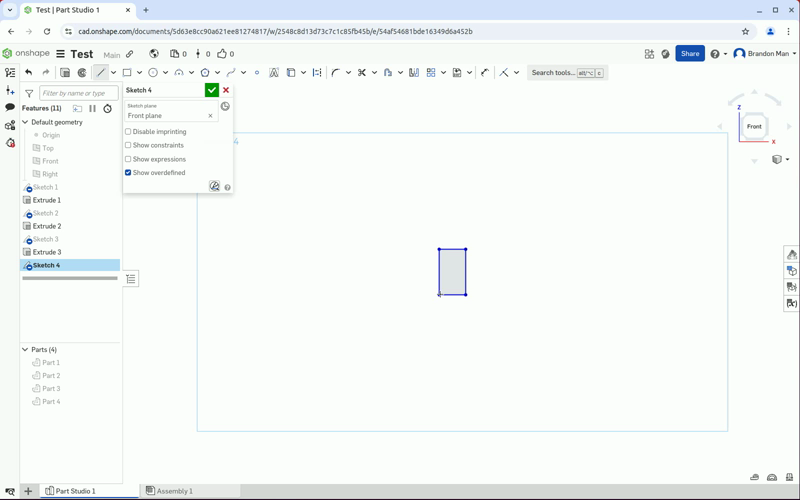
scroll(6)
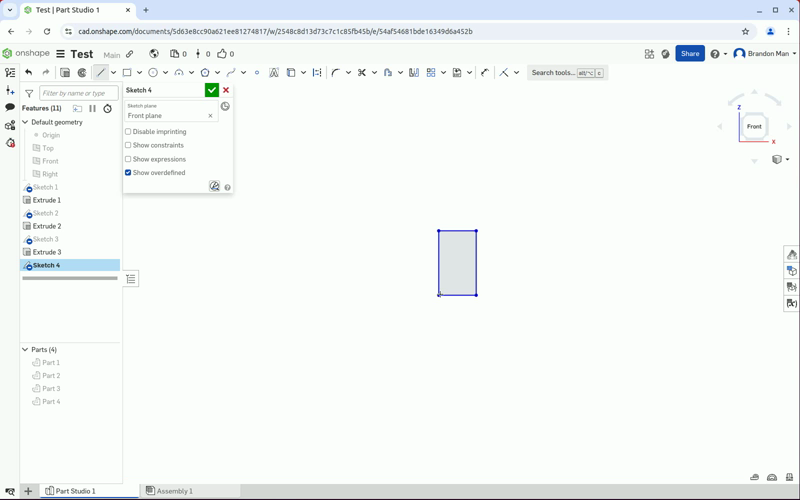
scroll(6)
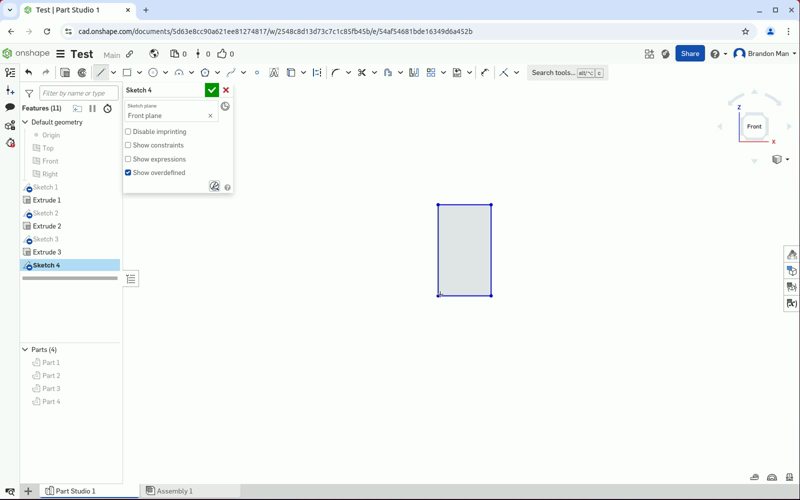
scroll(6)
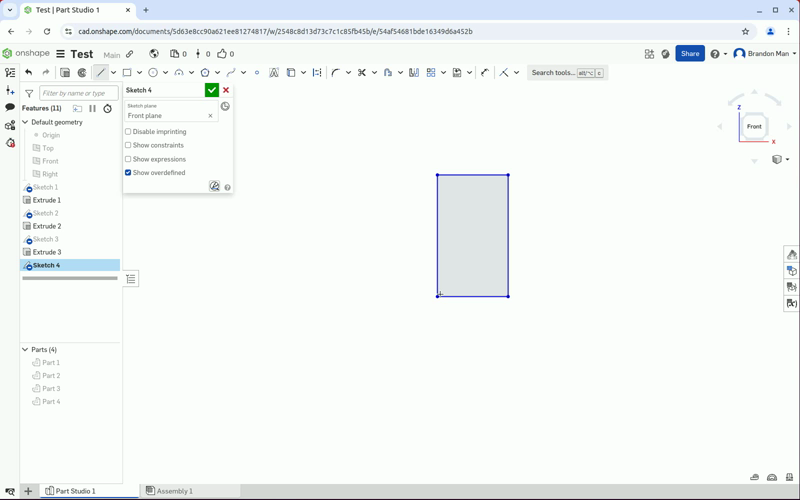
scroll(6)
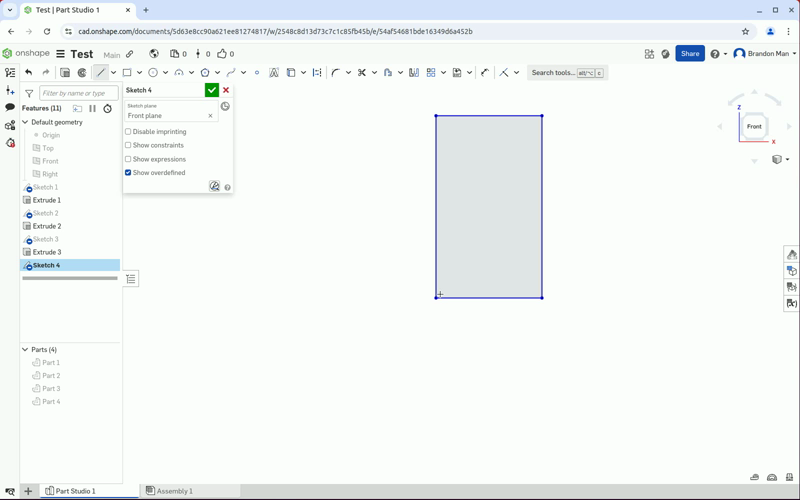
scroll(6)
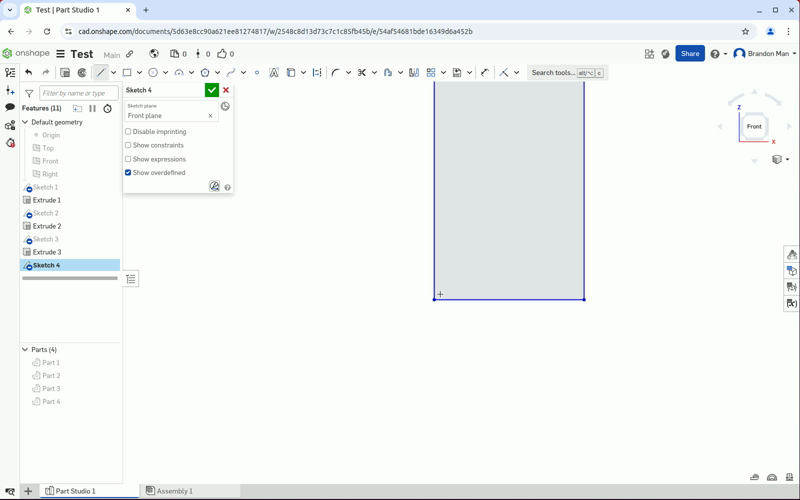
scroll(6)
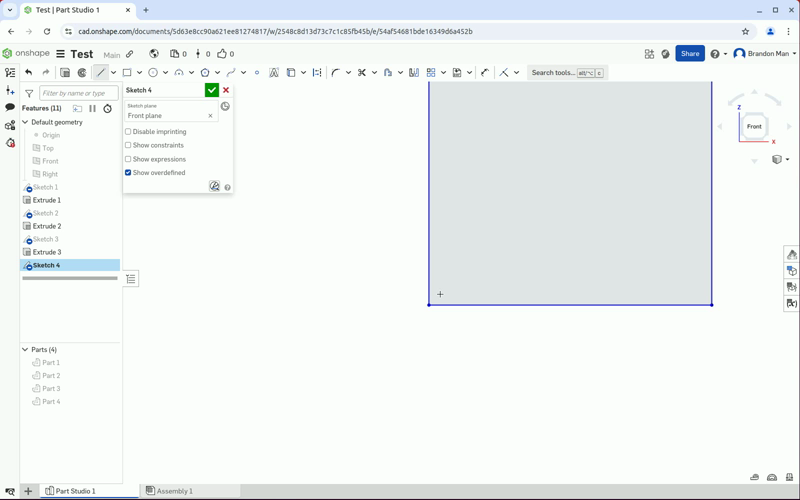
click(440, 293)
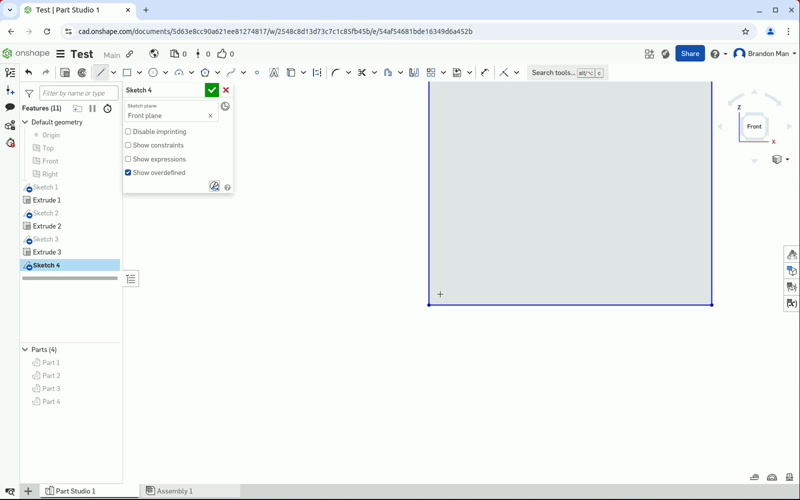
scroll(-6)
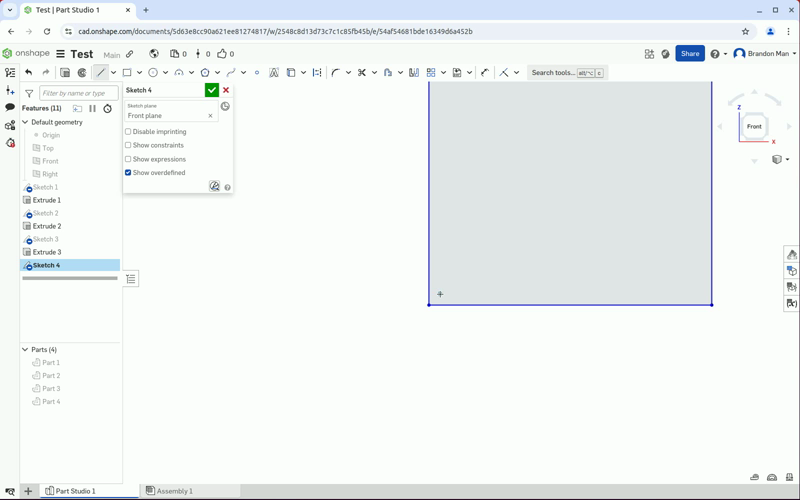
scroll(-6)
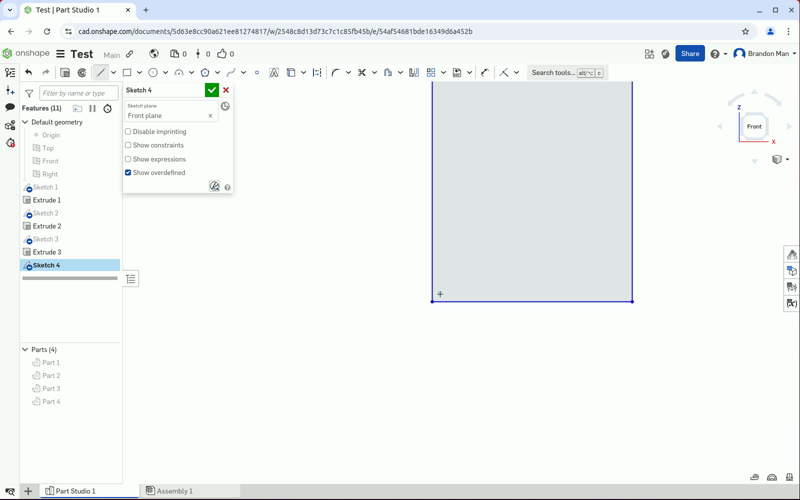
scroll(-6)
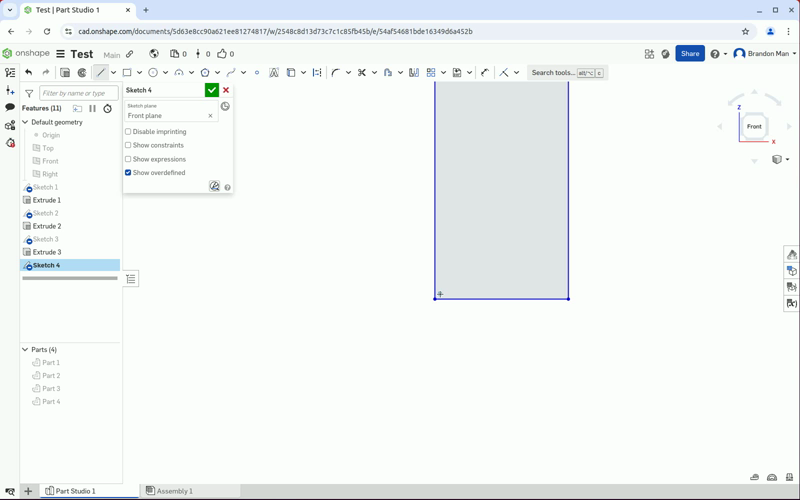
scroll(-6)
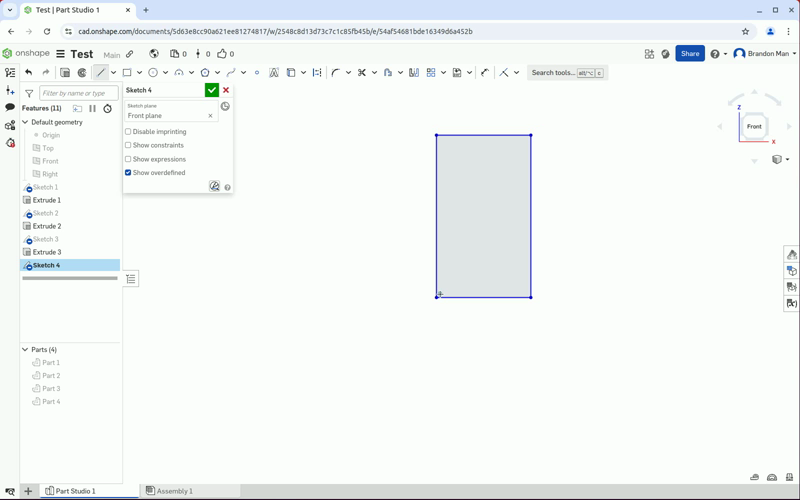
scroll(-6)
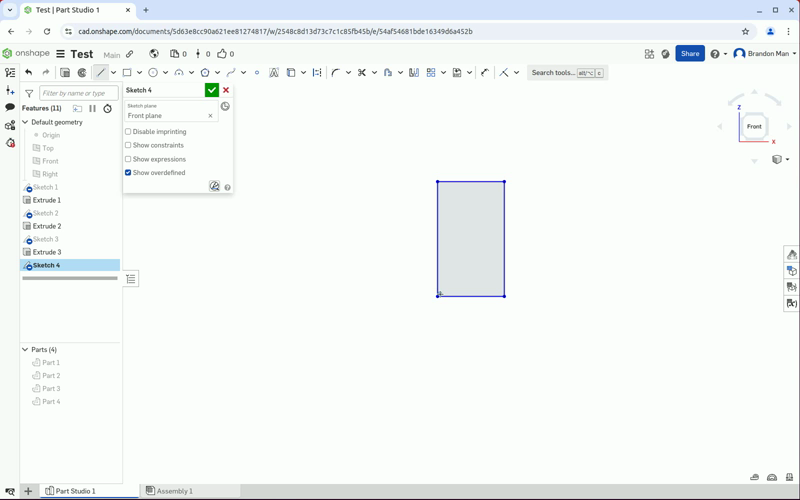
scroll(-6)
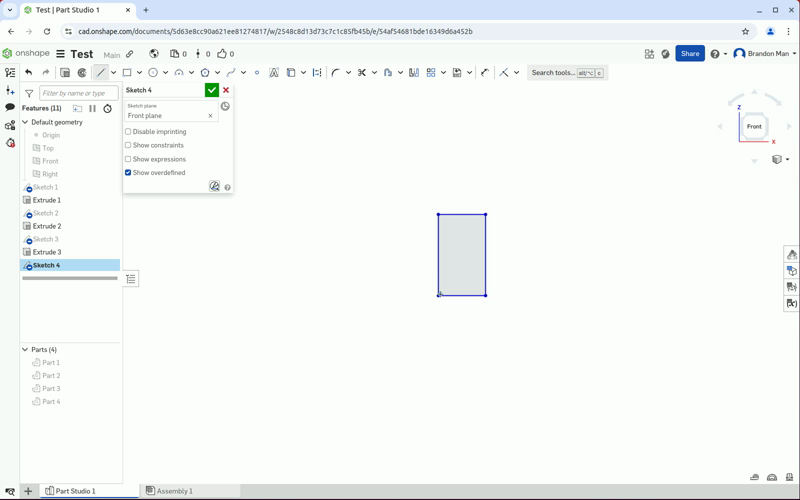
scroll(-6)
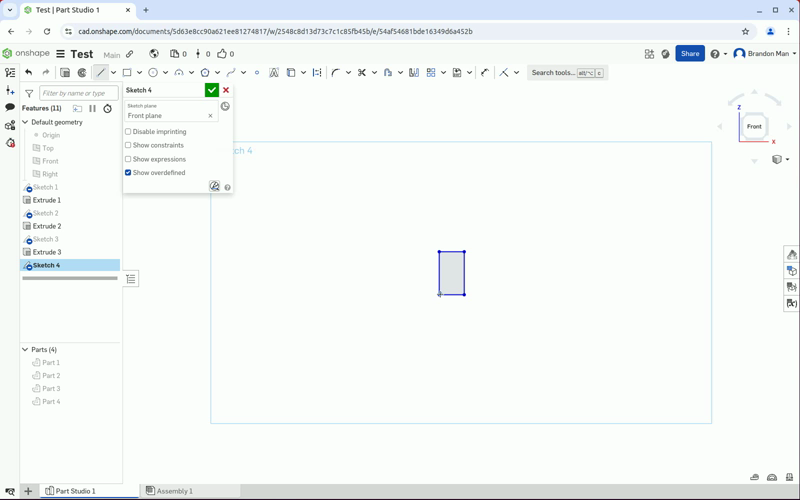
key_up(shift)
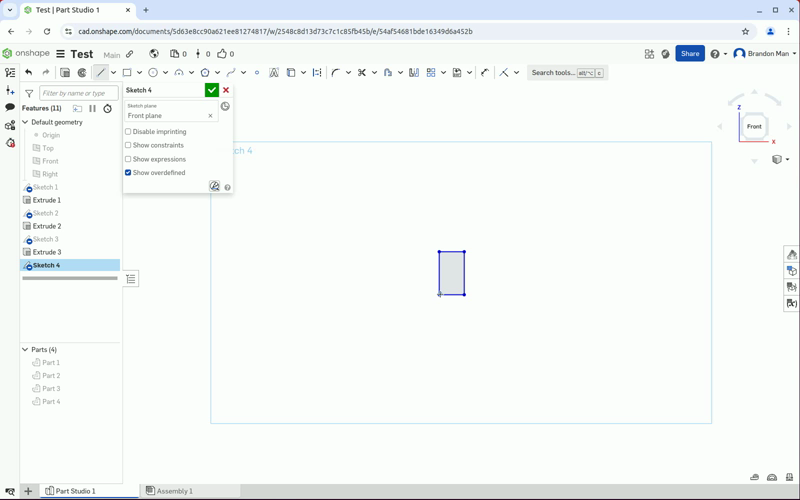
key_down(shift)
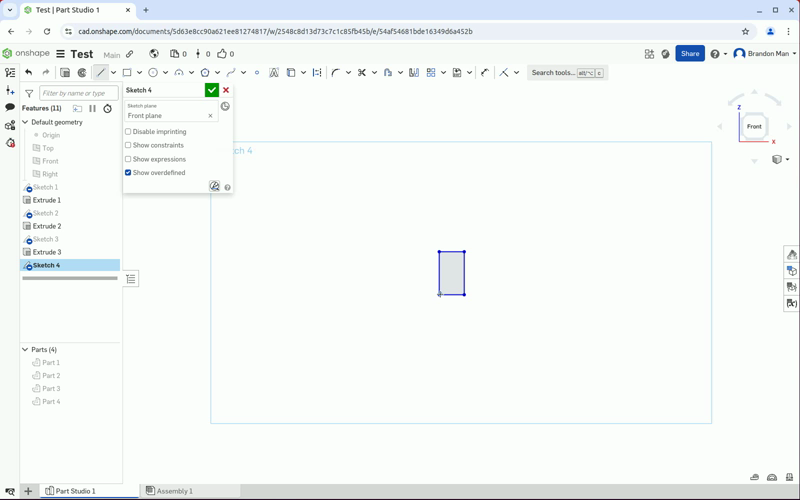
mouse_move(470, 293)
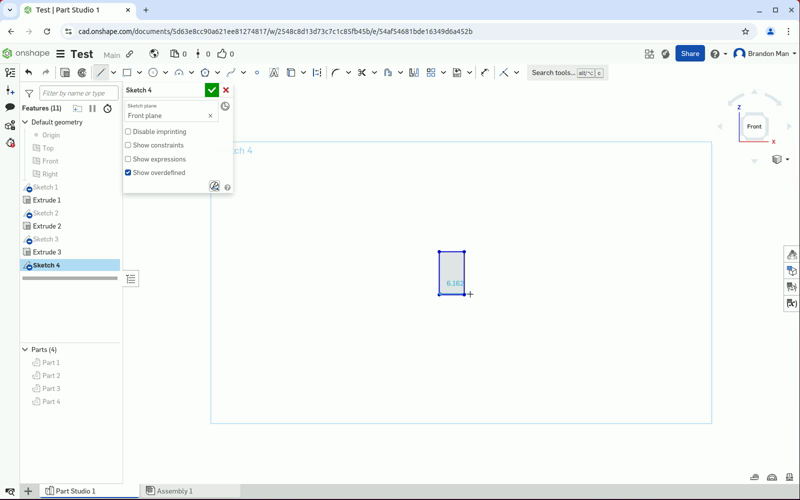
mouse_move(444, 293)
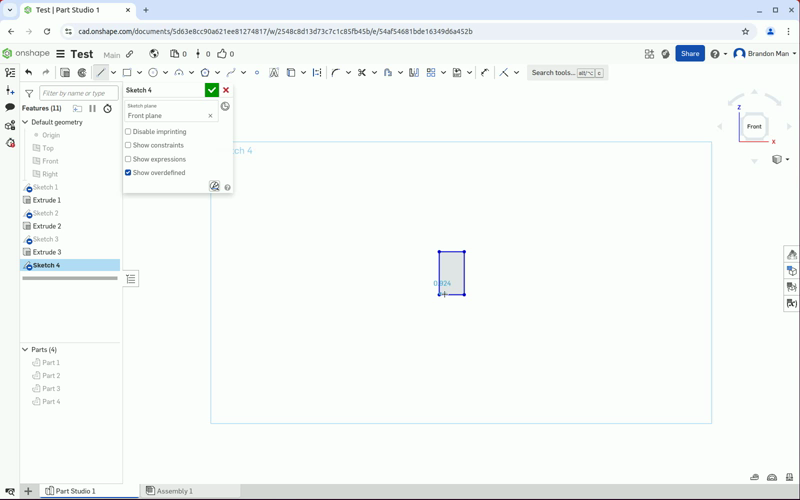
scroll(6)
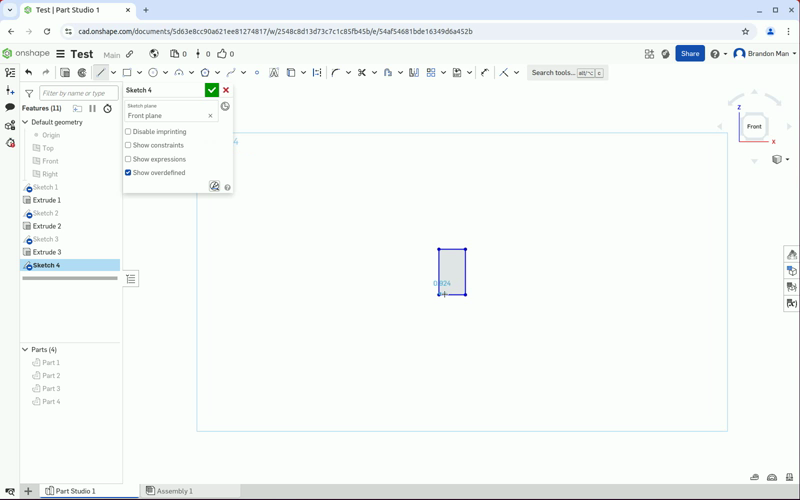
scroll(6)
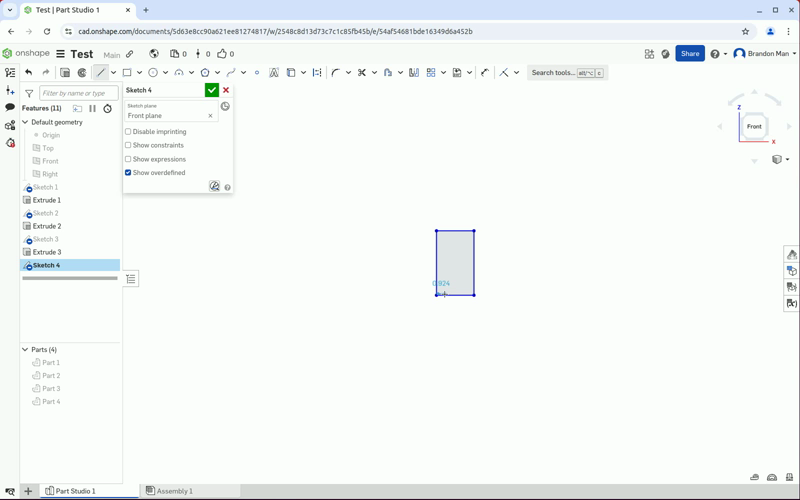
scroll(6)
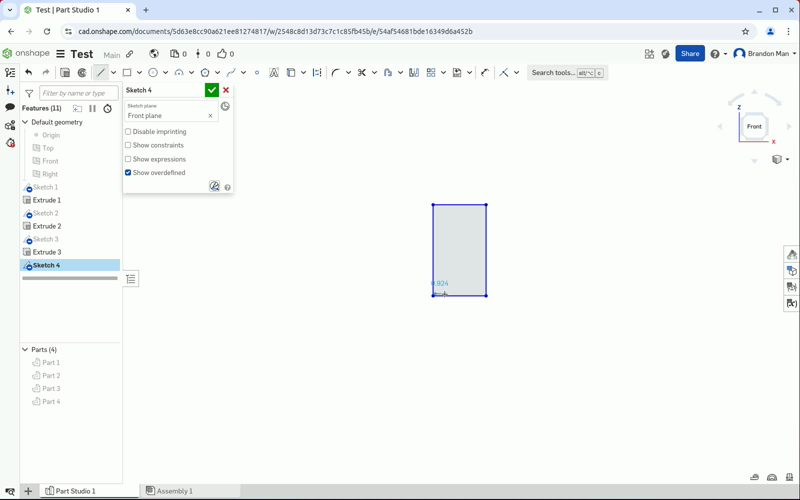
scroll(6)
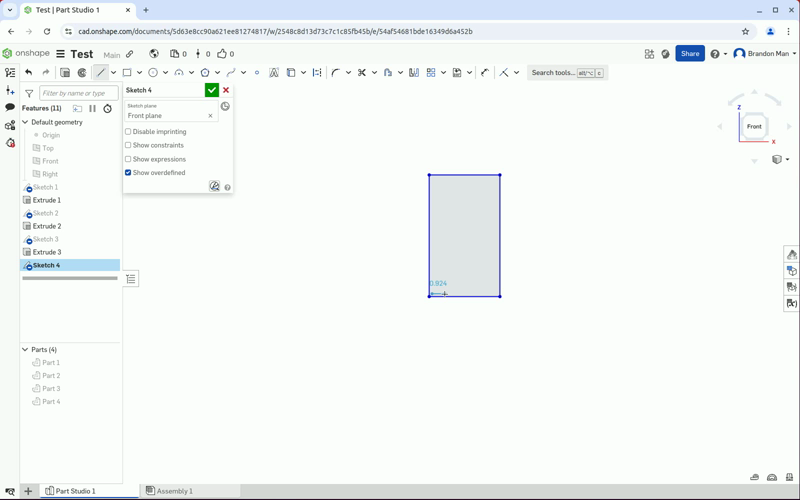
scroll(6)
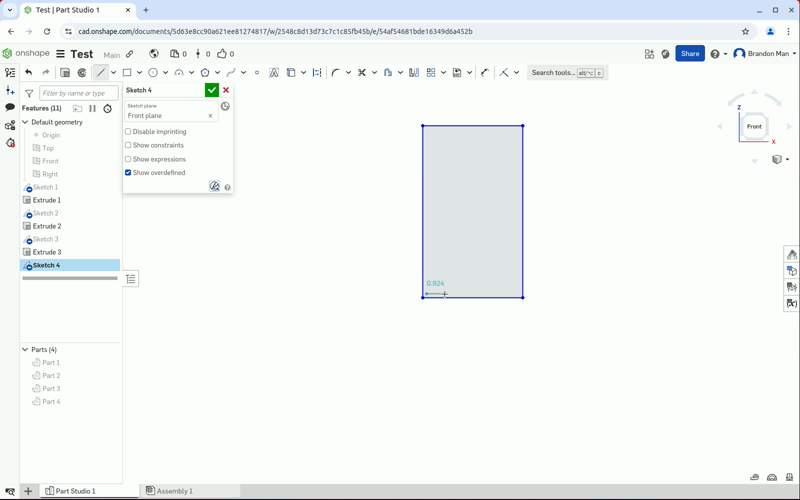
scroll(6)
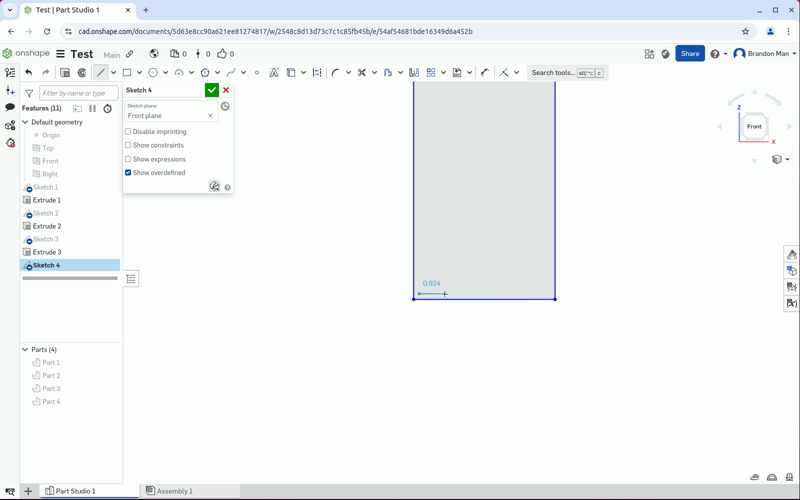
scroll(6)
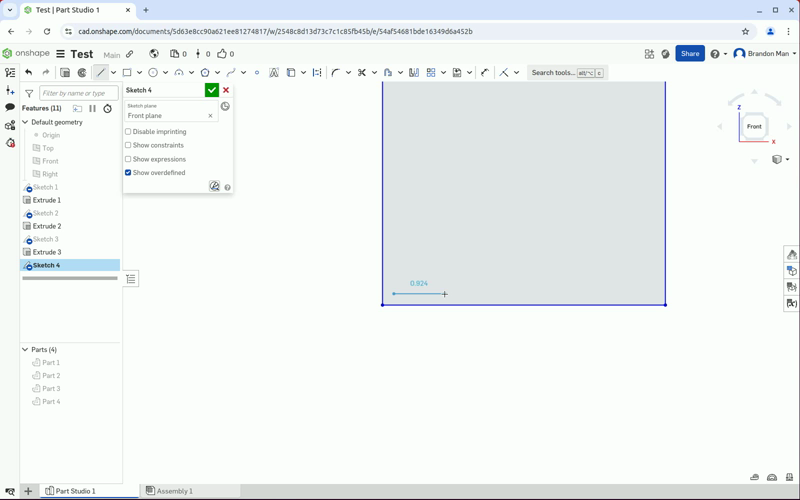
click(444, 293)
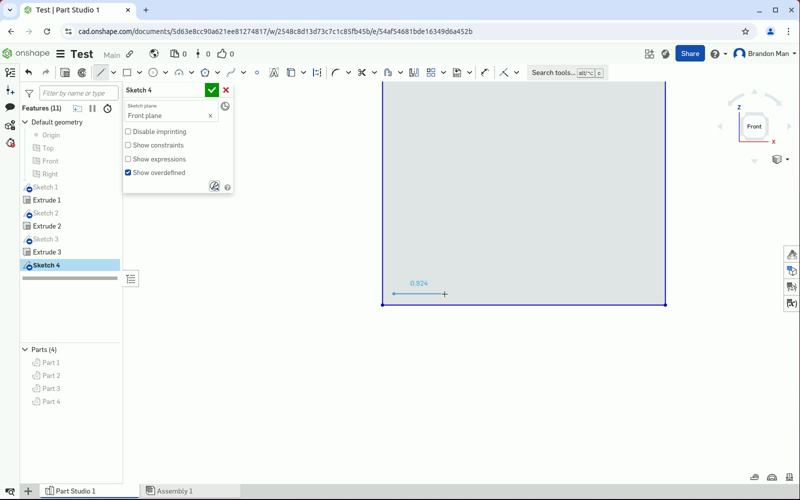
scroll(-6)
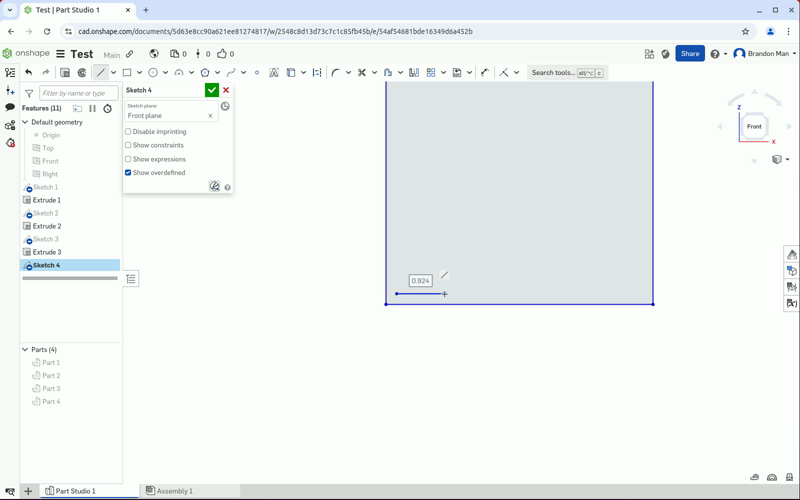
scroll(-6)
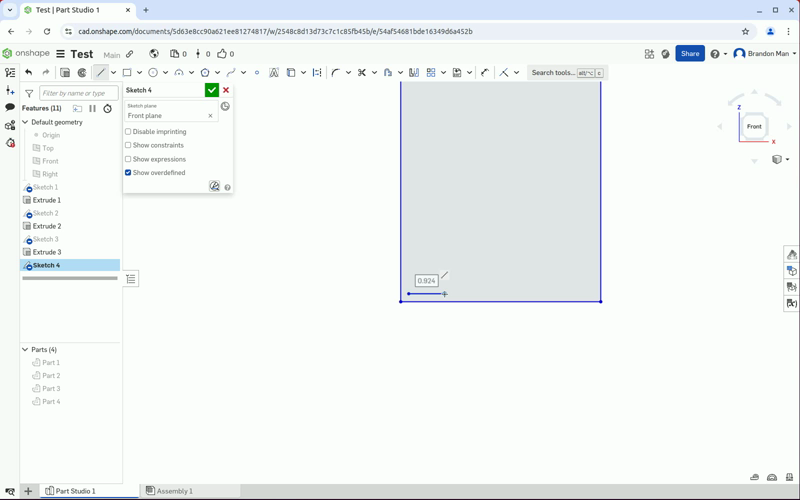
scroll(-6)
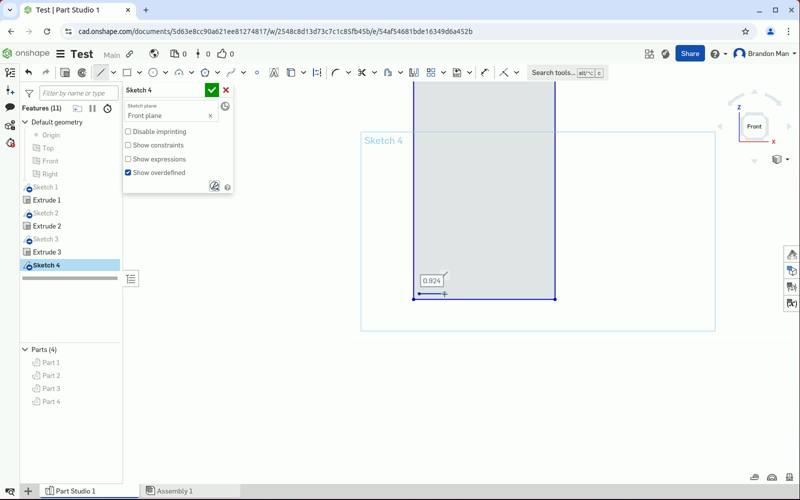
scroll(-6)
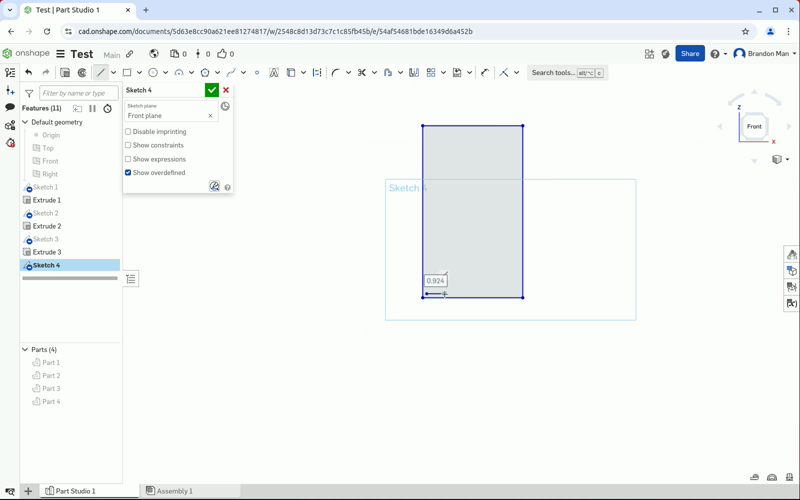
scroll(-6)
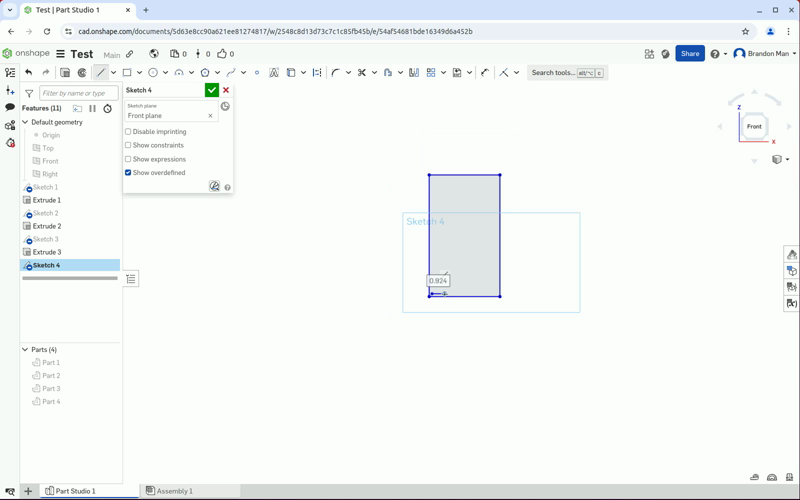
scroll(-6)
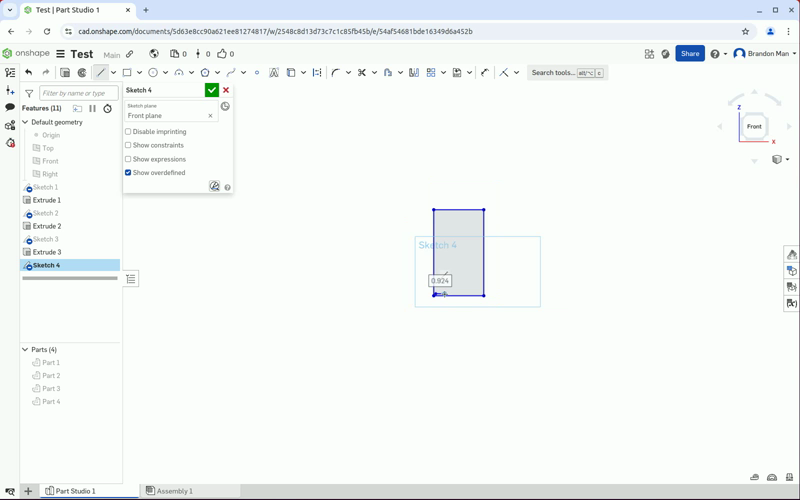
scroll(-6)
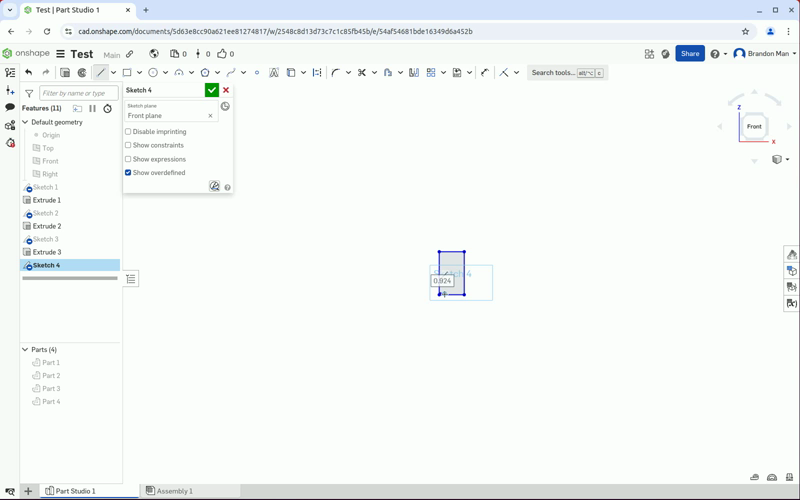
key_up(shift)
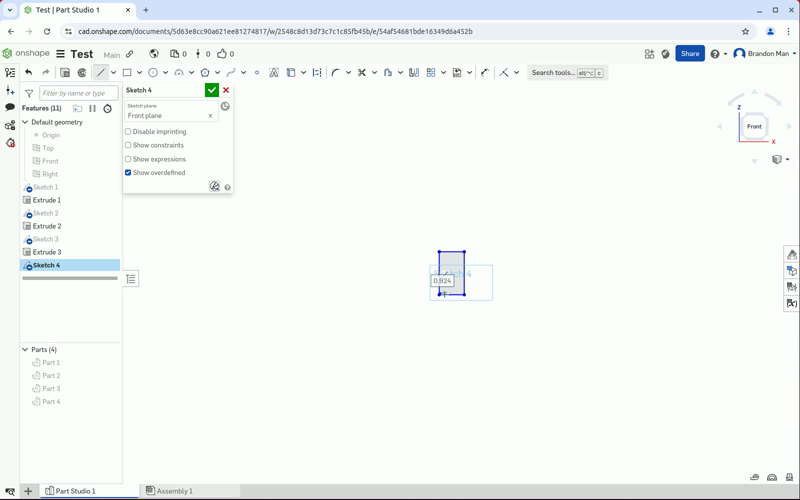
key_down(shift)
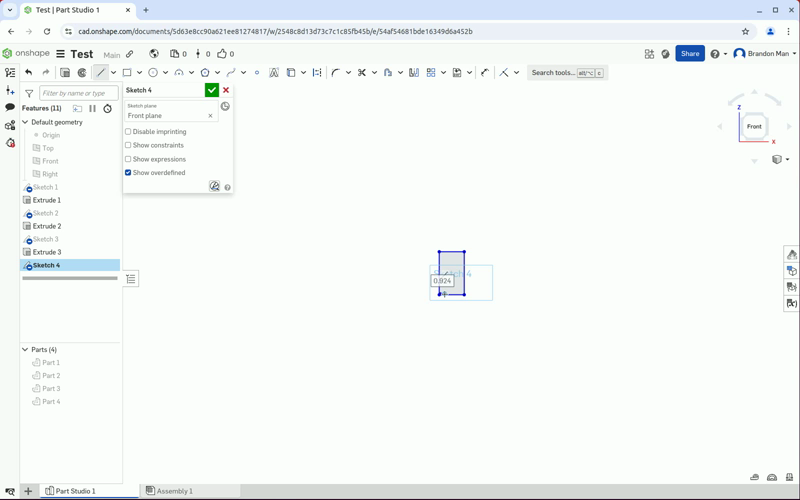
mouse_move(474, 293)
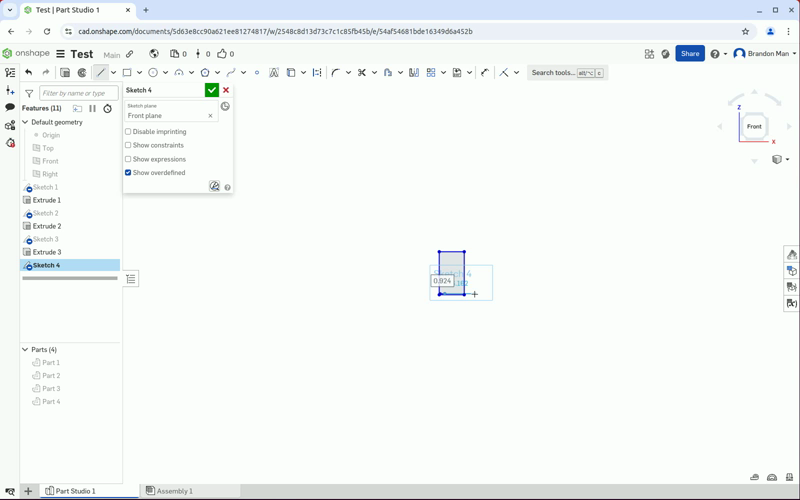
mouse_move(444, 274)
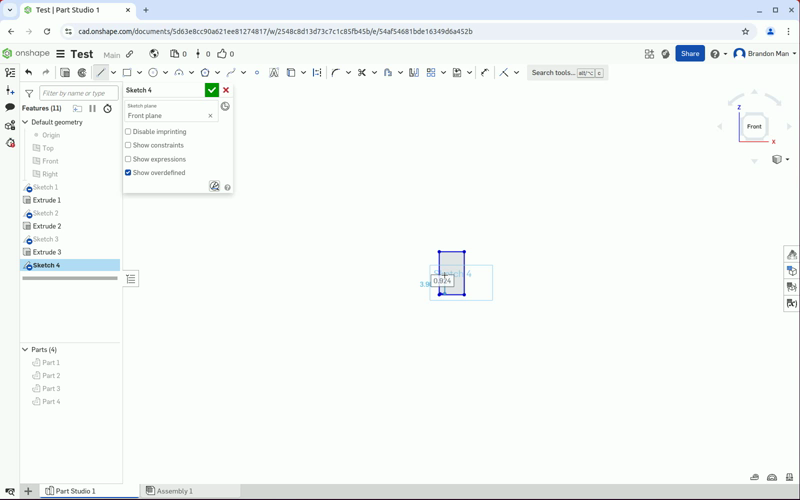
click(444, 274)
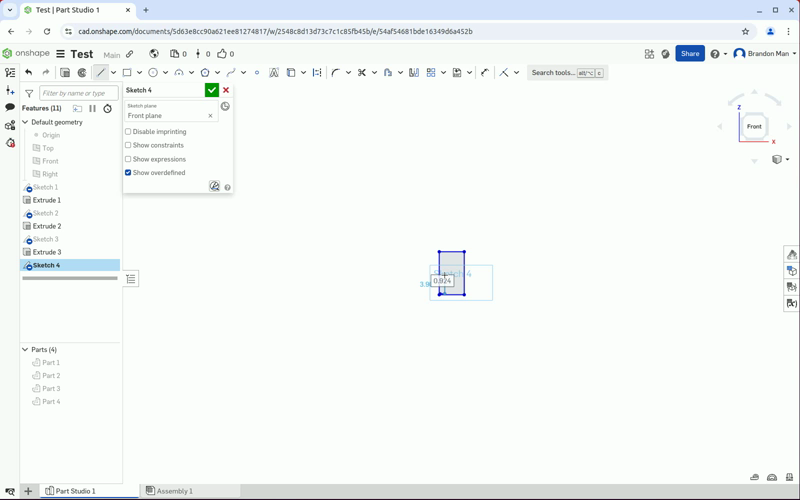
key_up(shift)
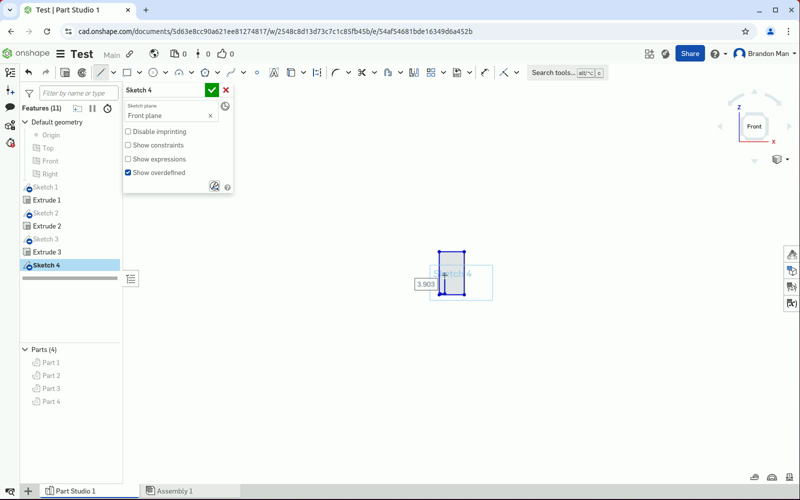
key_down(shift)
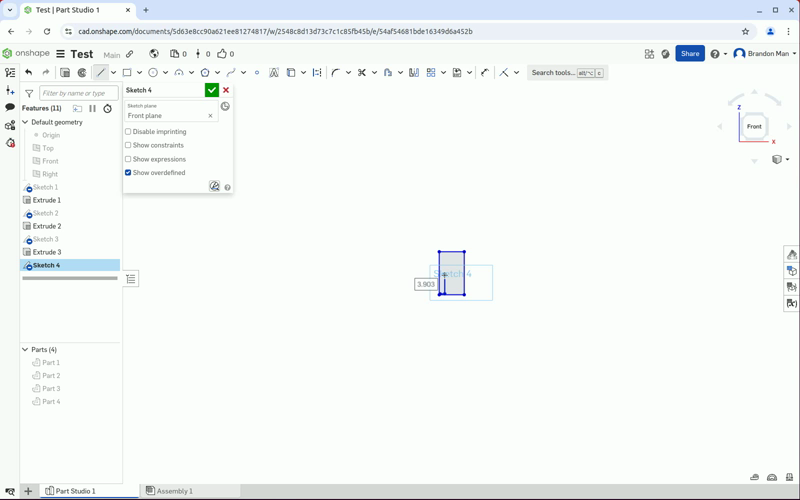
mouse_move(474, 274)
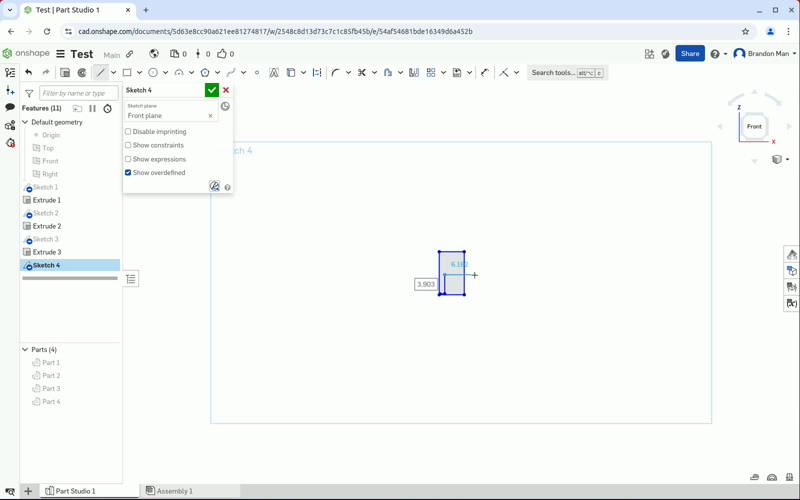
mouse_move(444, 269)
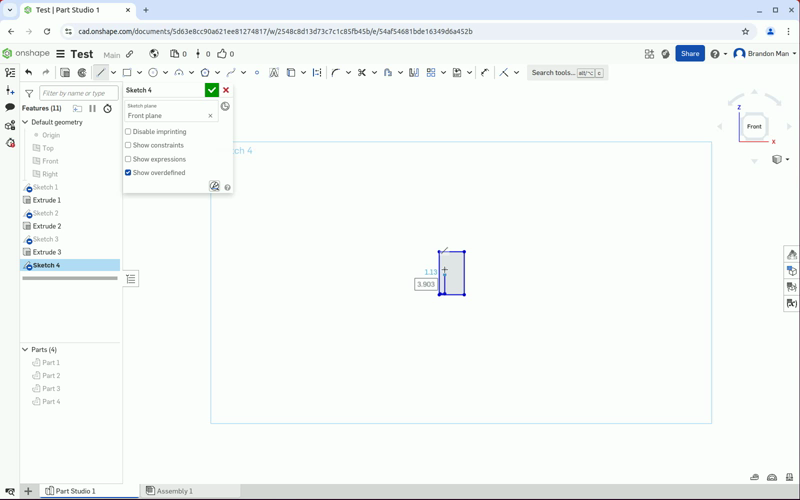
scroll(6)
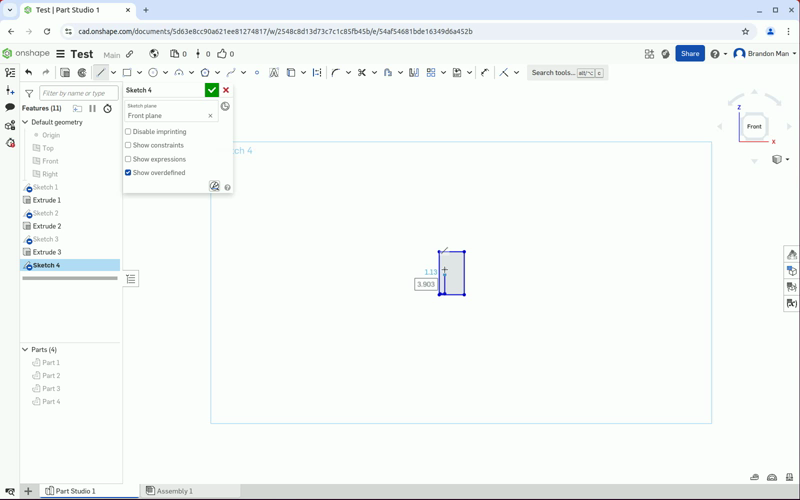
scroll(6)
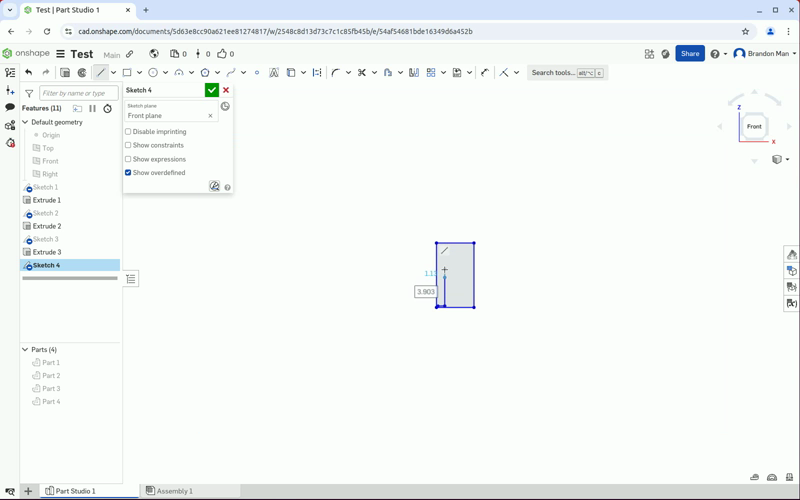
scroll(6)
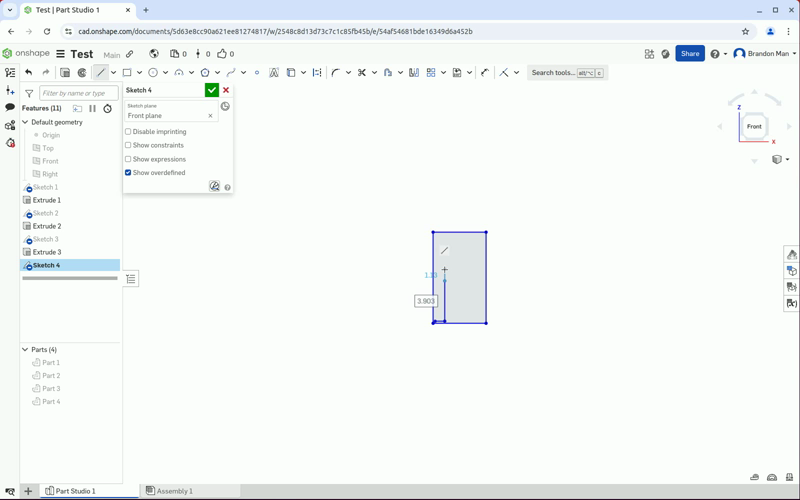
scroll(6)
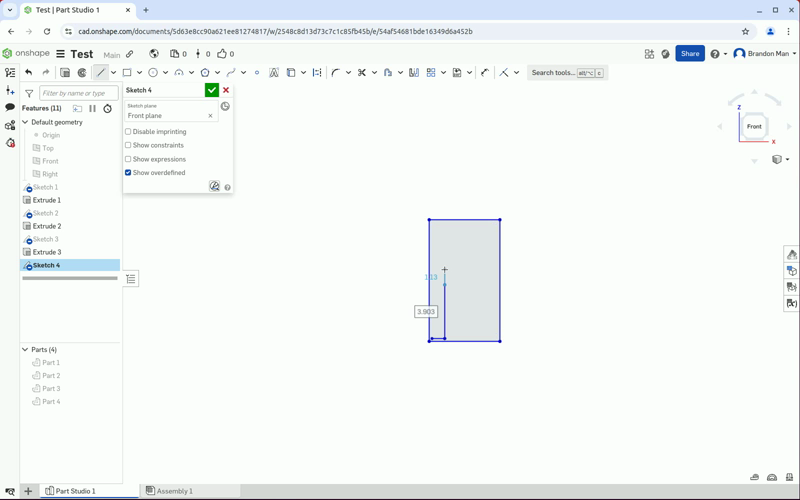
scroll(6)
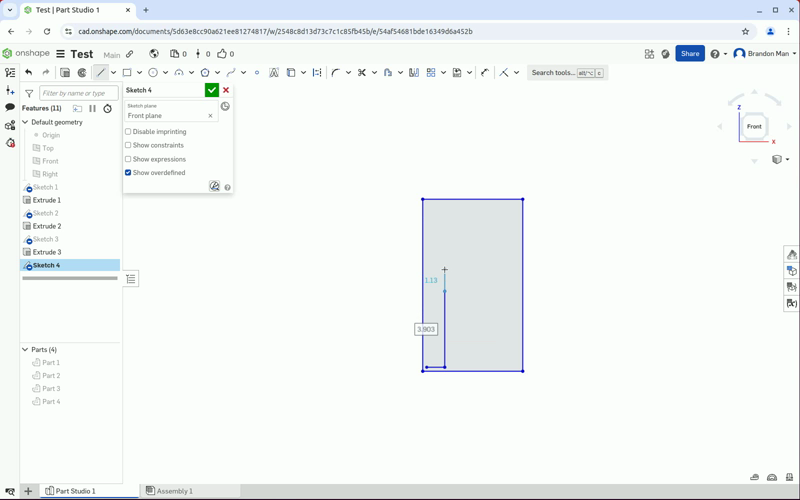
scroll(6)
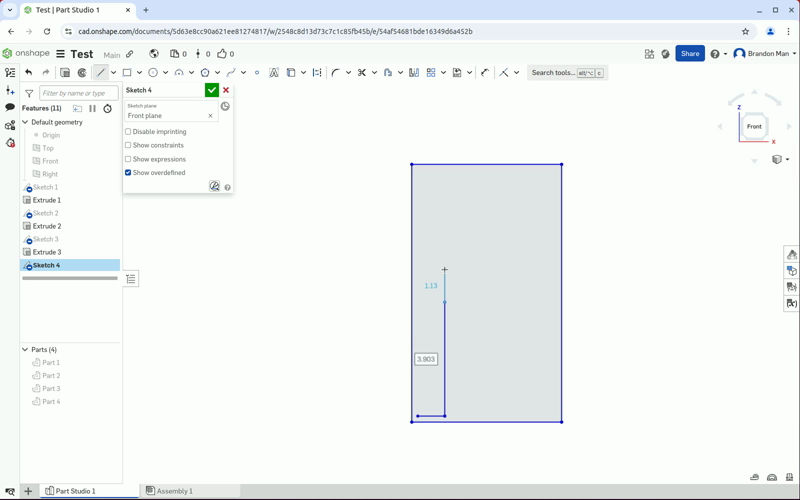
scroll(6)
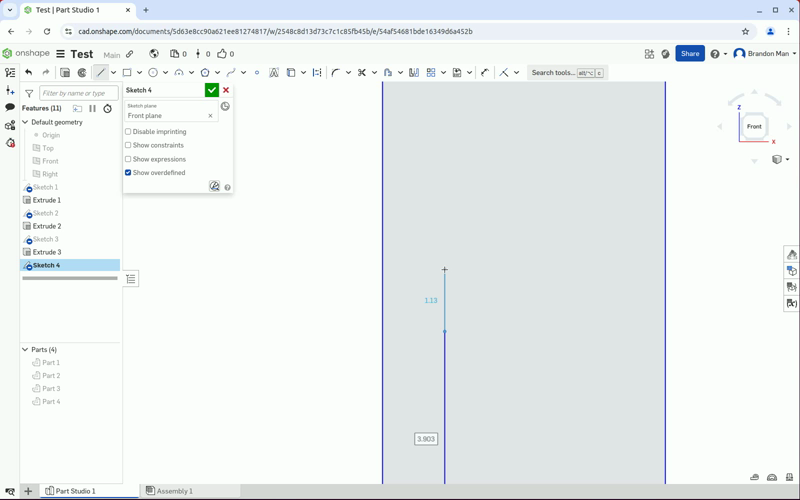
click(444, 269)
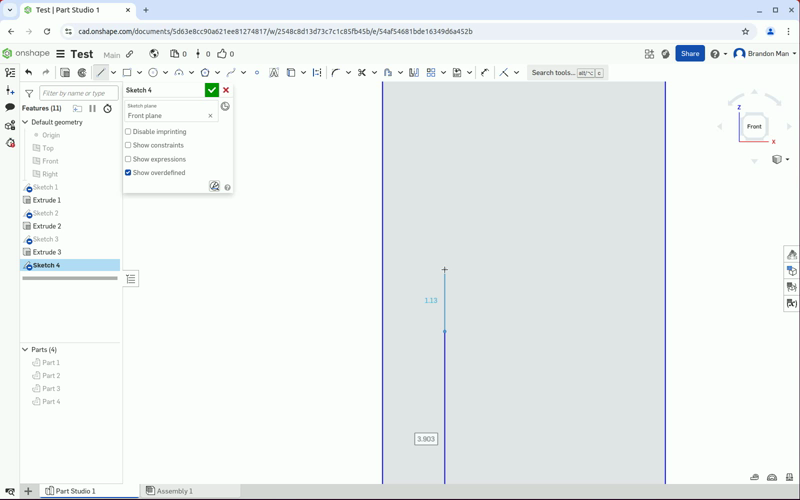
scroll(-6)
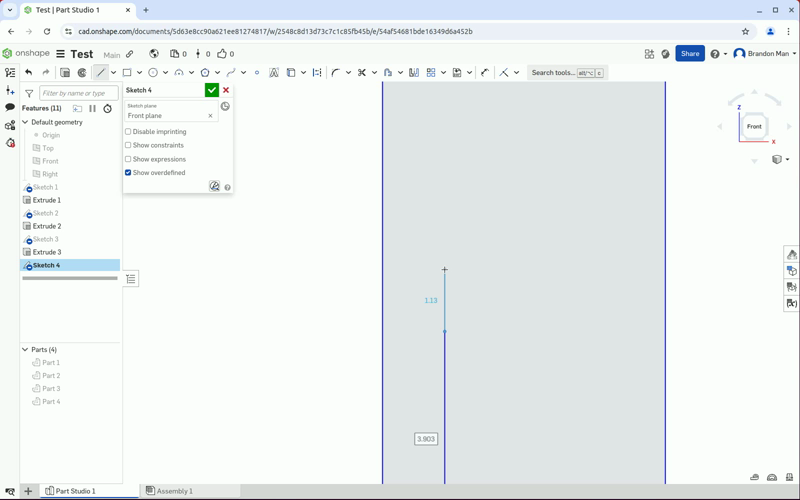
scroll(-6)
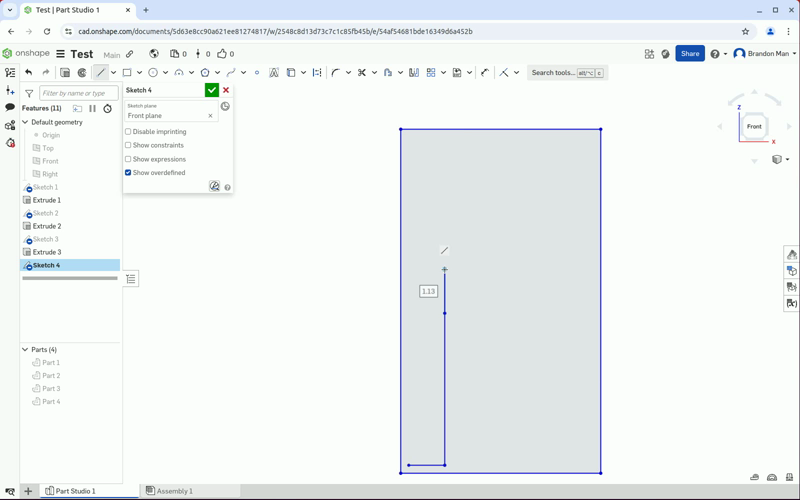
scroll(-6)
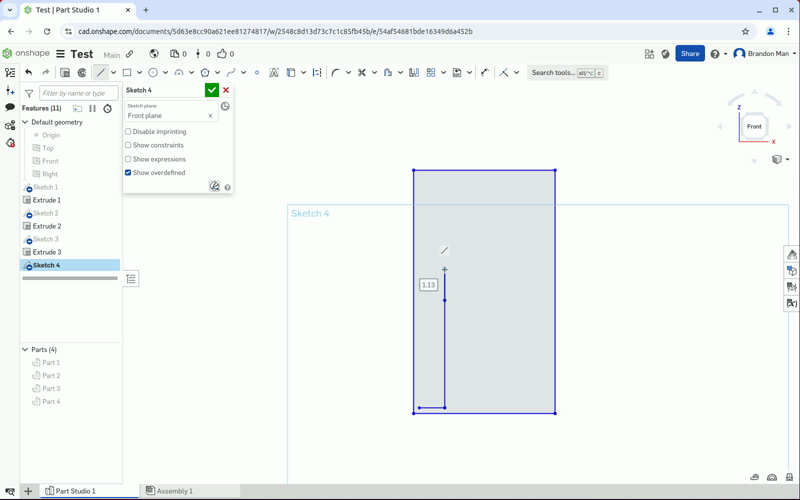
scroll(-6)
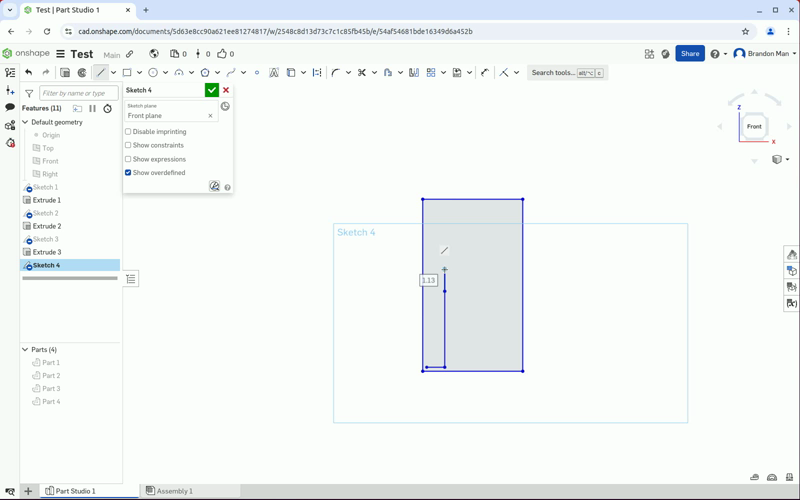
scroll(-6)
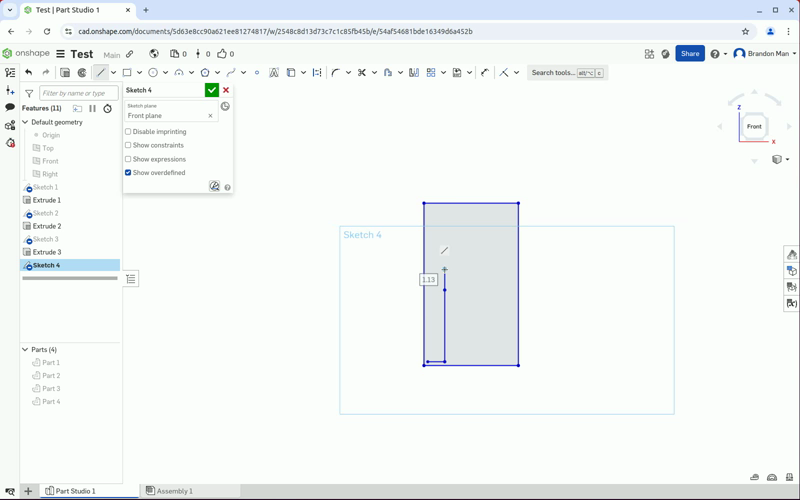
scroll(-6)
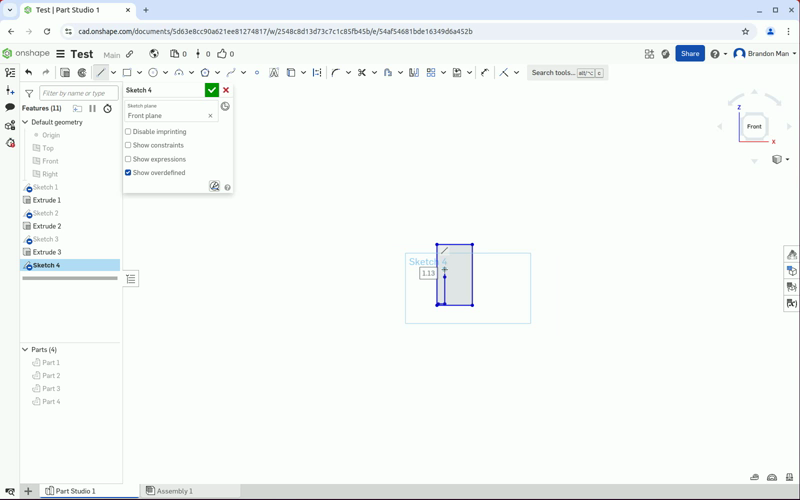
scroll(-6)
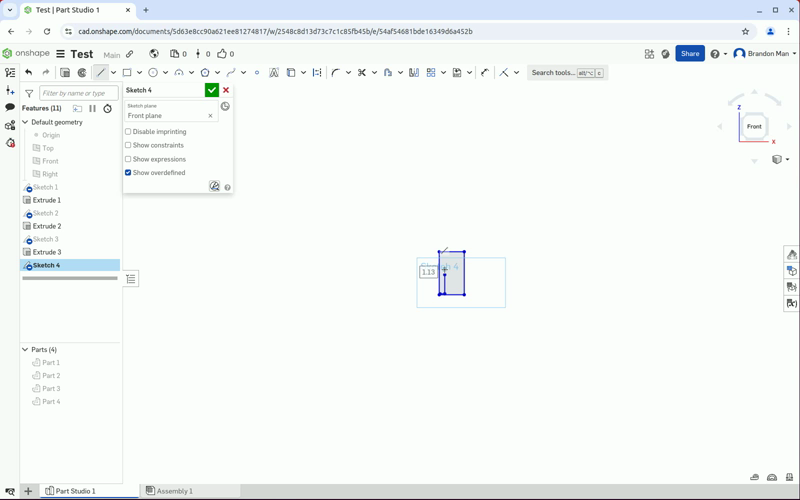
key_up(shift)
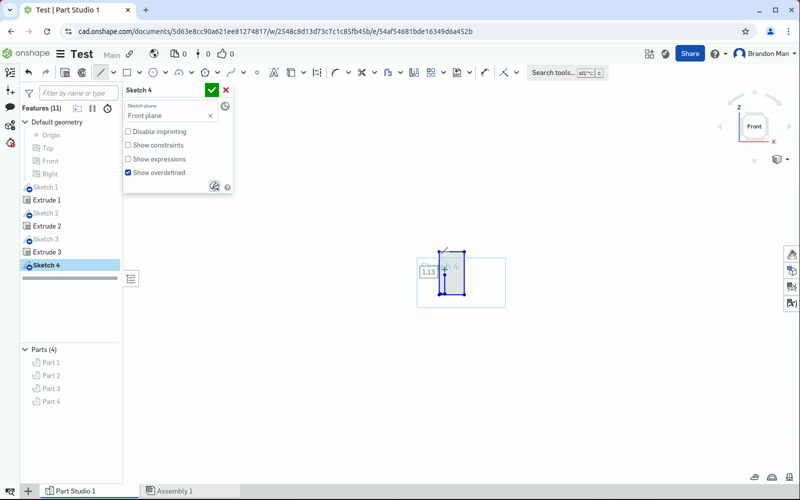
key_down(shift)
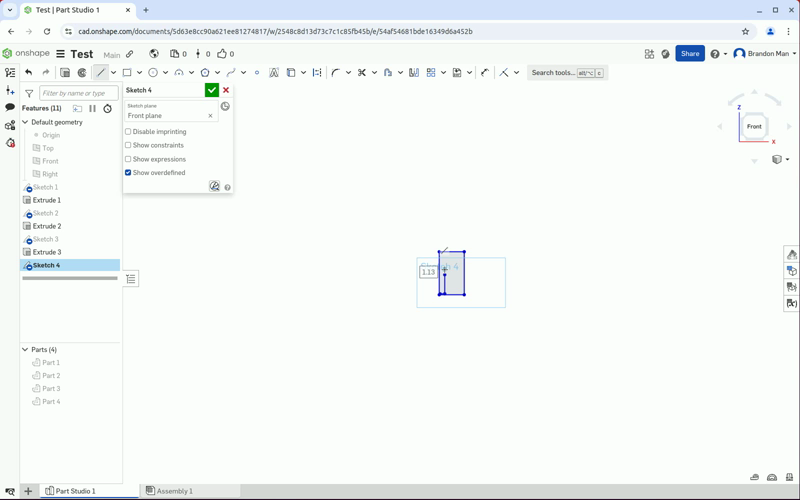
mouse_move(474, 269)
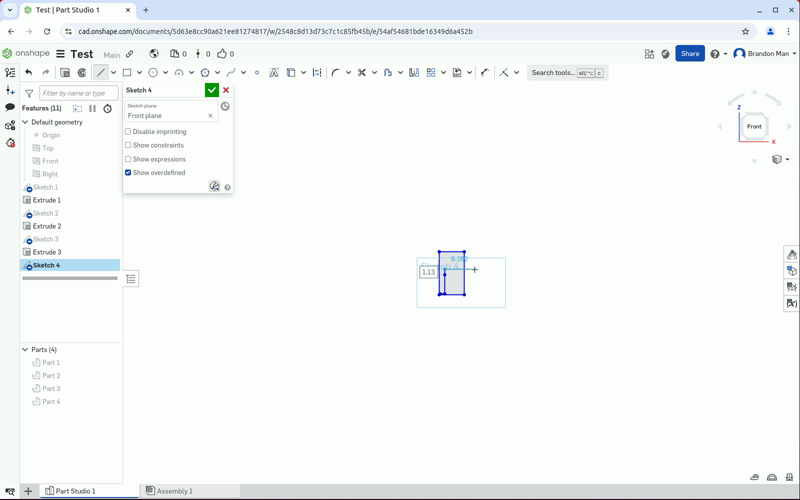
mouse_move(444, 252)
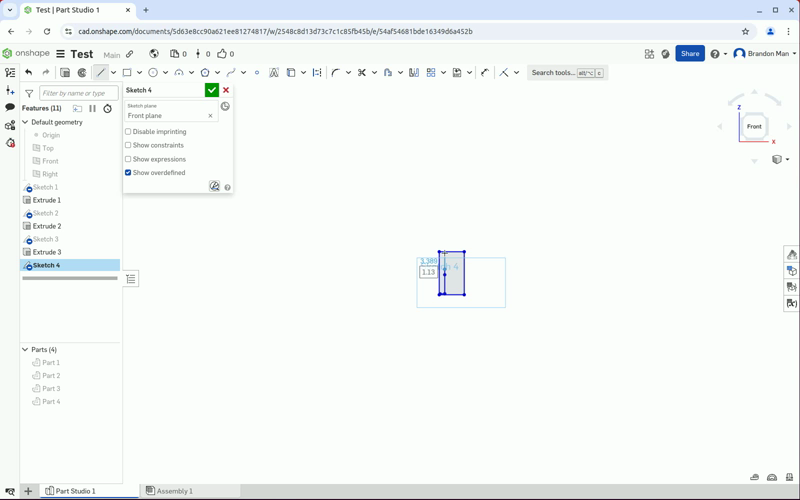
click(444, 252)
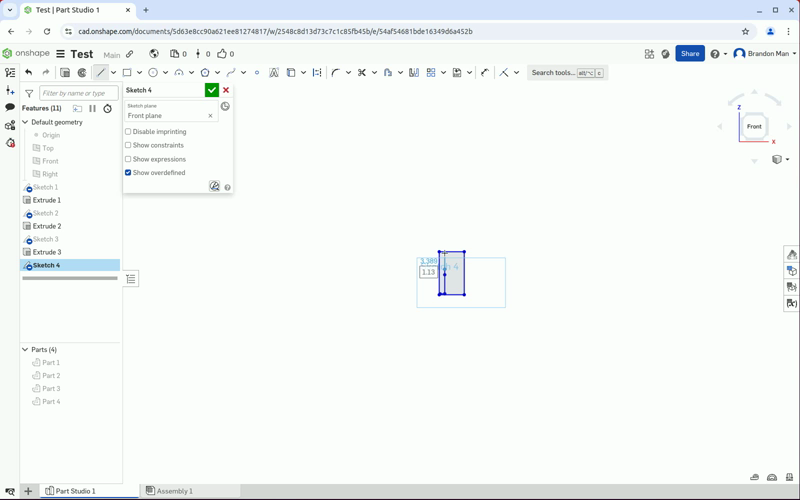
key_up(shift)
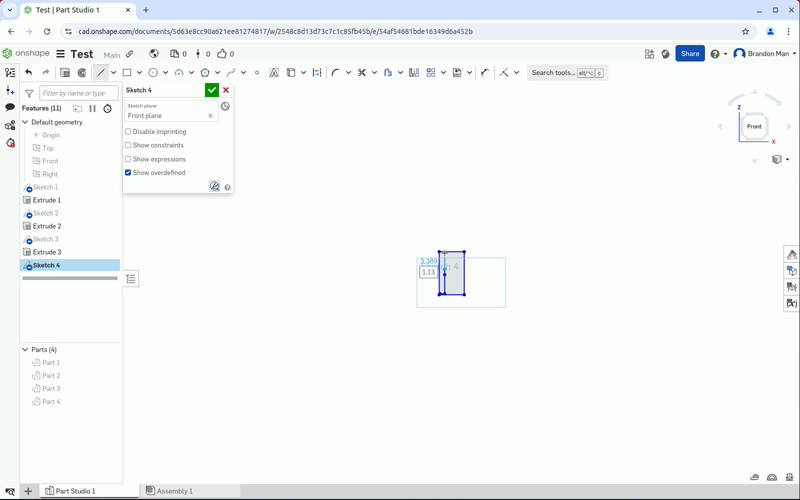
key_down(shift)
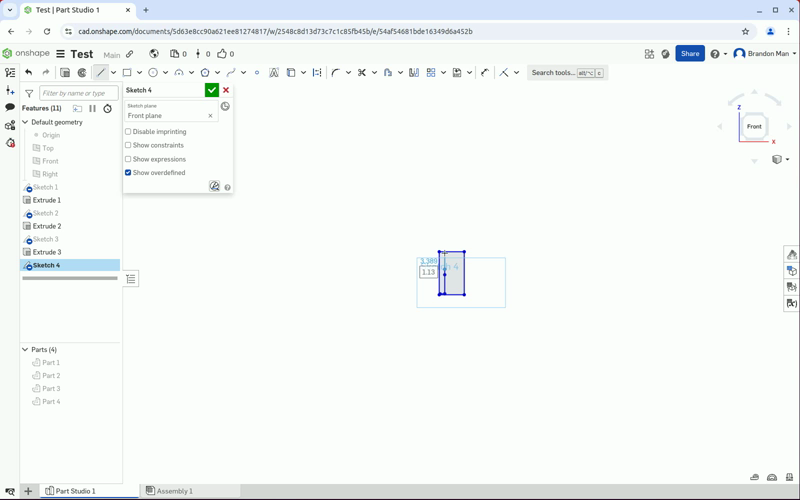
mouse_move(474, 252)
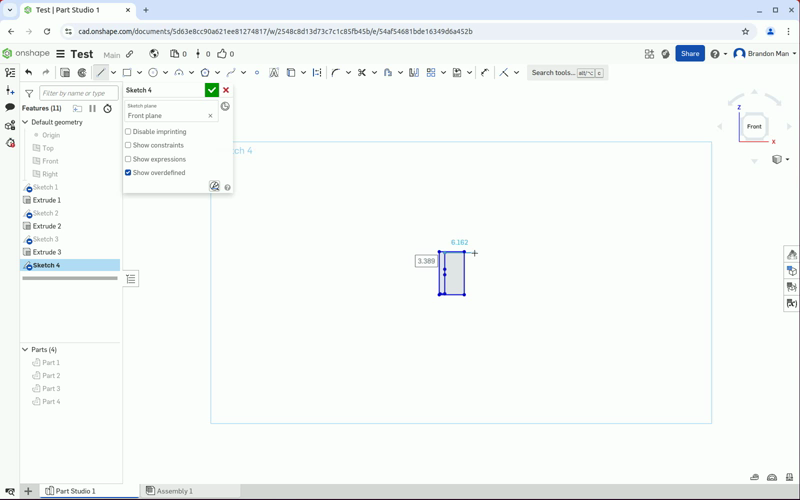
mouse_move(440, 252)
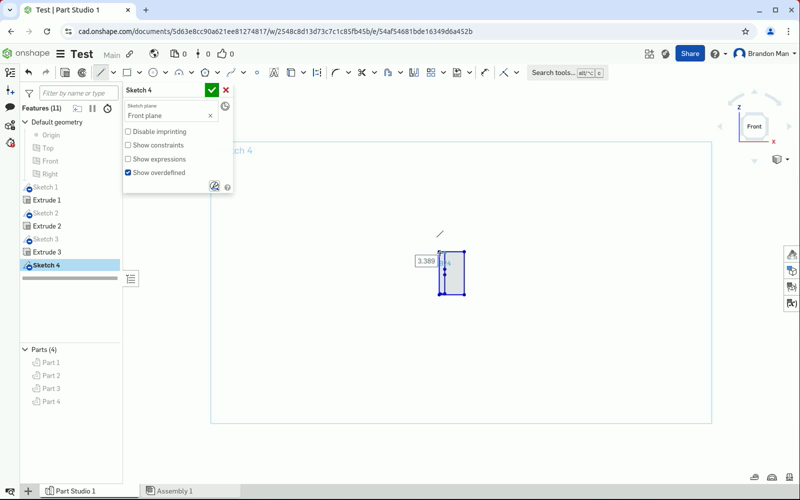
scroll(6)
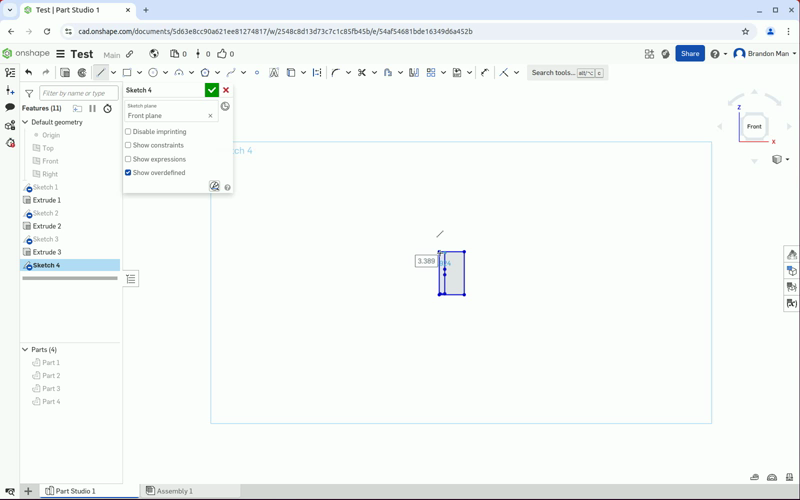
scroll(6)
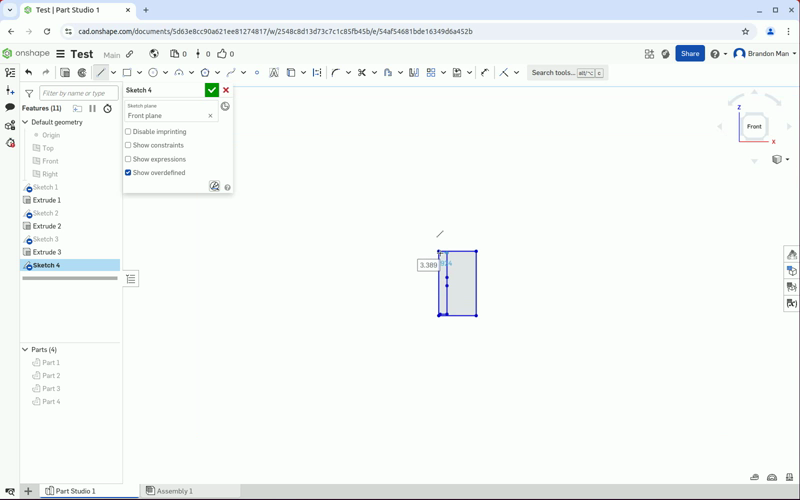
scroll(6)
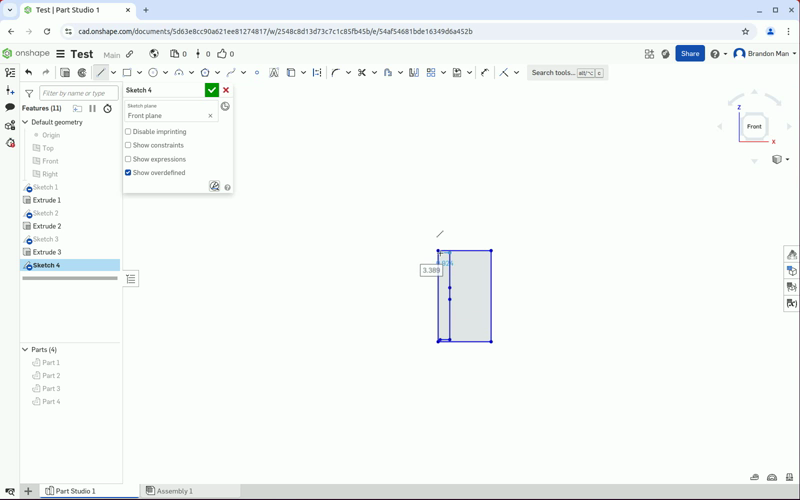
scroll(6)
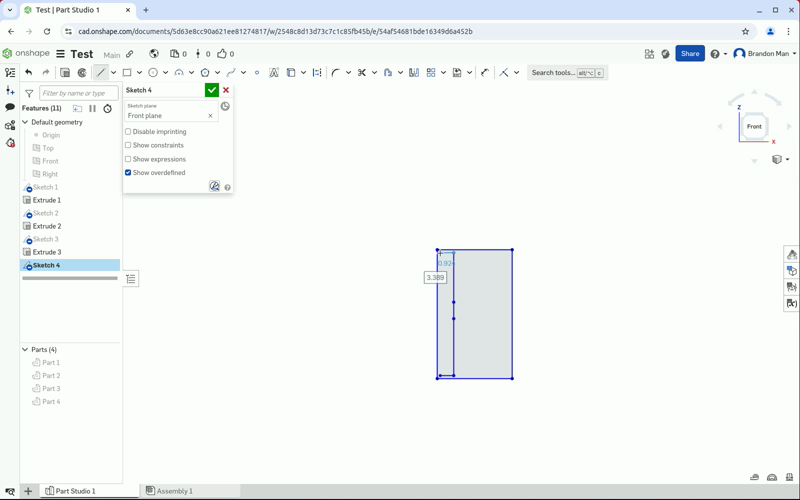
scroll(6)
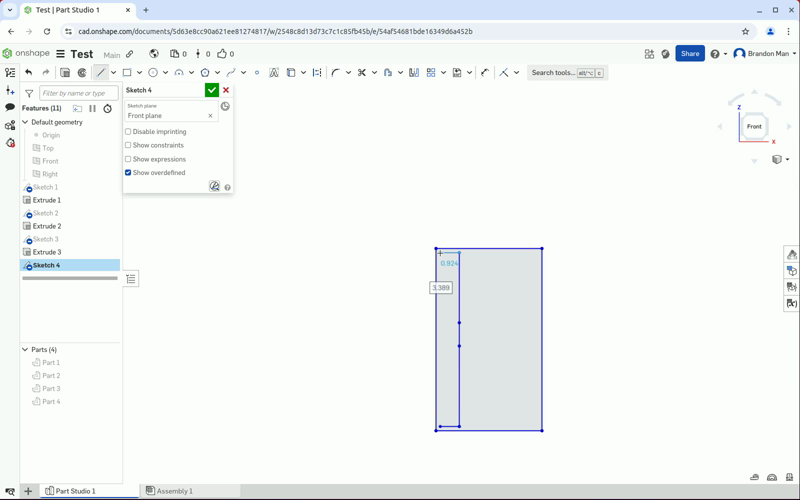
scroll(6)
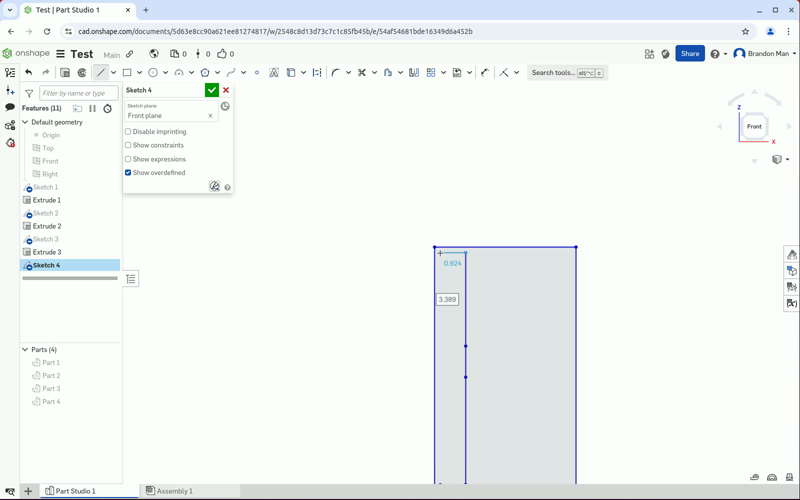
scroll(6)
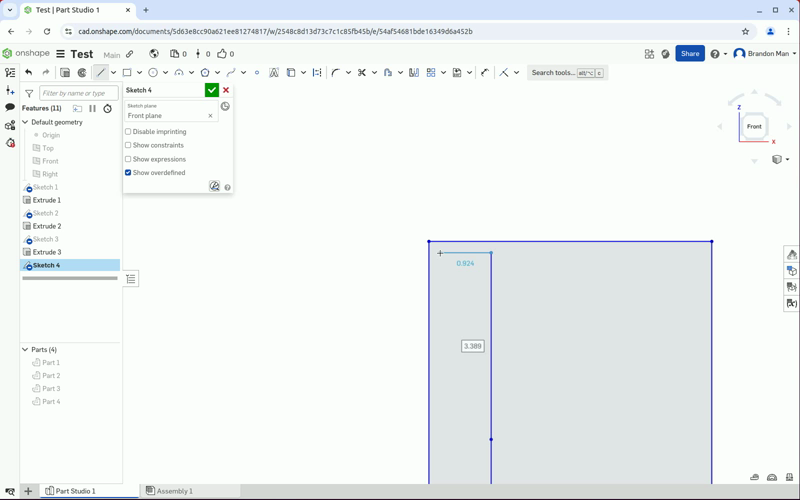
click(440, 252)
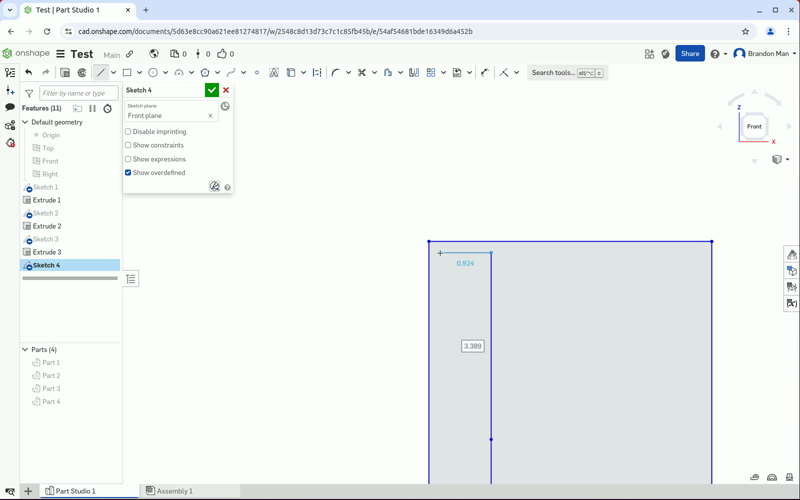
scroll(-6)
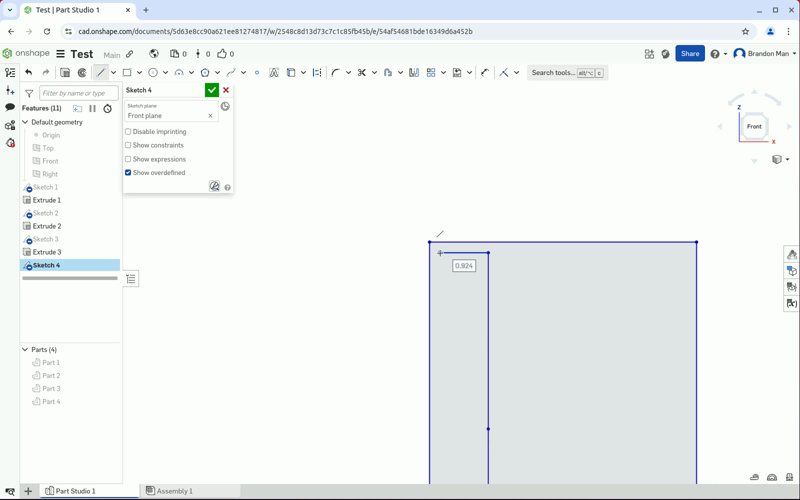
scroll(-6)
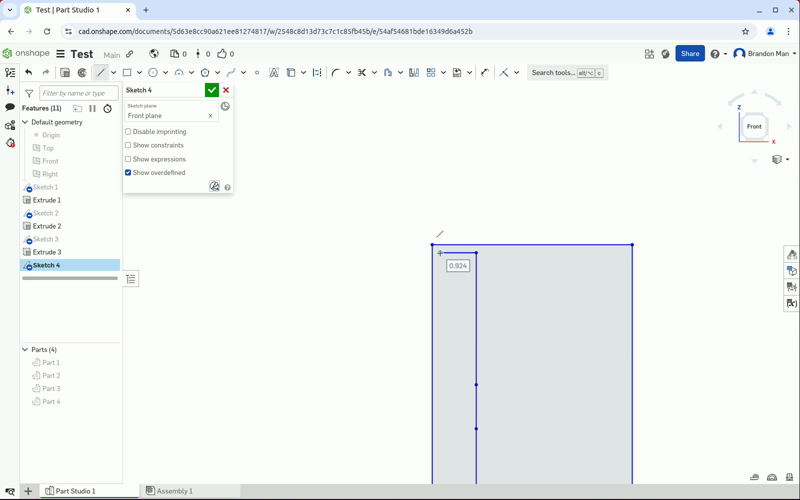
scroll(-6)
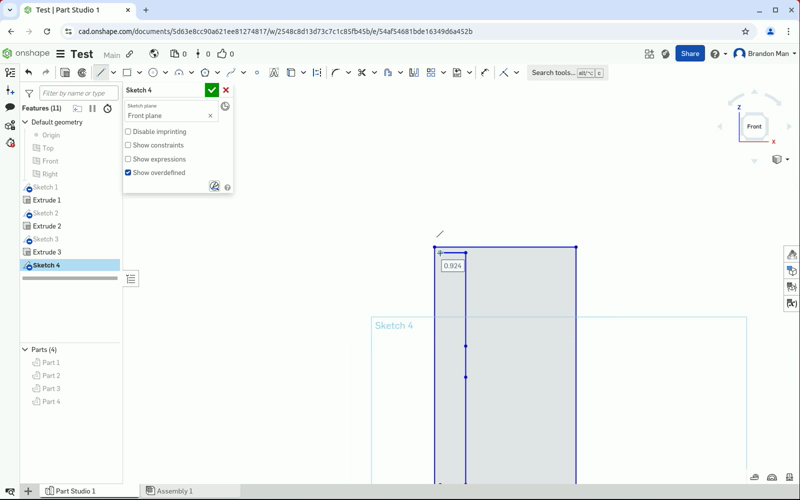
scroll(-6)
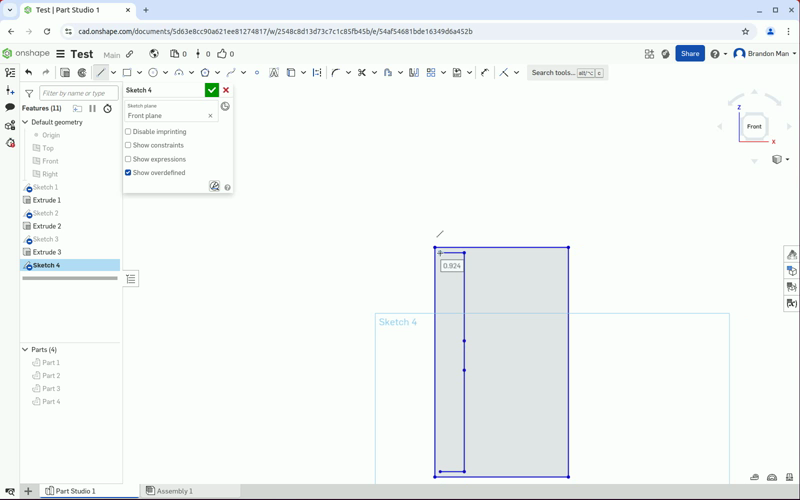
scroll(-6)
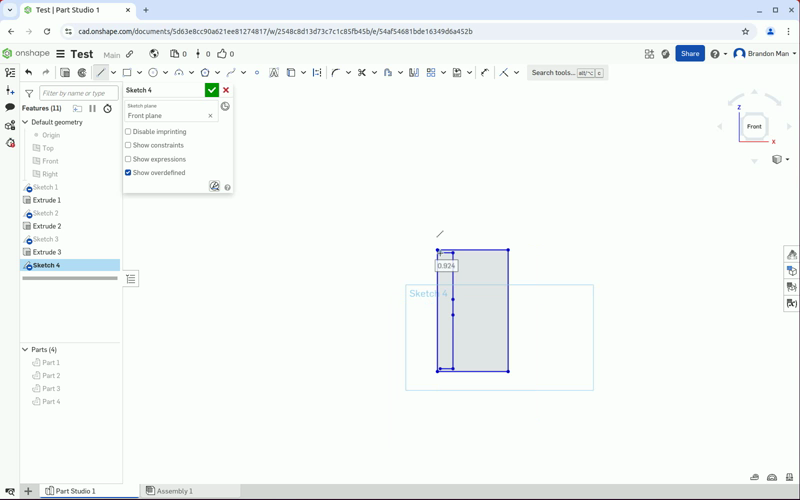
scroll(-6)
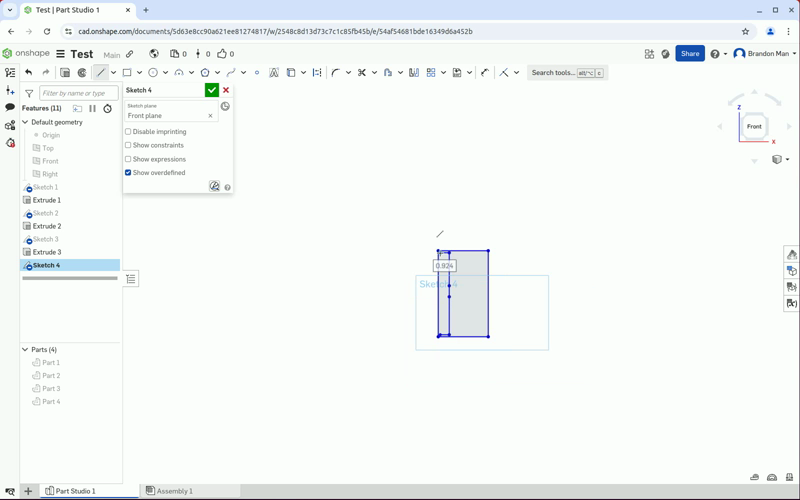
scroll(-6)
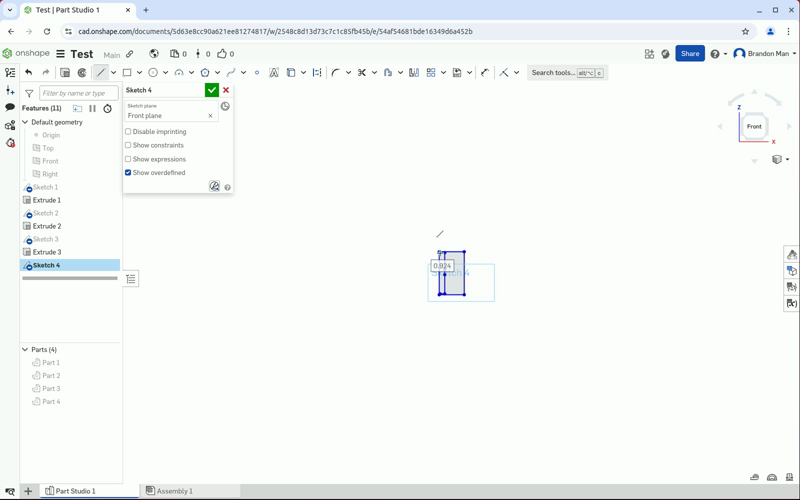
key_up(shift)
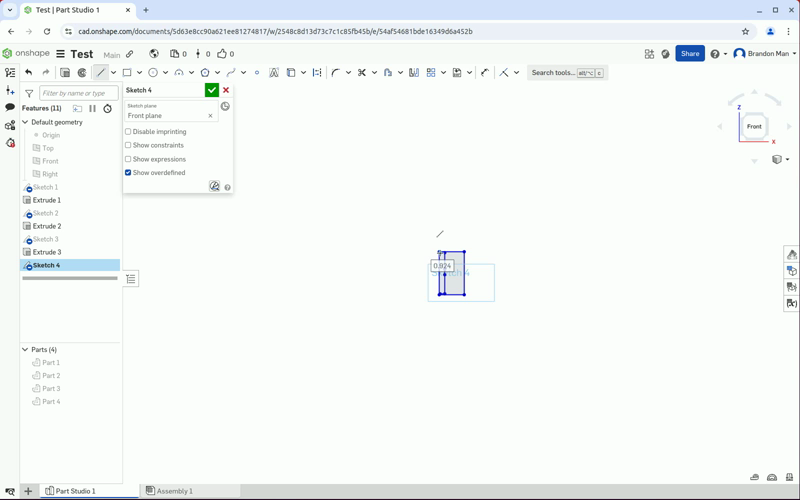
key_down(shift)
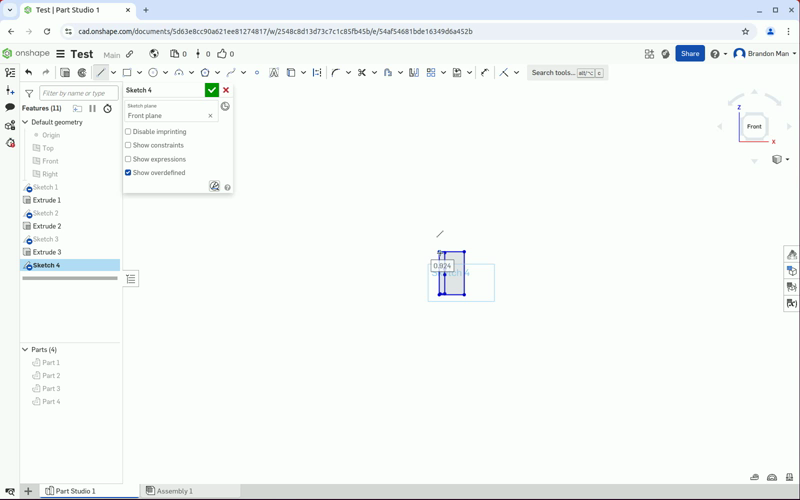
mouse_move(470, 252)
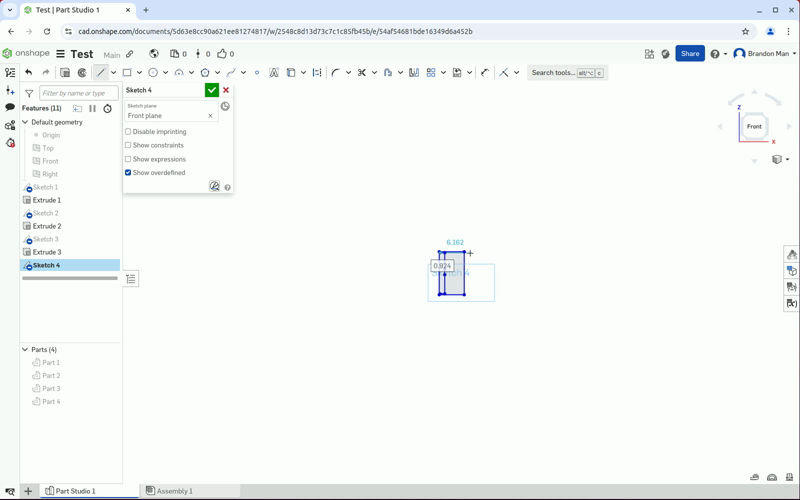
mouse_move(440, 269)
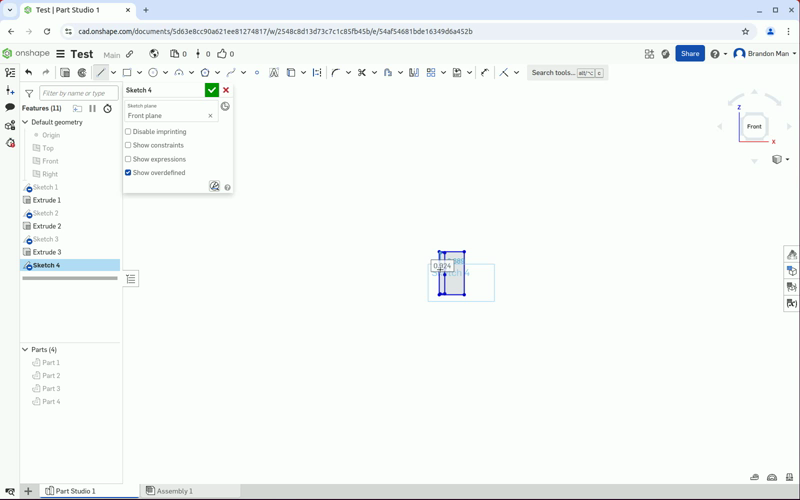
click(440, 269)
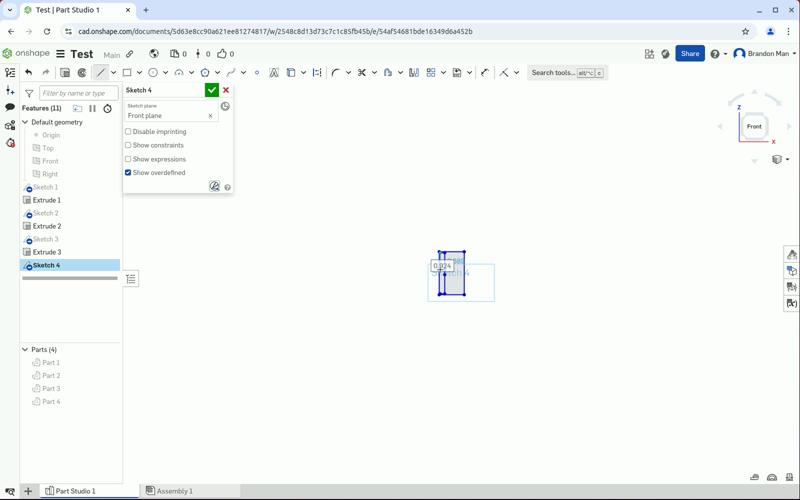
key_up(shift)
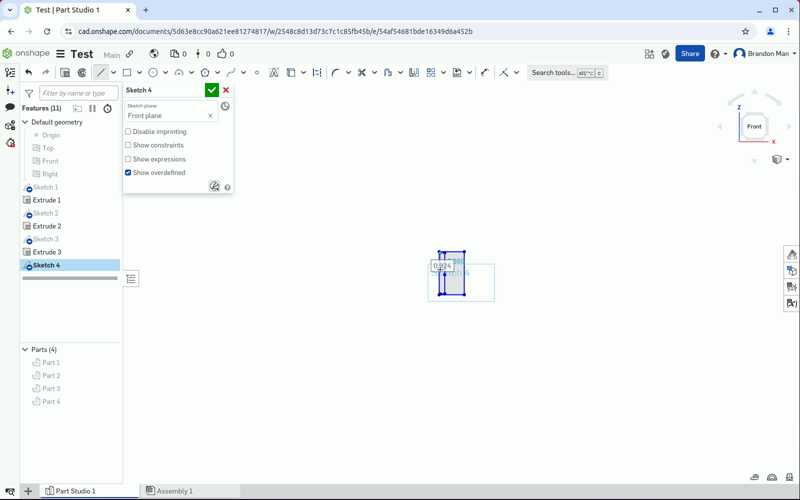
key_down(shift)
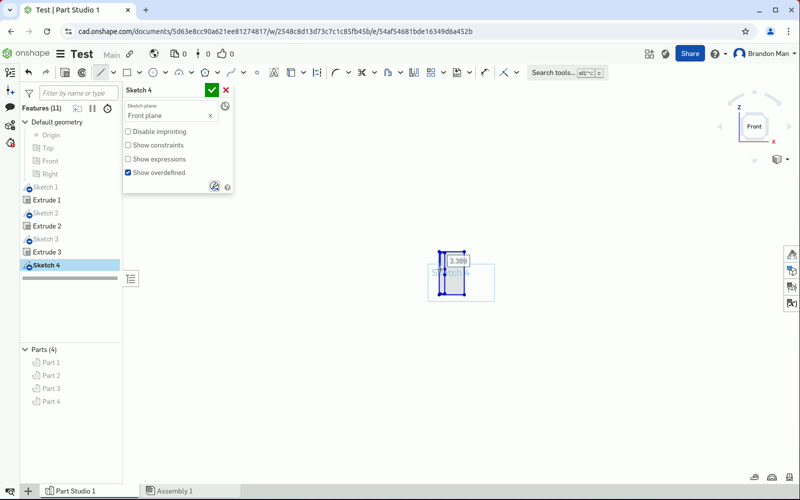
mouse_move(470, 269)
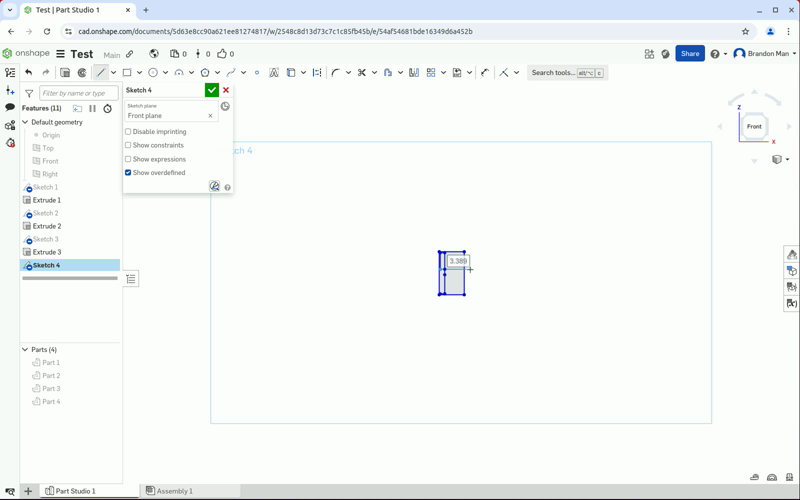
mouse_move(440, 274)
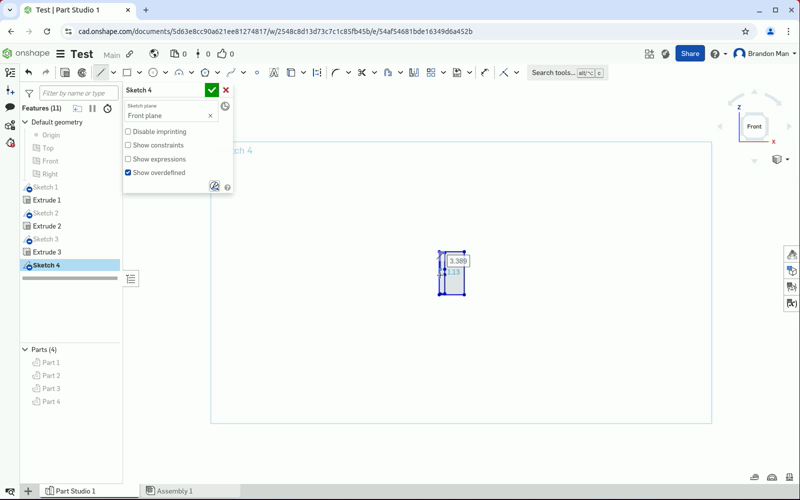
scroll(6)
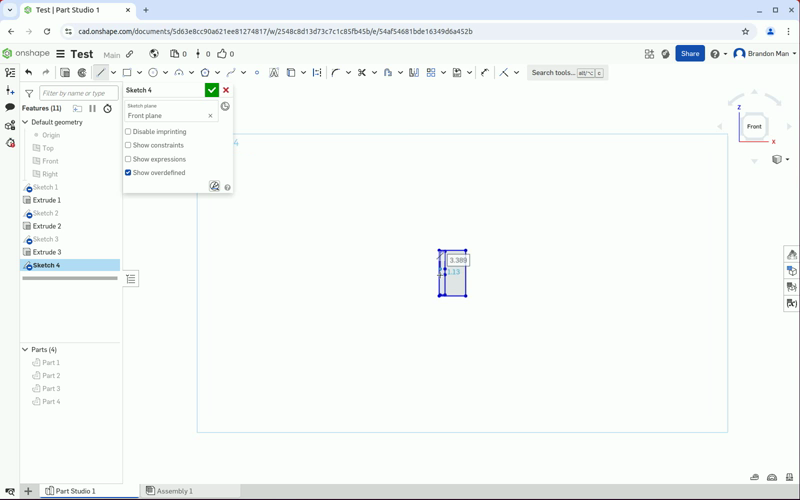
scroll(6)
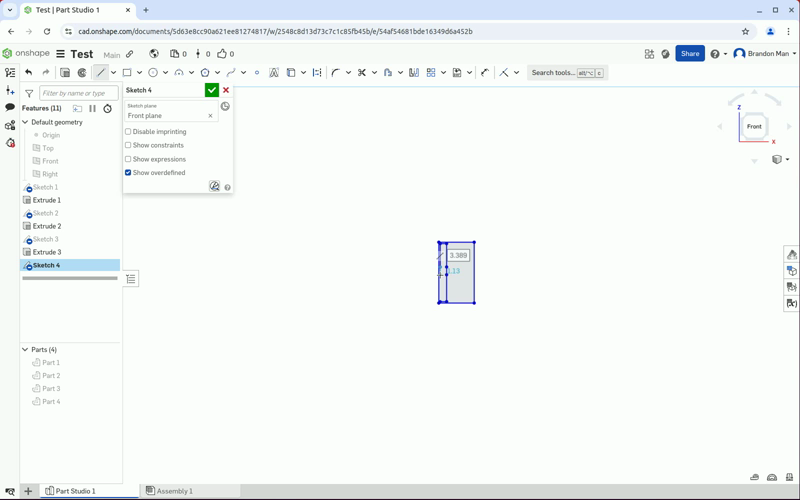
scroll(6)
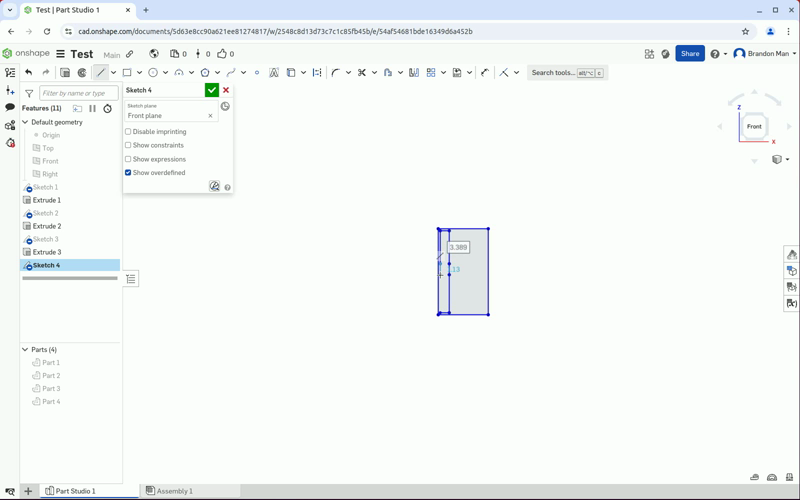
scroll(6)
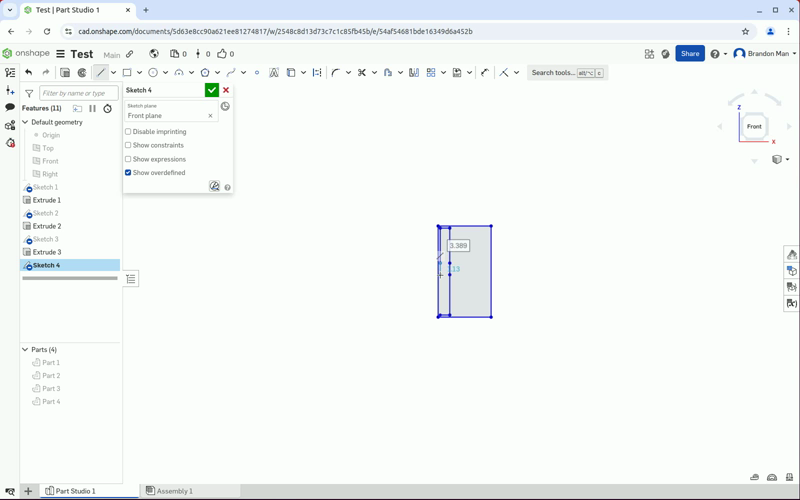
scroll(6)
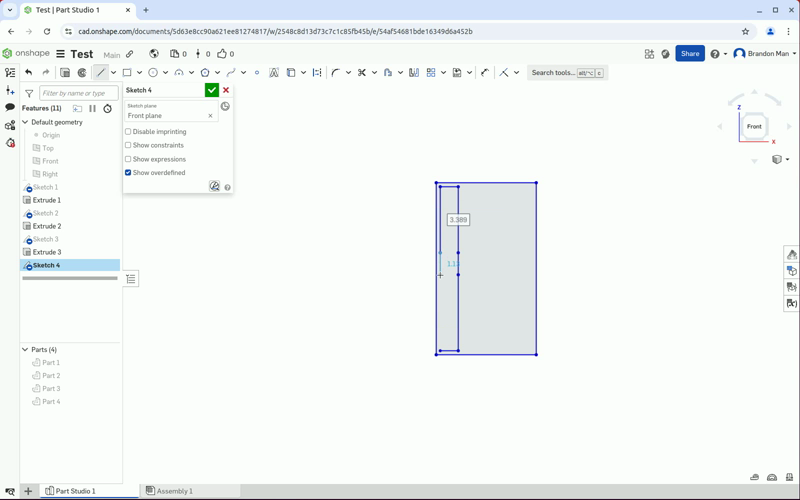
scroll(6)
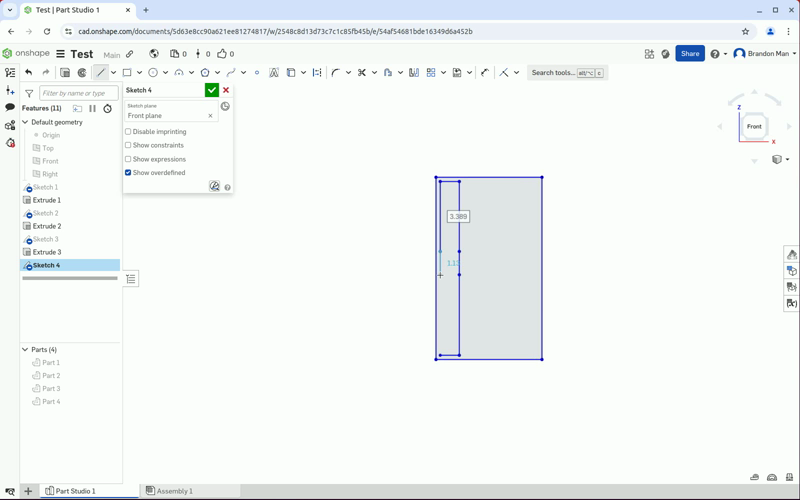
scroll(6)
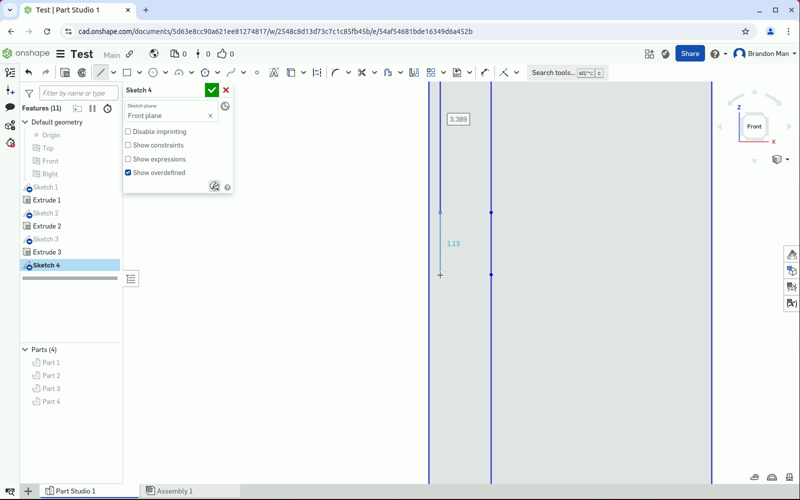
click(440, 274)
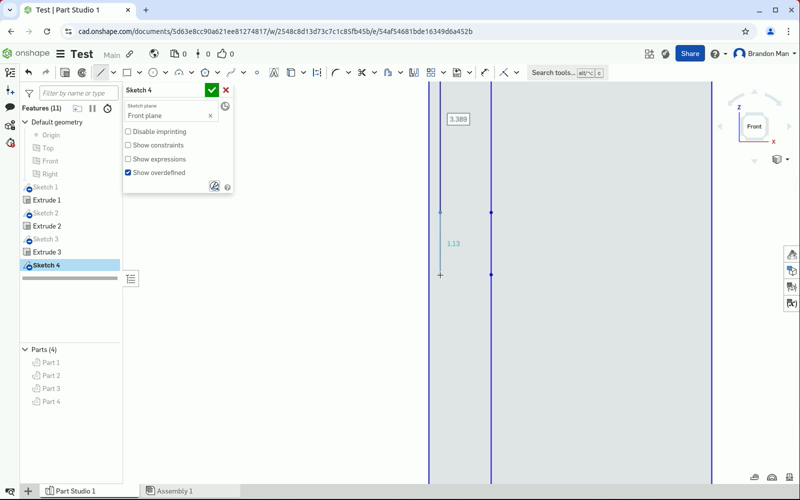
scroll(-6)
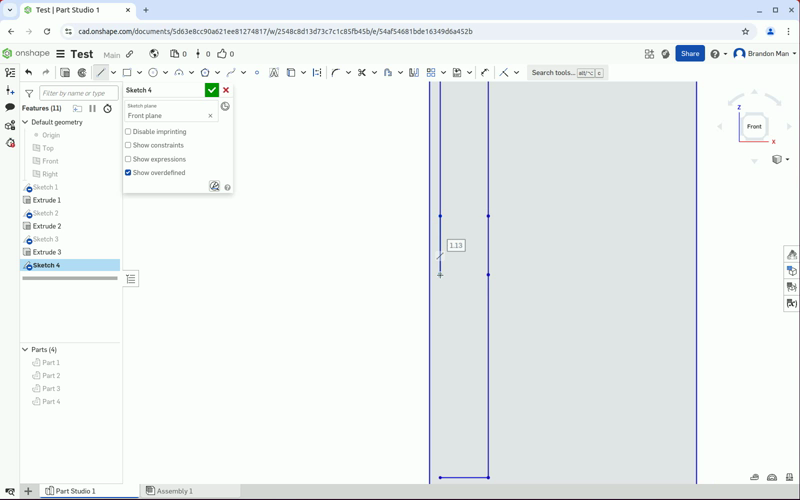
scroll(-6)
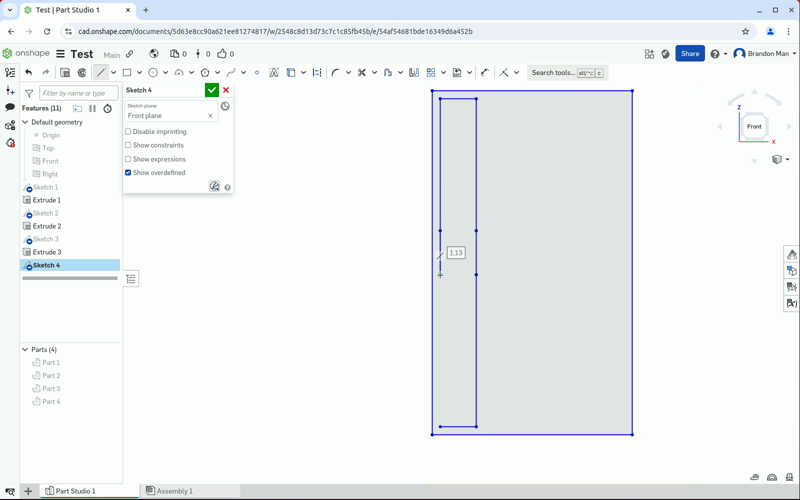
scroll(-6)
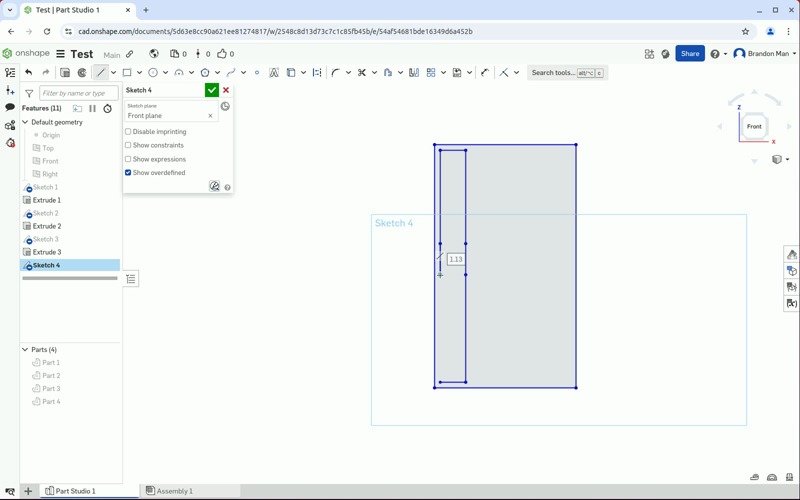
scroll(-6)
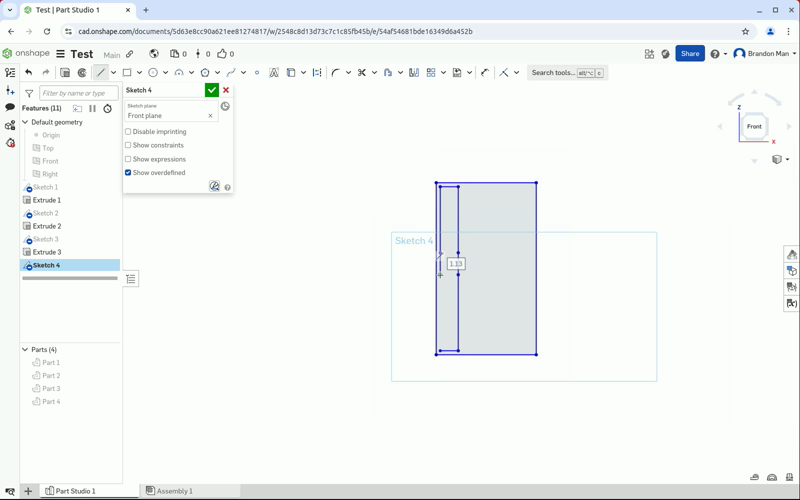
scroll(-6)
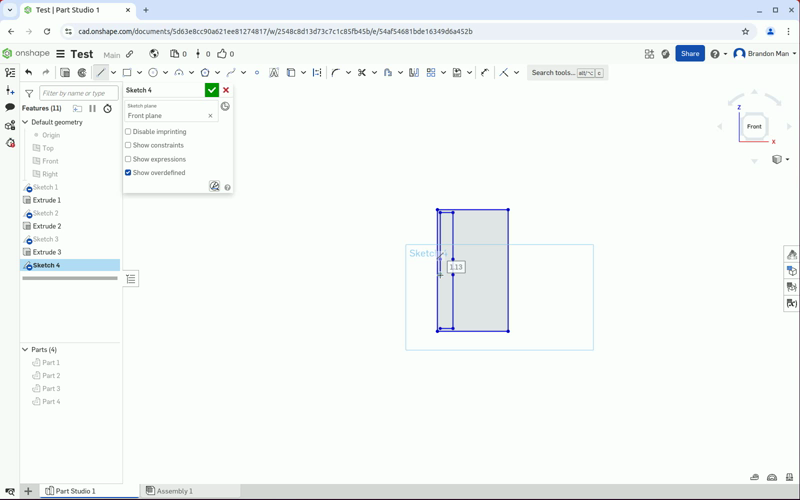
scroll(-6)
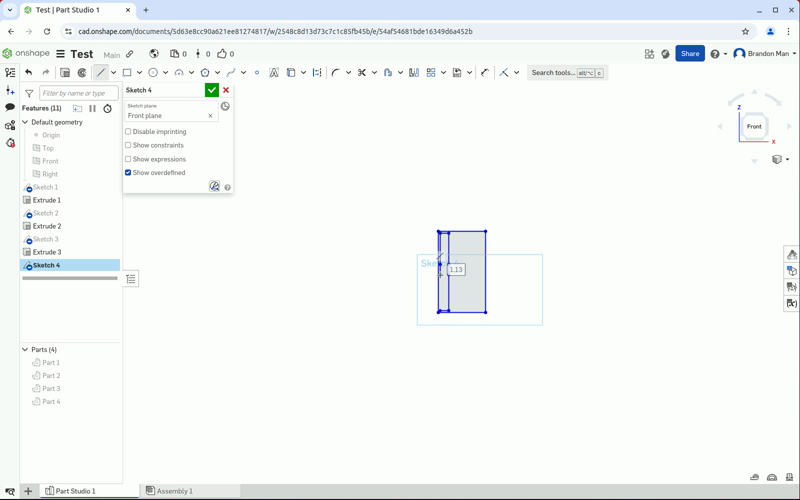
scroll(-6)
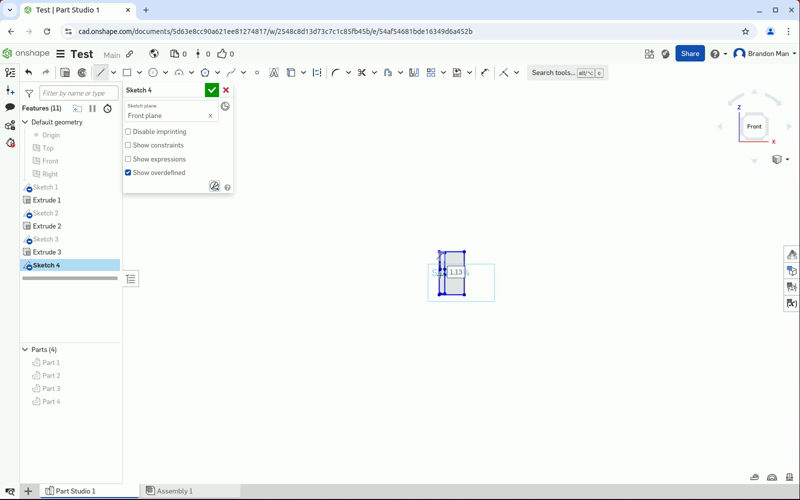
key_up(shift)
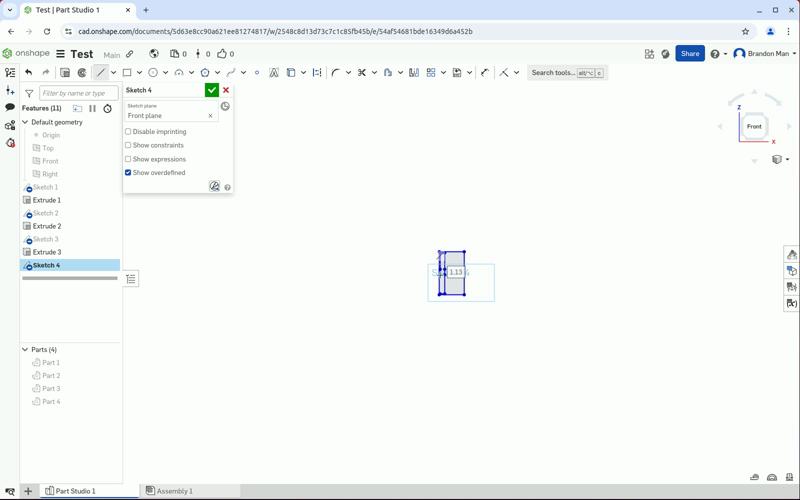
mouse_move(470, 274)
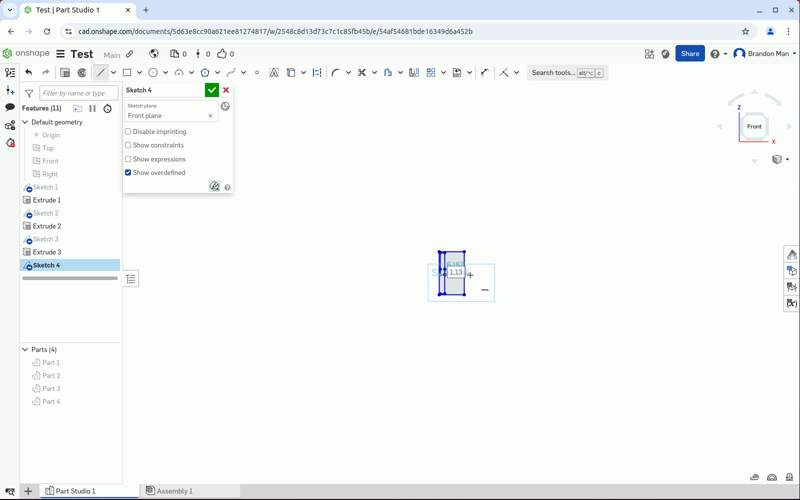
key_down(shift)
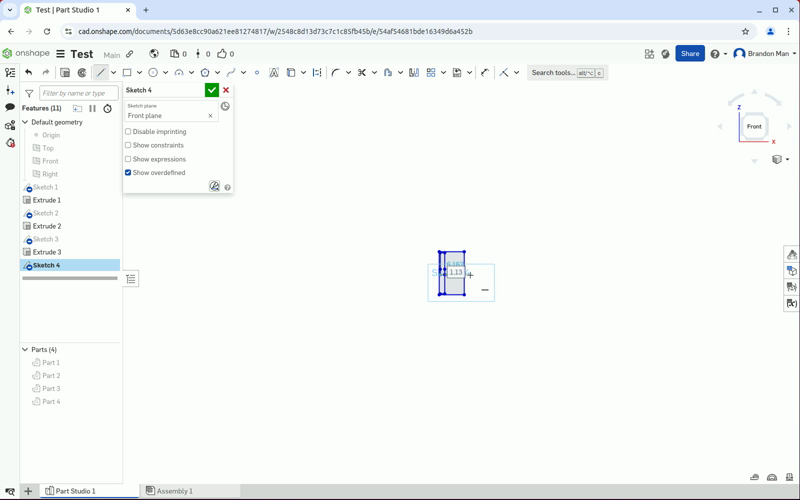
mouse_move(440, 293)
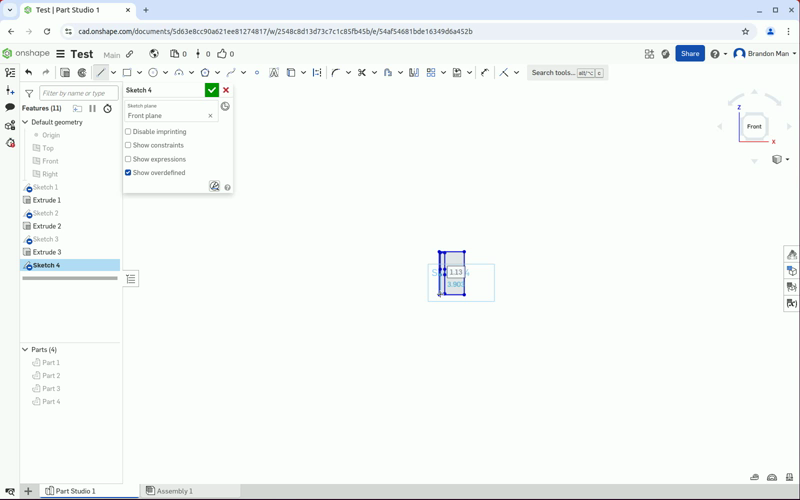
scroll(6)
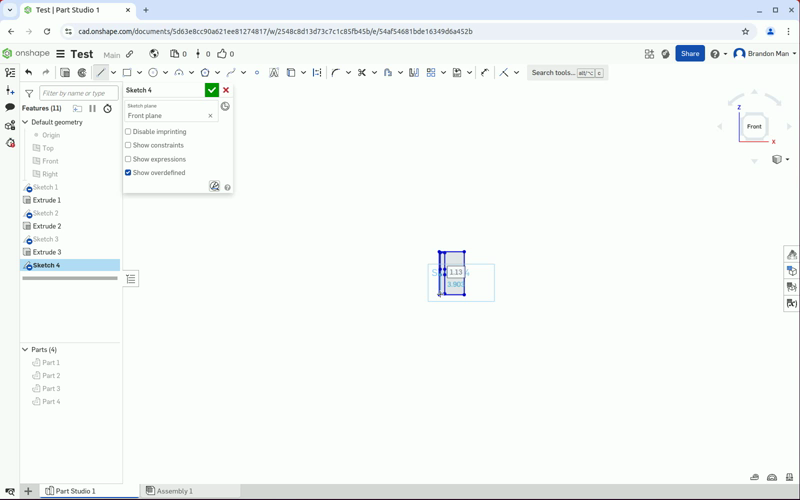
scroll(6)
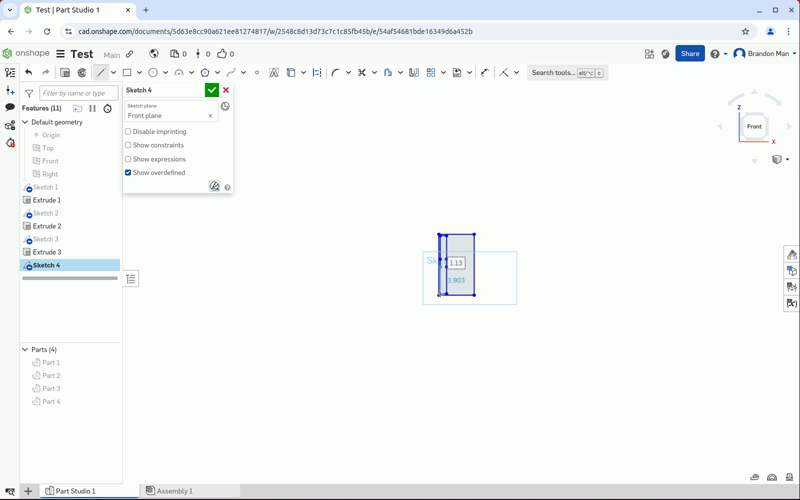
scroll(6)
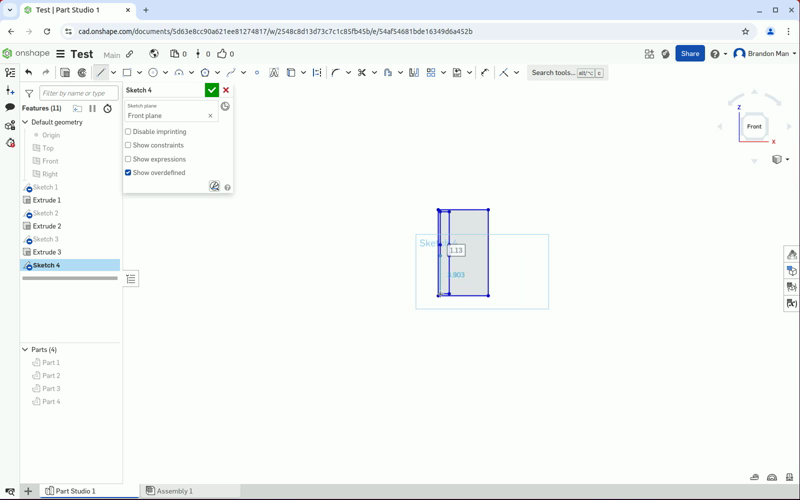
scroll(6)
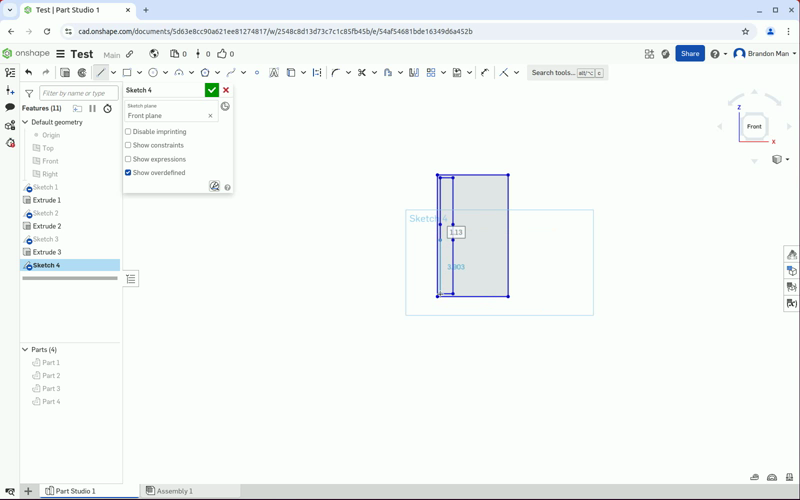
scroll(6)
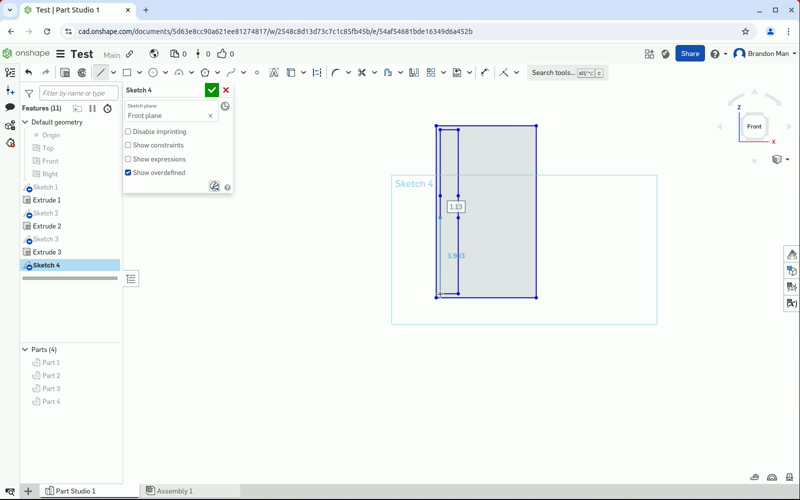
scroll(6)
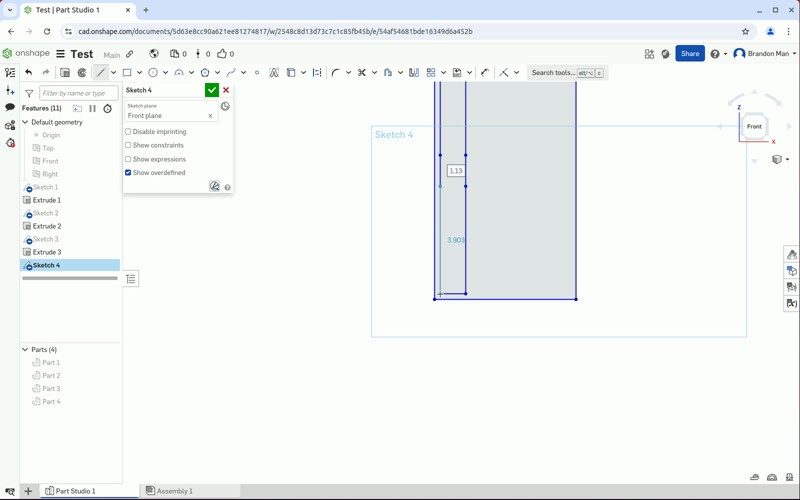
scroll(6)
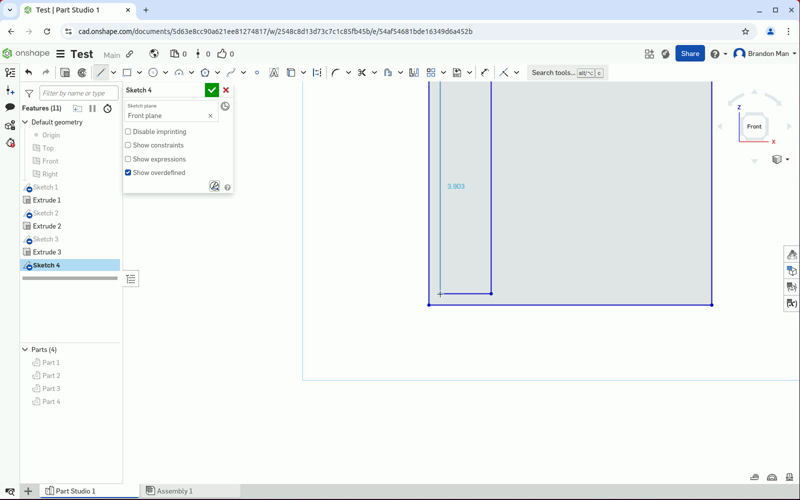
key_up(shift)
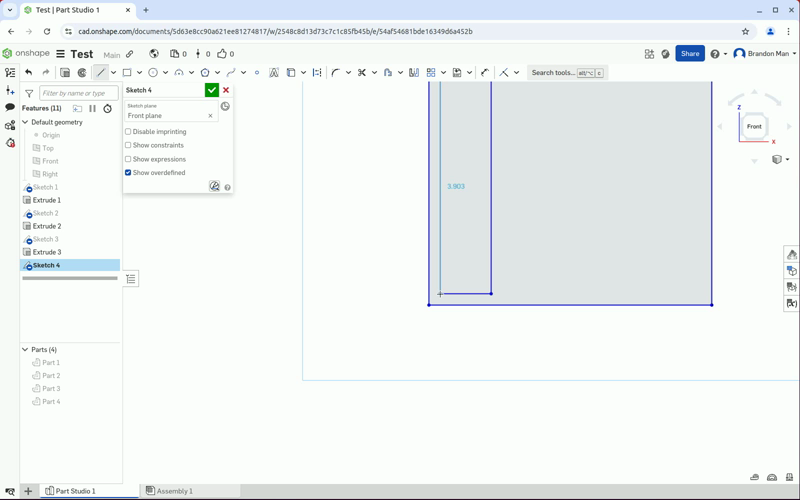
click(440, 293)
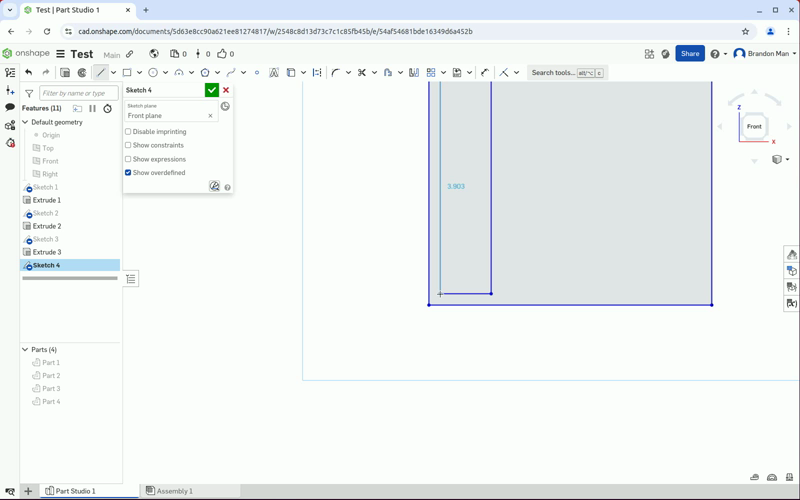
scroll(-6)
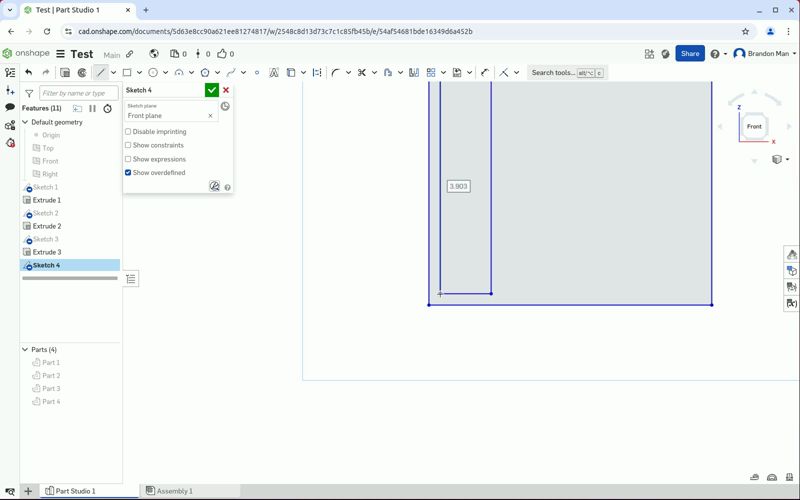
scroll(-6)
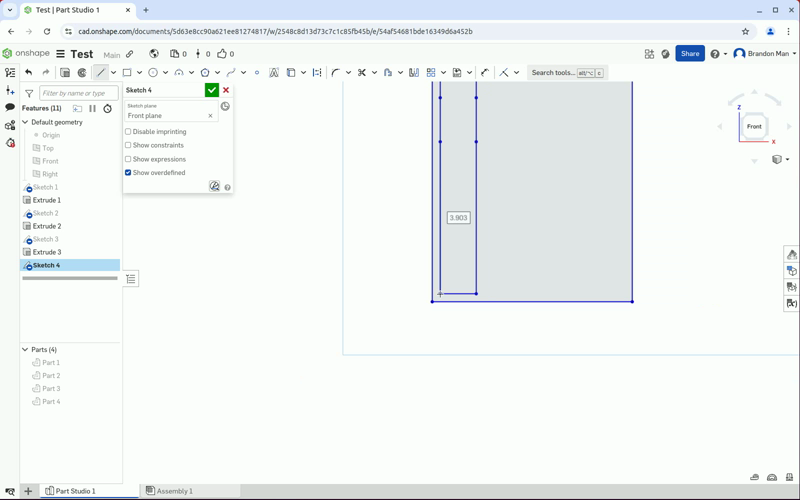
scroll(-6)
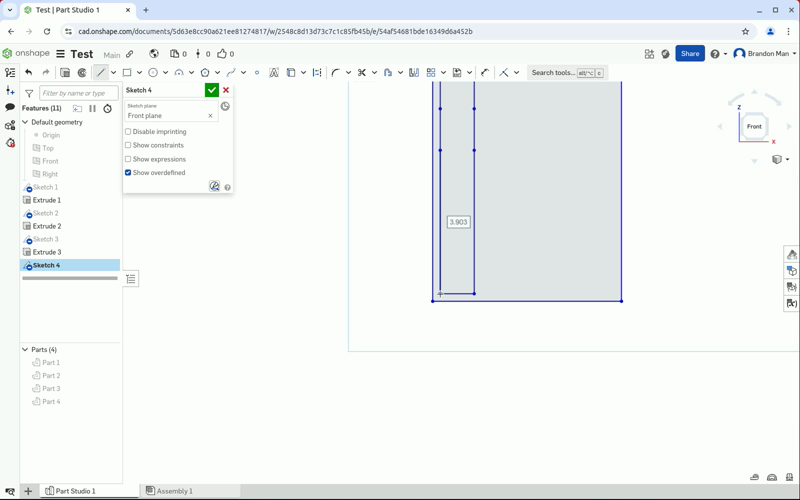
scroll(-6)
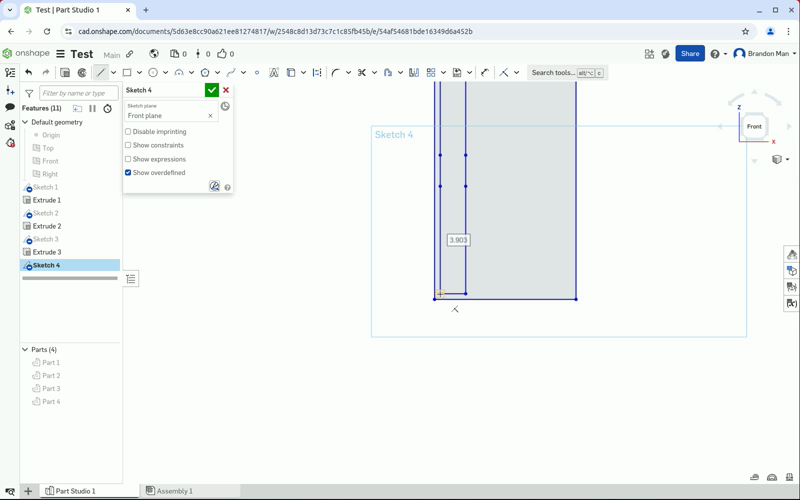
scroll(-6)
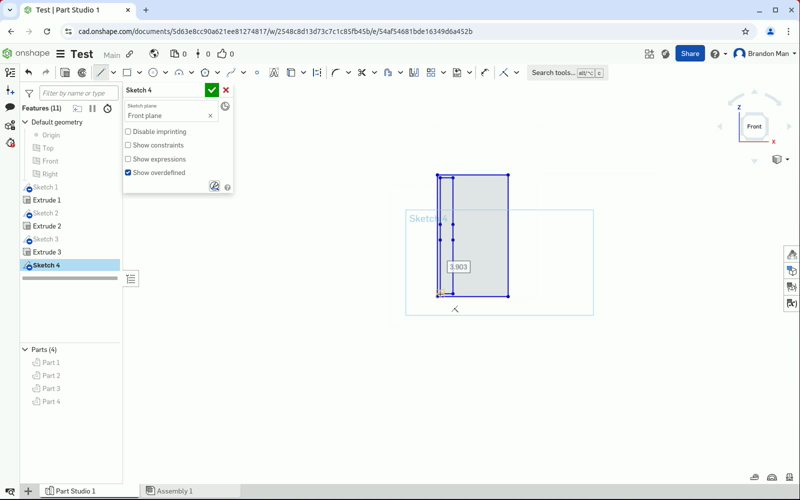
scroll(-6)
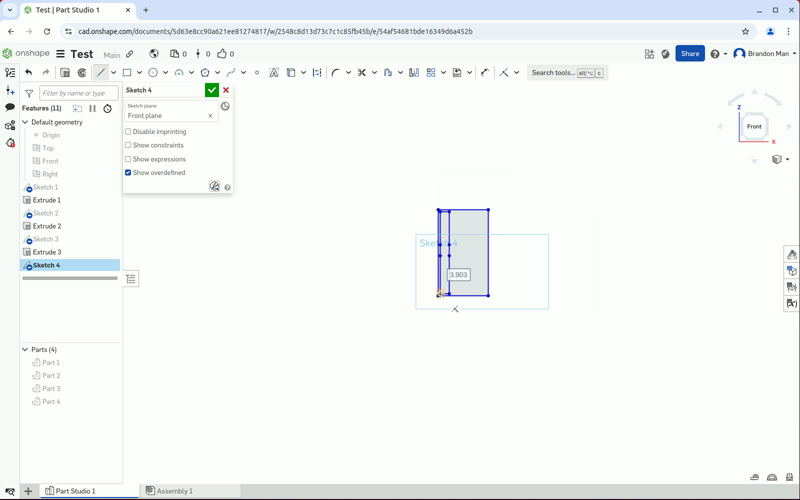
scroll(-6)
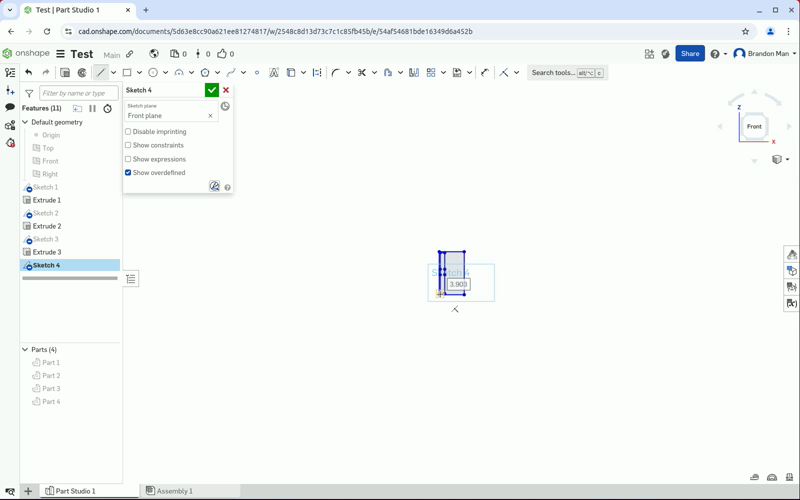
key(esc)
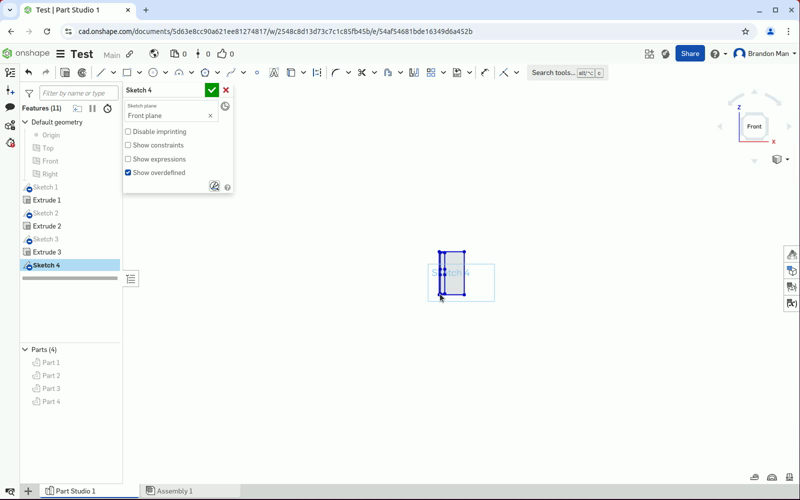
key(l)
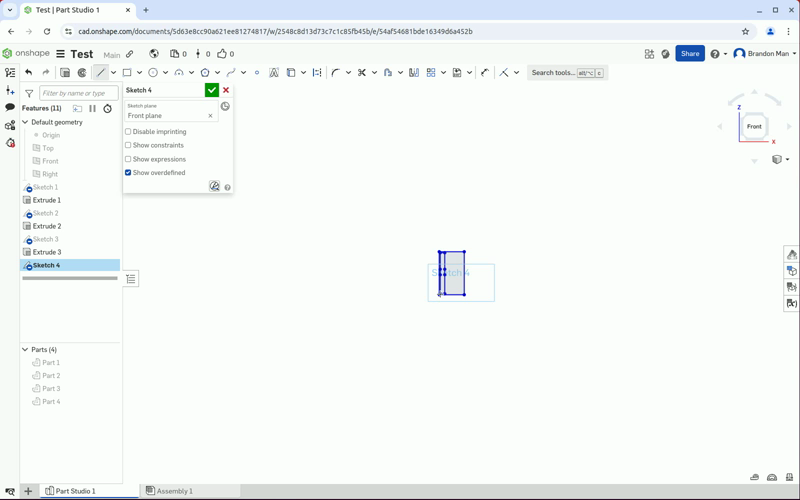
key_down(shift)
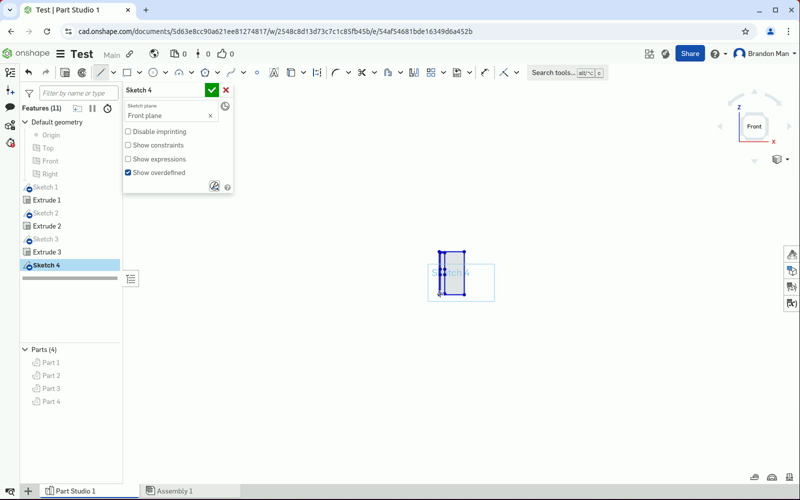
mouse_move(445, 292)
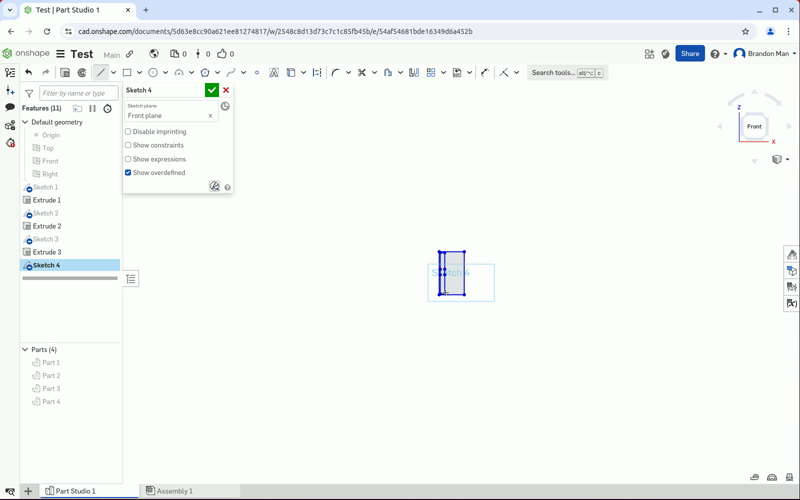
scroll(6)
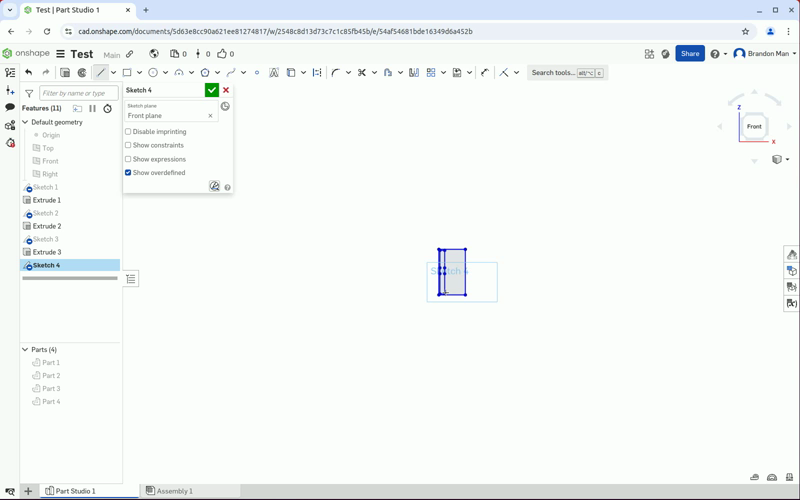
scroll(6)
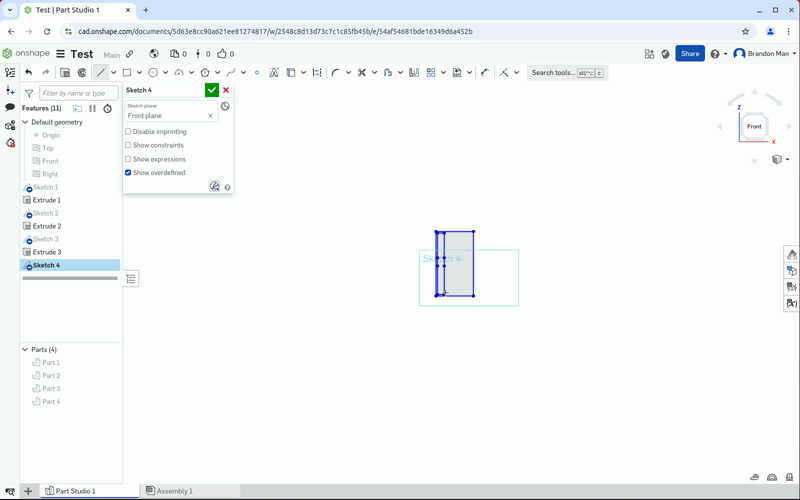
scroll(6)
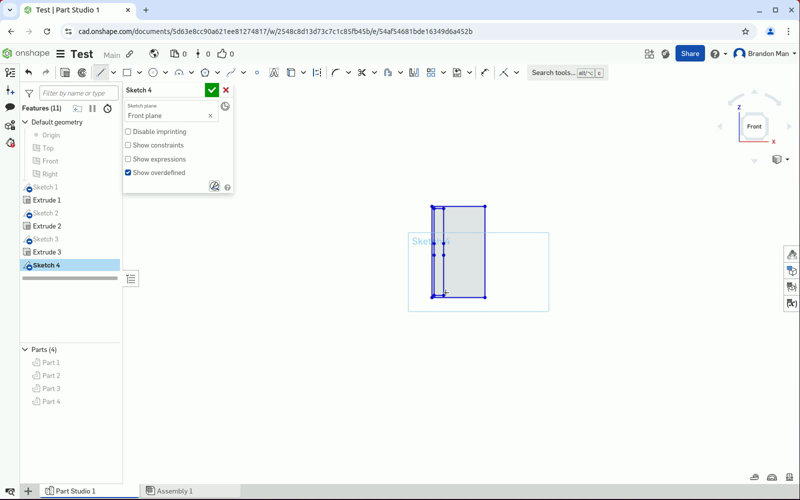
scroll(6)
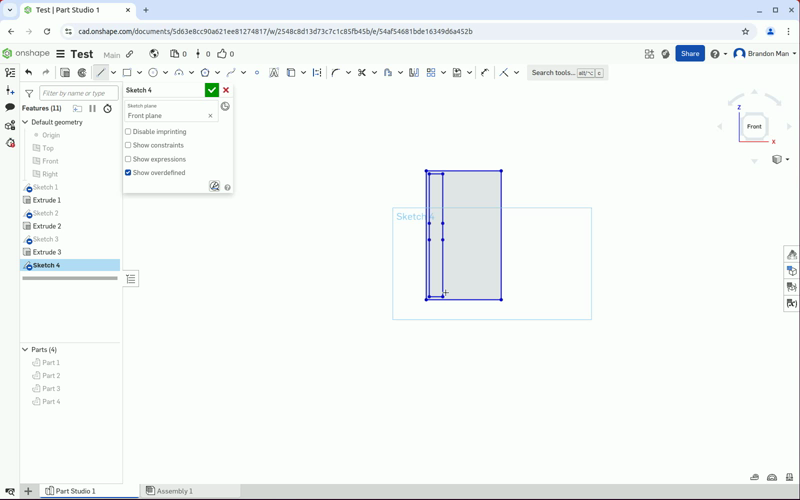
scroll(6)
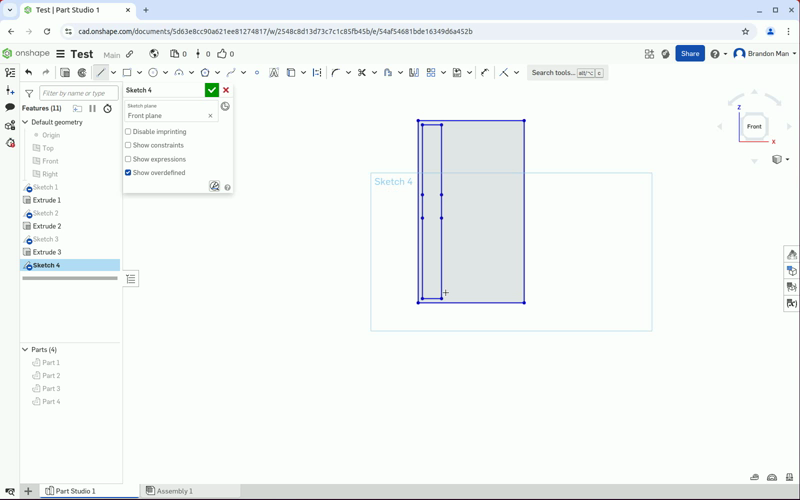
scroll(6)
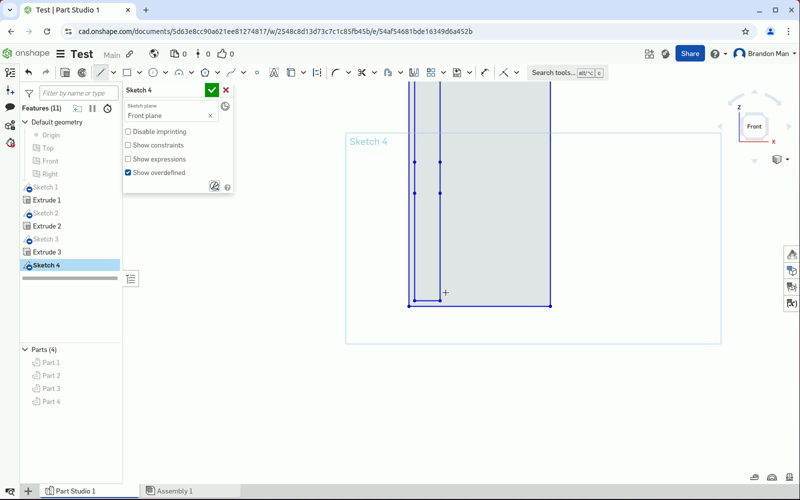
scroll(6)
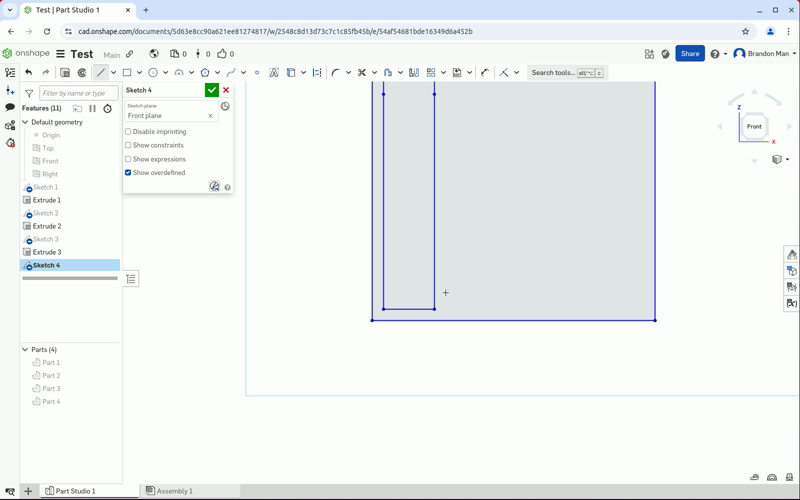
click(445, 292)
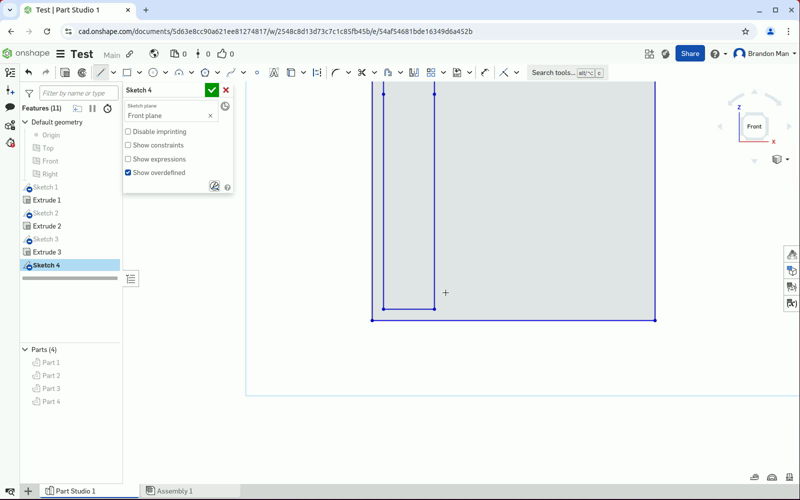
scroll(-6)
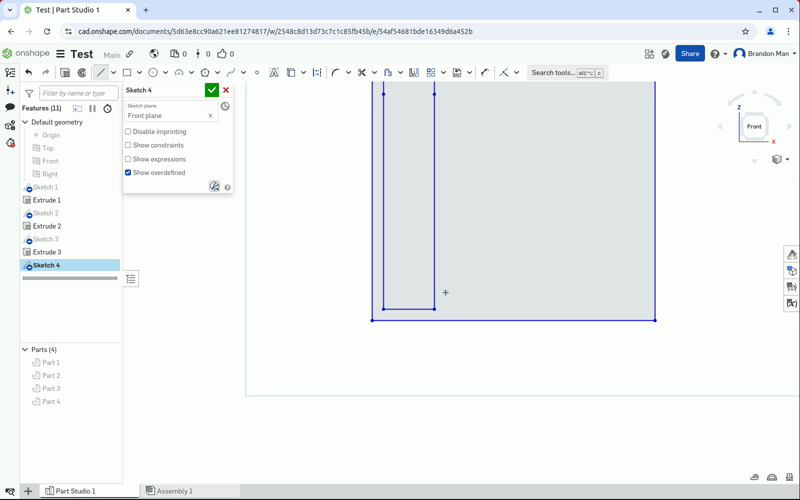
scroll(-6)
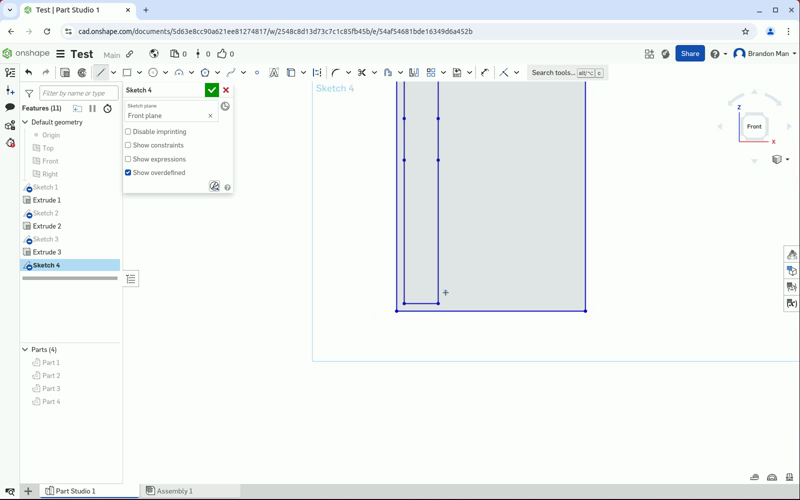
scroll(-6)
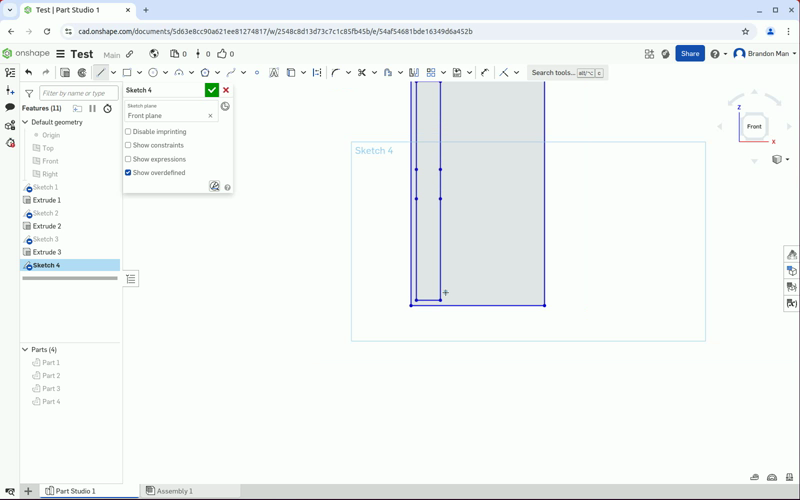
scroll(-6)
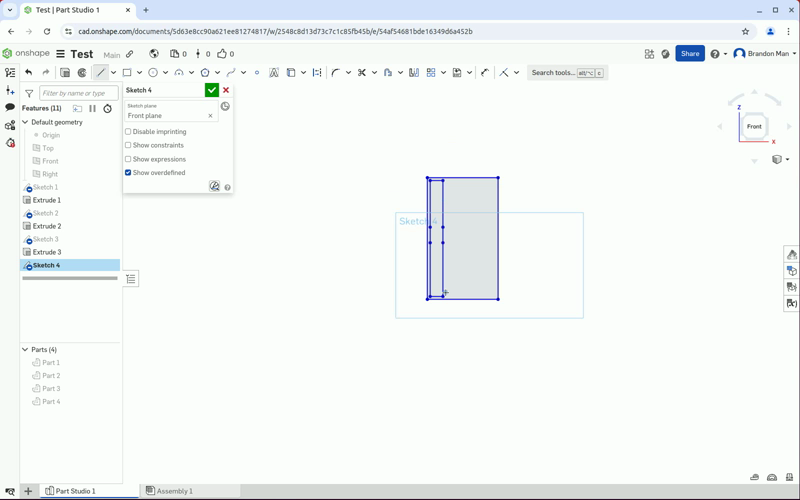
scroll(-6)
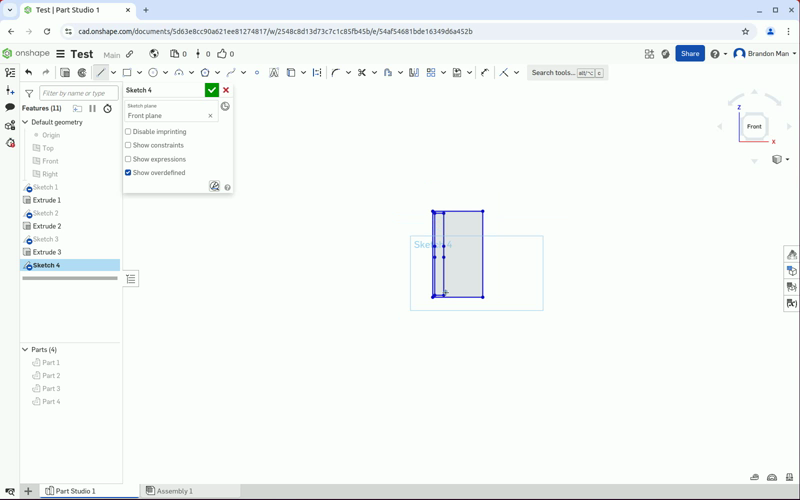
scroll(-6)
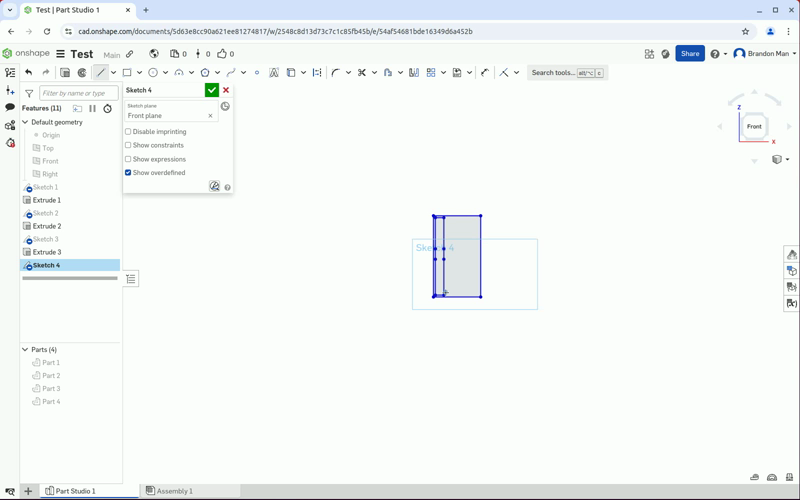
scroll(-6)
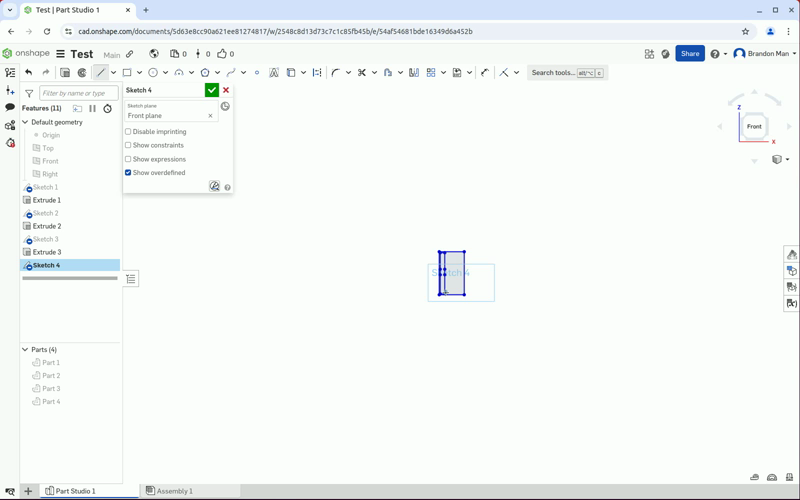
key_up(shift)
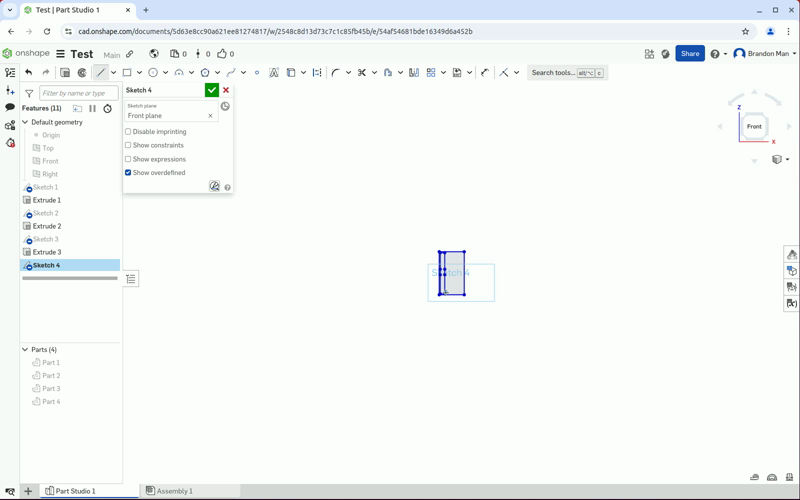
key_down(shift)
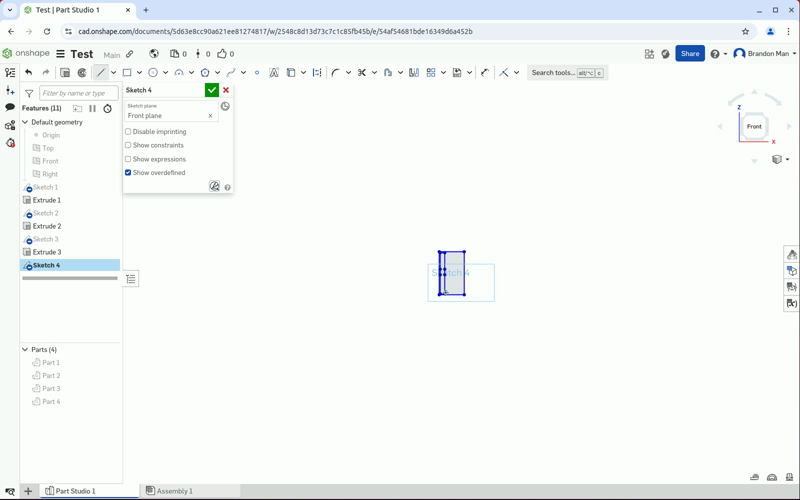
mouse_move(475, 292)
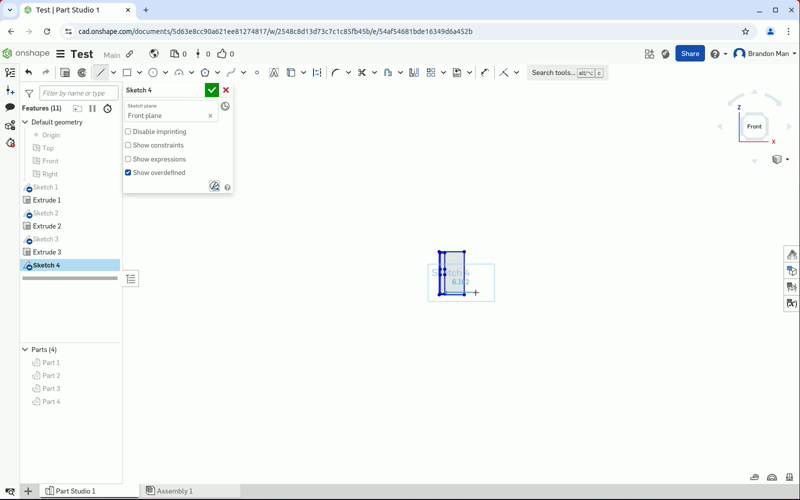
mouse_move(458, 292)
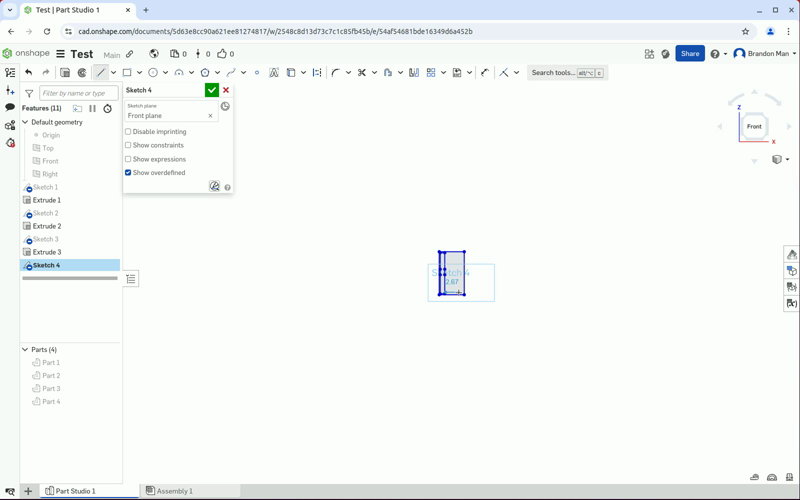
click(458, 292)
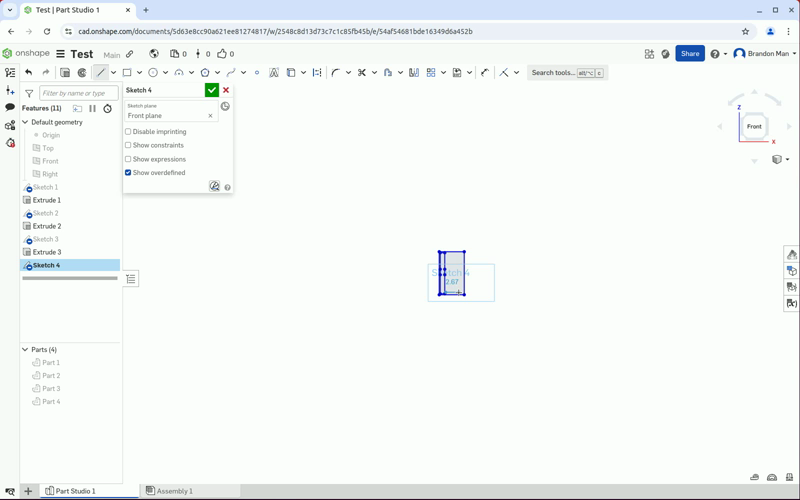
key_up(shift)
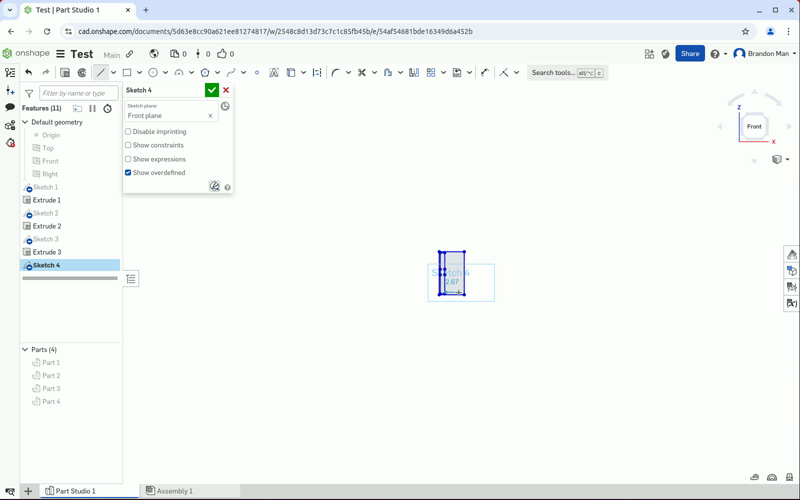
key_down(shift)
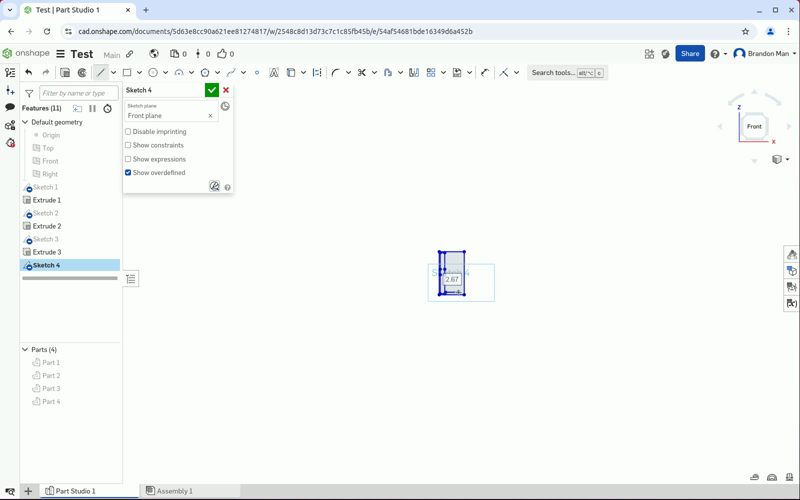
mouse_move(488, 292)
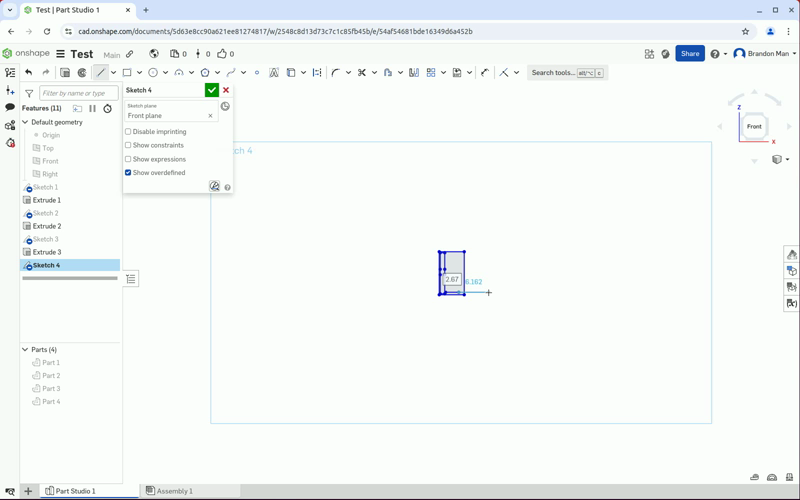
mouse_move(458, 252)
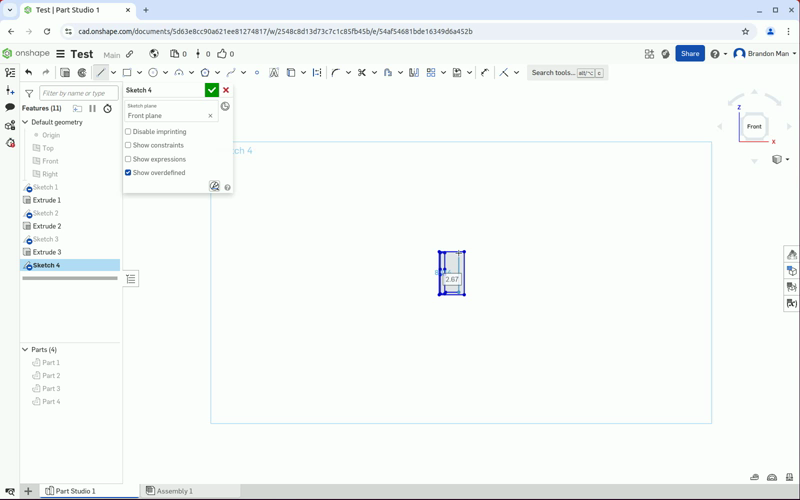
click(458, 252)
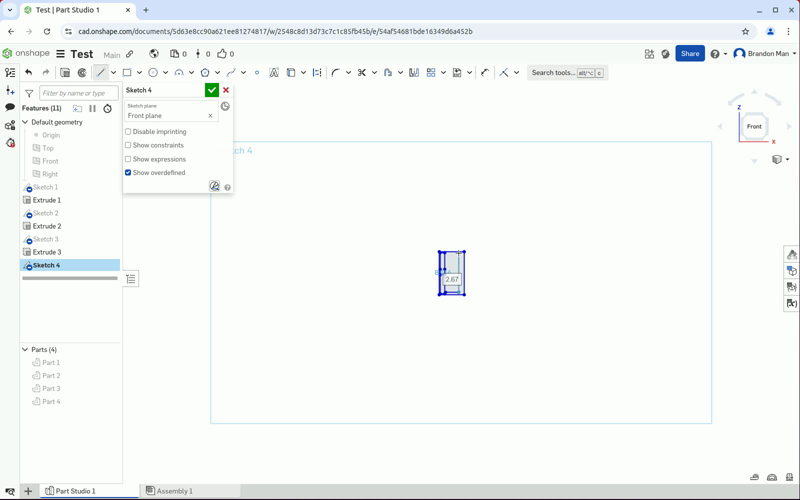
key_up(shift)
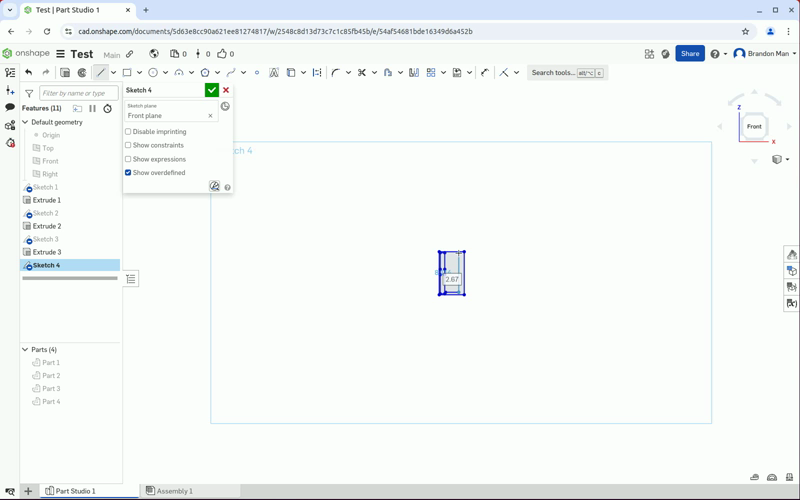
key_down(shift)
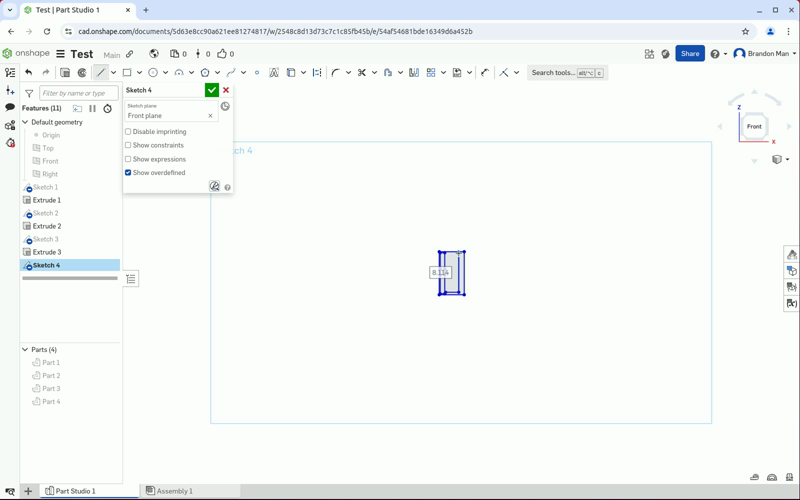
mouse_move(488, 252)
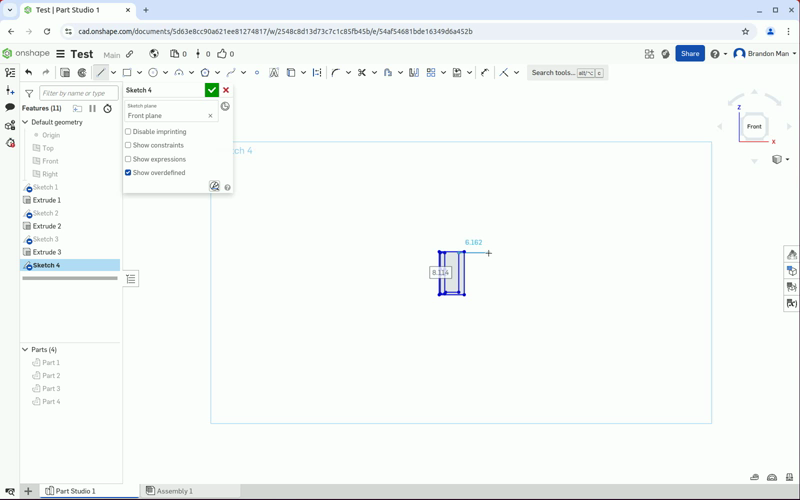
mouse_move(445, 252)
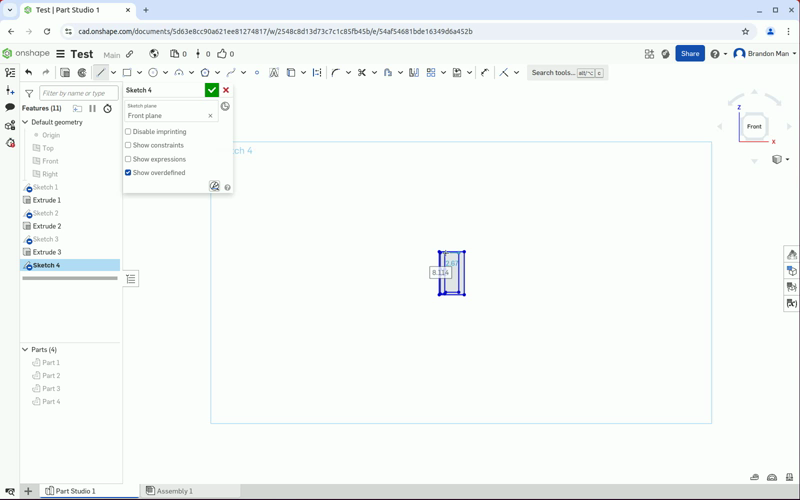
scroll(6)
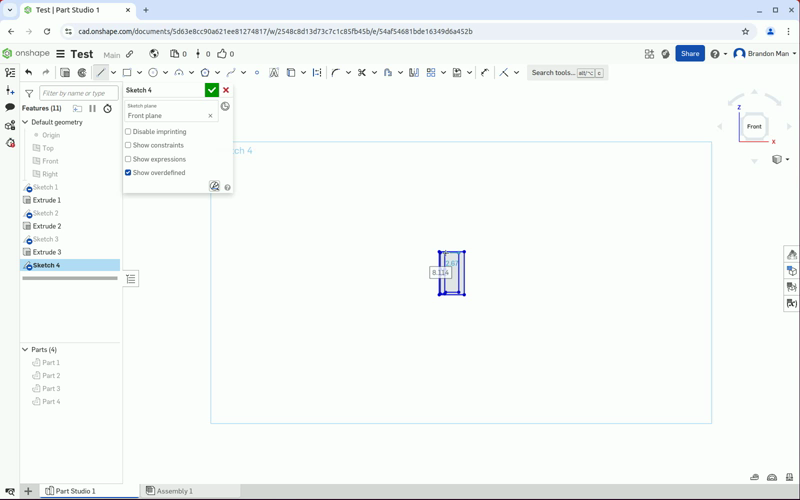
scroll(6)
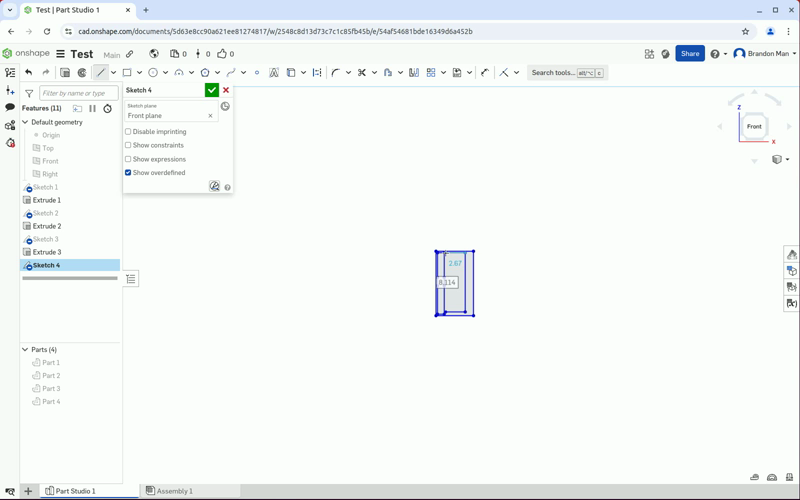
scroll(6)
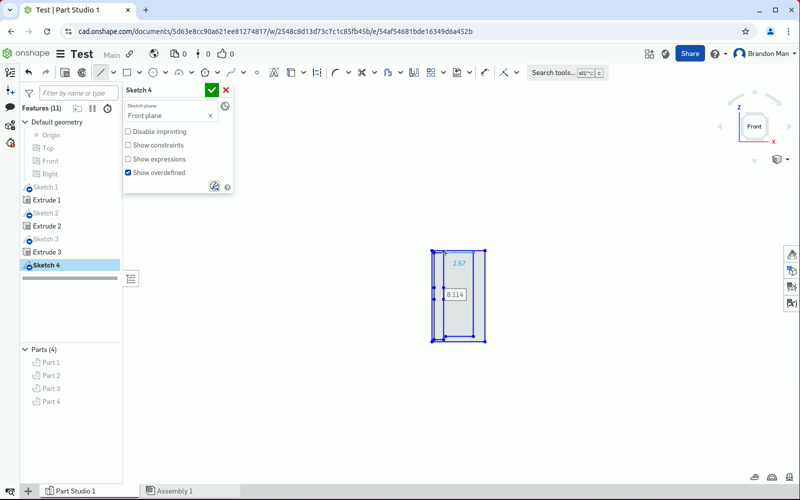
scroll(6)
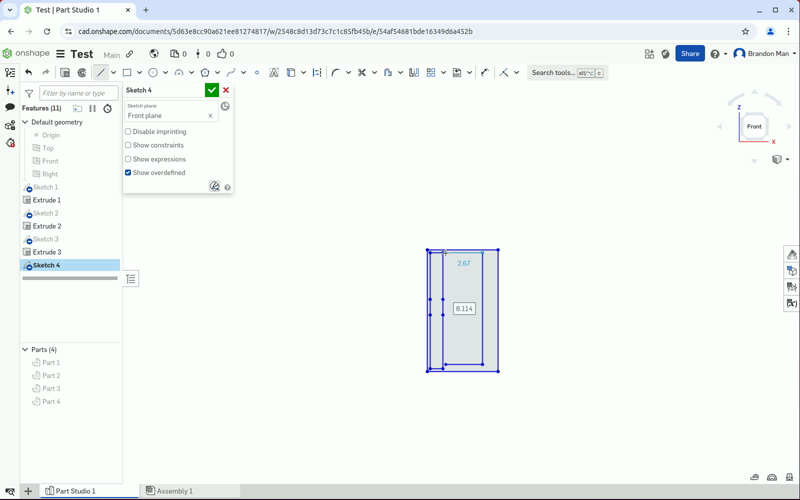
scroll(6)
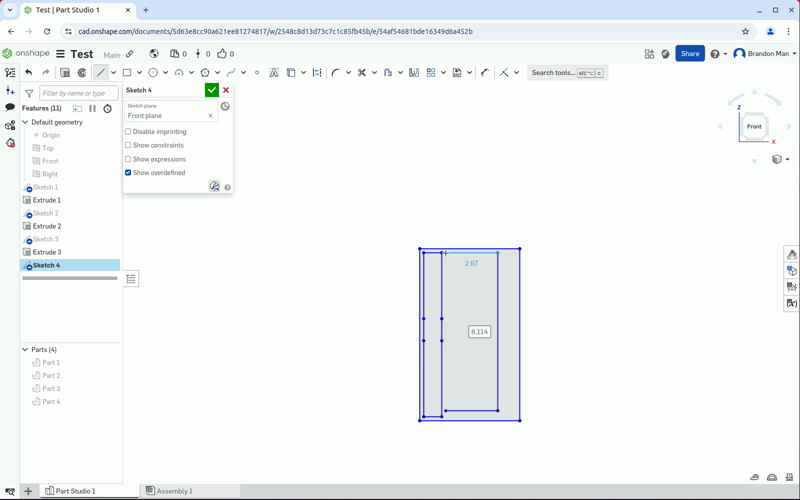
scroll(6)
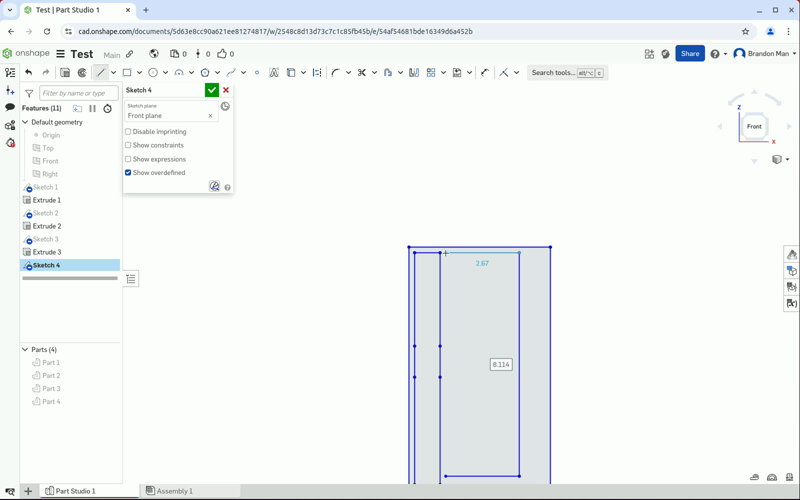
scroll(6)
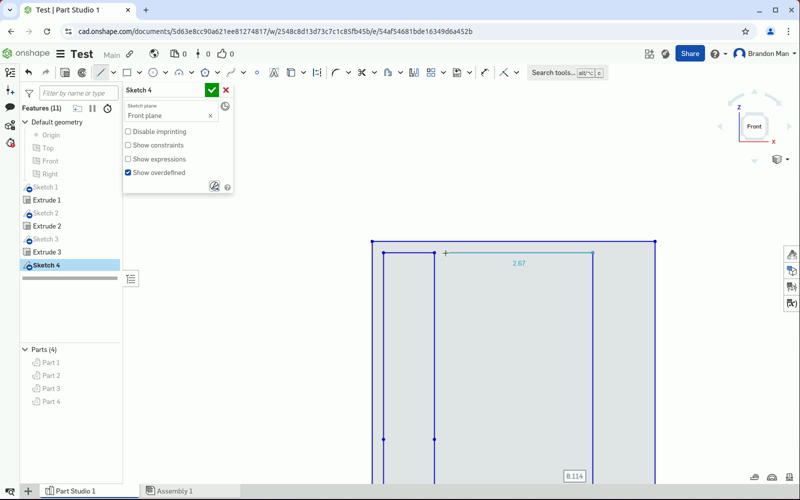
click(445, 252)
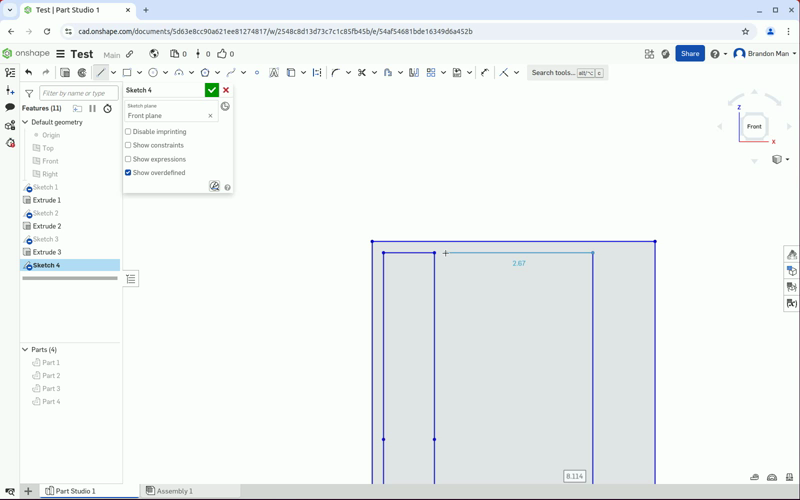
scroll(-6)
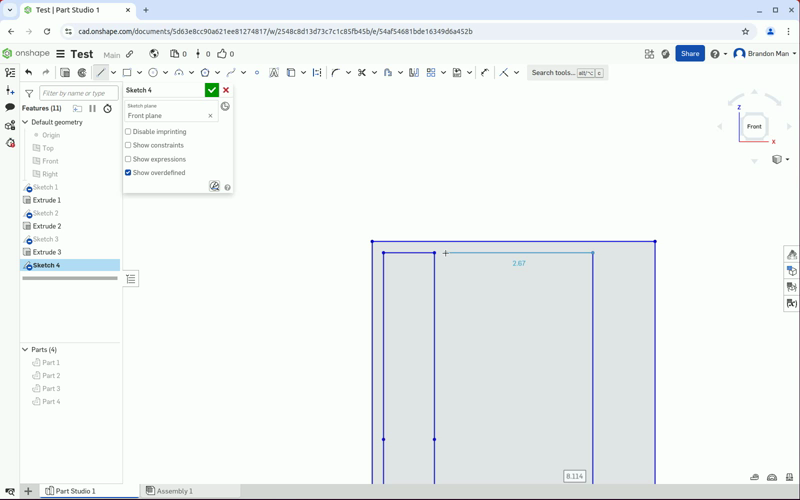
scroll(-6)
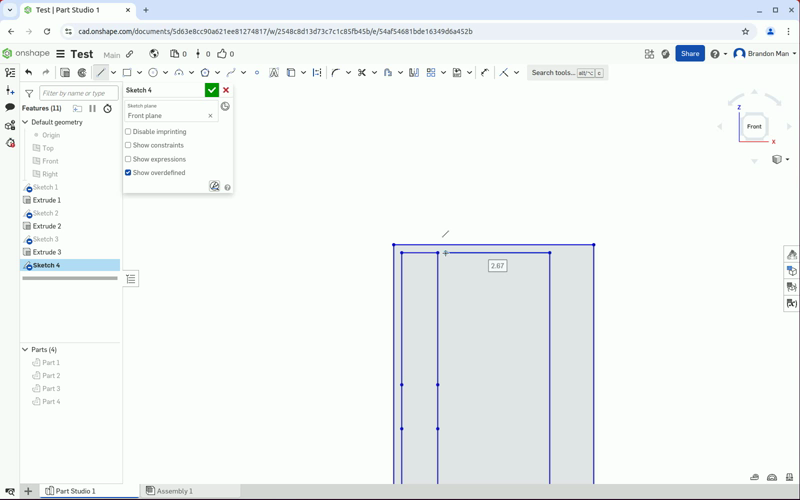
scroll(-6)
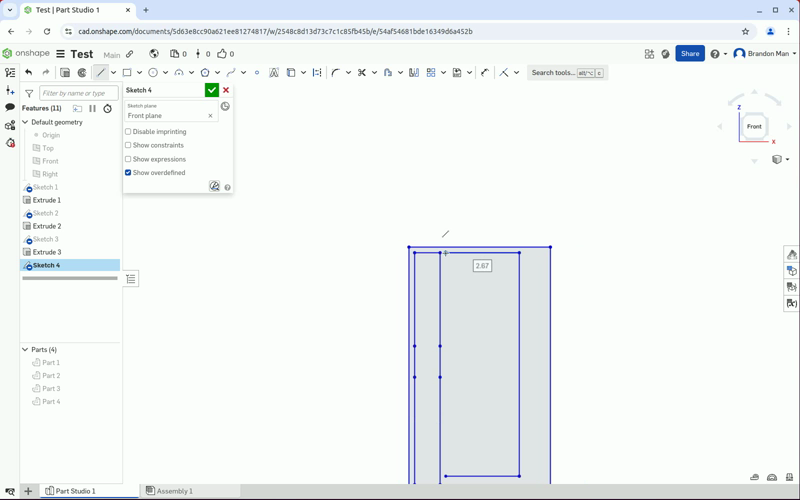
scroll(-6)
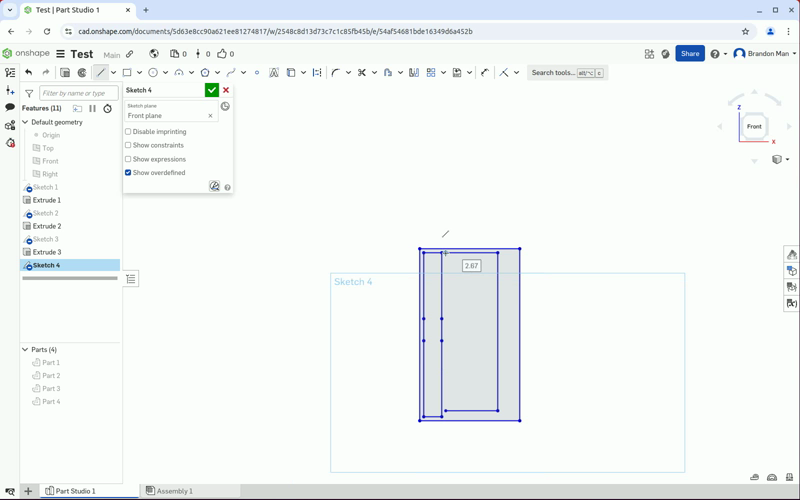
scroll(-6)
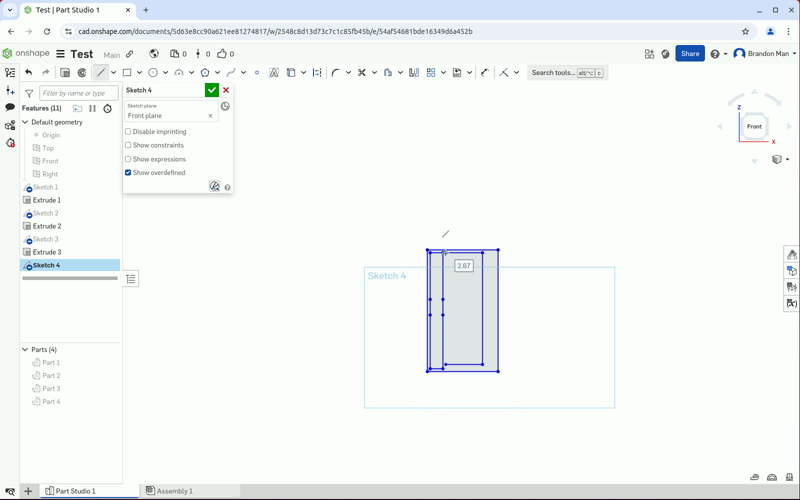
scroll(-6)
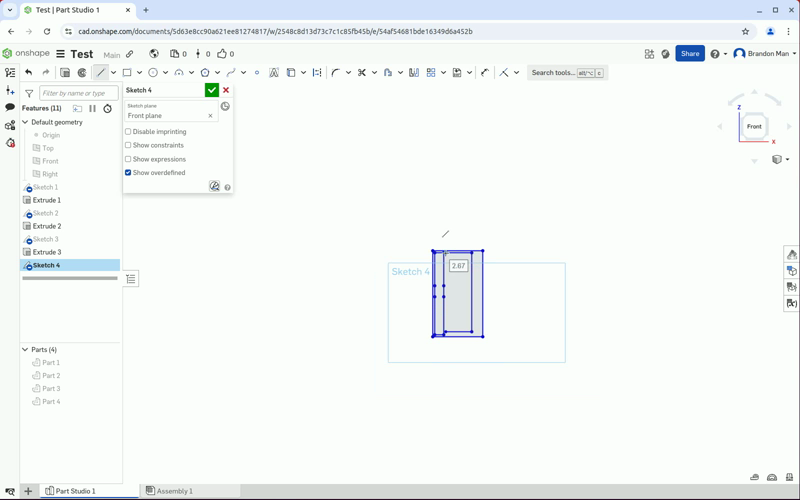
scroll(-6)
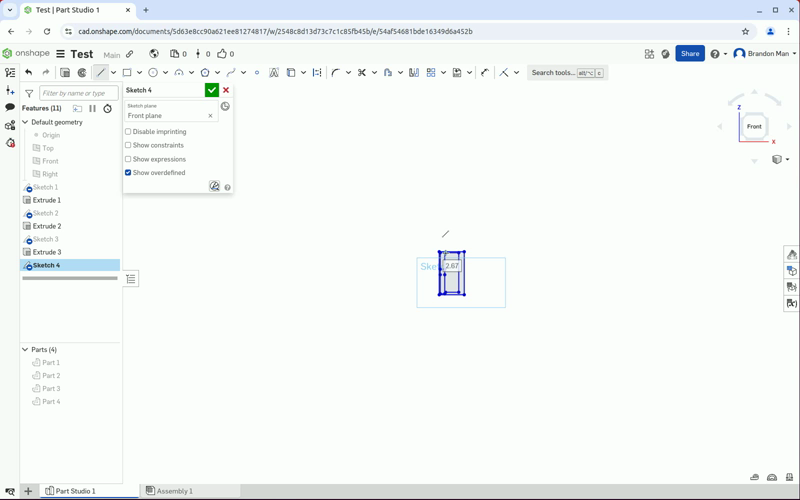
key_up(shift)
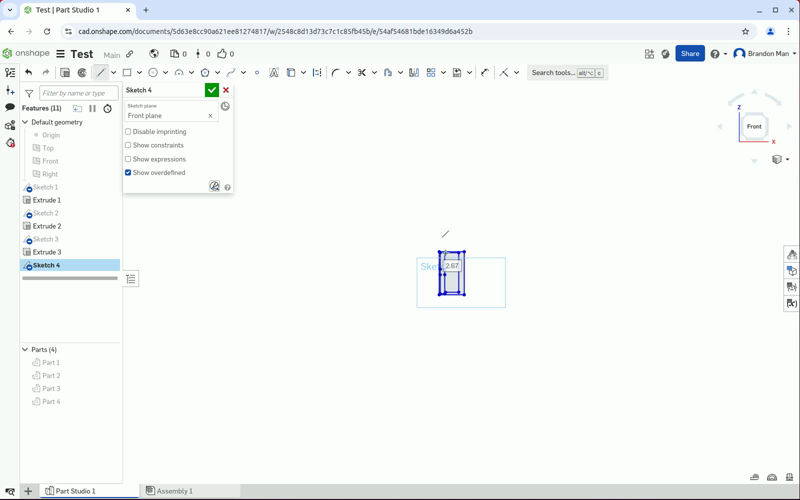
mouse_move(475, 252)
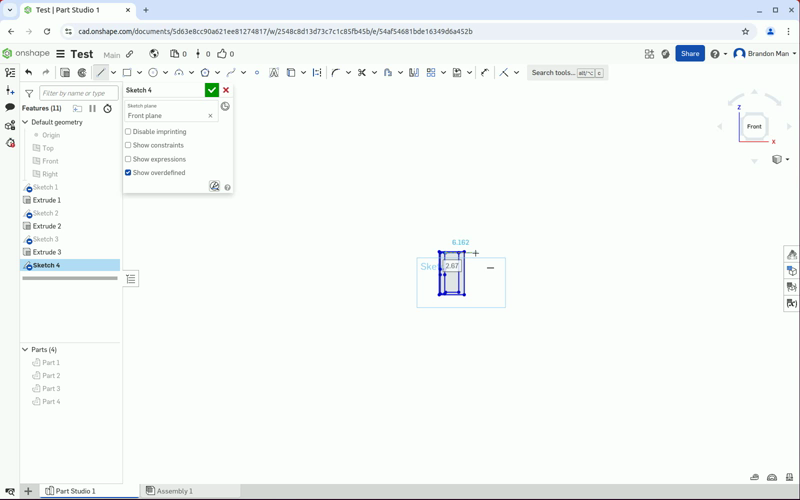
key_down(shift)
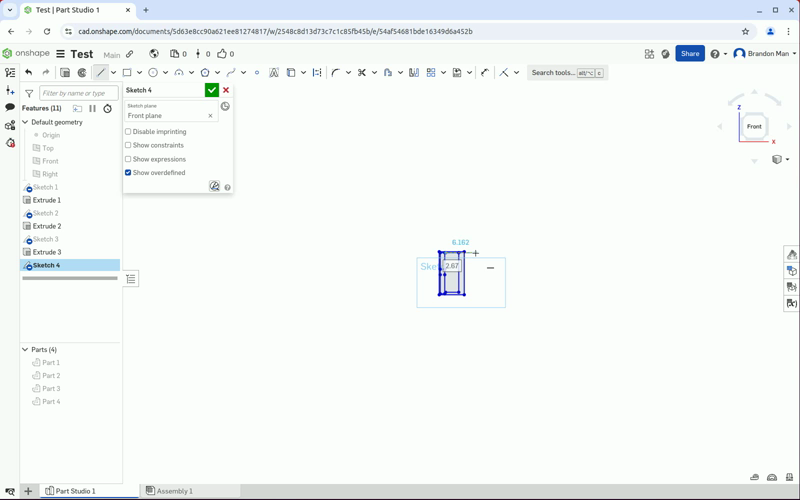
mouse_move(445, 292)
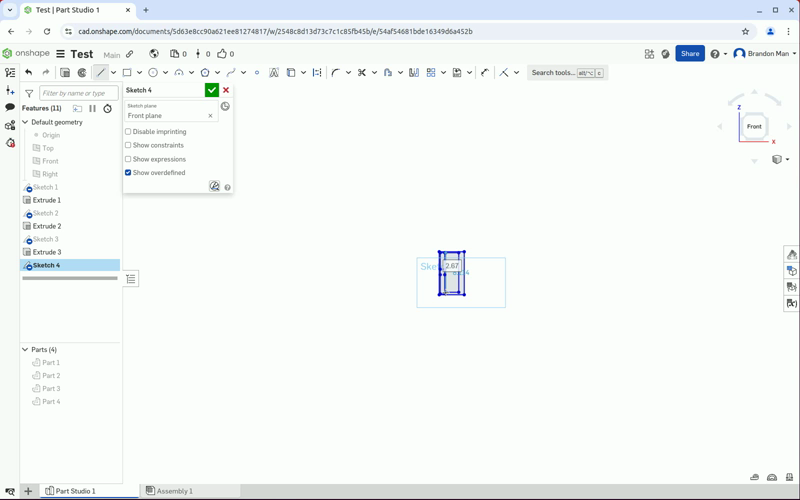
scroll(6)
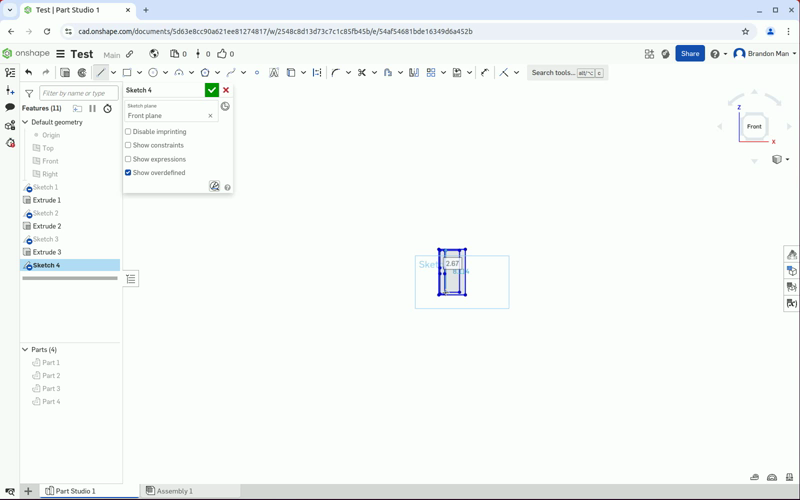
scroll(6)
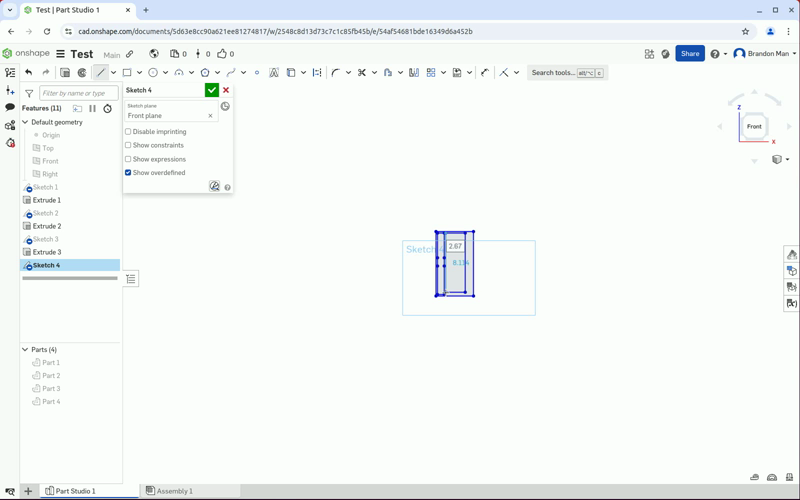
scroll(6)
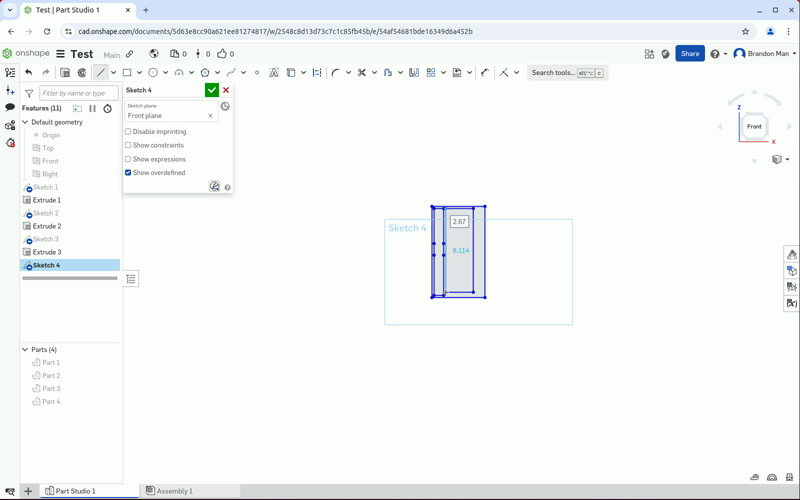
scroll(6)
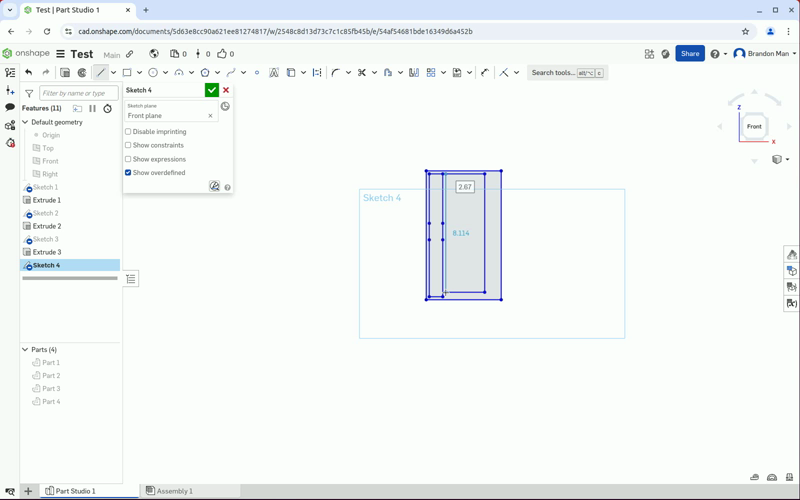
scroll(6)
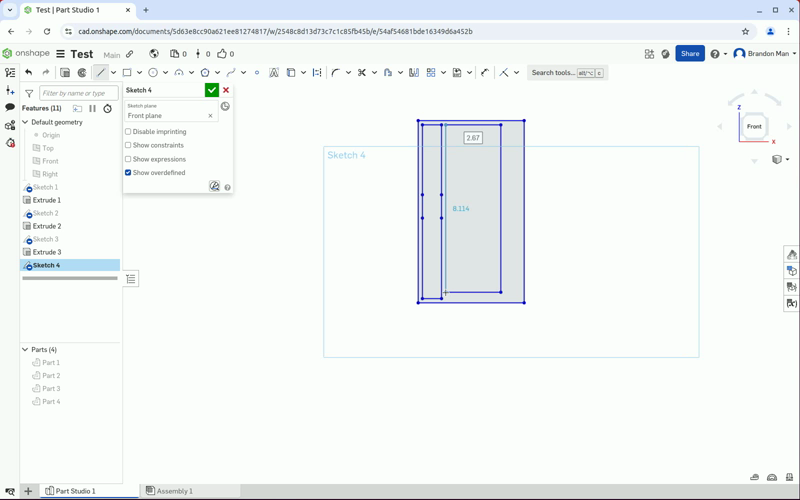
scroll(6)
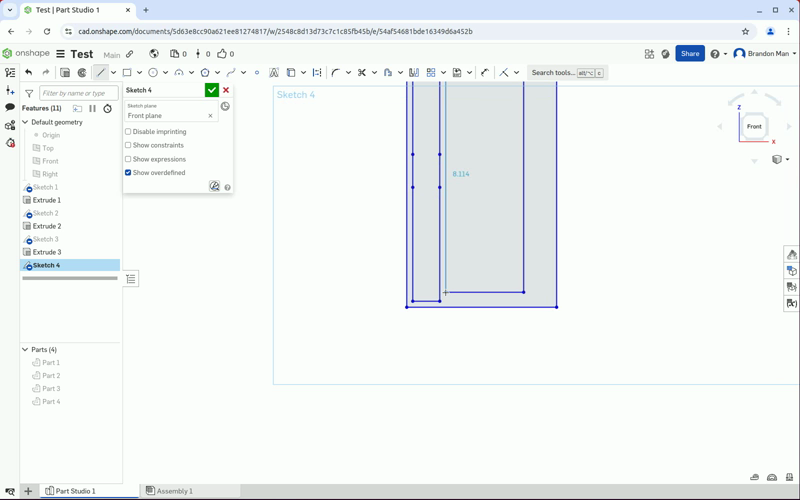
scroll(6)
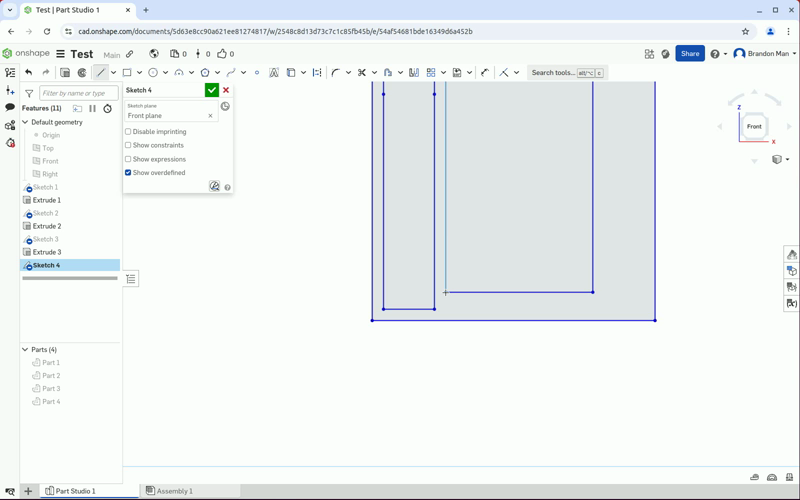
key_up(shift)
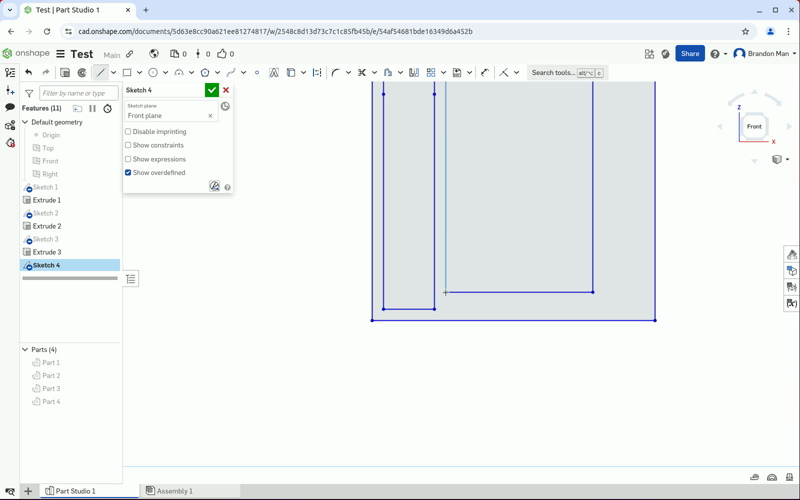
click(445, 292)
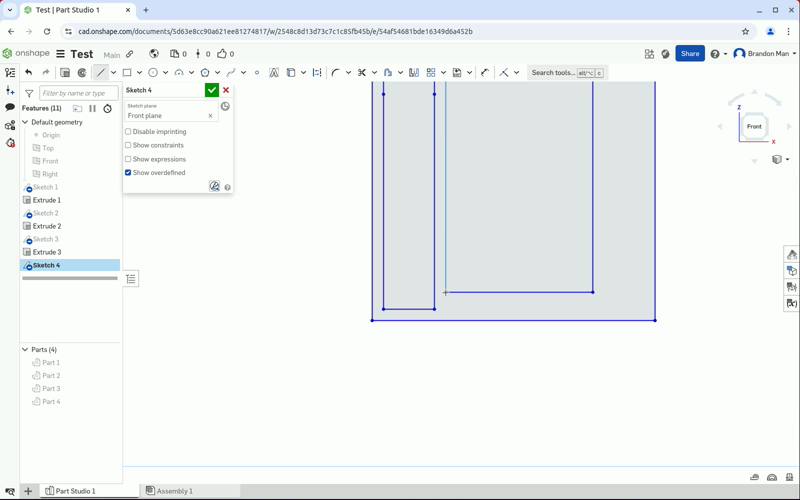
scroll(-6)
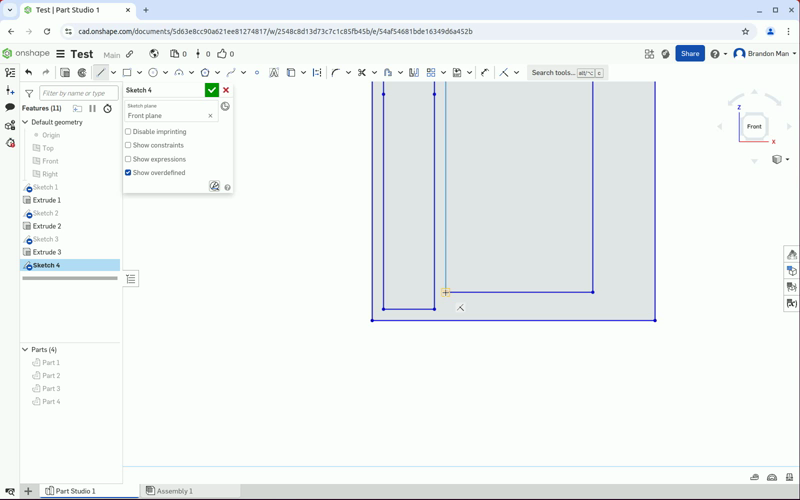
scroll(-6)
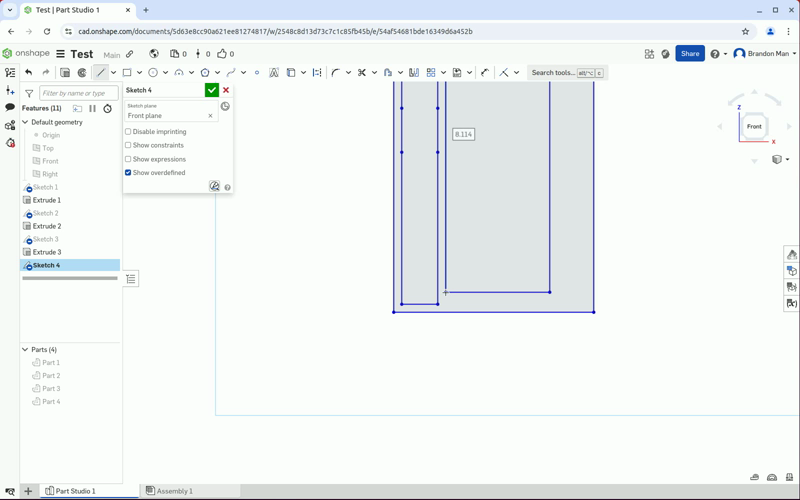
scroll(-6)
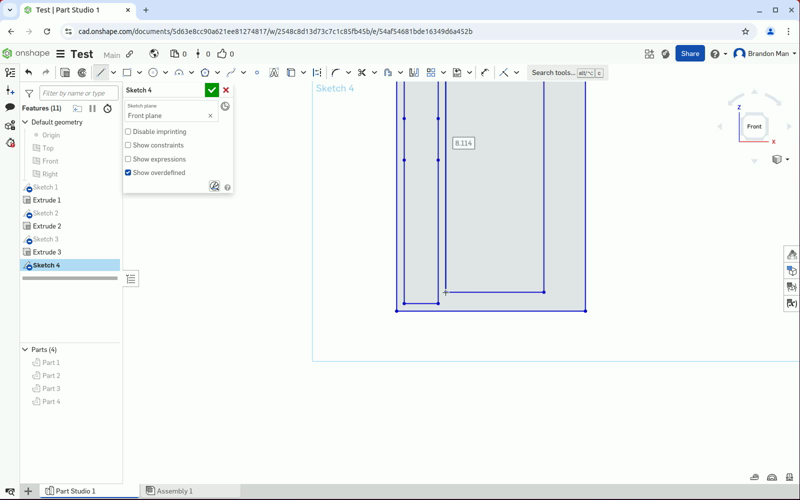
scroll(-6)
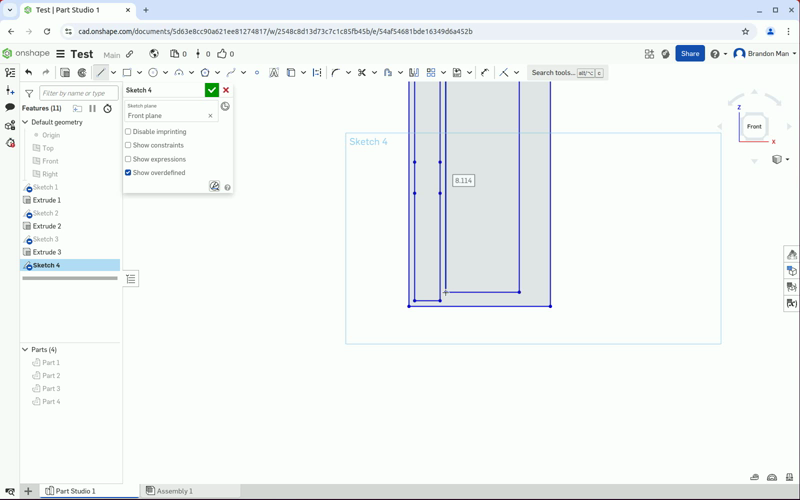
scroll(-6)
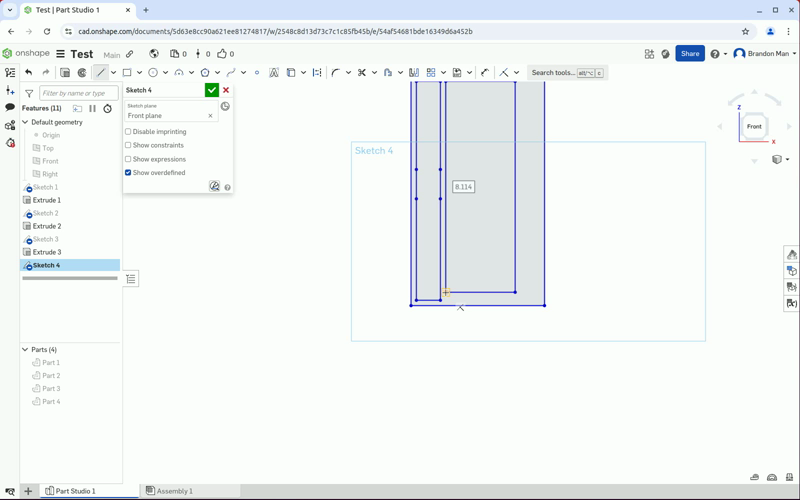
scroll(-6)
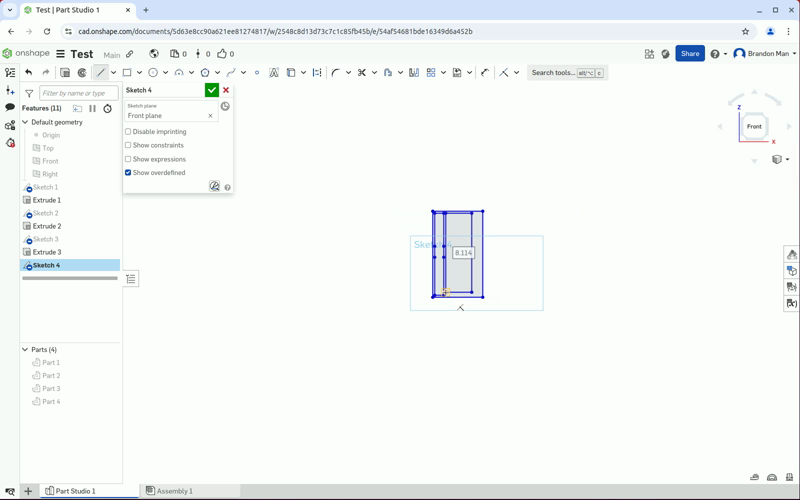
scroll(-6)
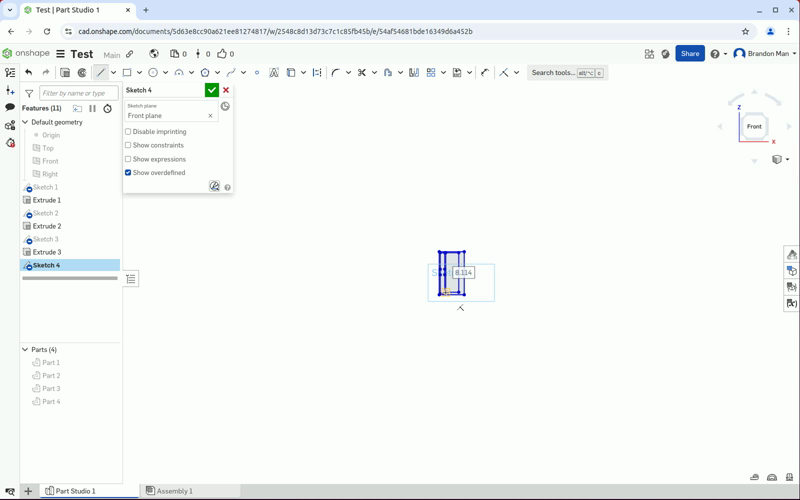
key(esc)
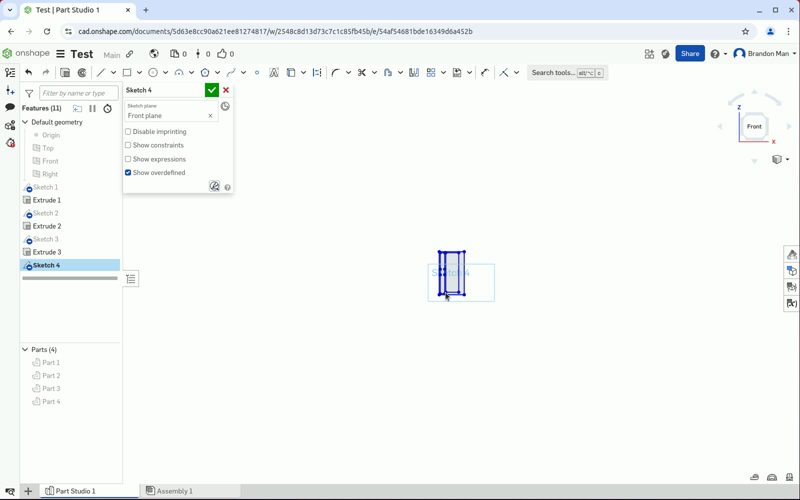
key(l)
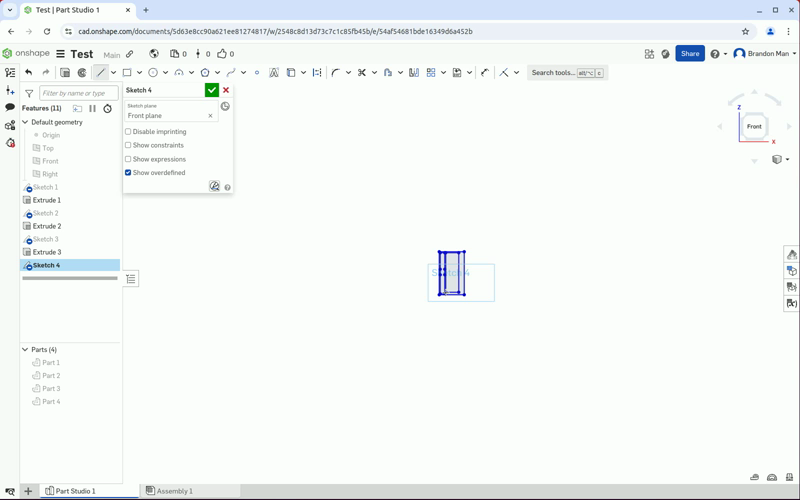
key_down(shift)
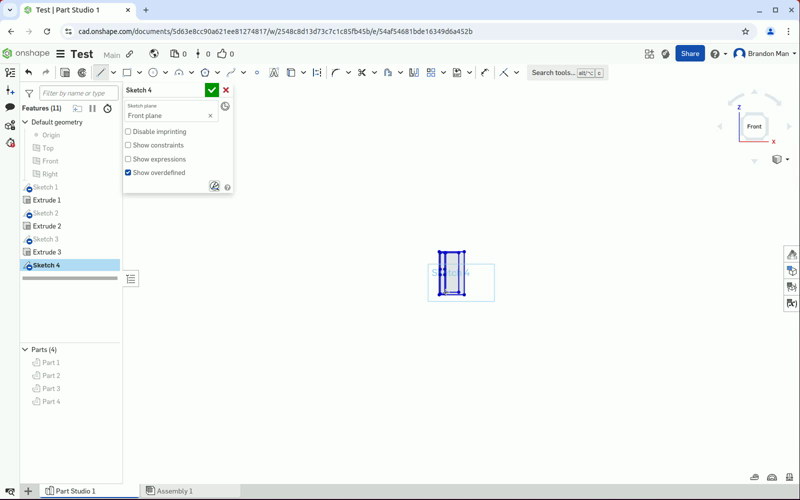
mouse_move(459, 293)
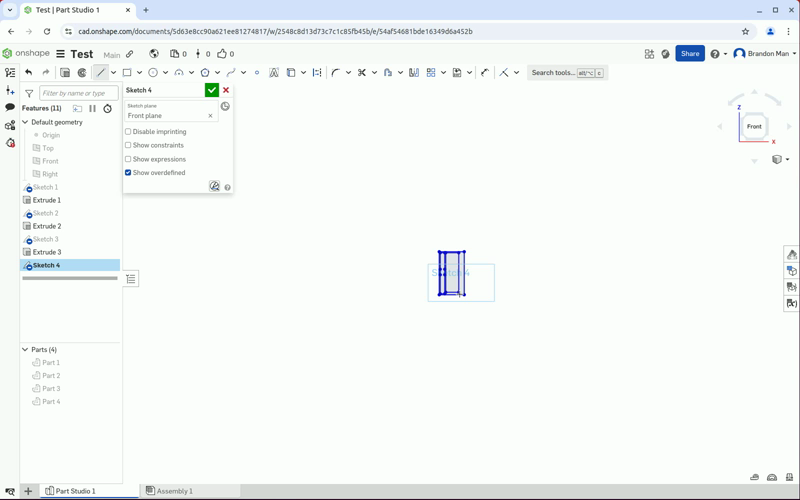
scroll(6)
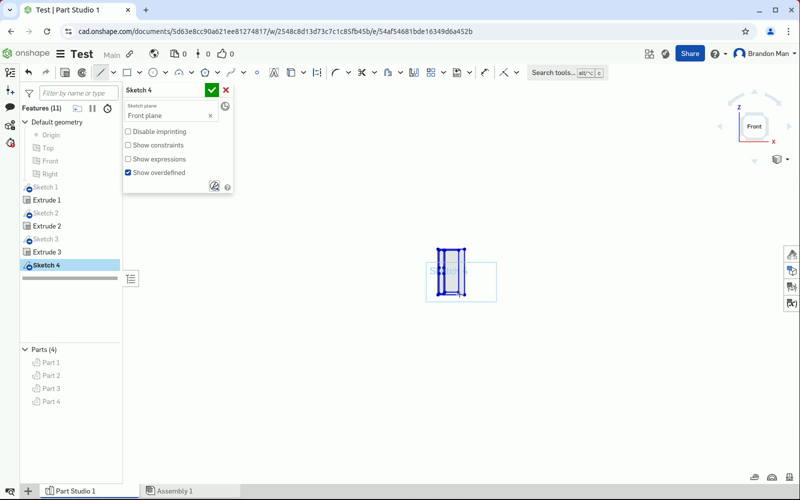
scroll(6)
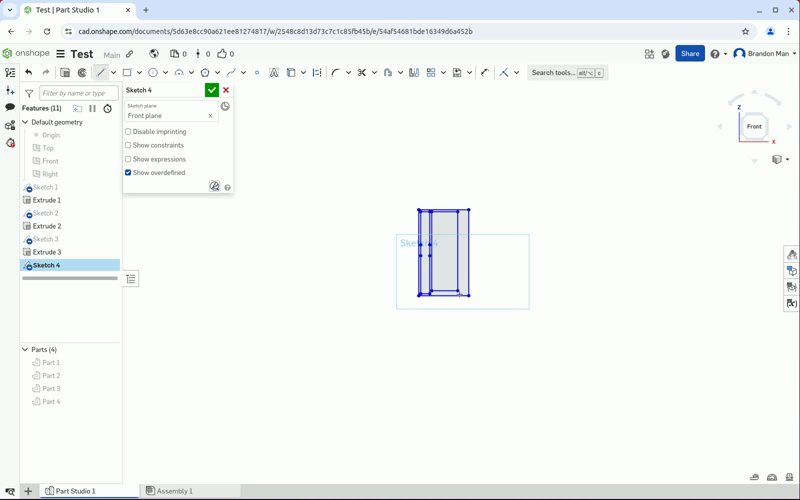
scroll(6)
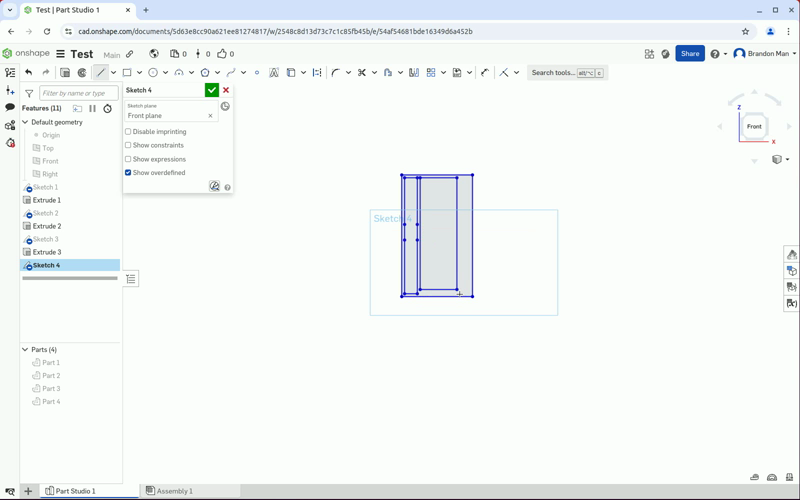
scroll(6)
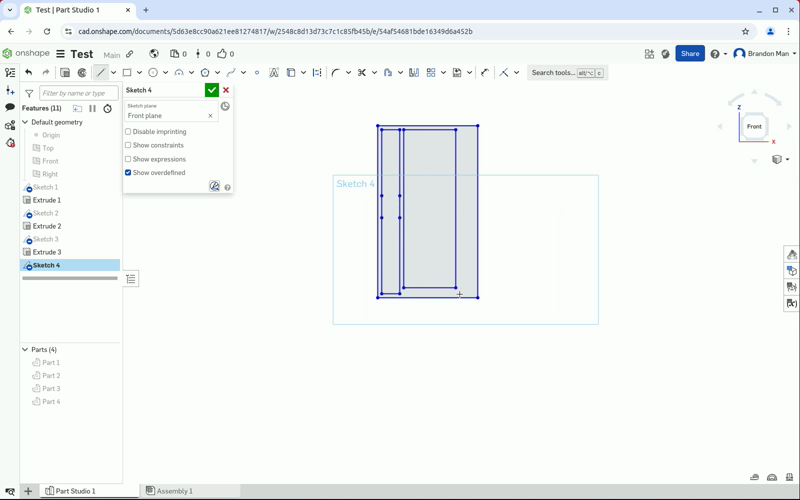
scroll(6)
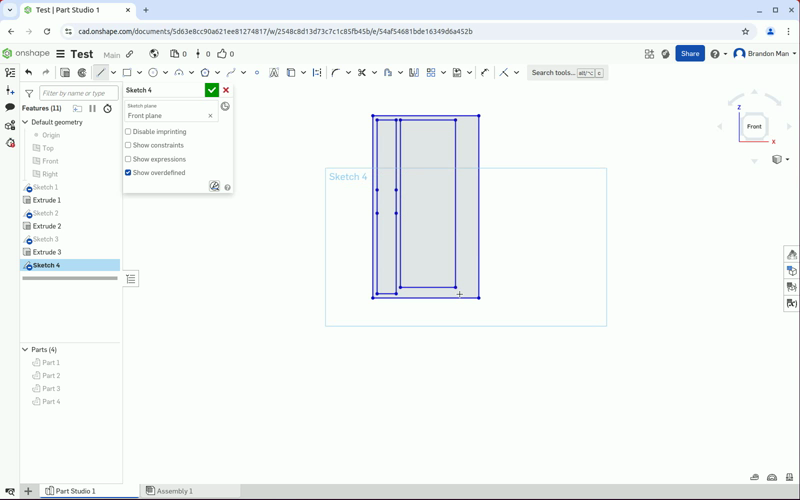
scroll(6)
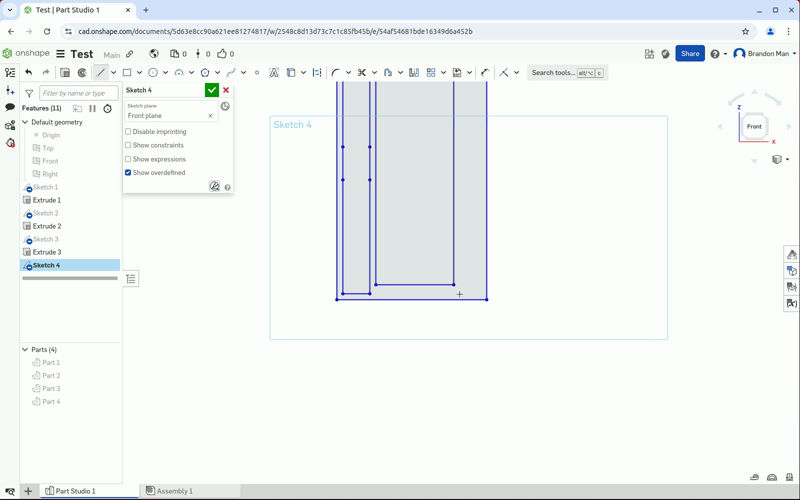
scroll(6)
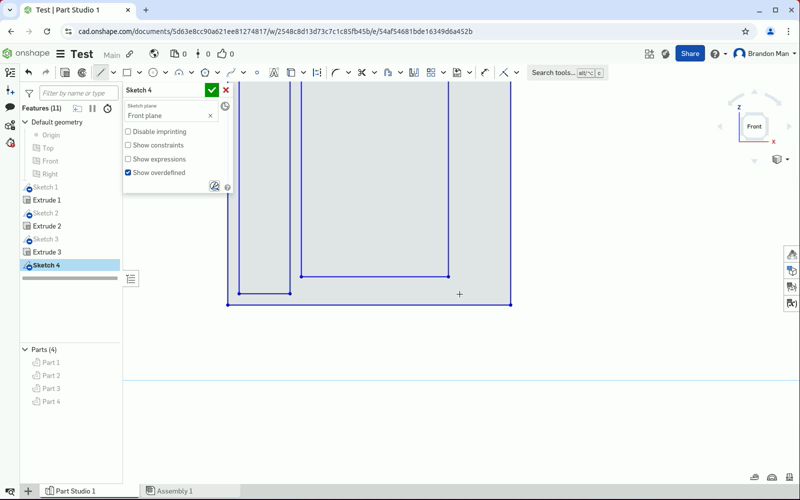
click(459, 293)
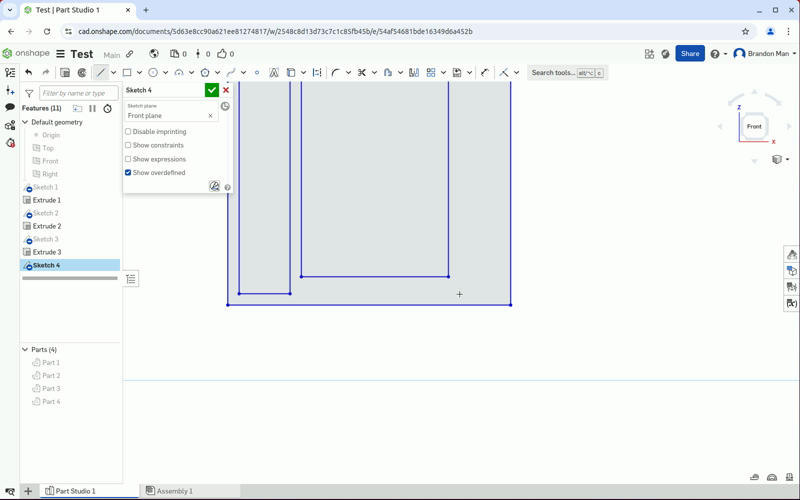
scroll(-6)
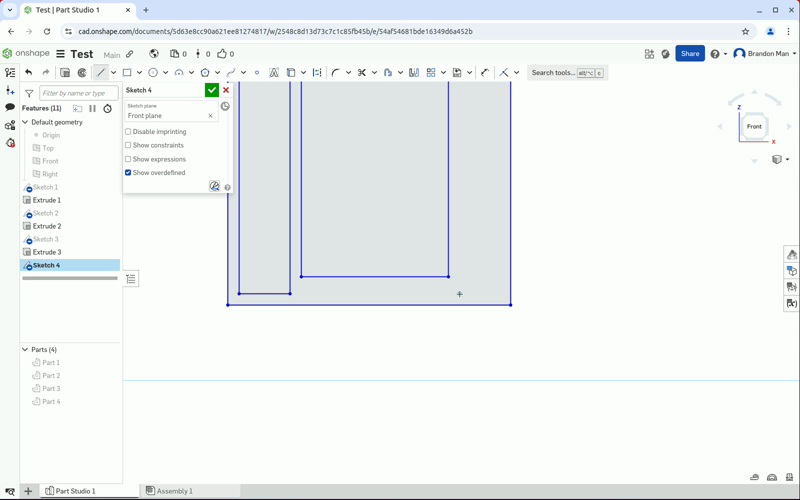
scroll(-6)
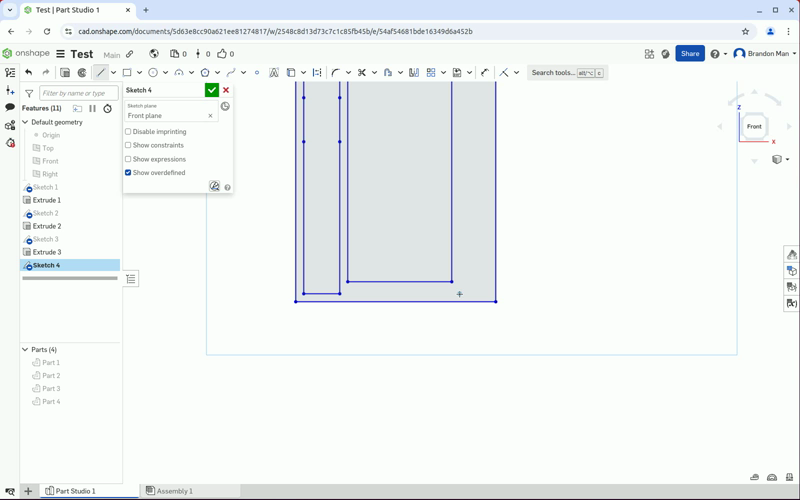
scroll(-6)
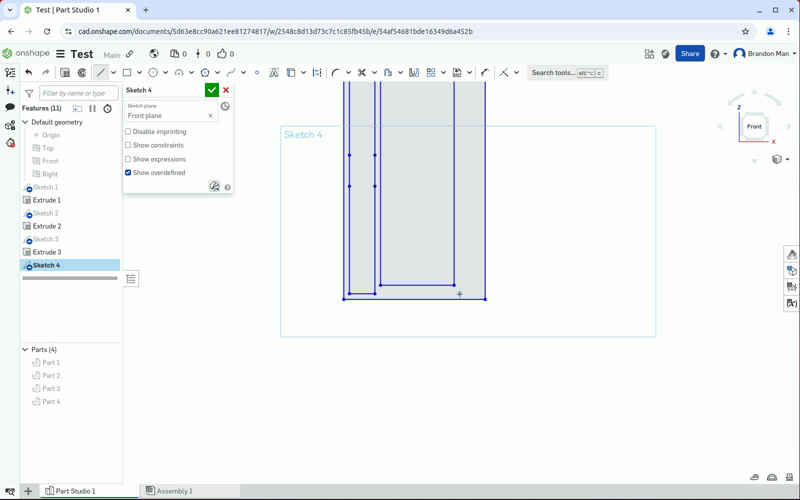
scroll(-6)
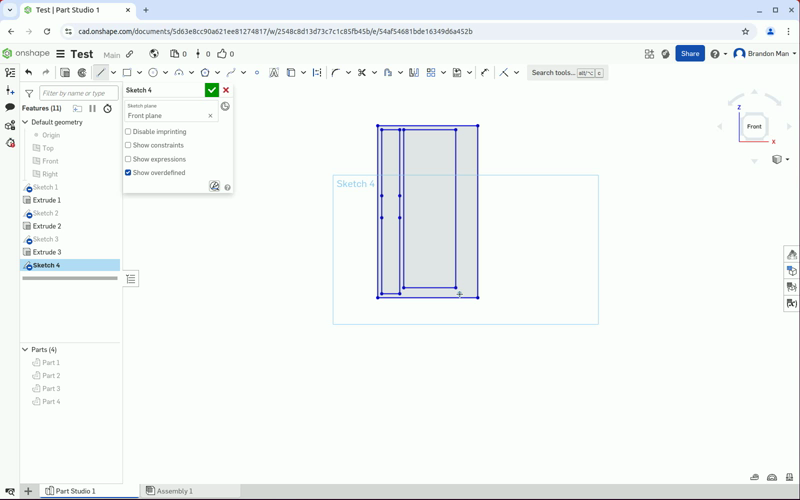
scroll(-6)
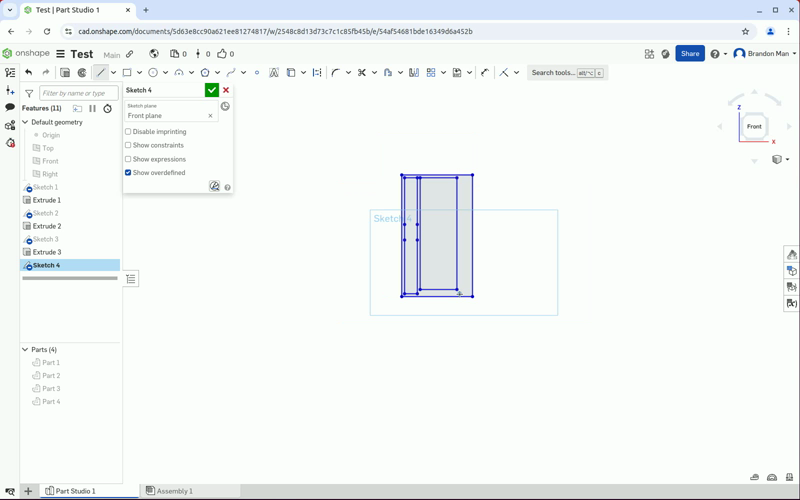
scroll(-6)
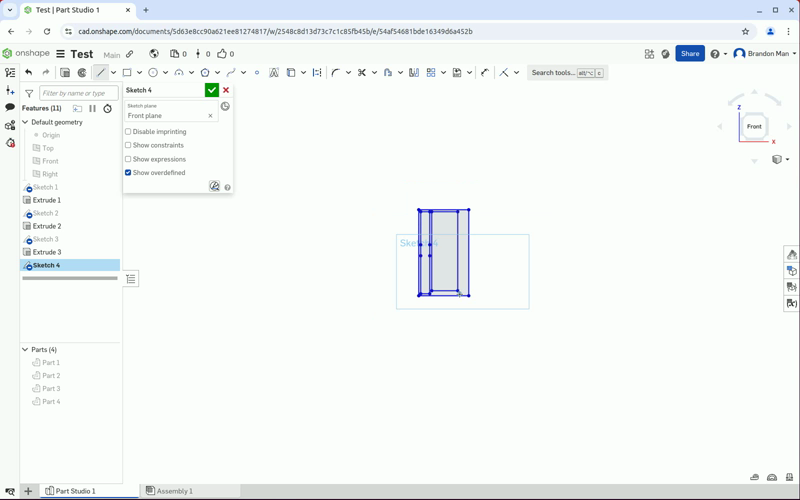
scroll(-6)
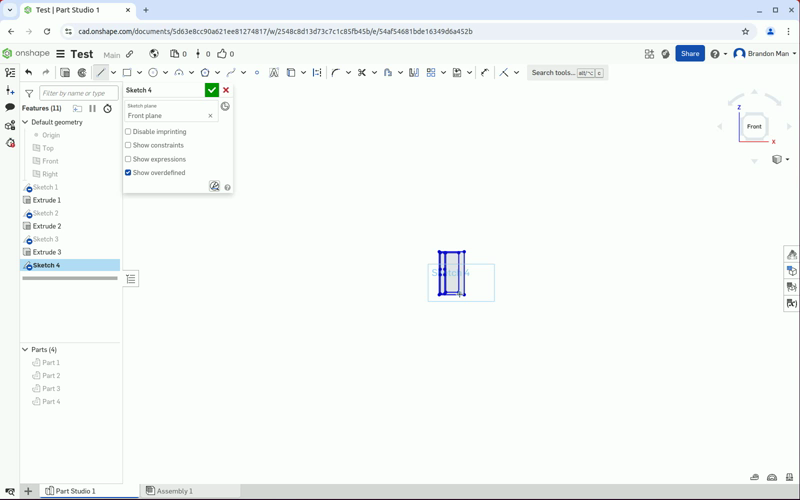
key_up(shift)
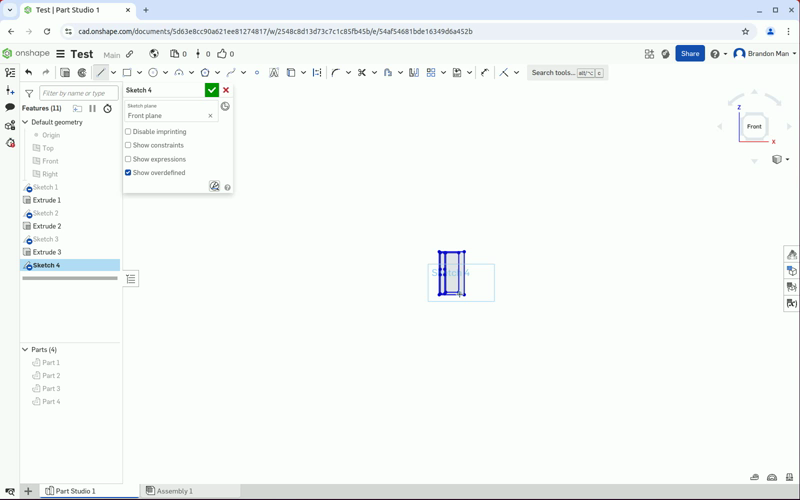
key_down(shift)
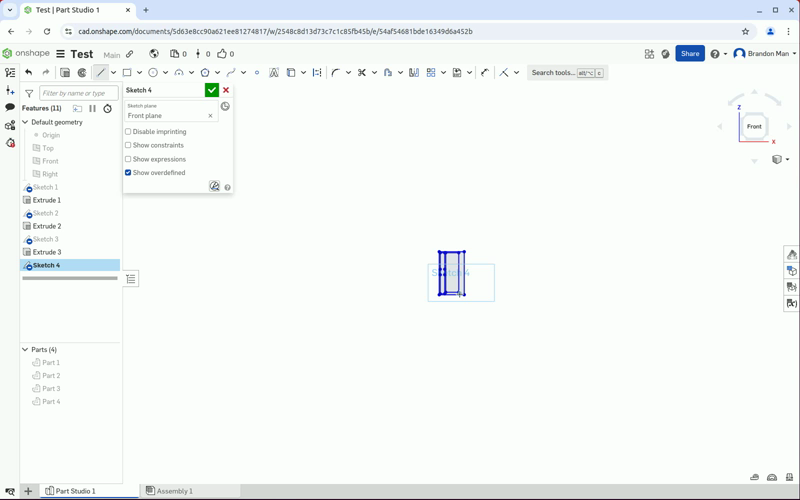
mouse_move(489, 293)
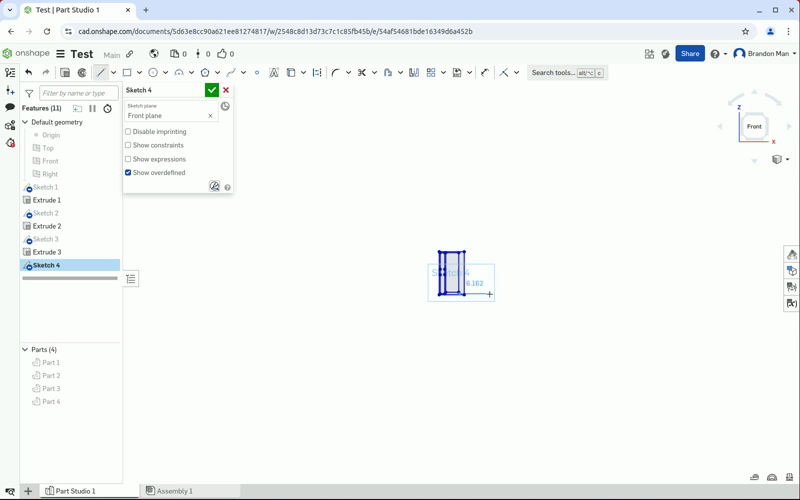
mouse_move(463, 293)
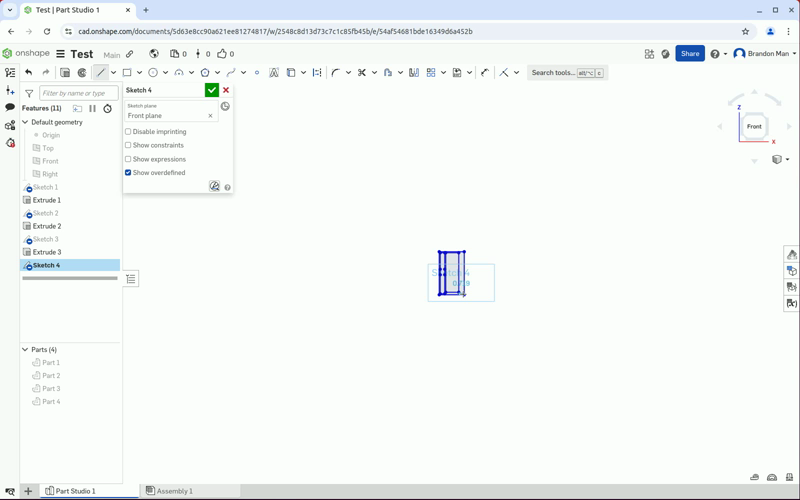
scroll(6)
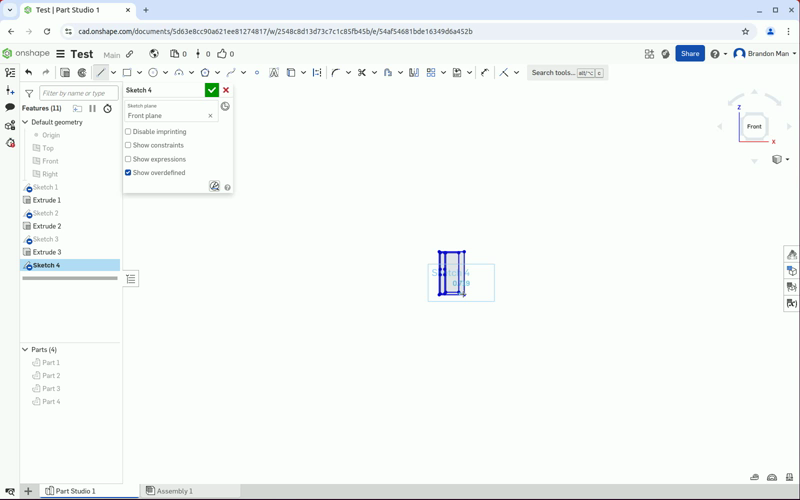
scroll(6)
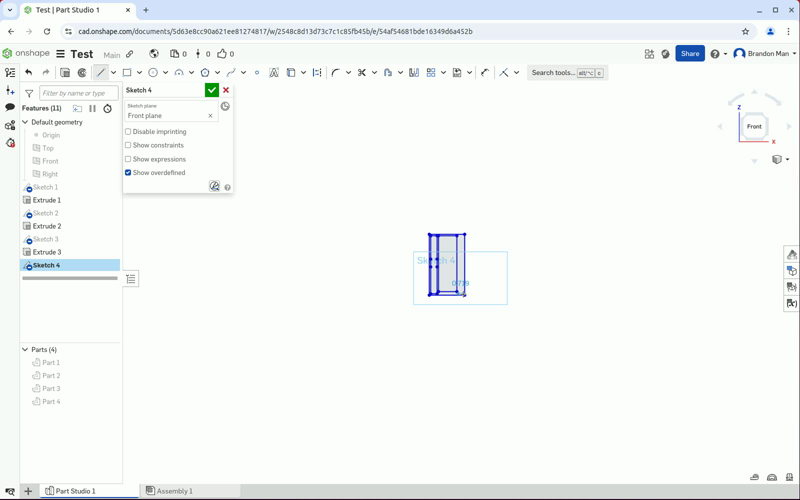
scroll(6)
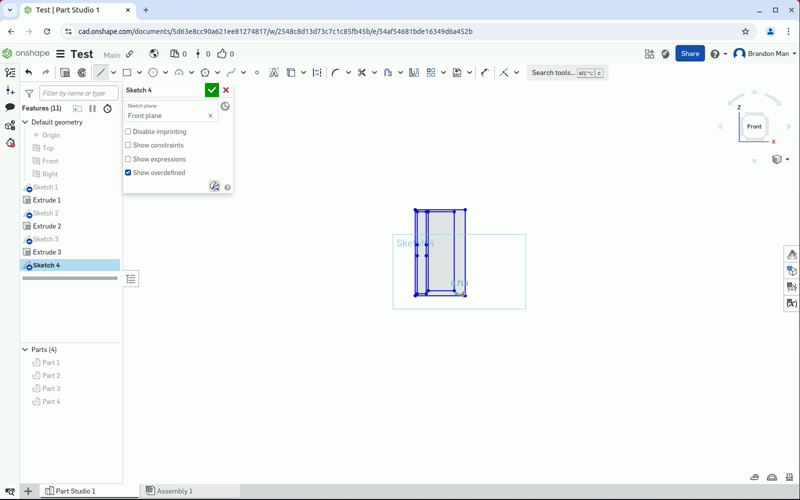
scroll(6)
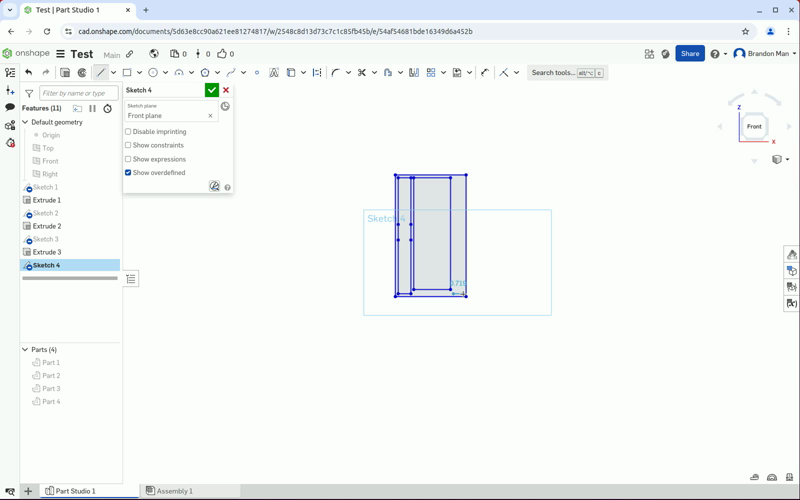
scroll(6)
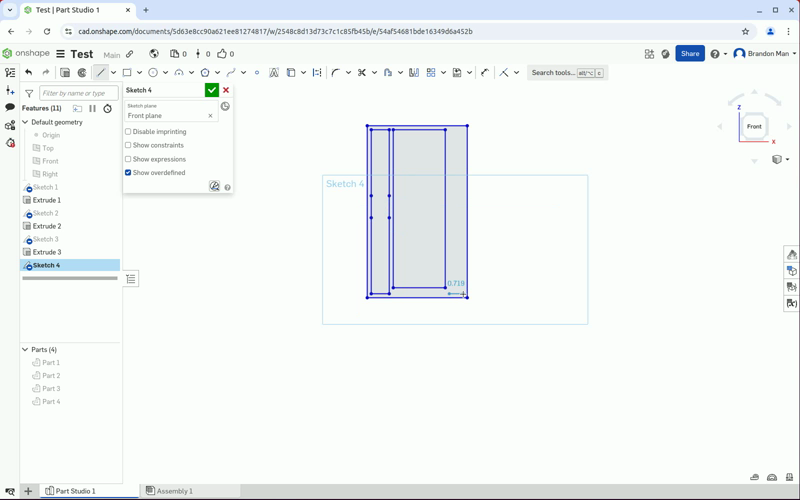
scroll(6)
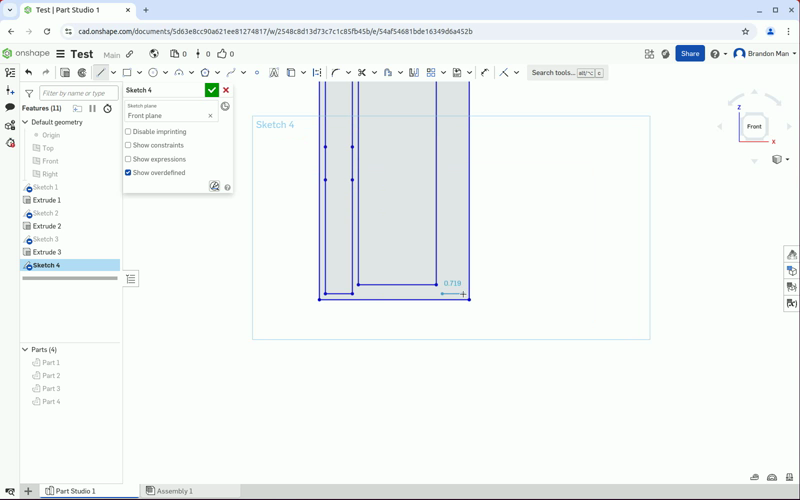
scroll(6)
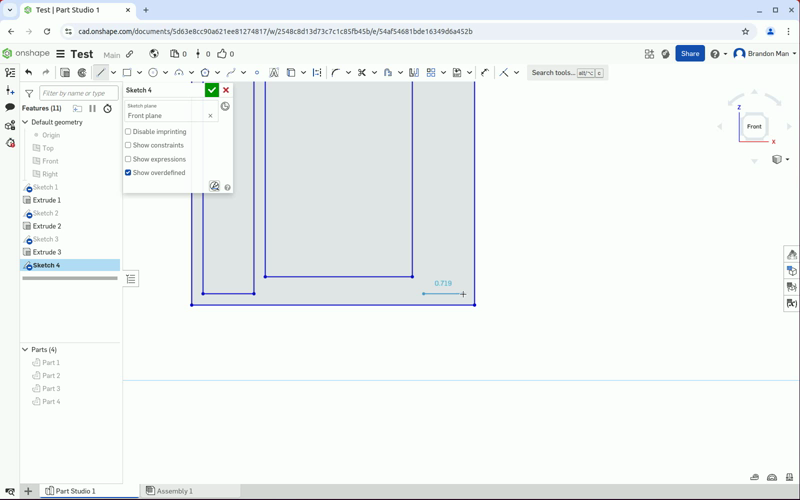
click(463, 293)
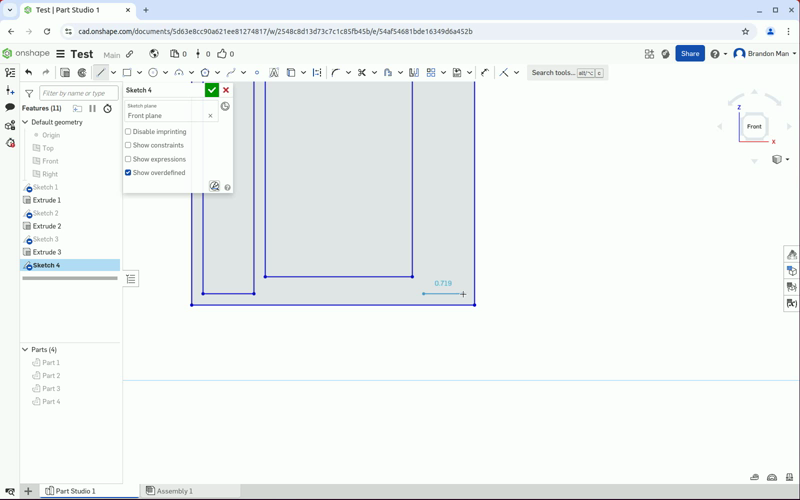
scroll(-6)
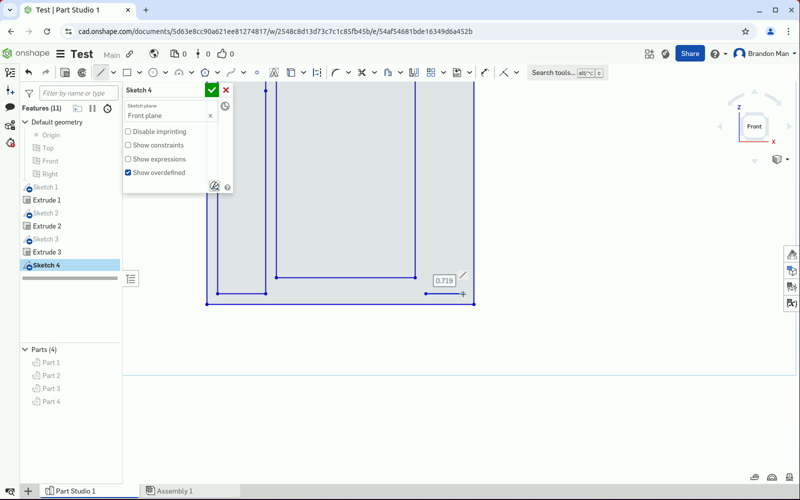
scroll(-6)
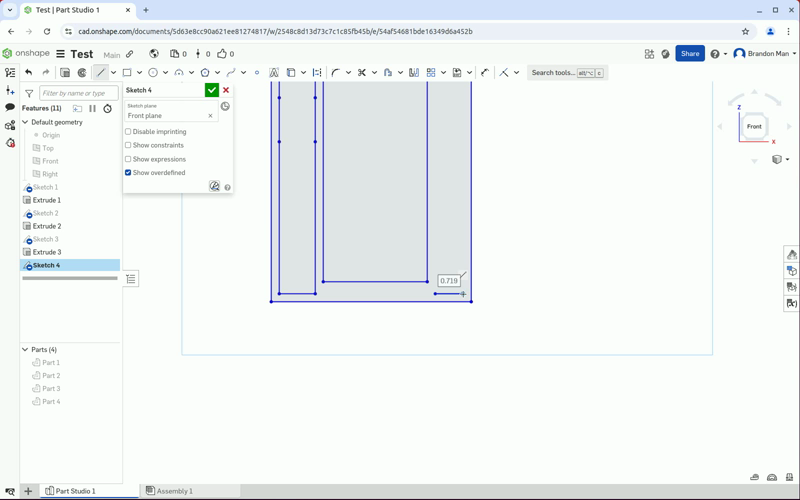
scroll(-6)
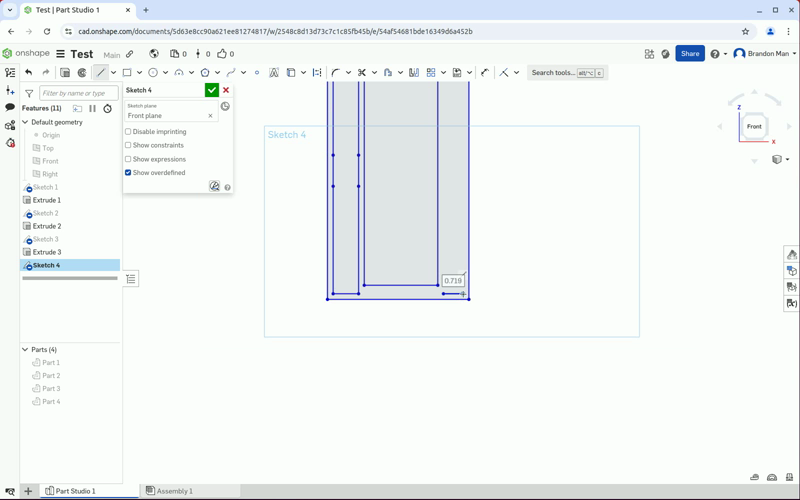
scroll(-6)
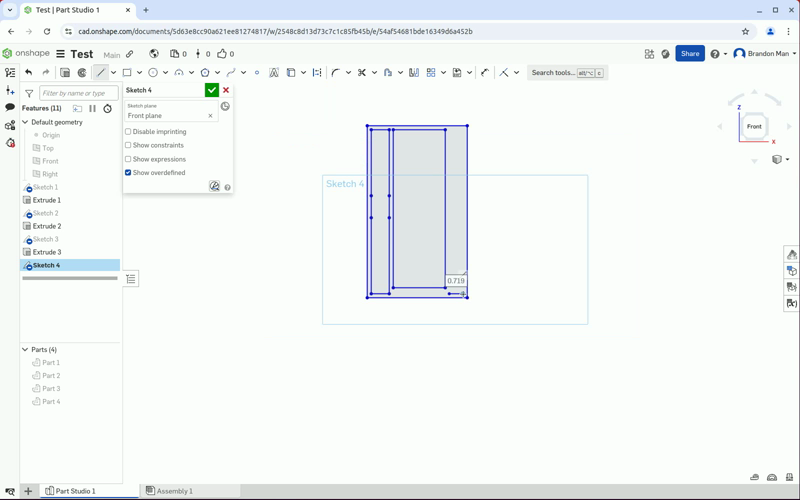
scroll(-6)
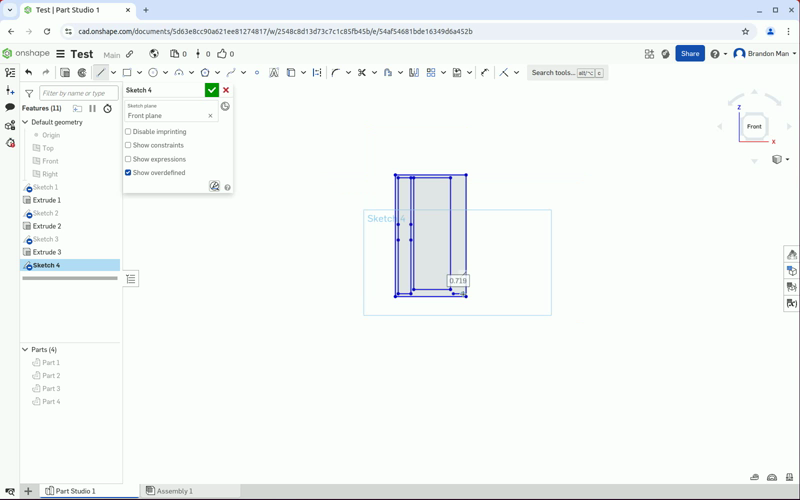
scroll(-6)
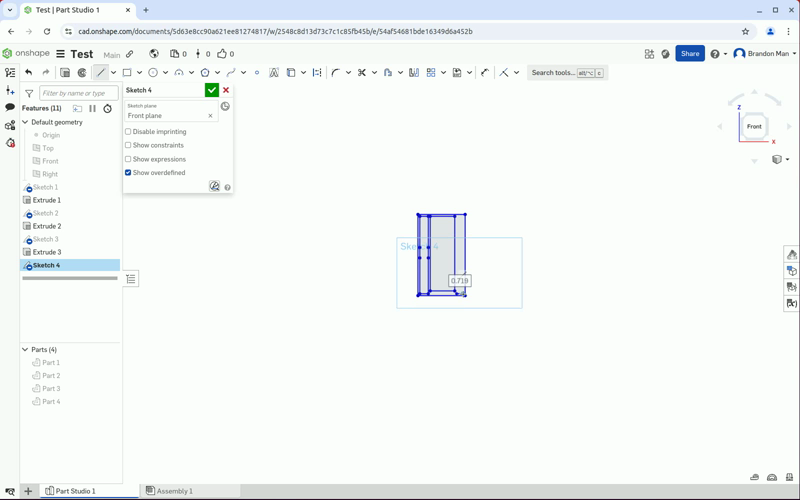
scroll(-6)
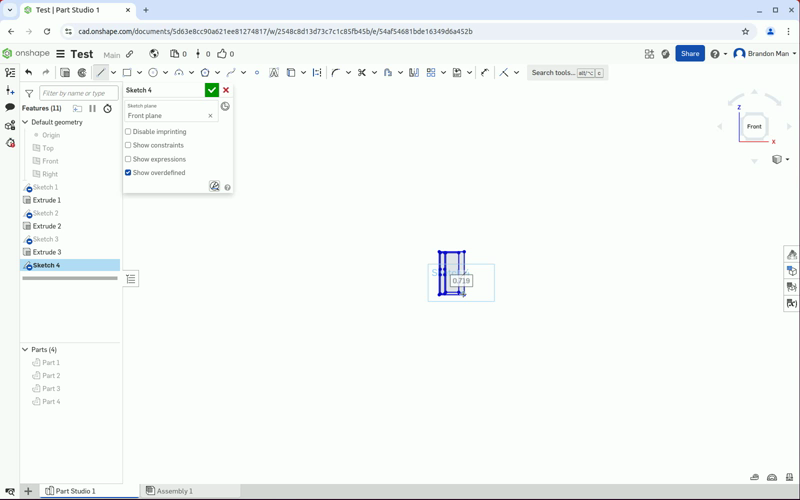
key_up(shift)
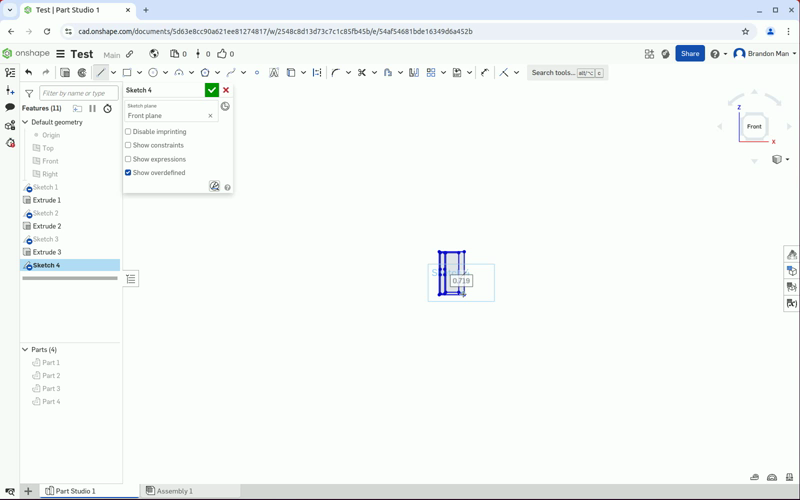
key_down(shift)
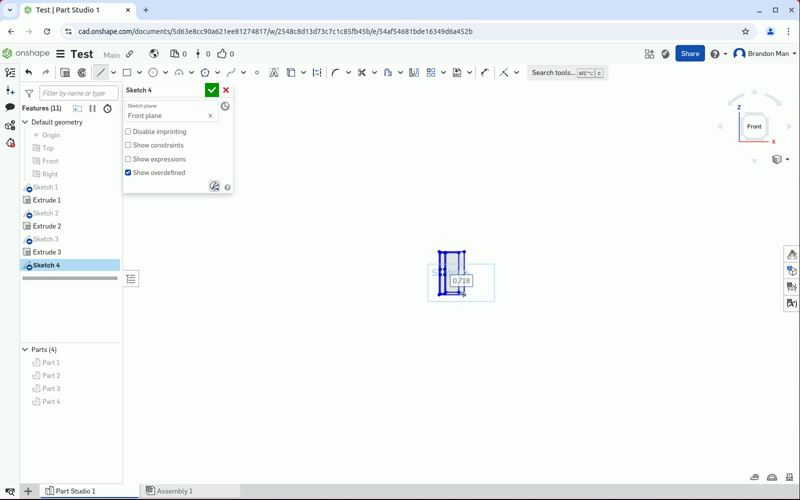
mouse_move(493, 293)
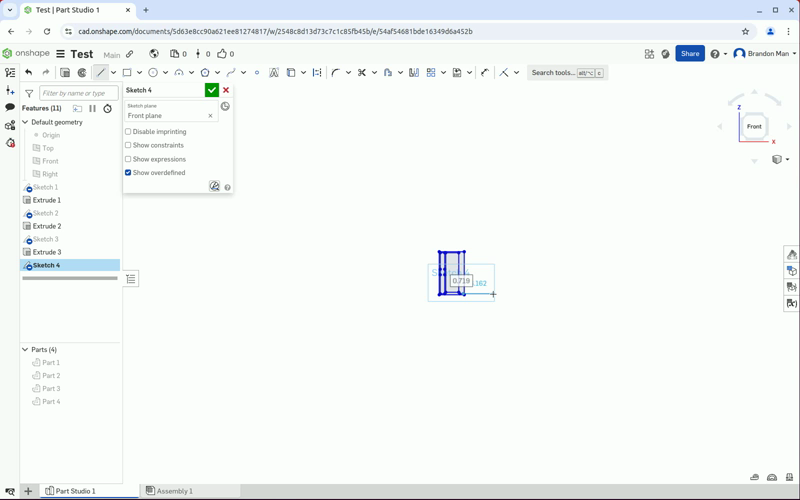
mouse_move(463, 275)
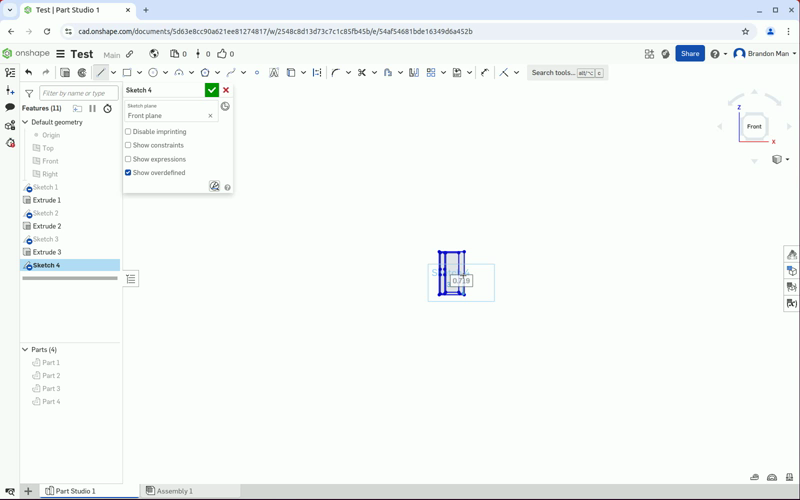
click(463, 275)
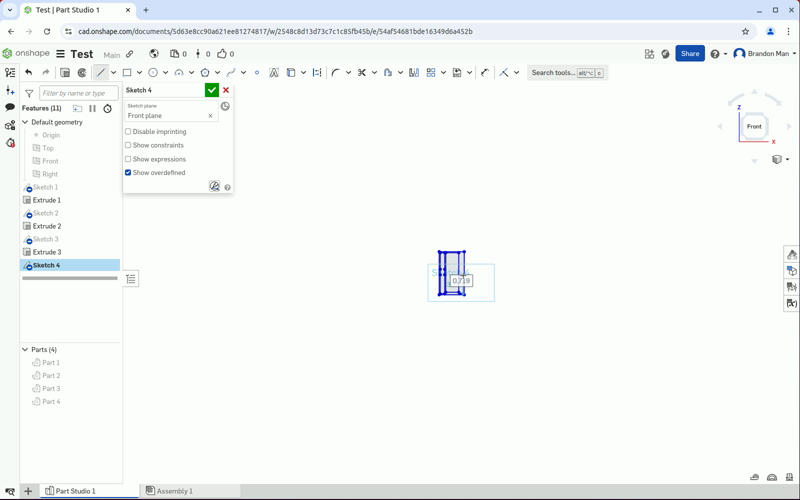
key_up(shift)
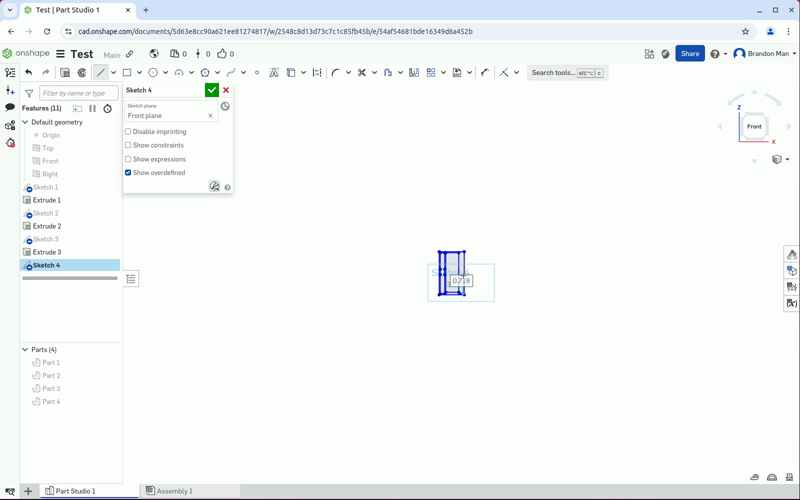
key_down(shift)
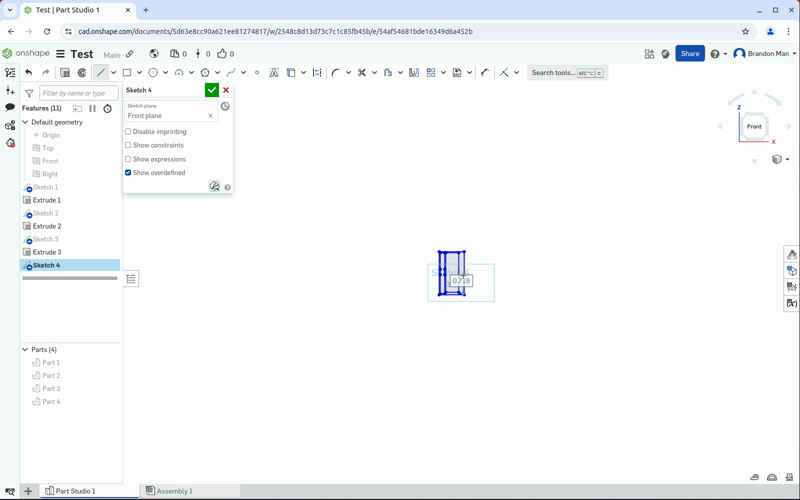
mouse_move(493, 275)
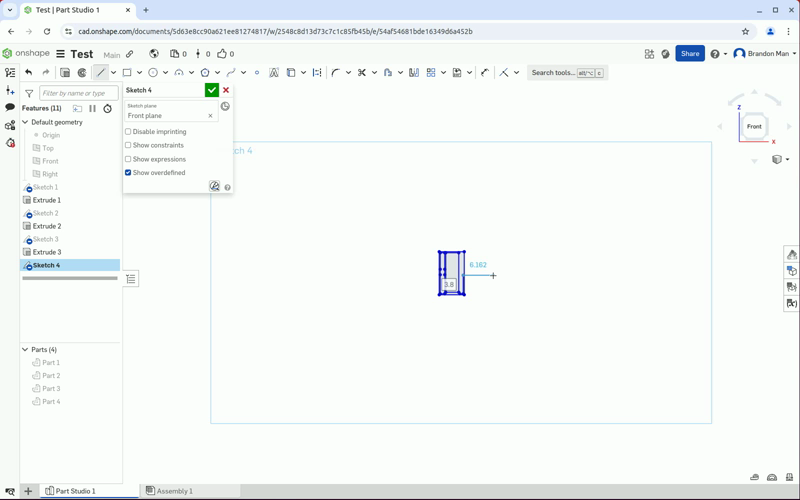
mouse_move(463, 268)
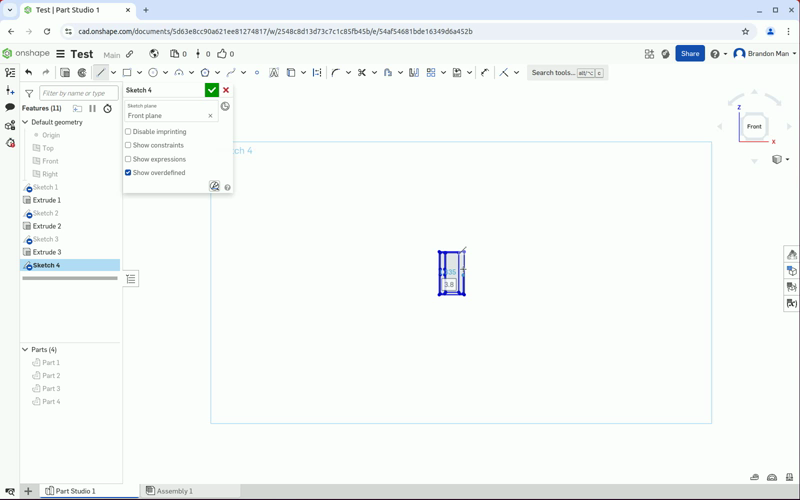
scroll(6)
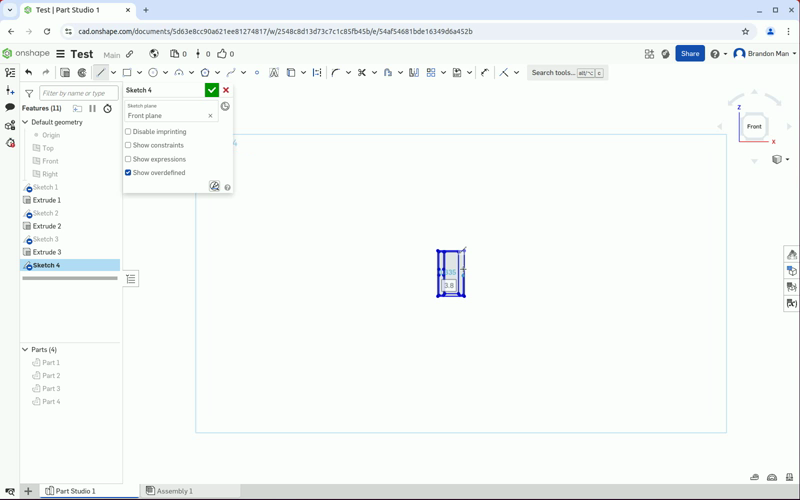
scroll(6)
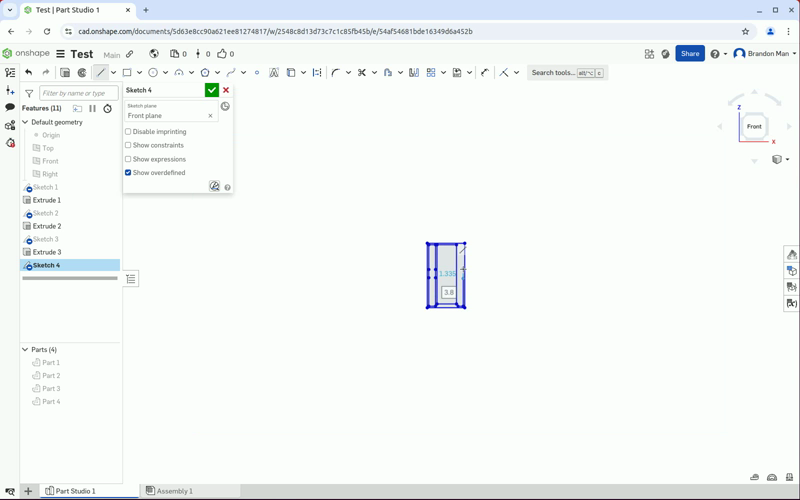
scroll(6)
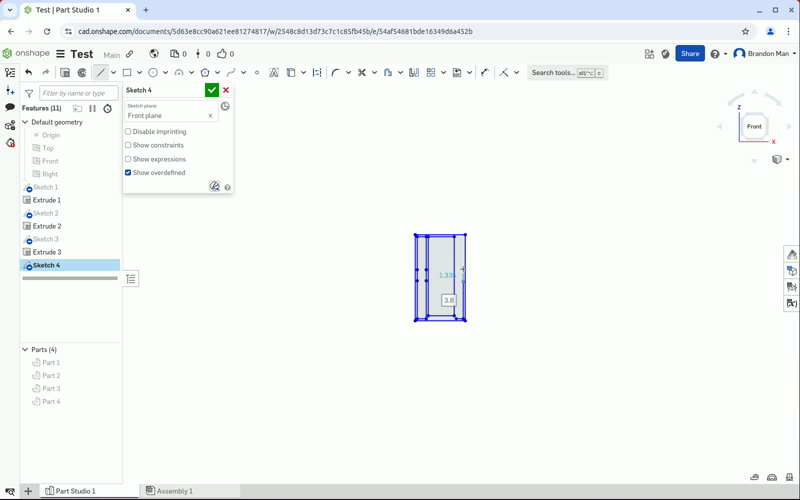
scroll(6)
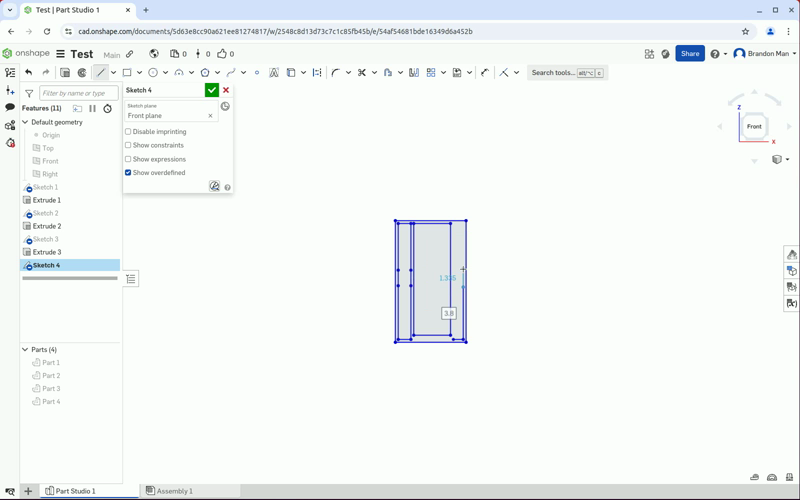
scroll(6)
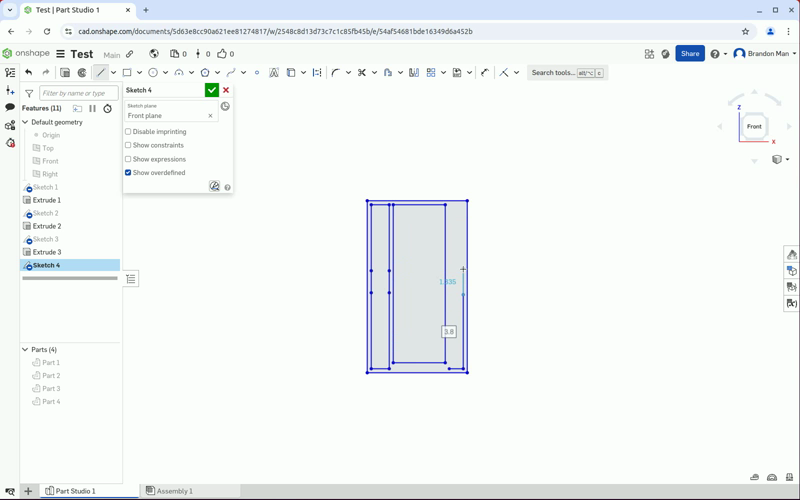
scroll(6)
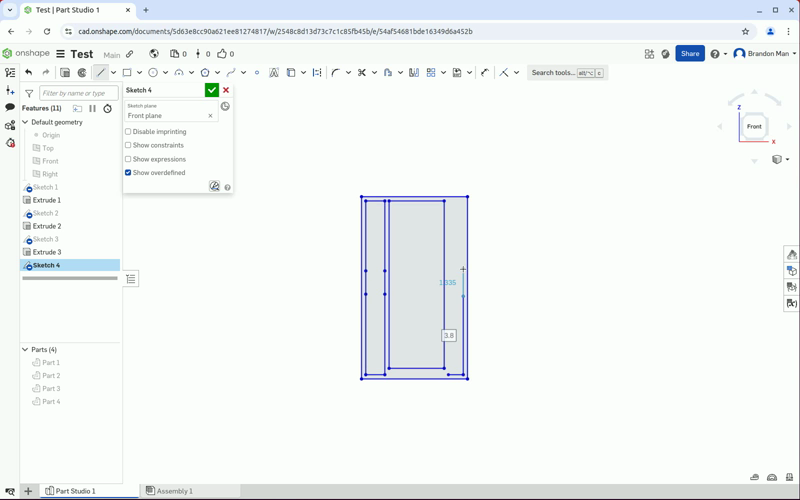
scroll(6)
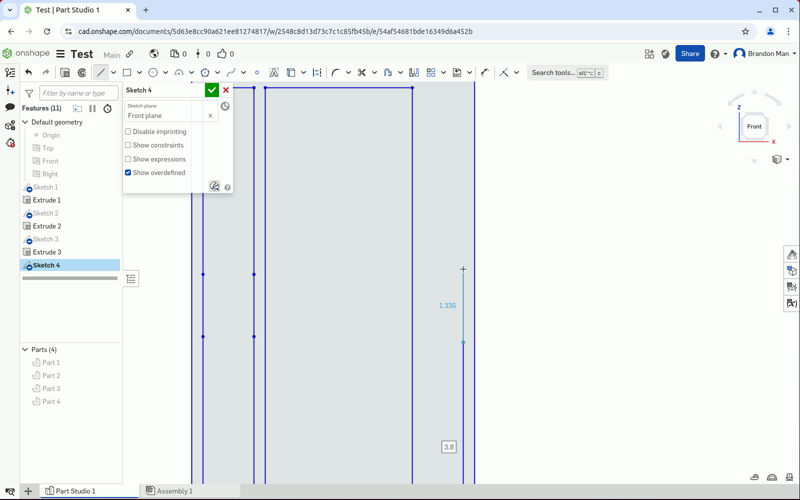
click(463, 268)
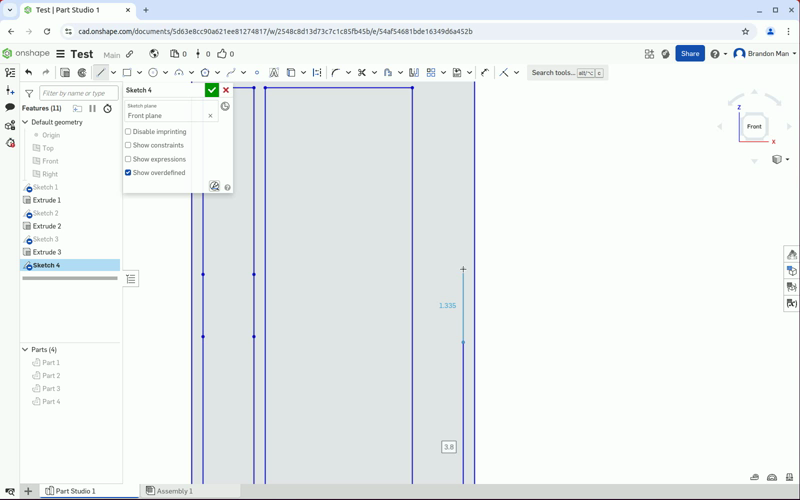
scroll(-6)
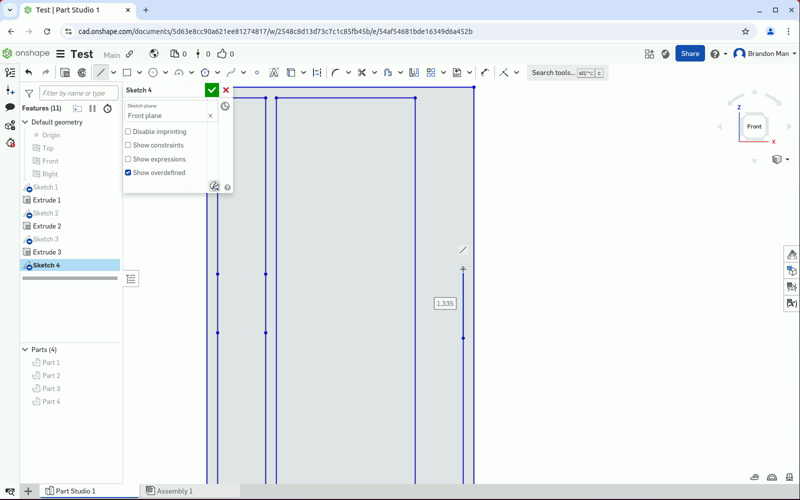
scroll(-6)
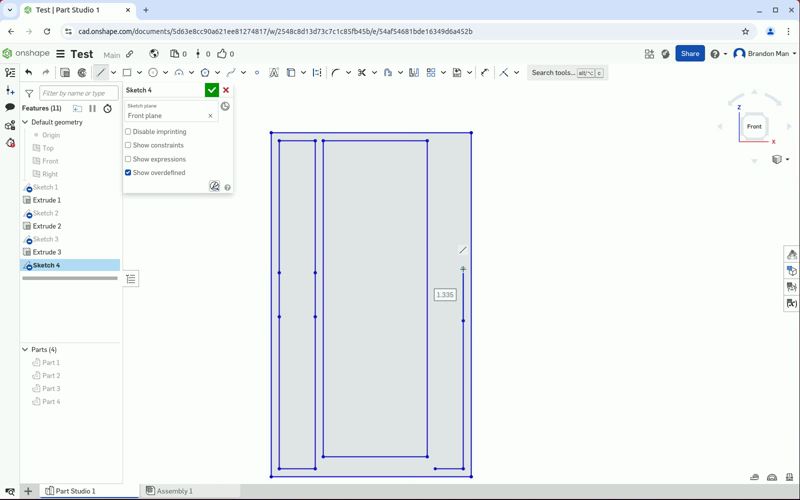
scroll(-6)
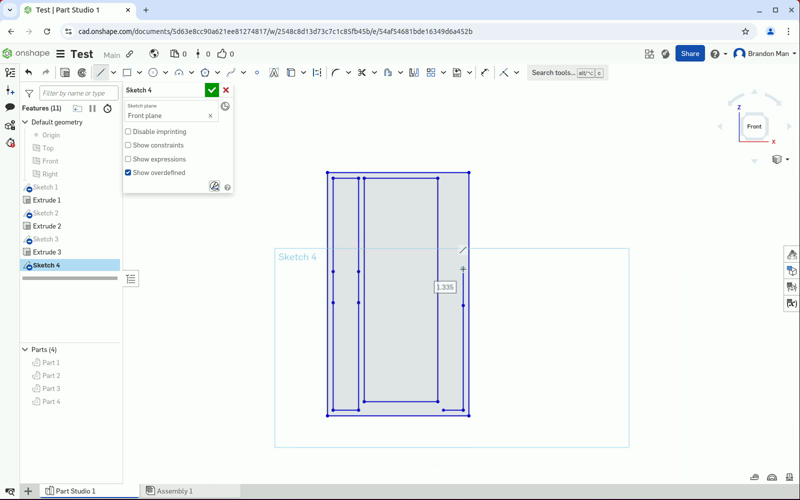
scroll(-6)
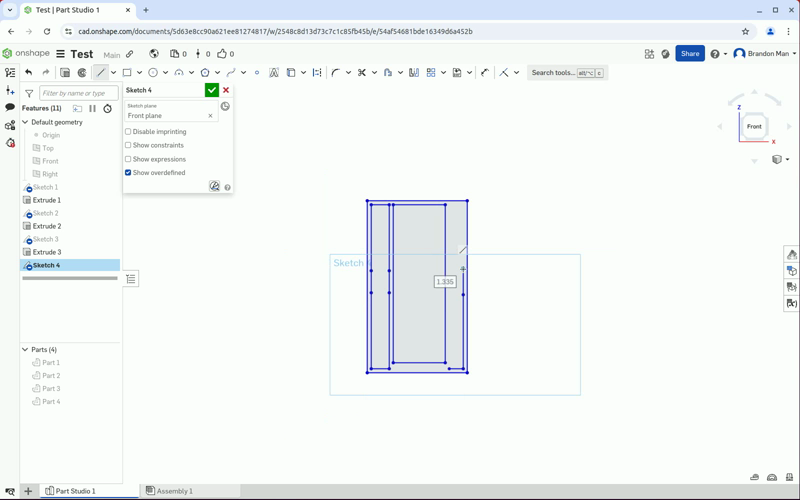
scroll(-6)
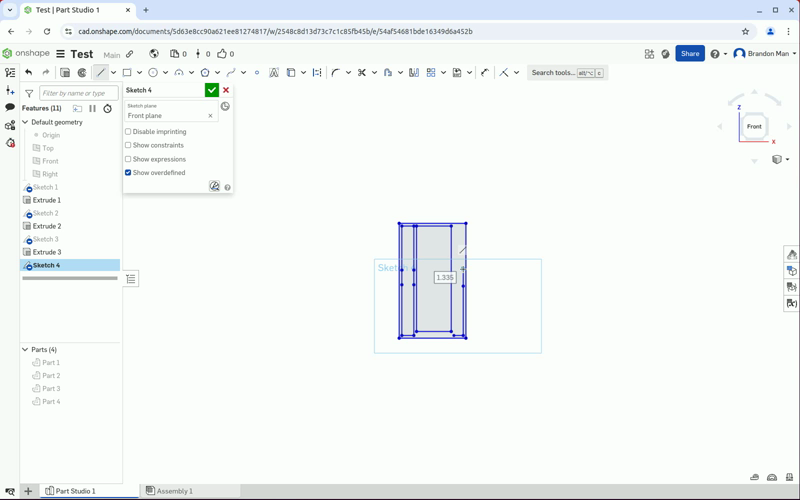
scroll(-6)
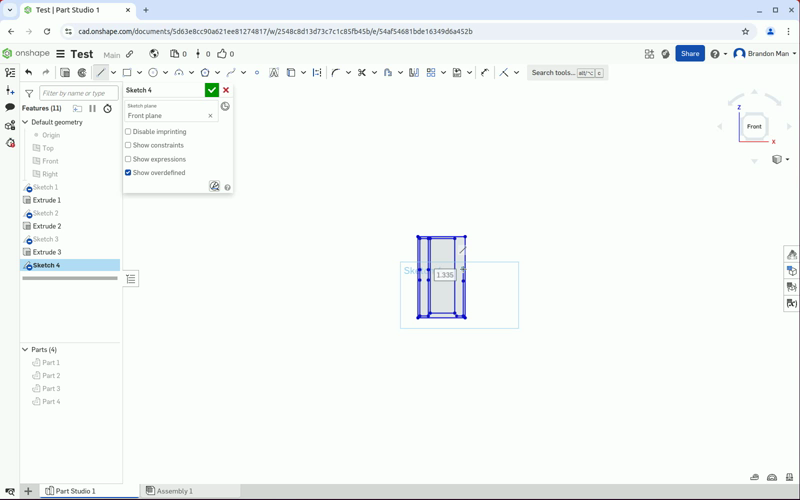
scroll(-6)
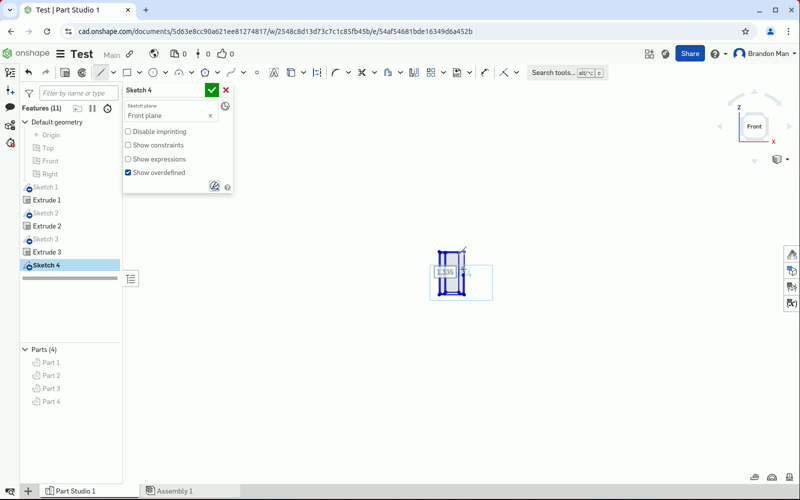
key_up(shift)
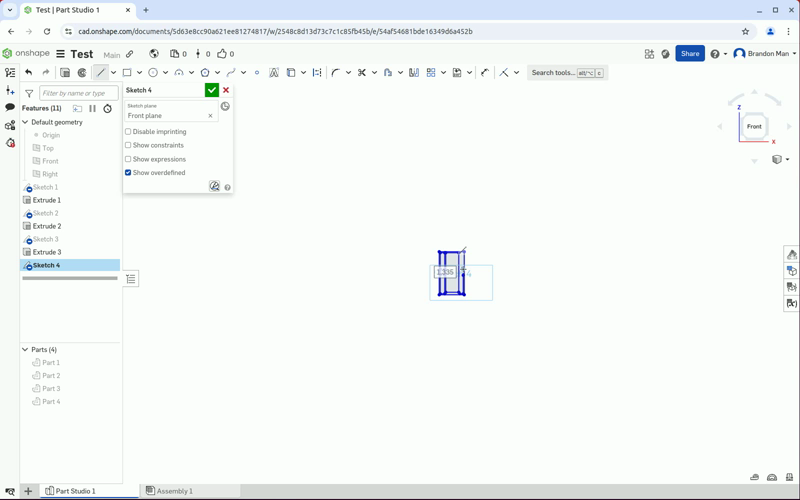
key_down(shift)
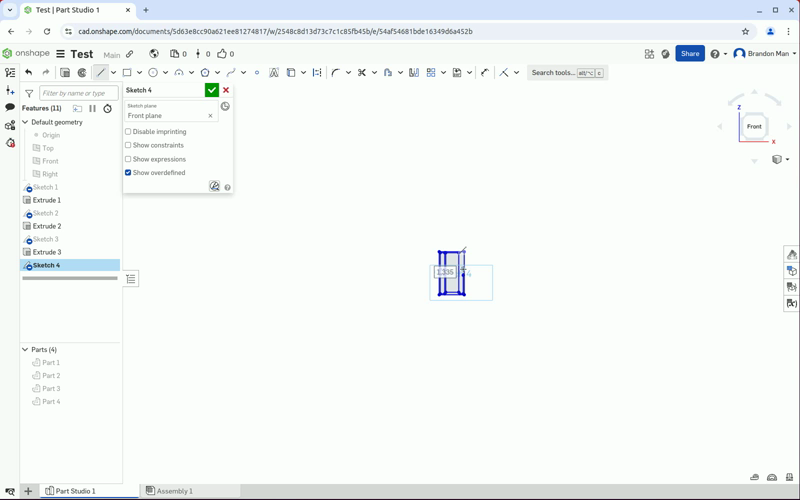
mouse_move(493, 268)
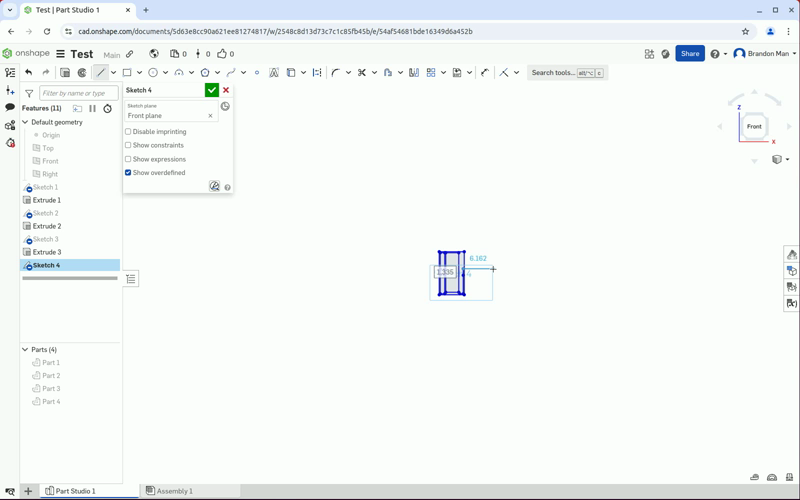
mouse_move(463, 252)
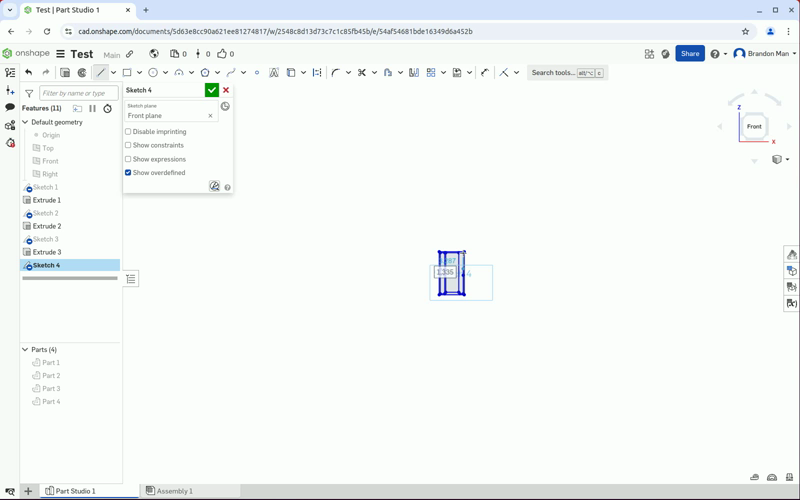
scroll(6)
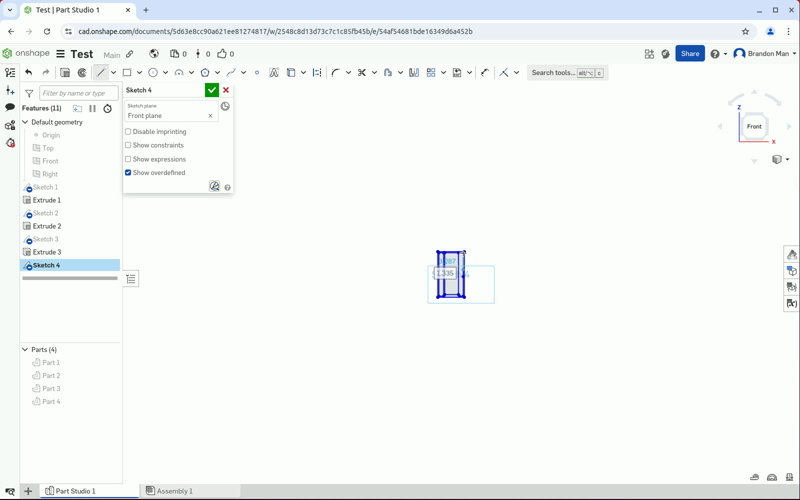
scroll(6)
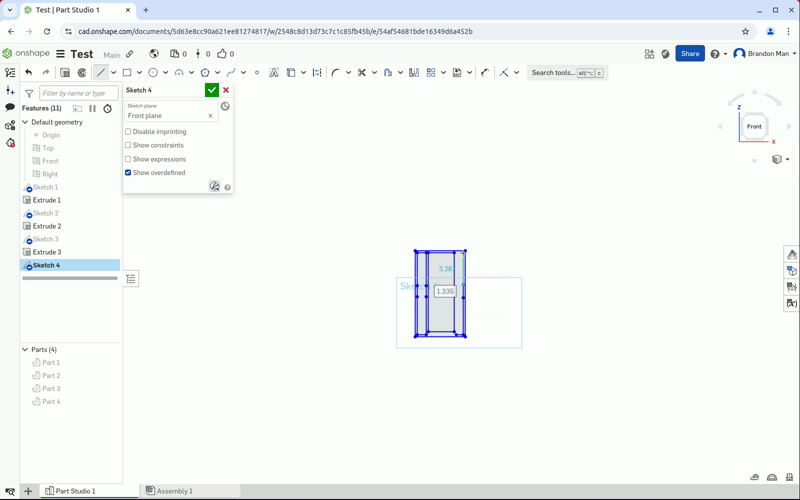
scroll(6)
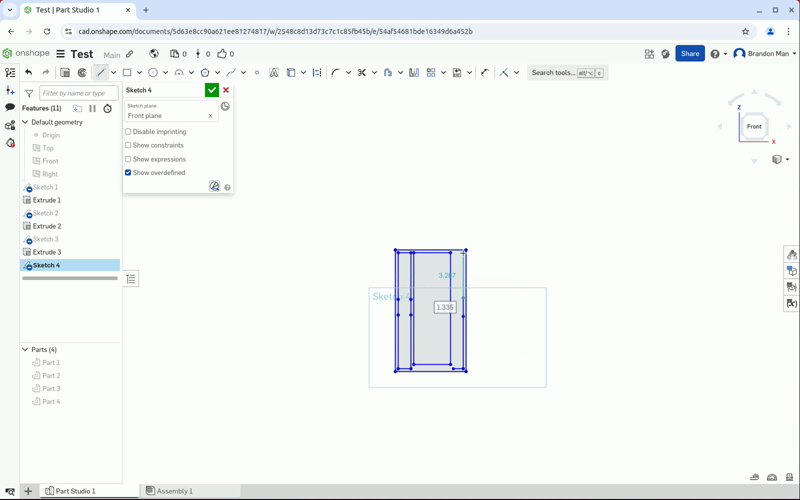
scroll(6)
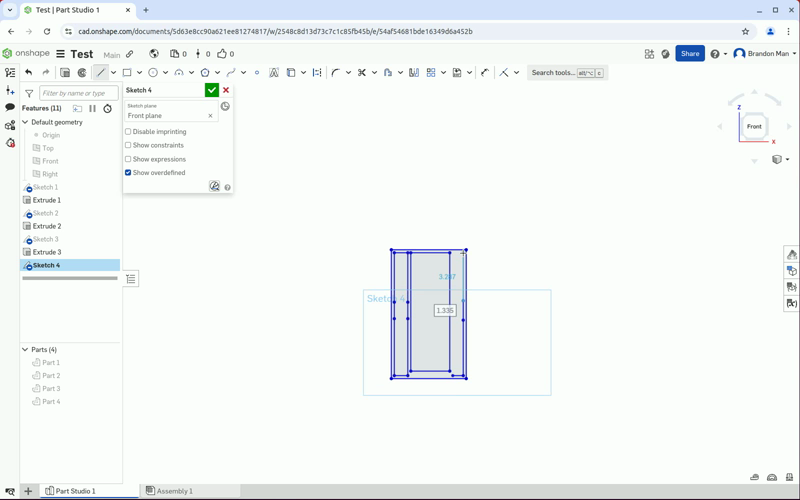
scroll(6)
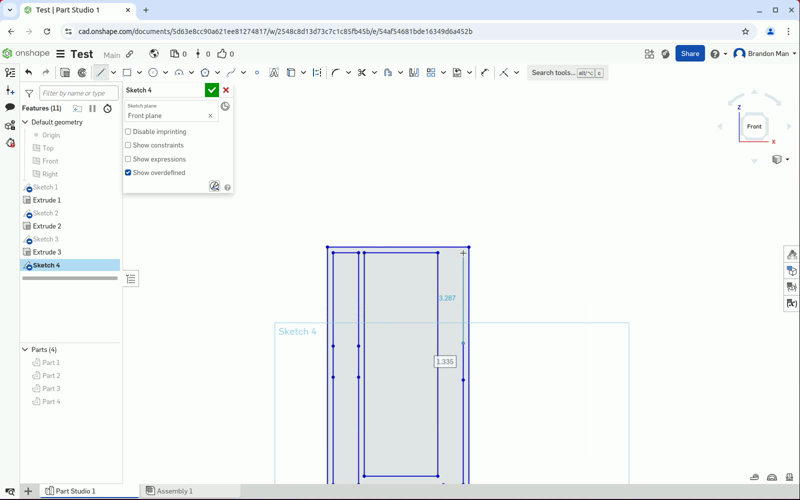
scroll(6)
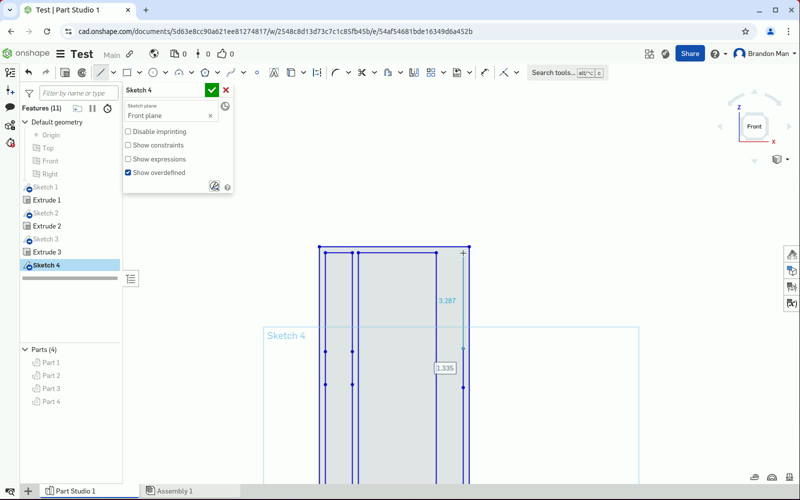
scroll(6)
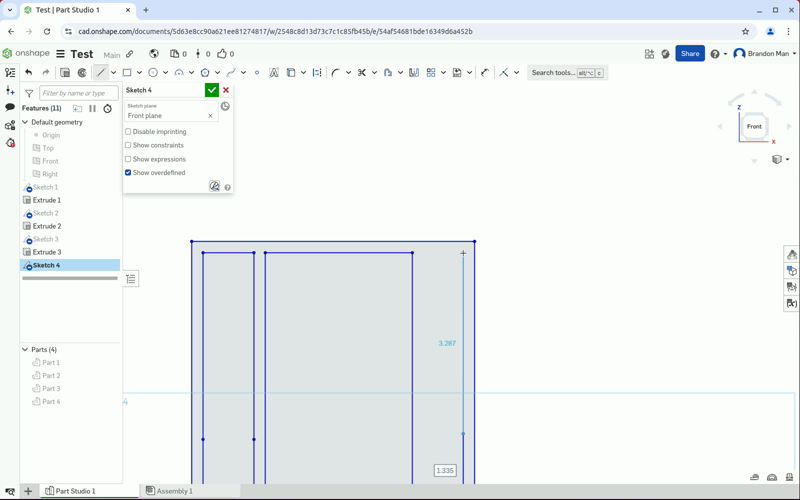
click(463, 252)
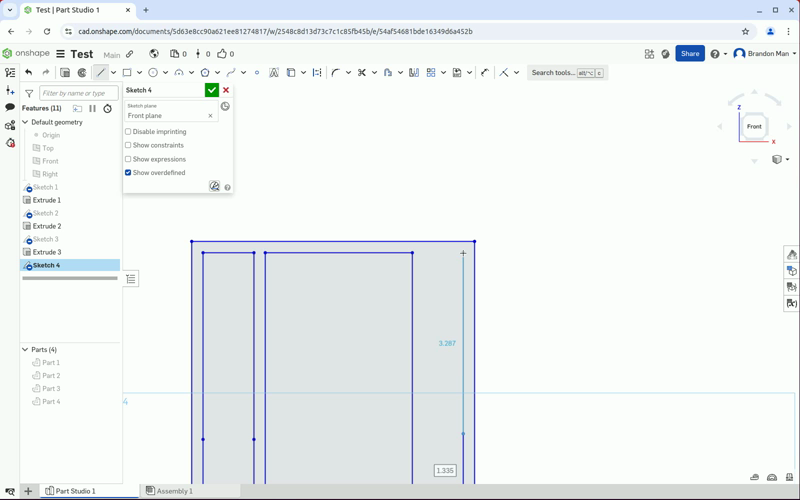
scroll(-6)
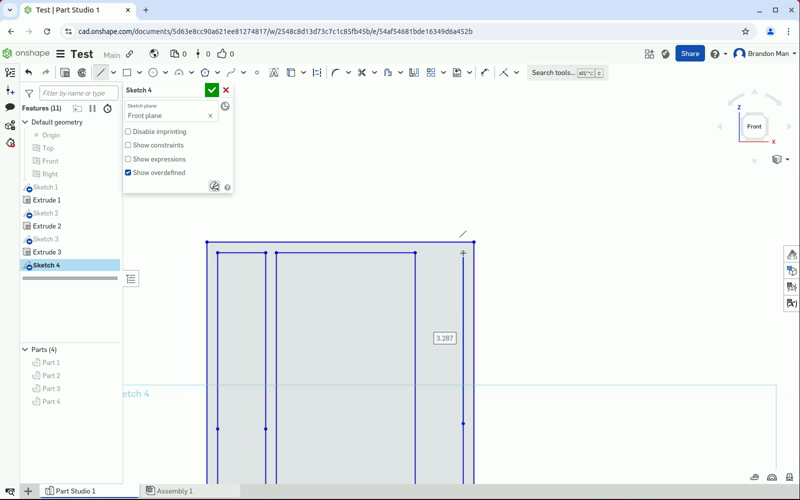
scroll(-6)
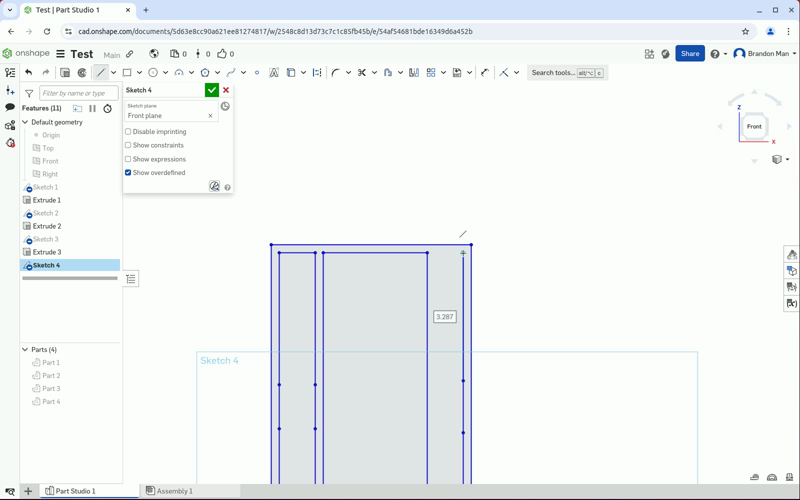
scroll(-6)
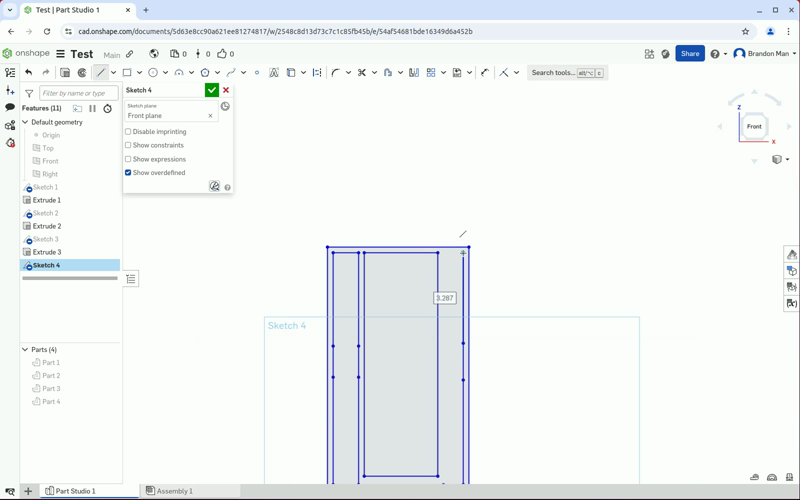
scroll(-6)
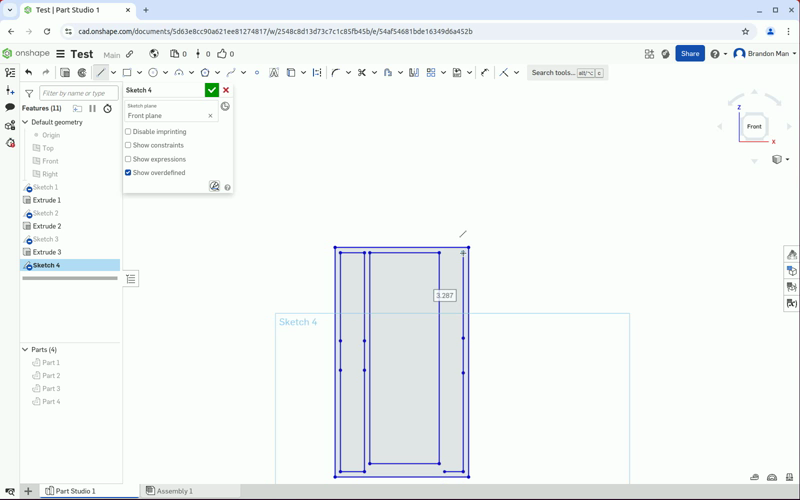
scroll(-6)
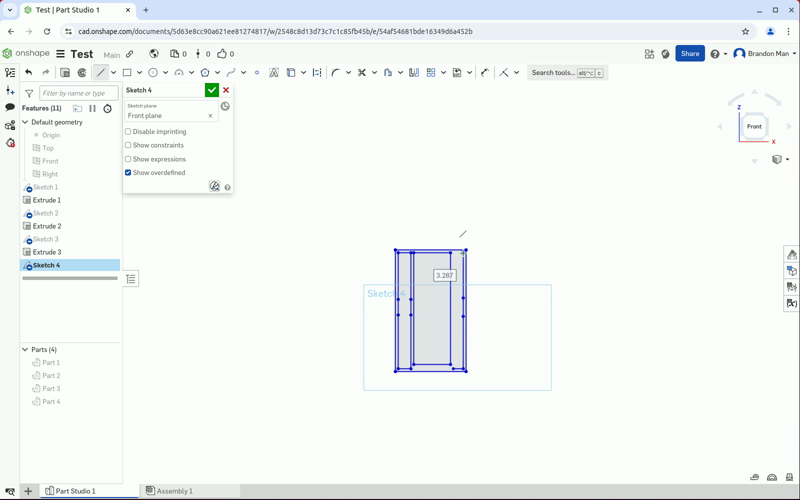
scroll(-6)
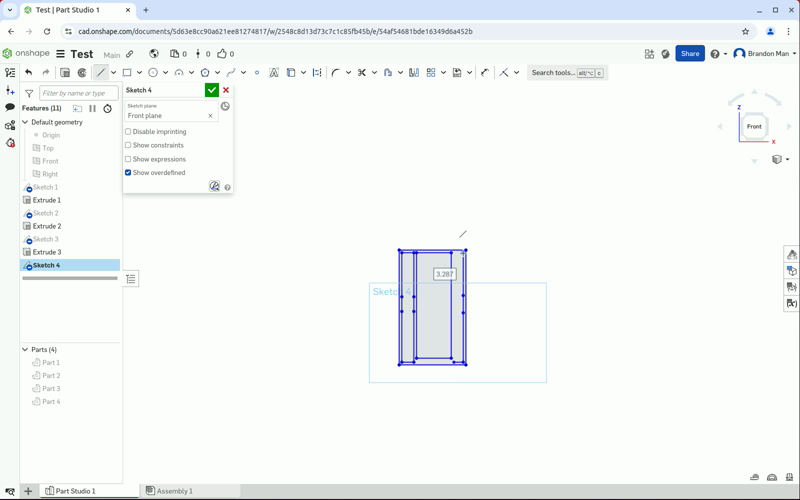
scroll(-6)
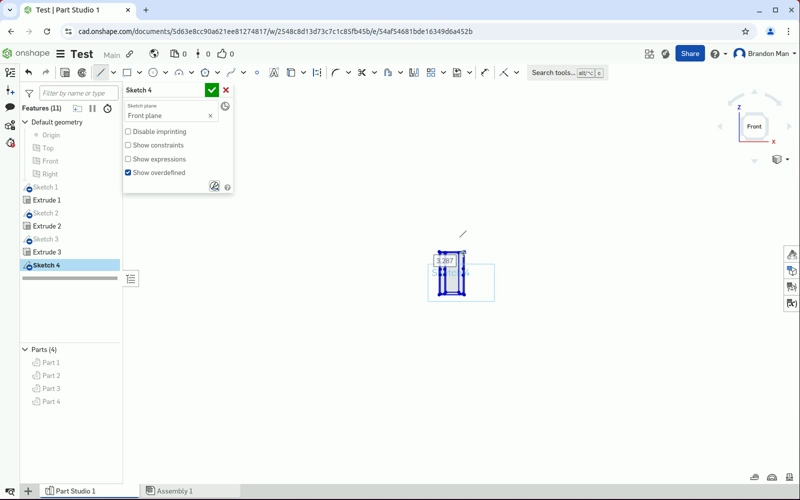
key_up(shift)
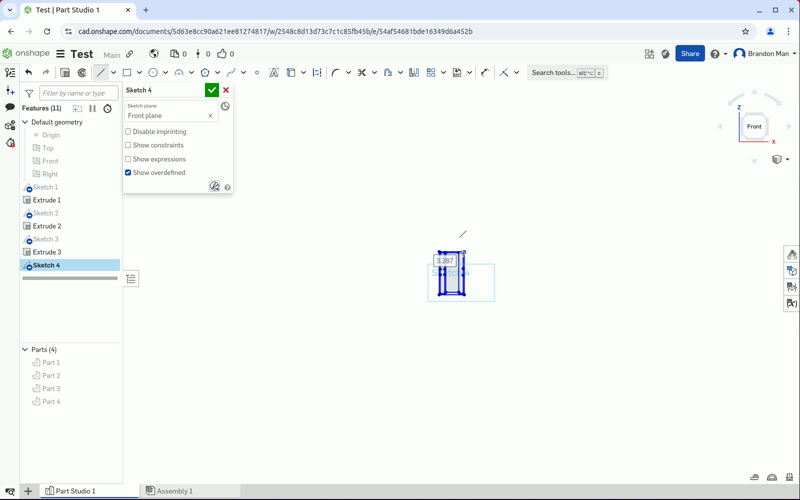
key_down(shift)
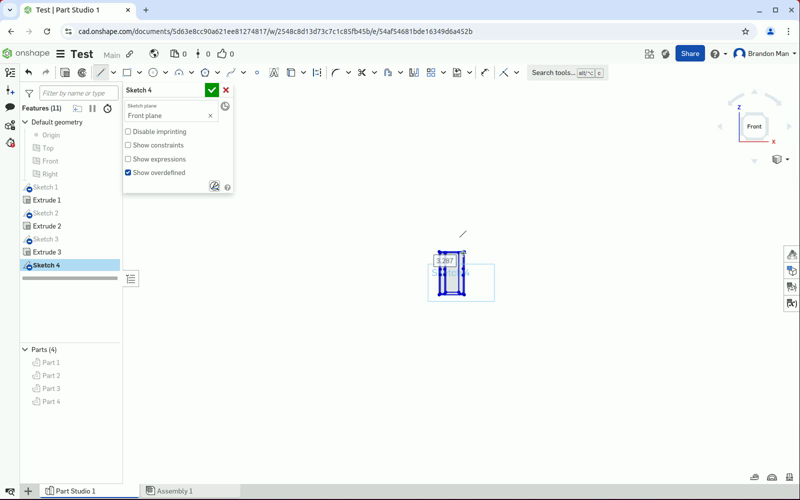
mouse_move(493, 252)
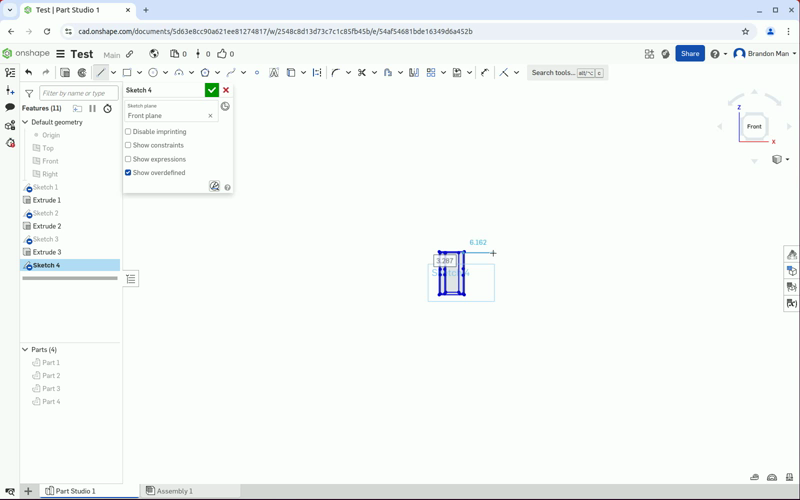
mouse_move(459, 252)
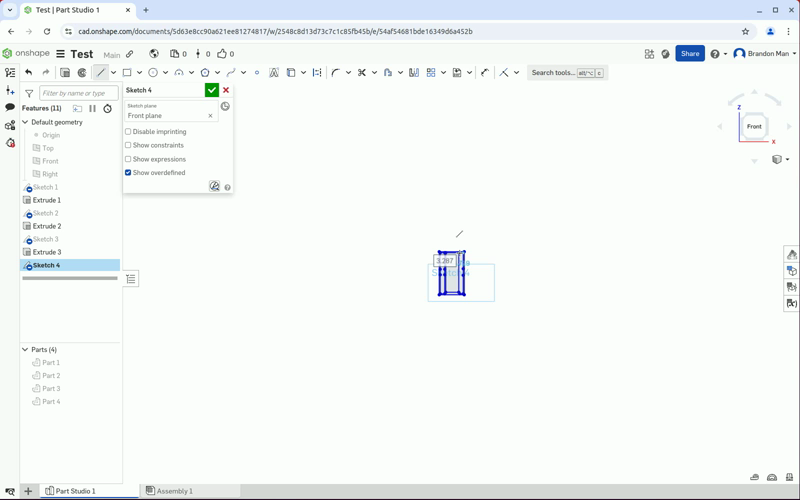
scroll(6)
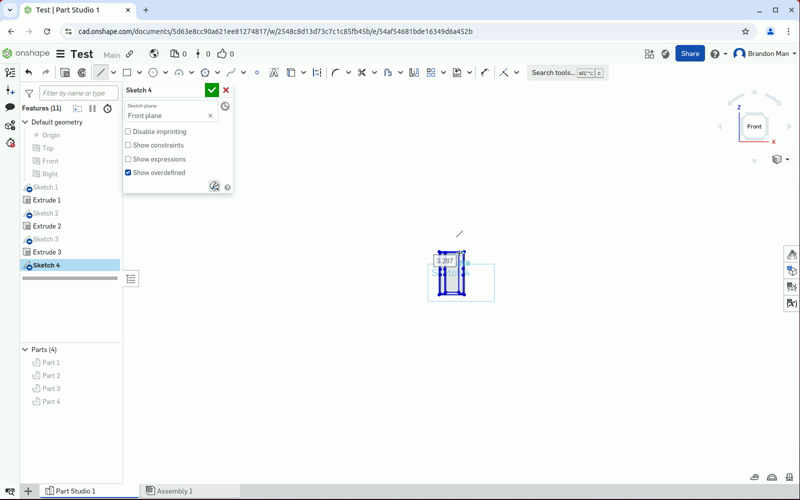
scroll(6)
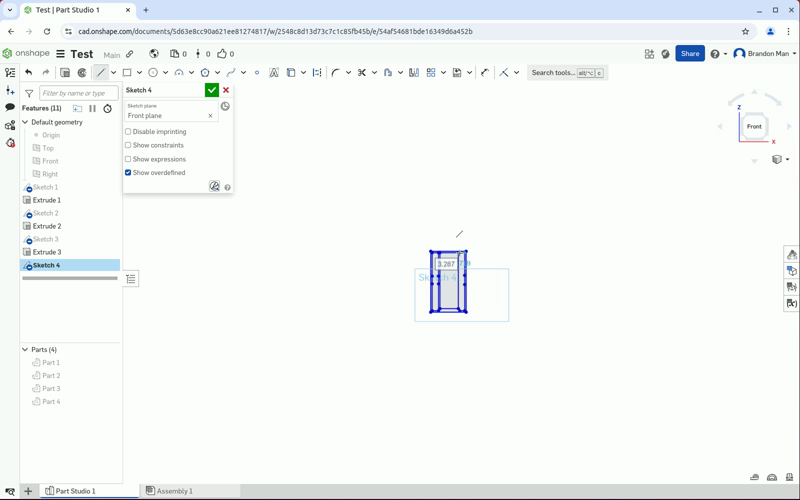
scroll(6)
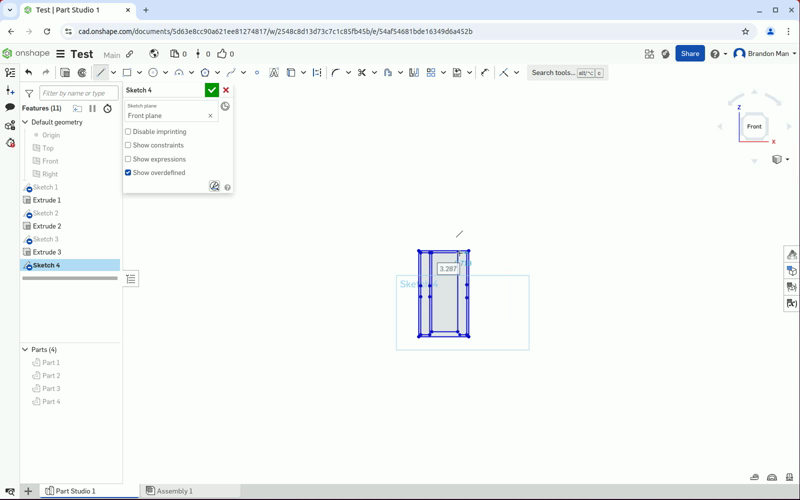
scroll(6)
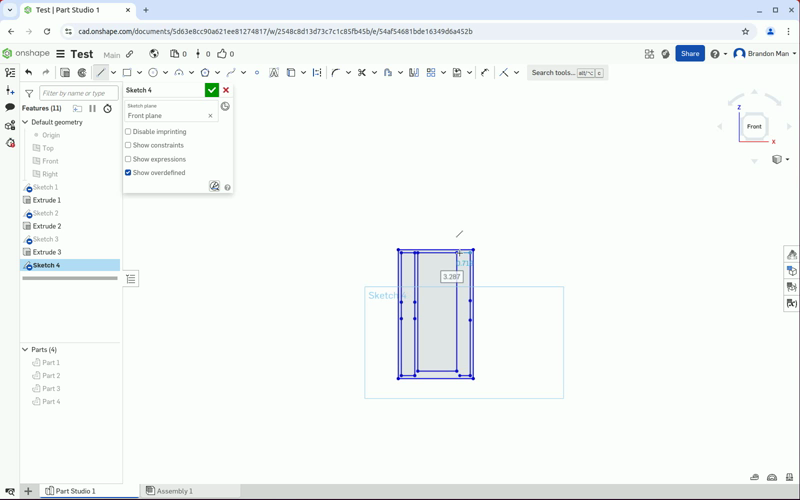
scroll(6)
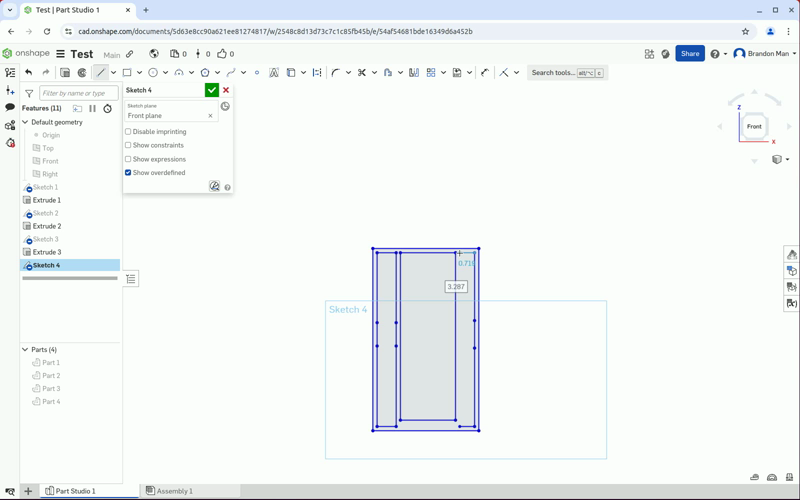
scroll(6)
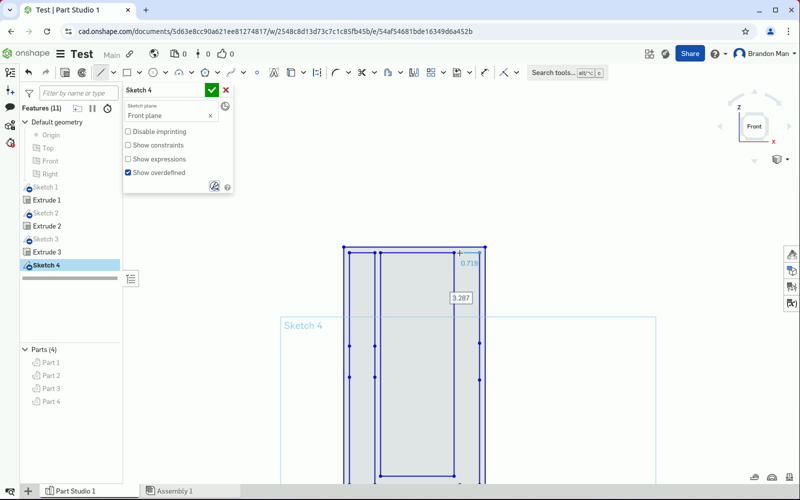
scroll(6)
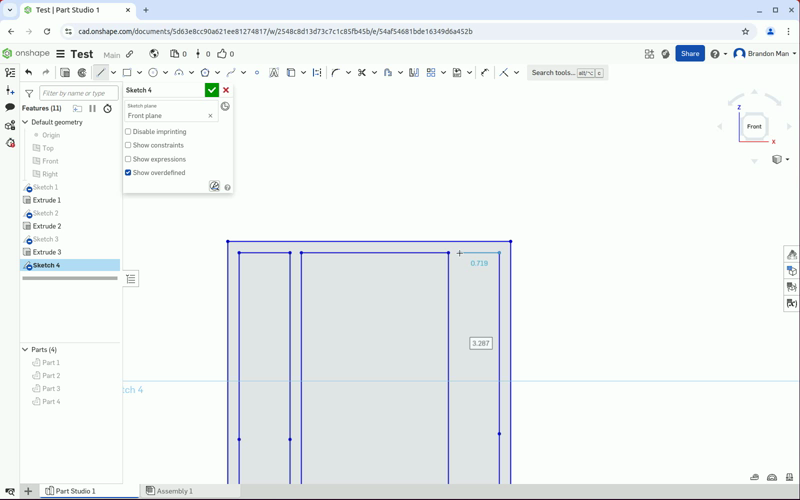
click(459, 252)
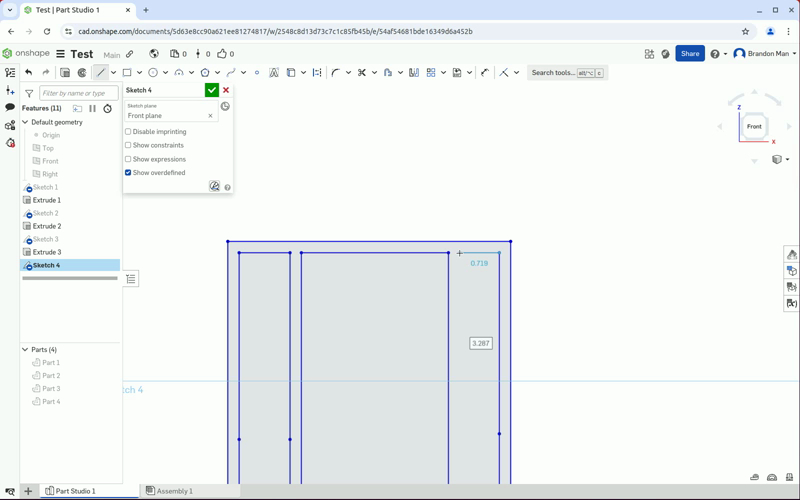
scroll(-6)
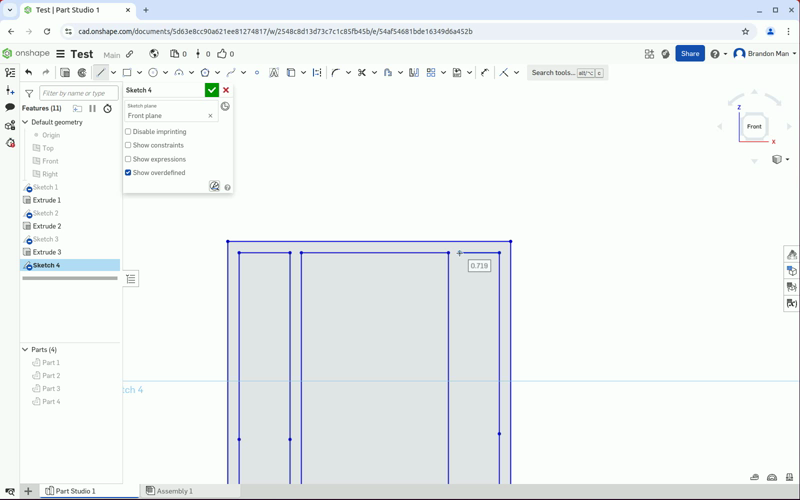
scroll(-6)
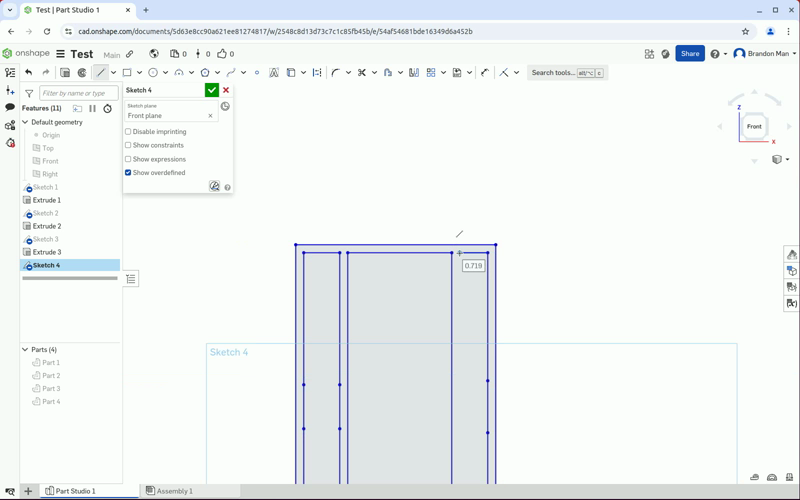
scroll(-6)
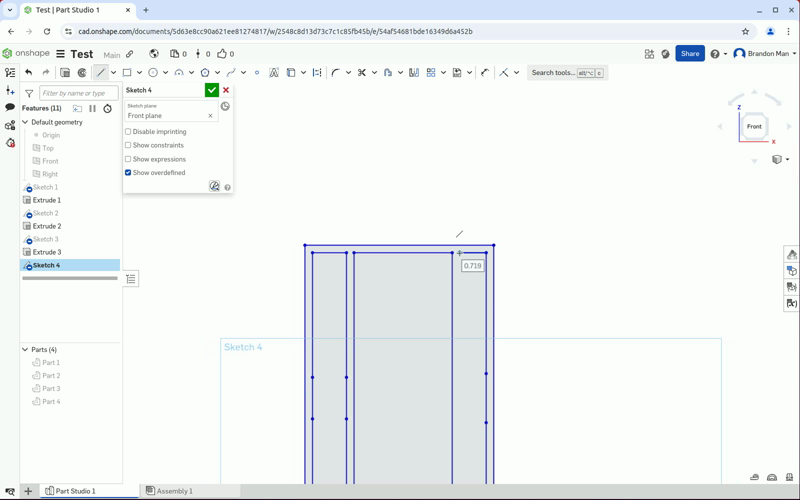
scroll(-6)
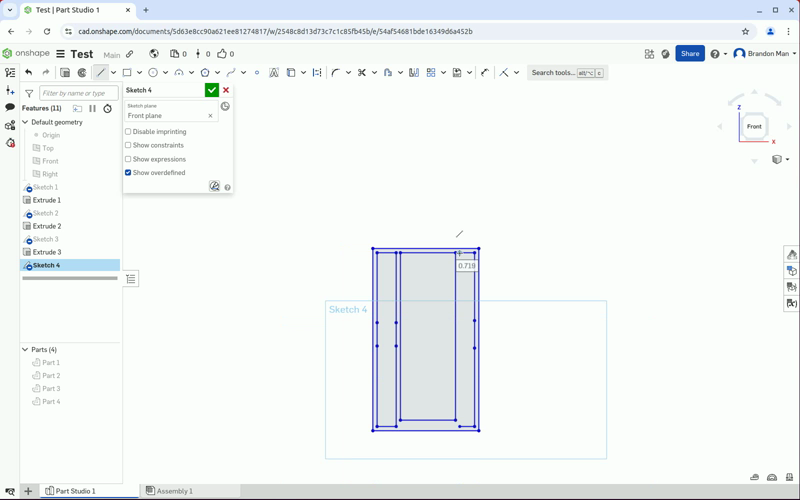
scroll(-6)
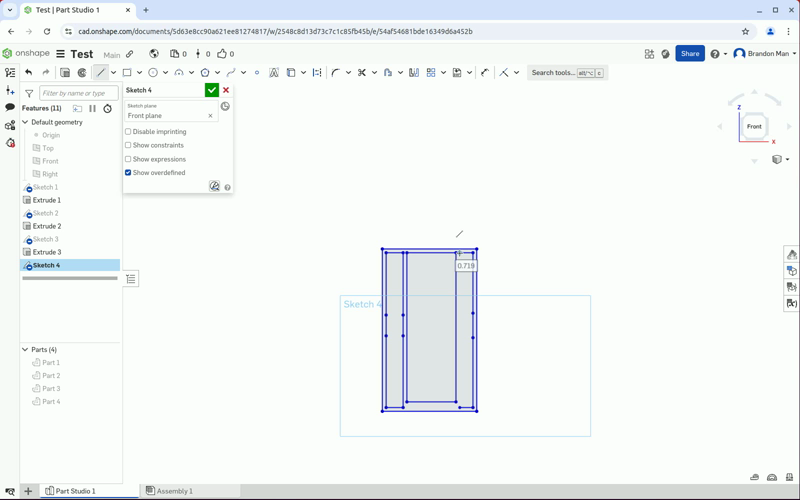
scroll(-6)
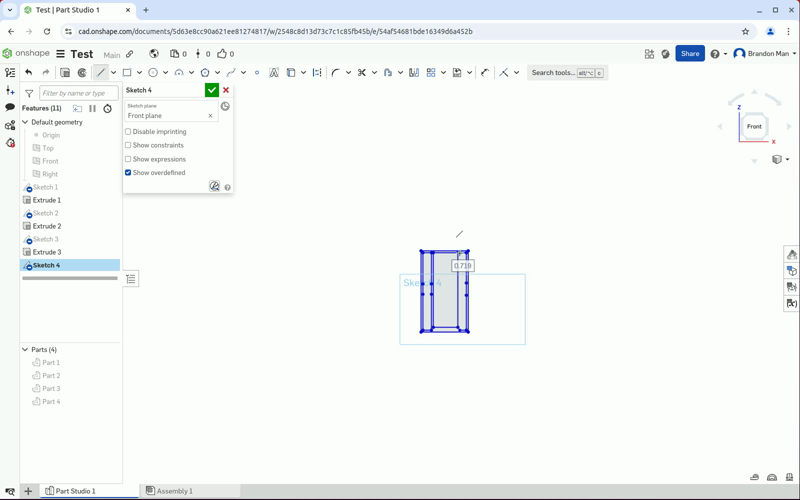
scroll(-6)
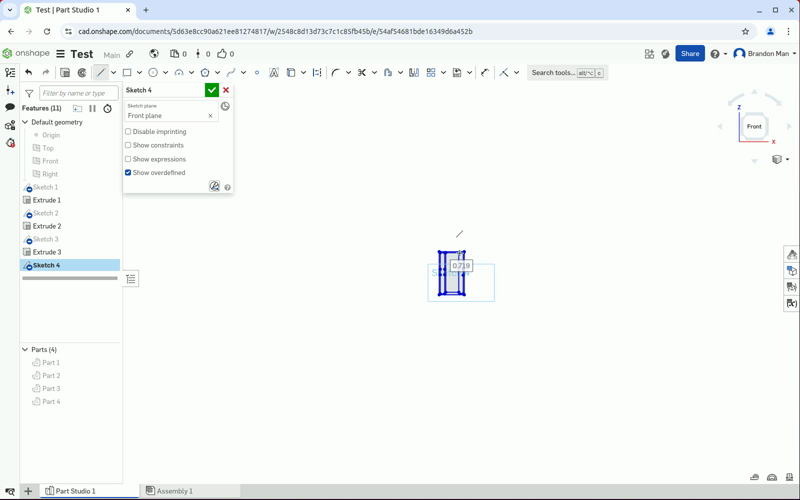
key_up(shift)
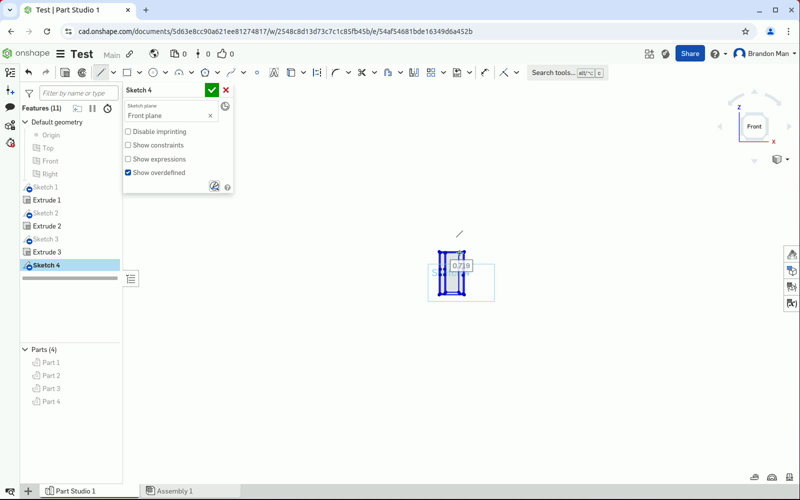
key_down(shift)
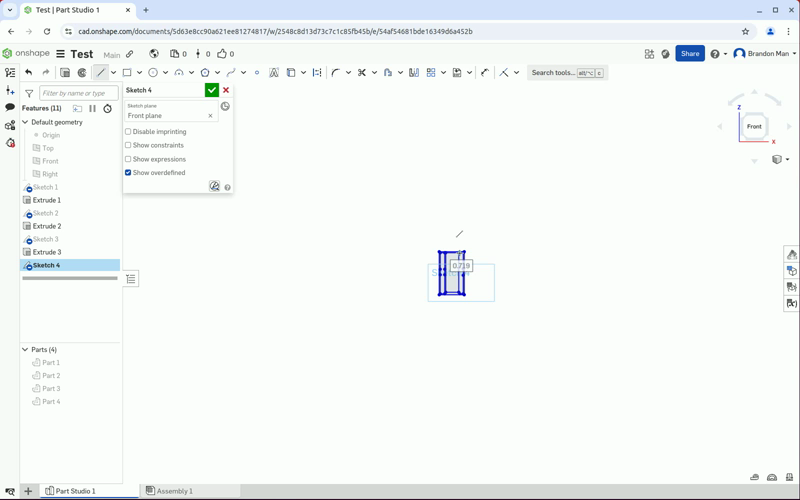
mouse_move(489, 252)
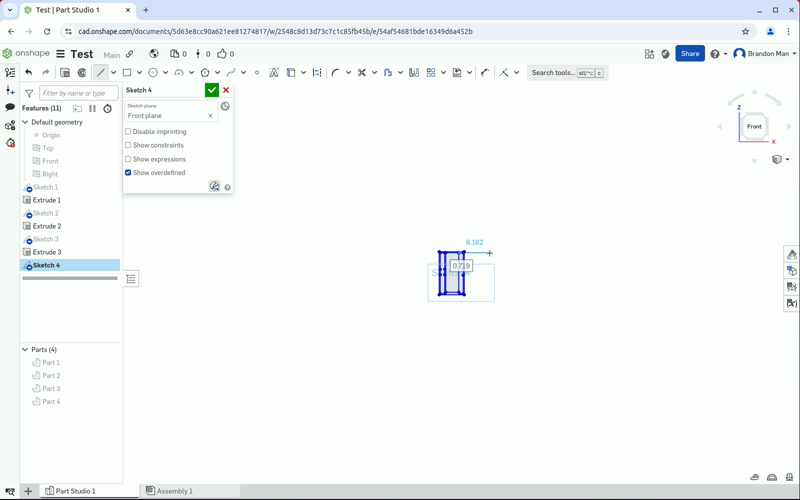
mouse_move(459, 268)
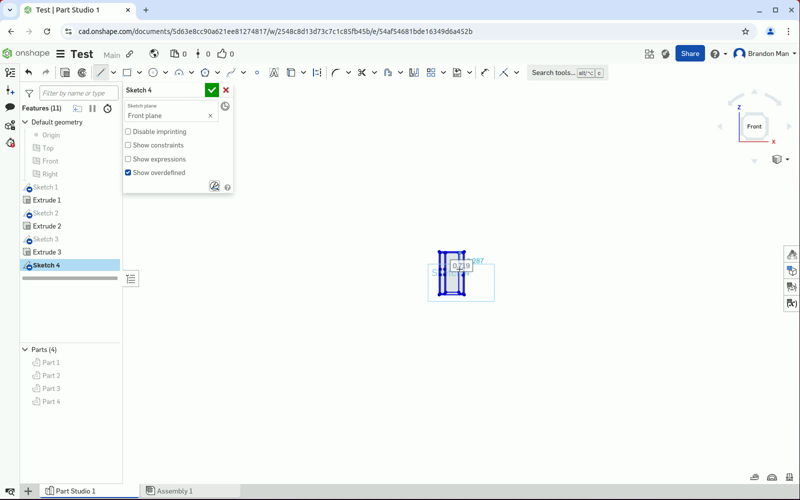
scroll(6)
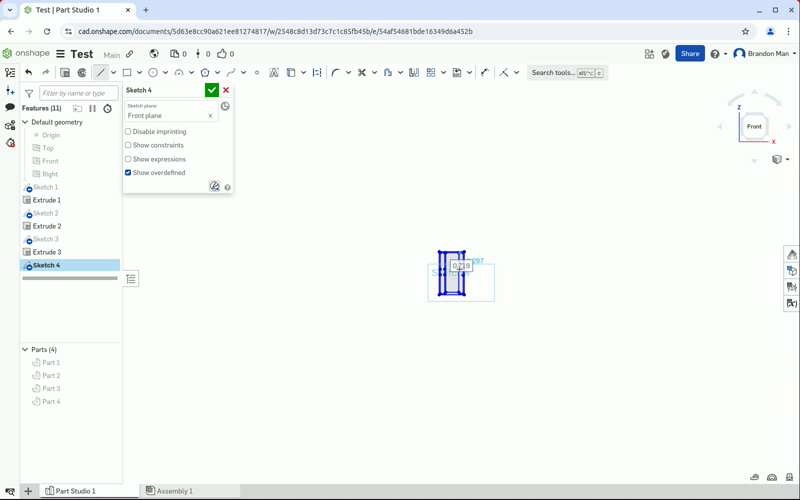
scroll(6)
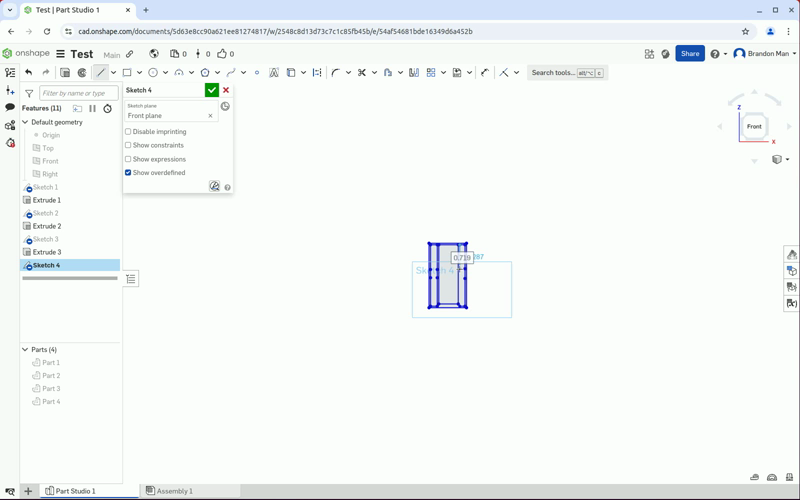
scroll(6)
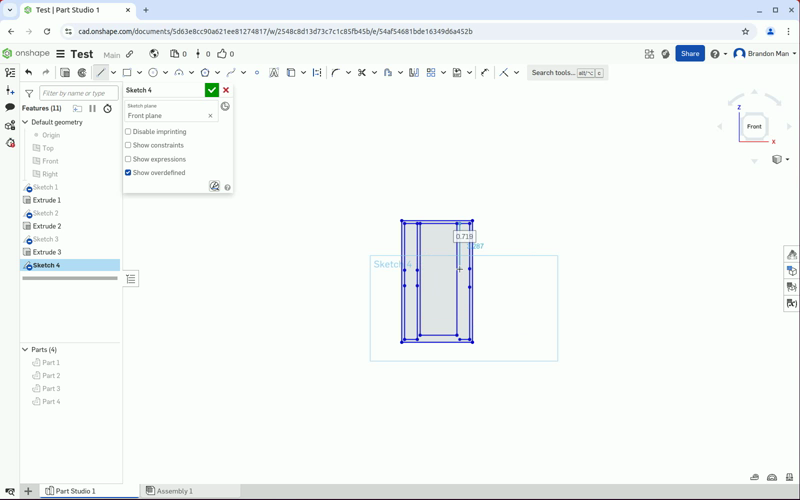
scroll(6)
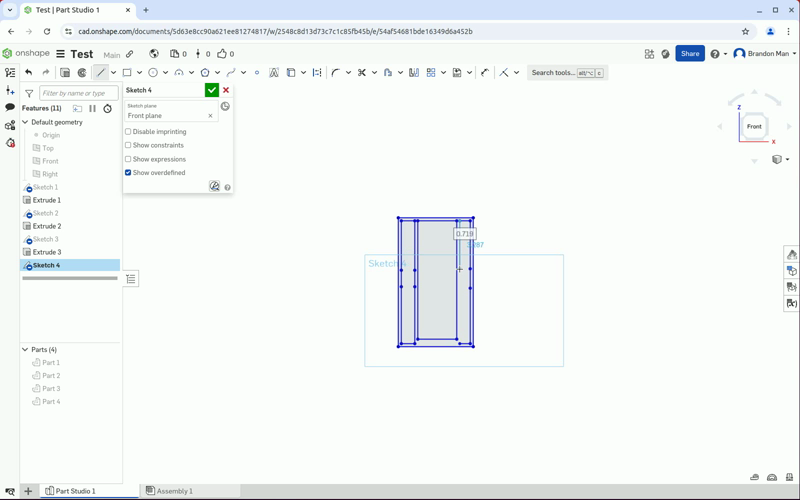
scroll(6)
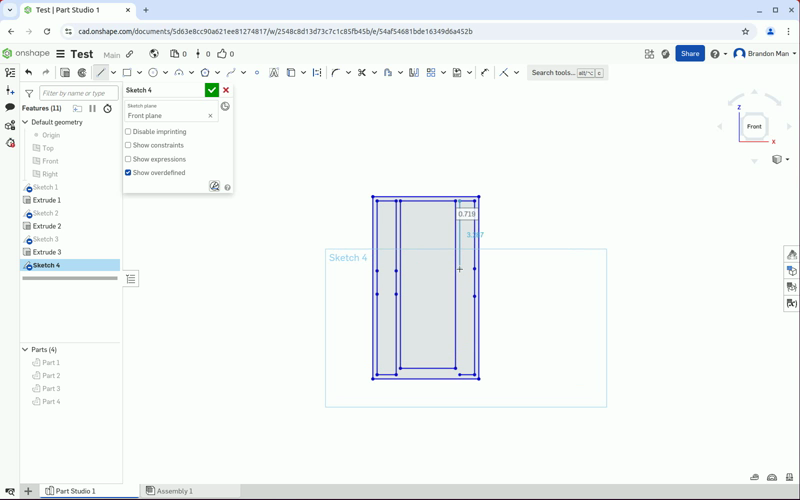
scroll(6)
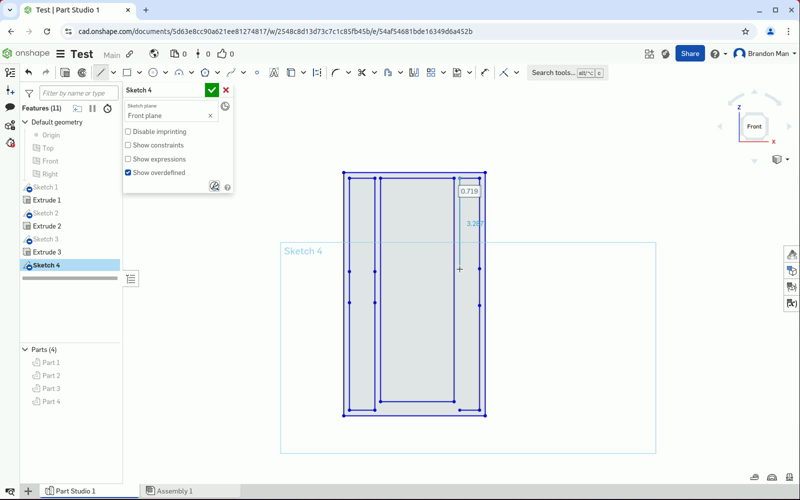
scroll(6)
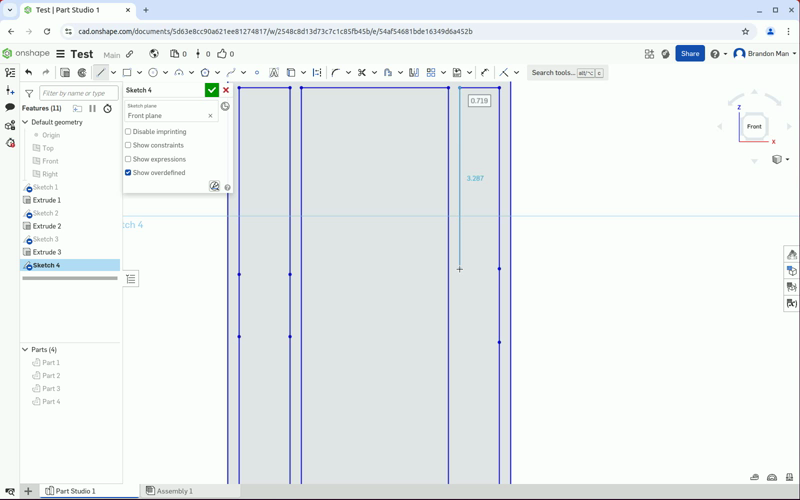
click(459, 268)
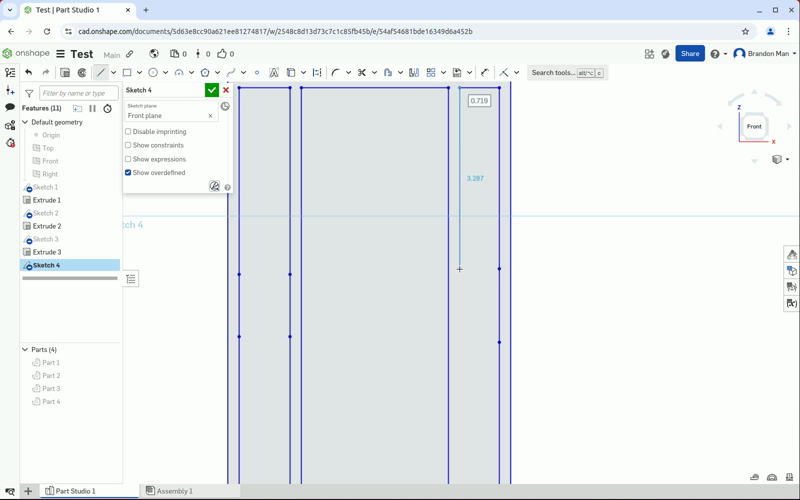
scroll(-6)
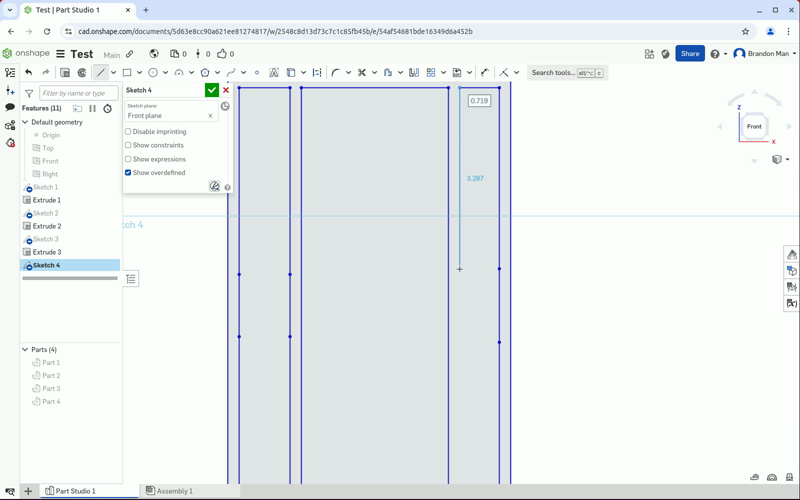
scroll(-6)
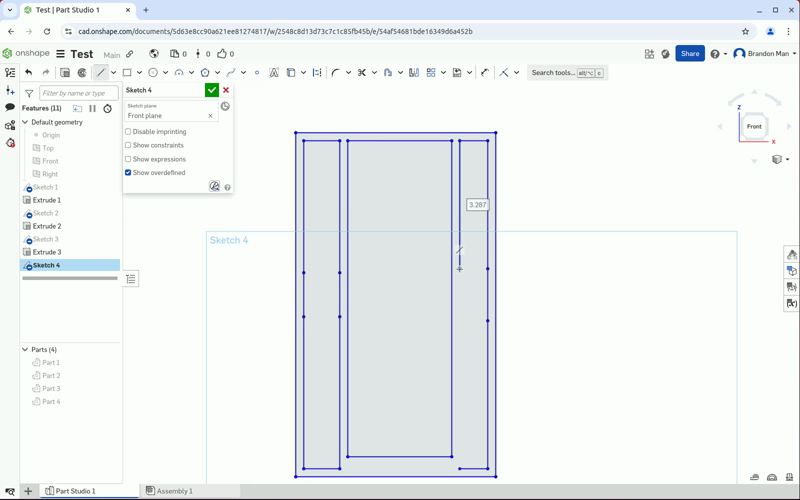
scroll(-6)
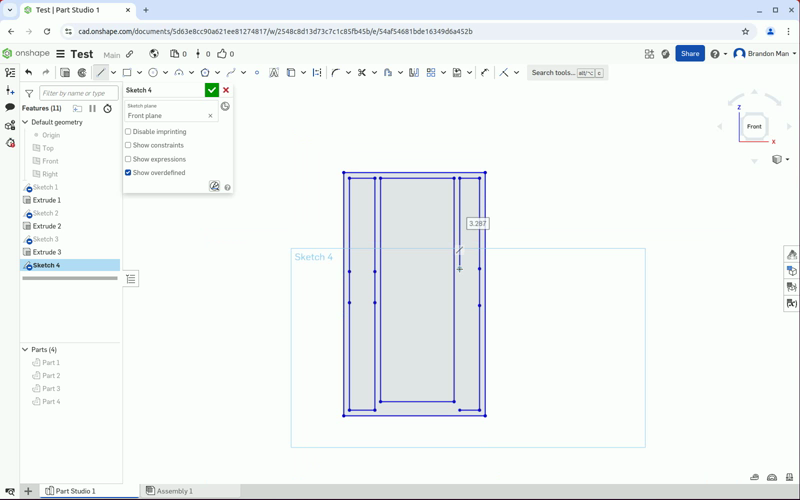
scroll(-6)
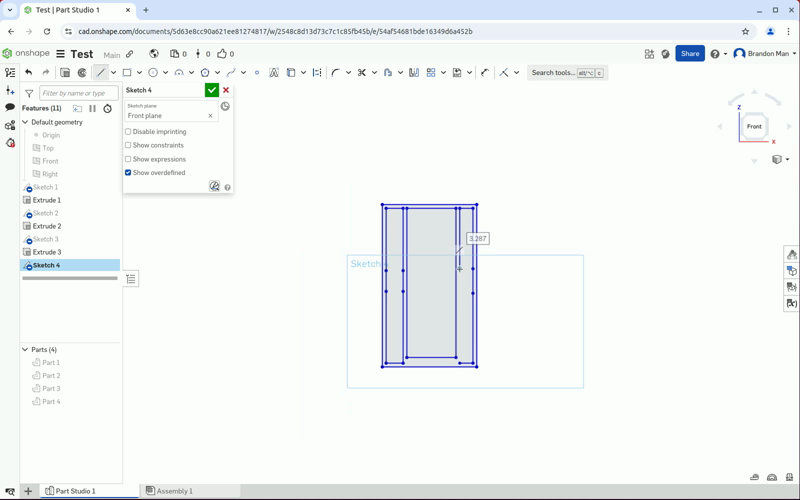
scroll(-6)
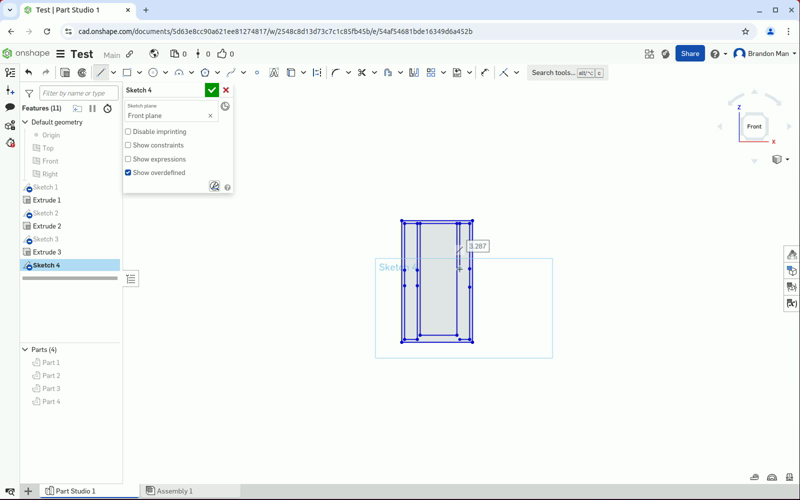
scroll(-6)
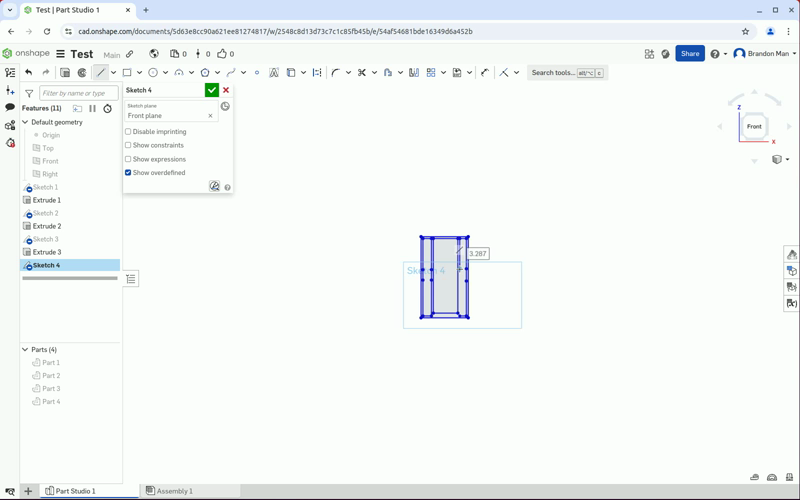
scroll(-6)
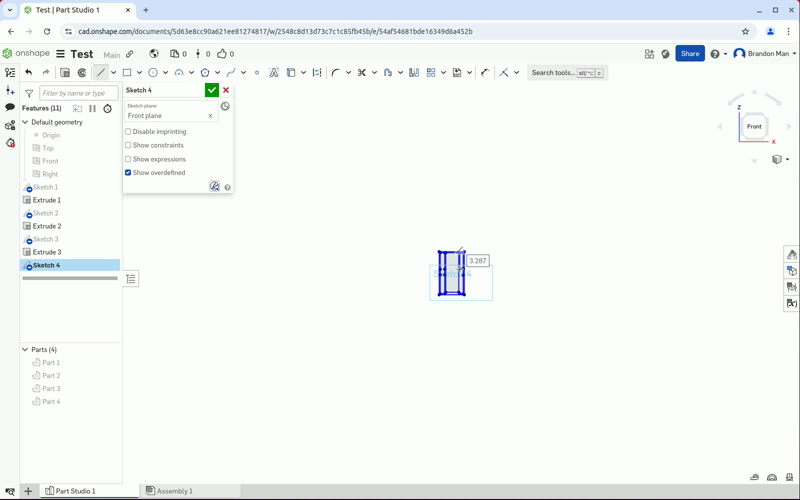
key_up(shift)
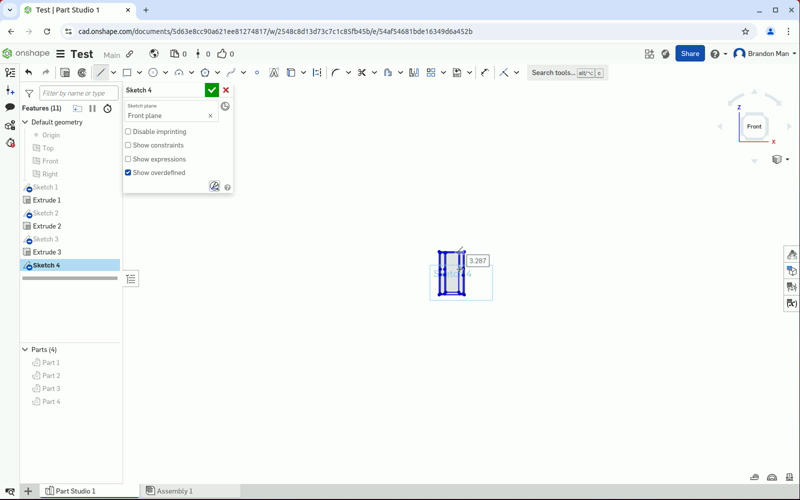
key_down(shift)
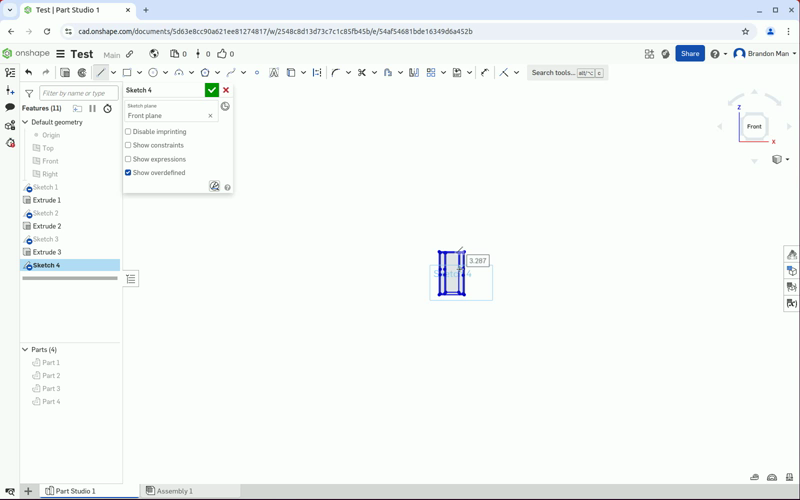
mouse_move(489, 268)
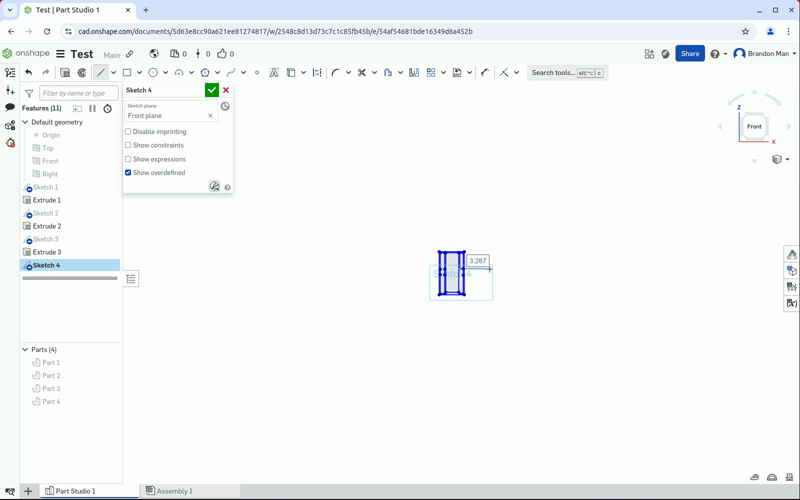
mouse_move(459, 275)
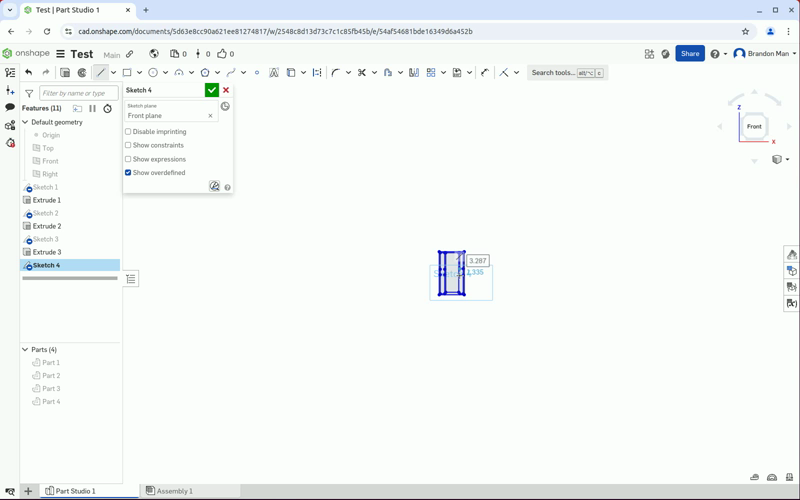
scroll(6)
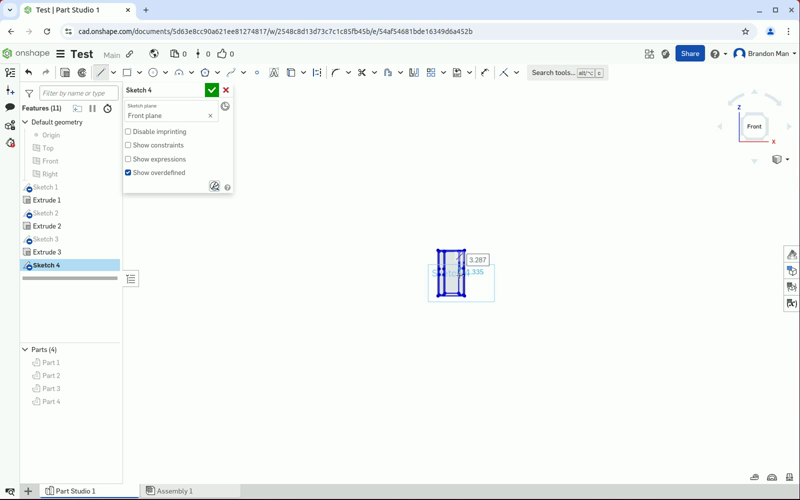
scroll(6)
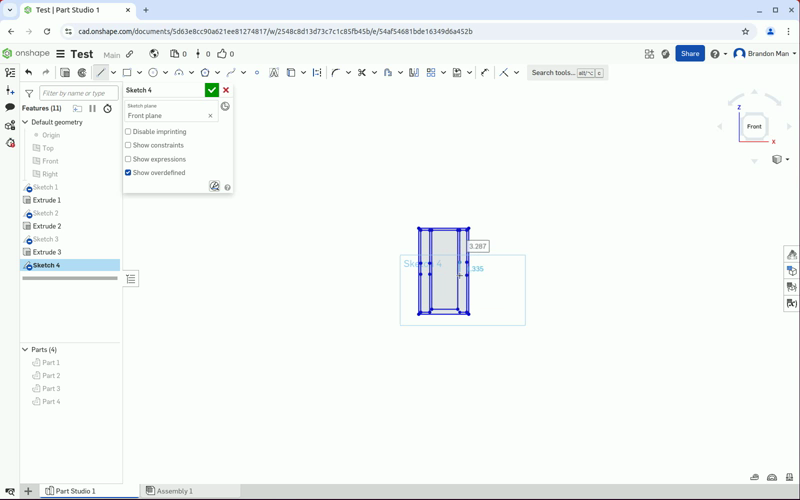
scroll(6)
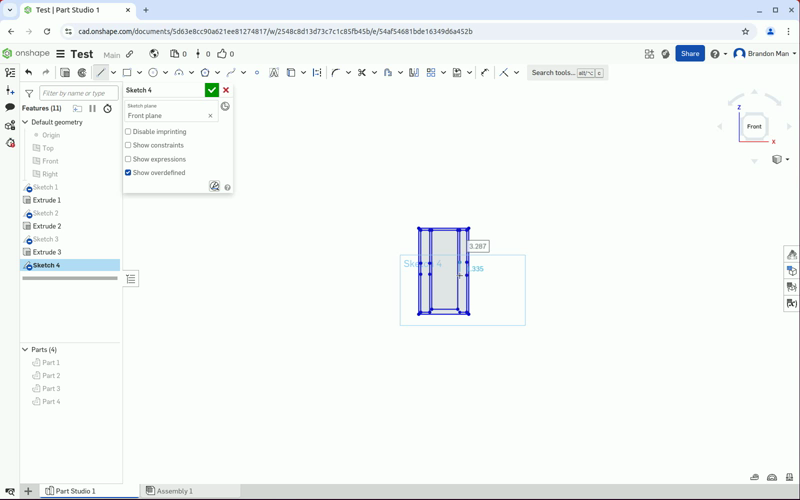
scroll(6)
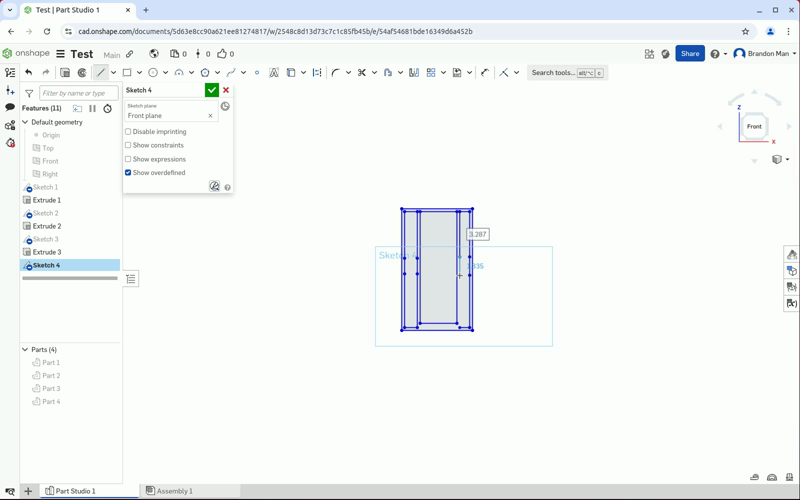
scroll(6)
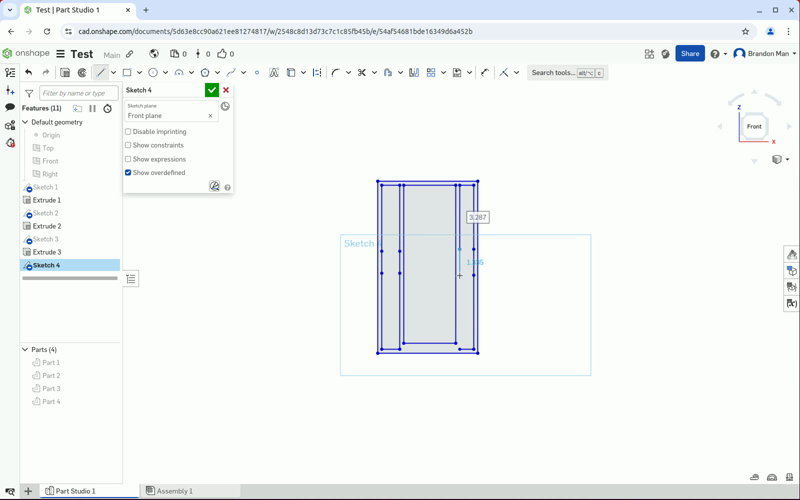
scroll(6)
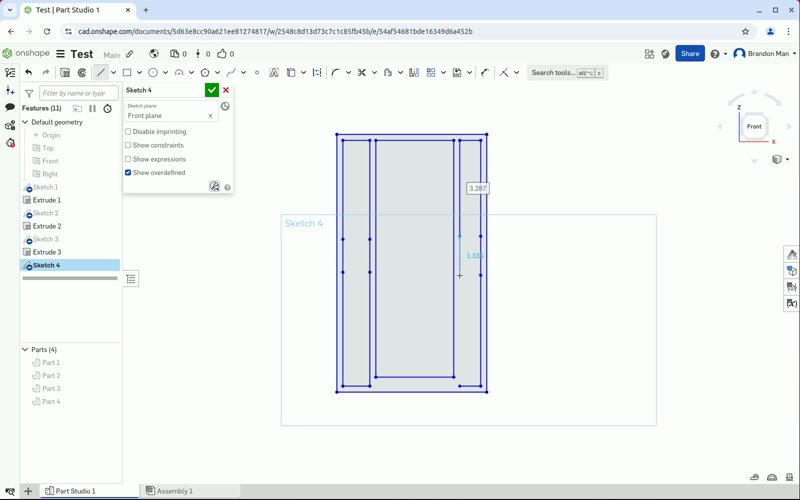
scroll(6)
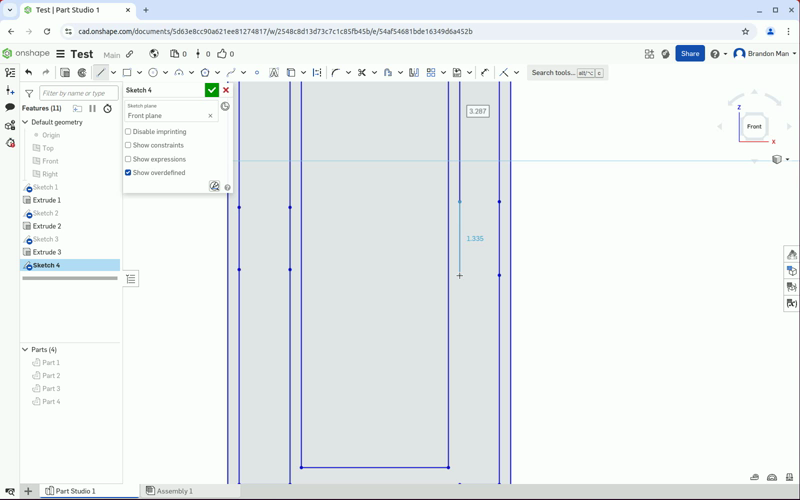
click(459, 275)
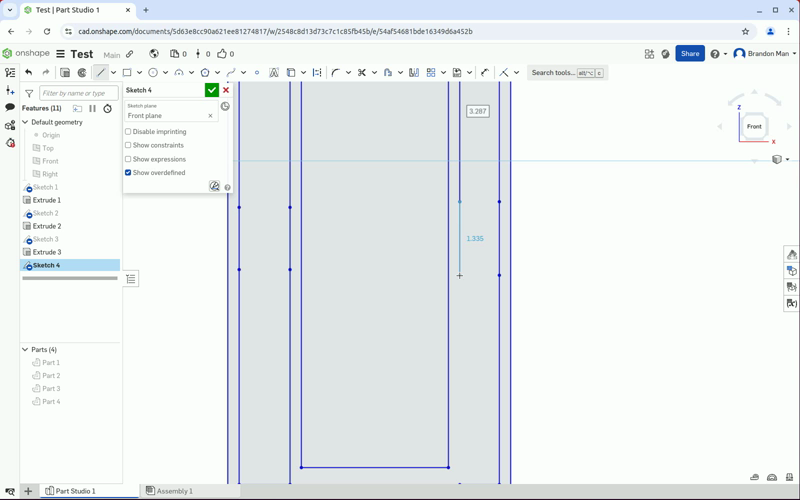
scroll(-6)
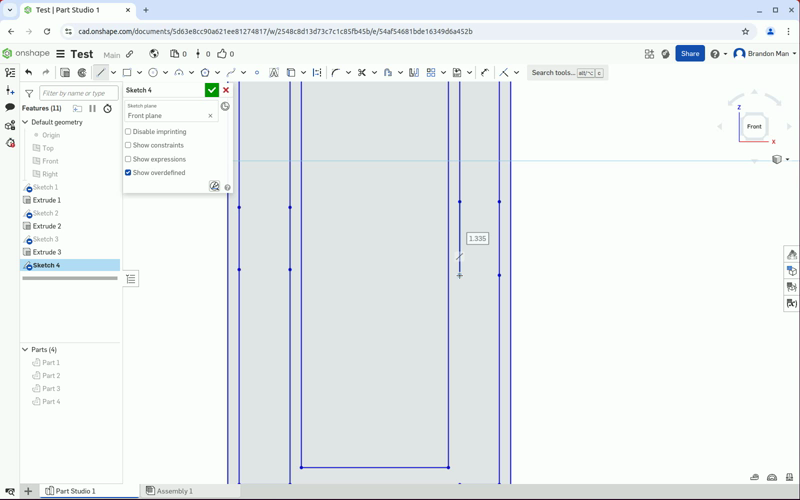
scroll(-6)
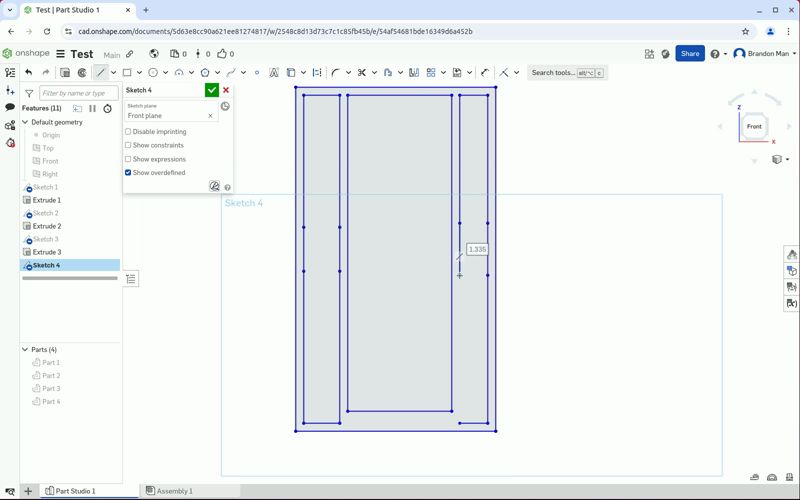
scroll(-6)
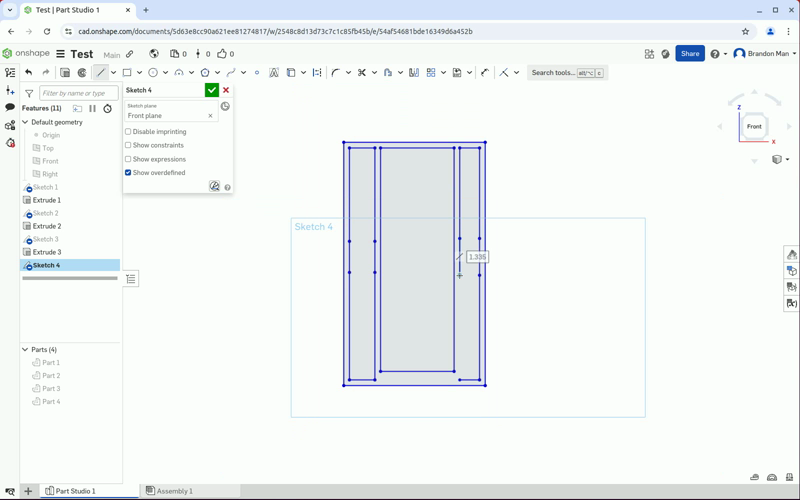
scroll(-6)
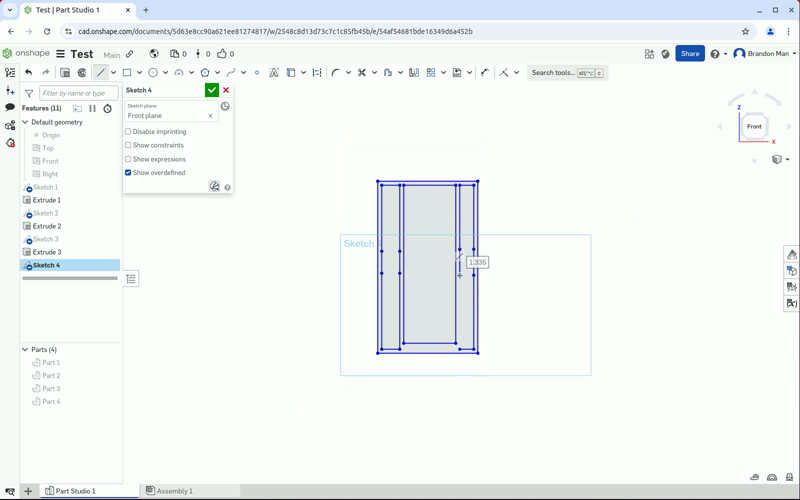
scroll(-6)
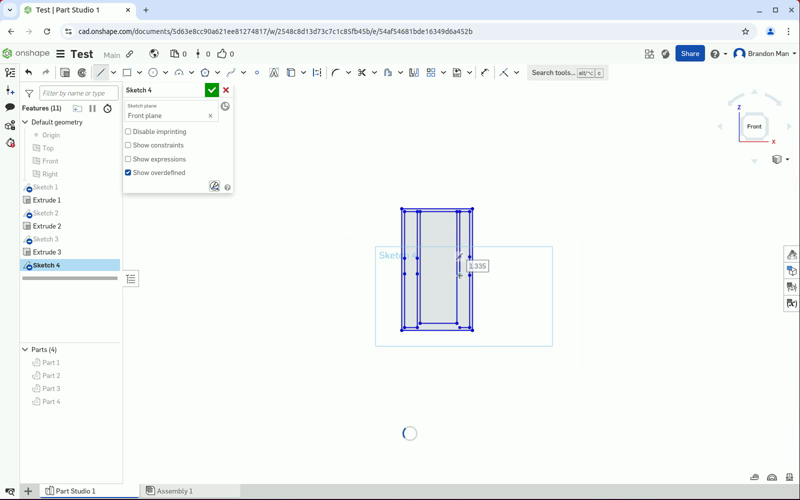
scroll(-6)
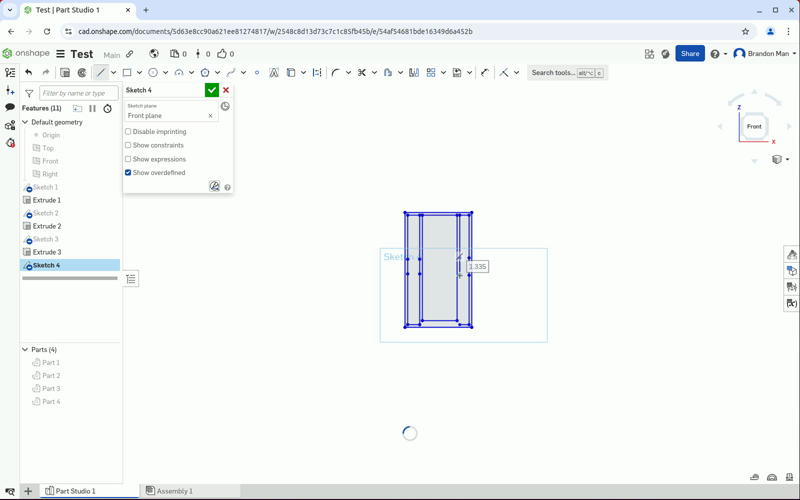
scroll(-6)
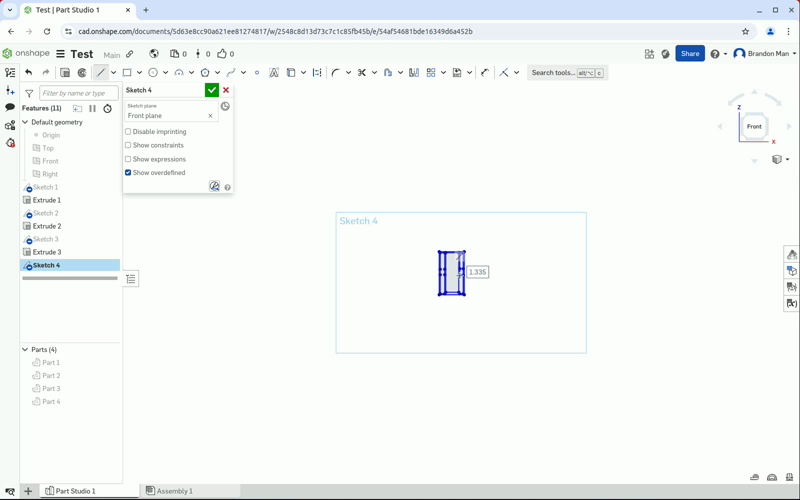
key_up(shift)
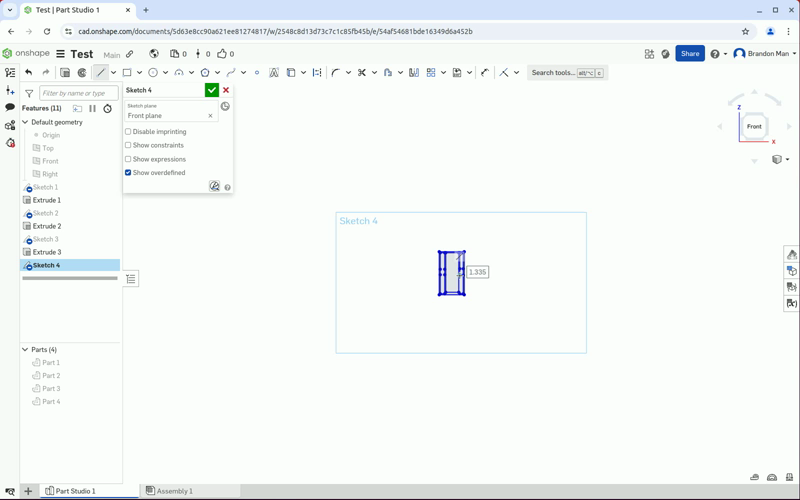
mouse_move(489, 275)
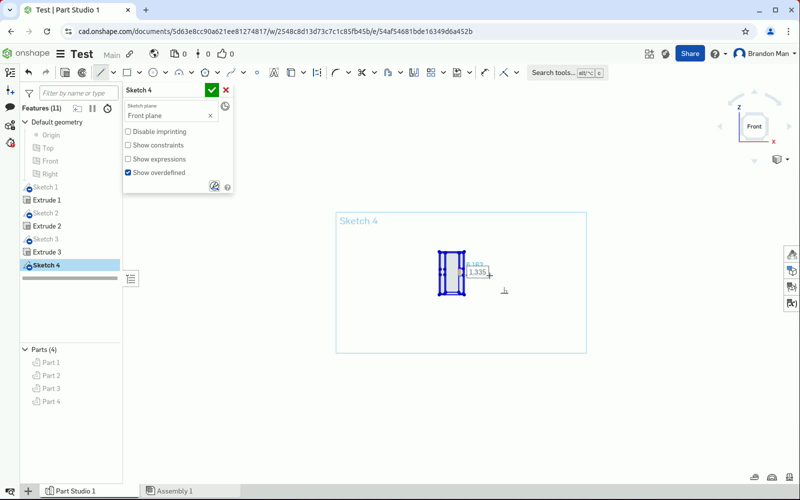
key_down(shift)
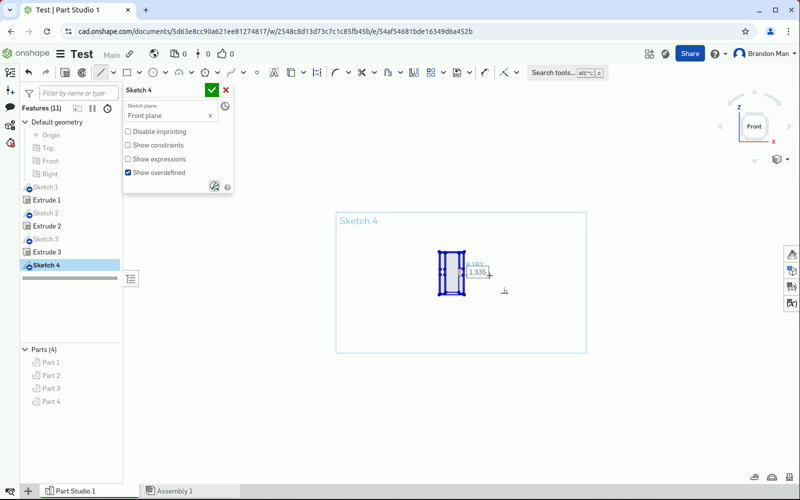
mouse_move(459, 293)
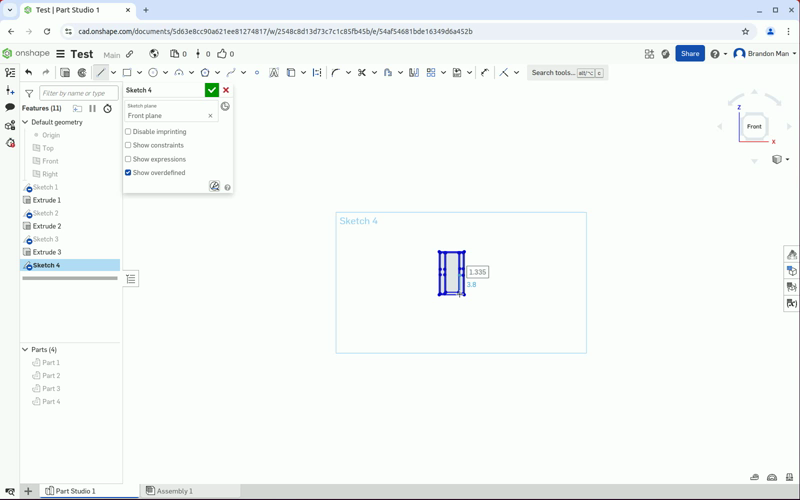
scroll(6)
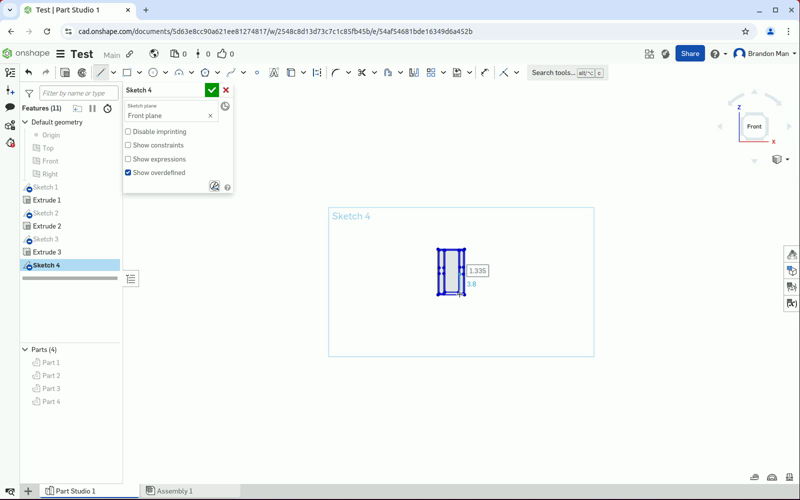
scroll(6)
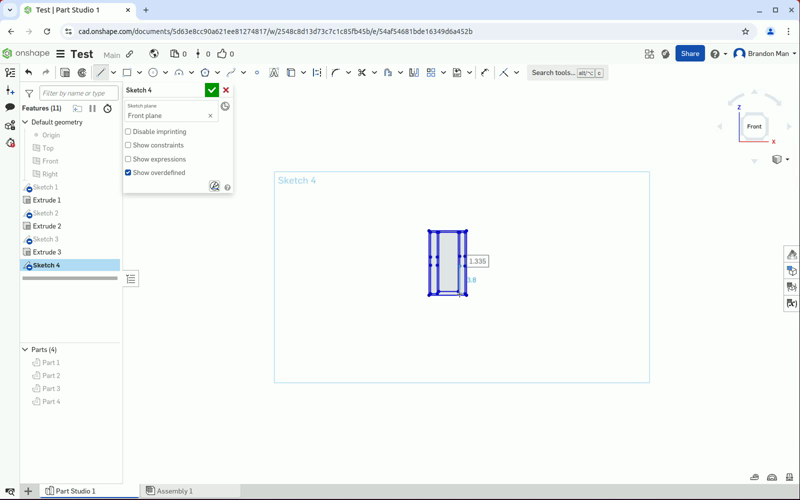
scroll(6)
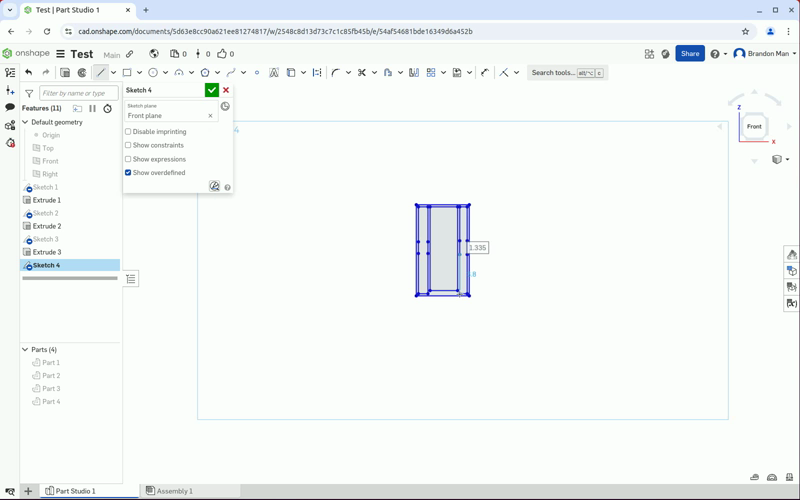
scroll(6)
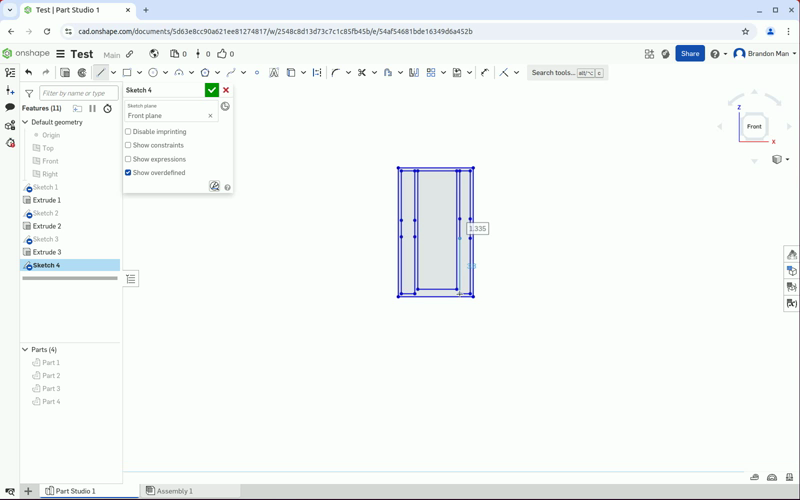
scroll(6)
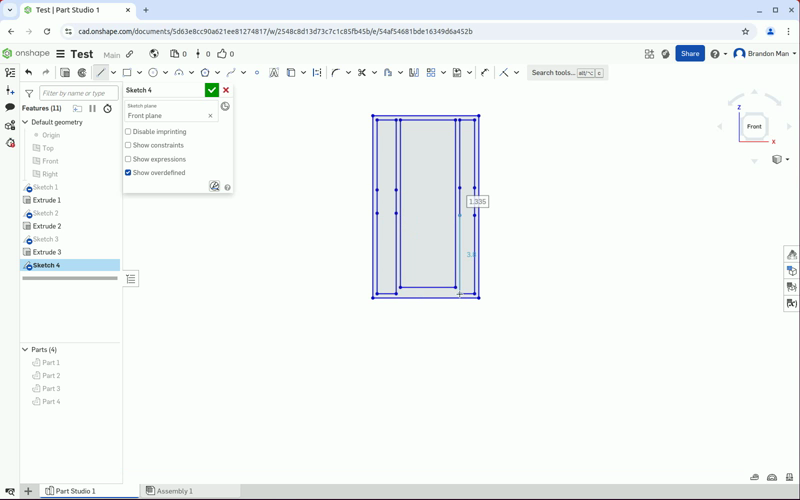
scroll(6)
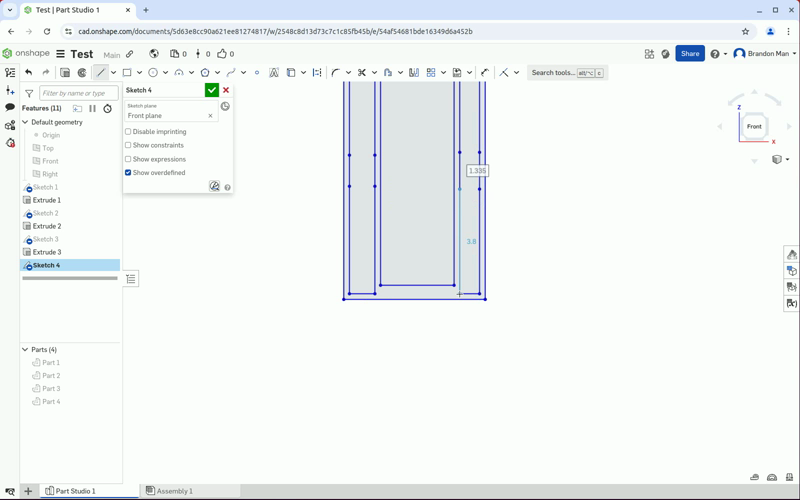
scroll(6)
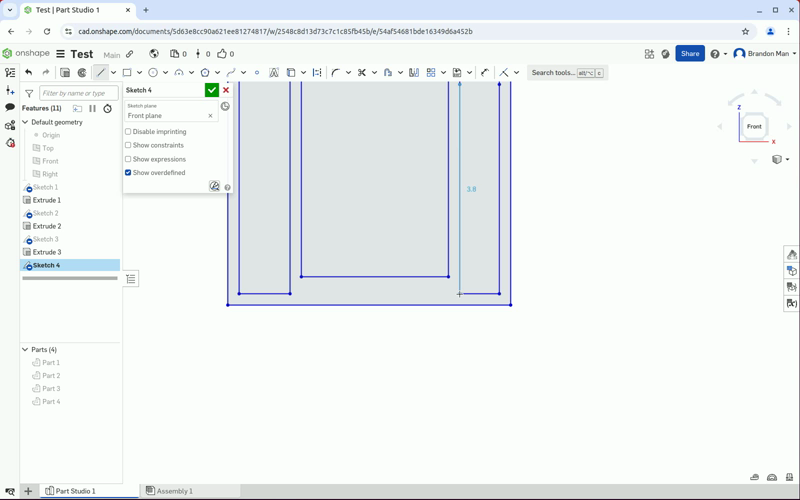
key_up(shift)
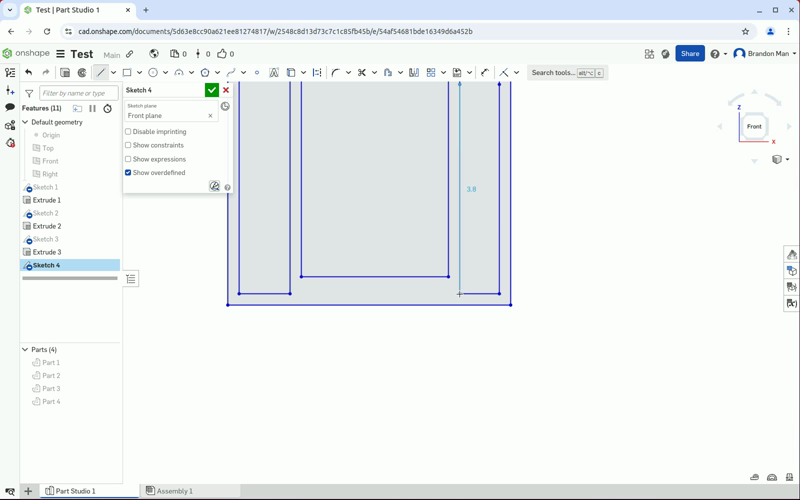
click(459, 293)
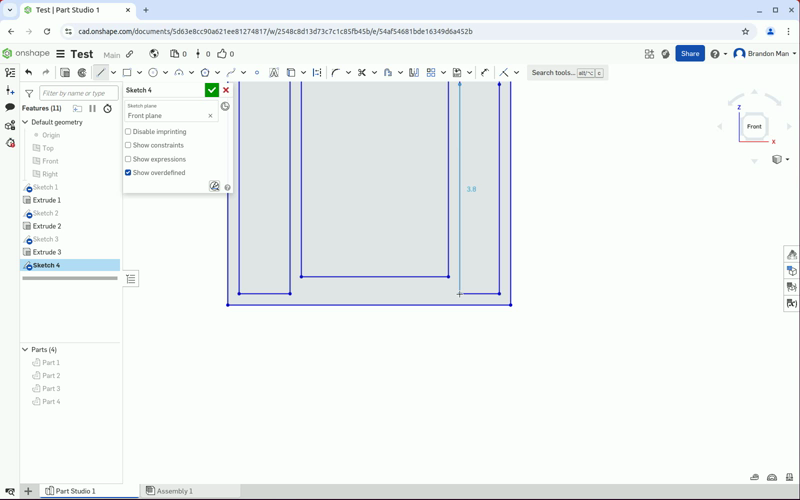
scroll(-6)
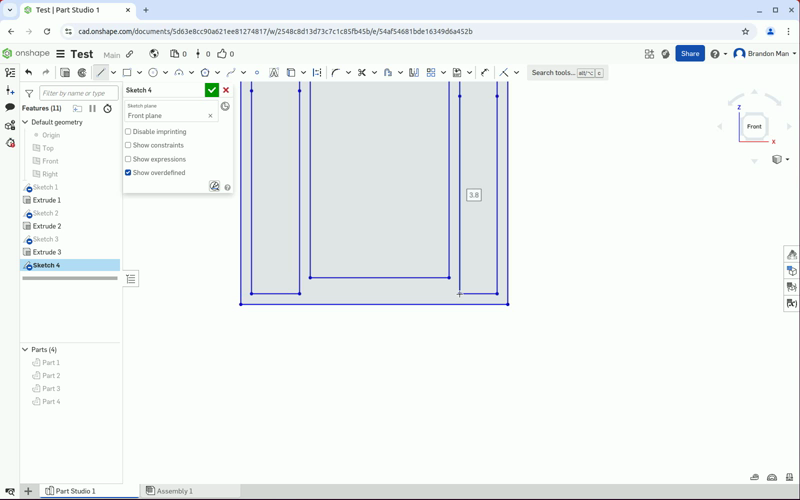
scroll(-6)
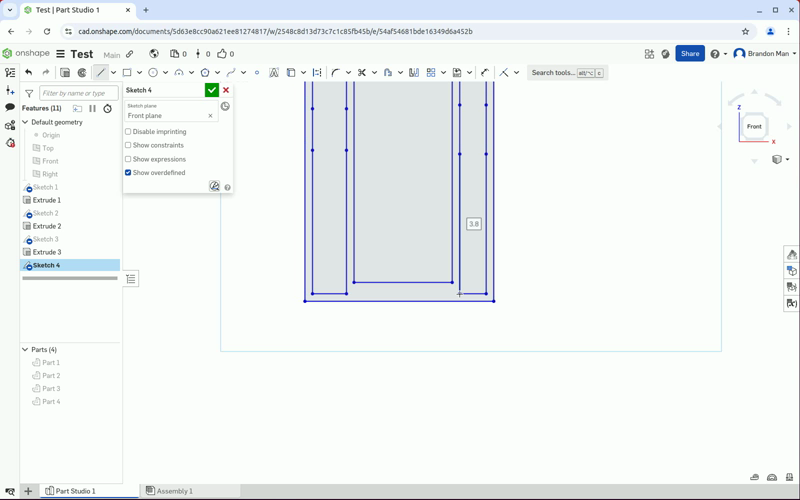
scroll(-6)
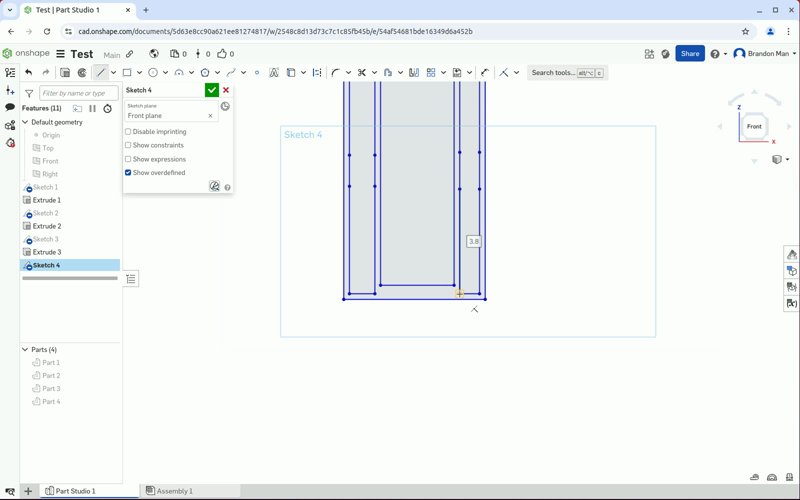
scroll(-6)
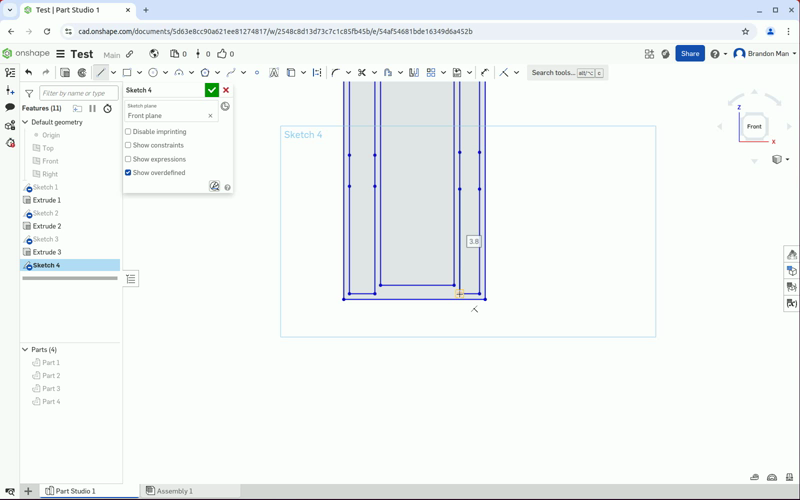
scroll(-6)
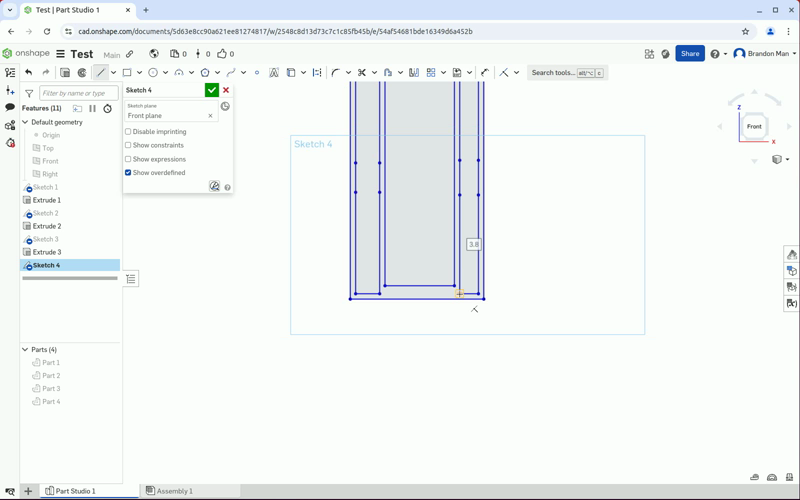
scroll(-6)
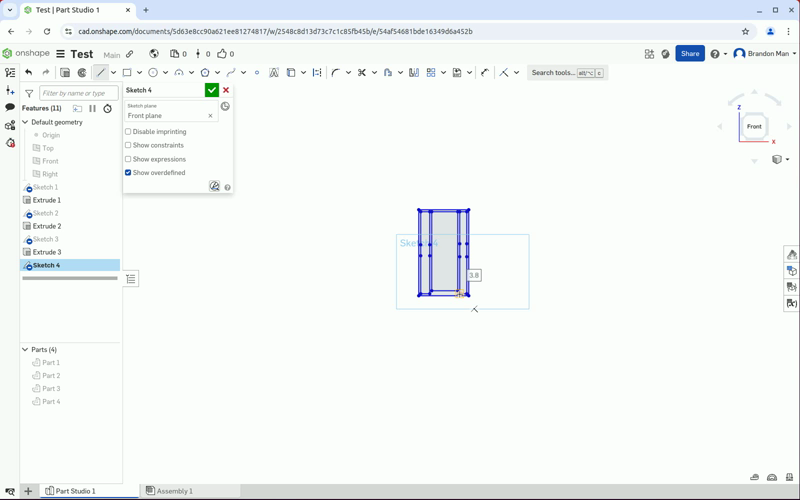
scroll(-6)
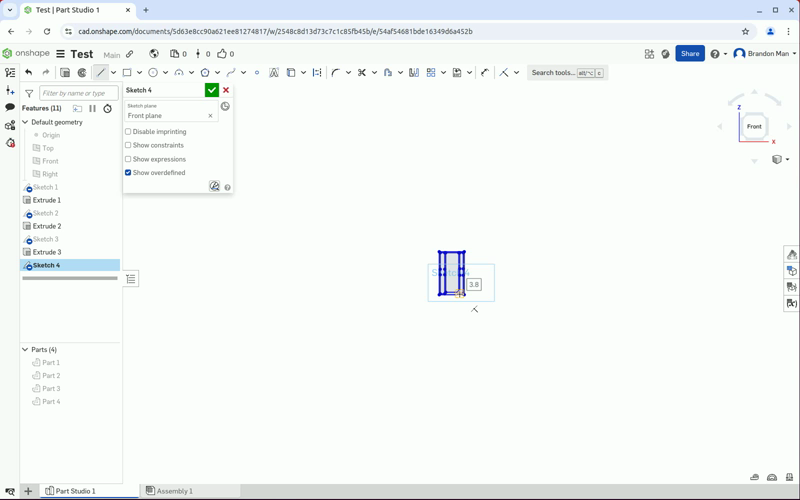
key(esc)
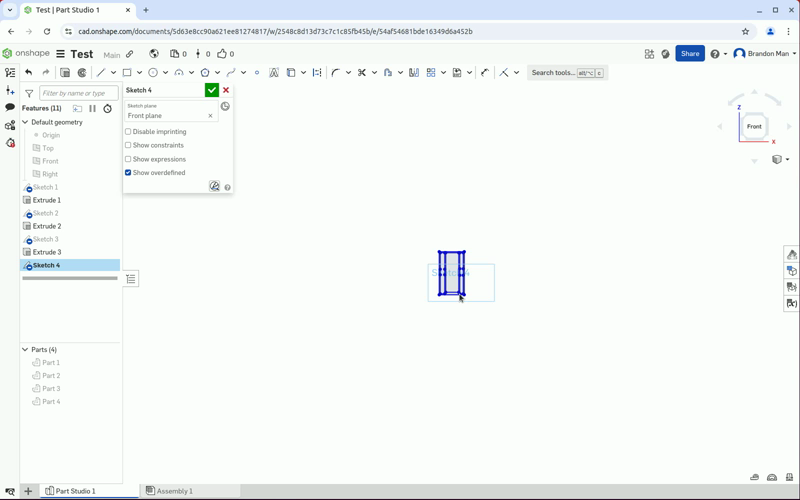
mouse_move(445, 292)
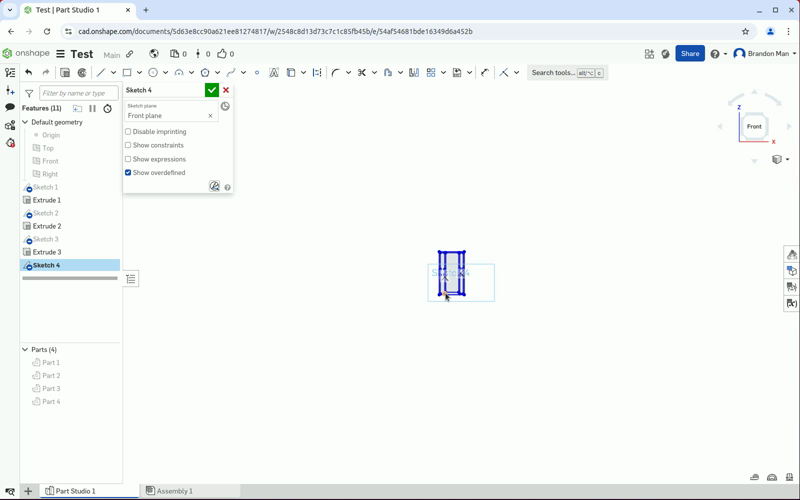
scroll(6)
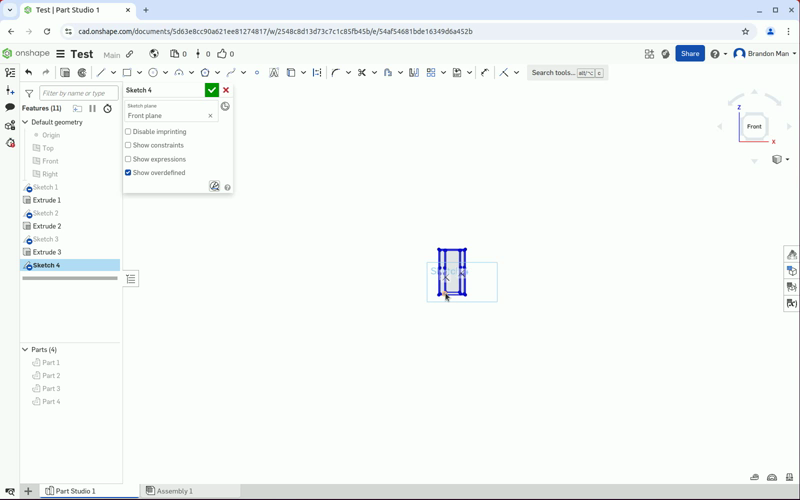
scroll(6)
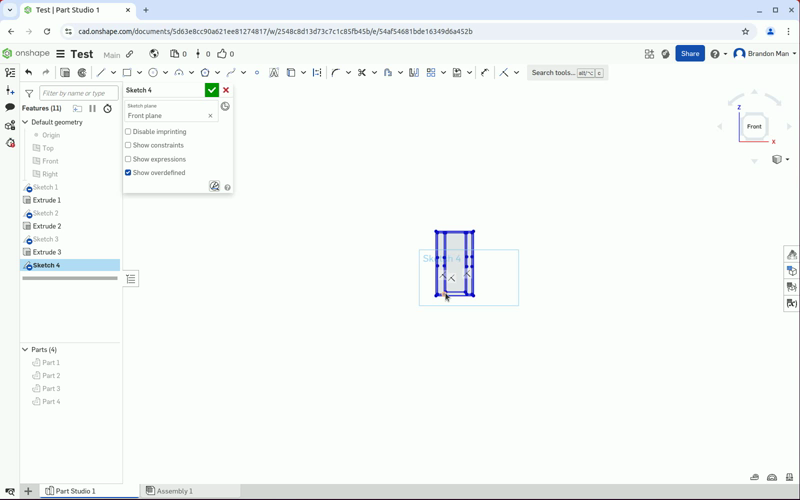
scroll(6)
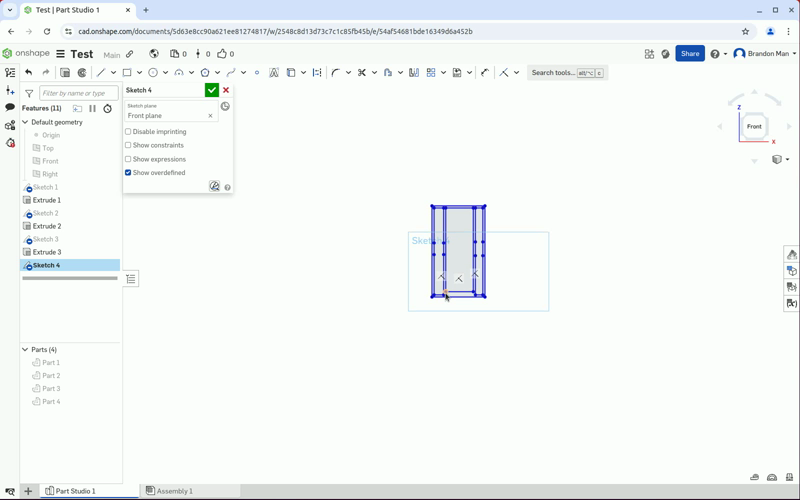
scroll(6)
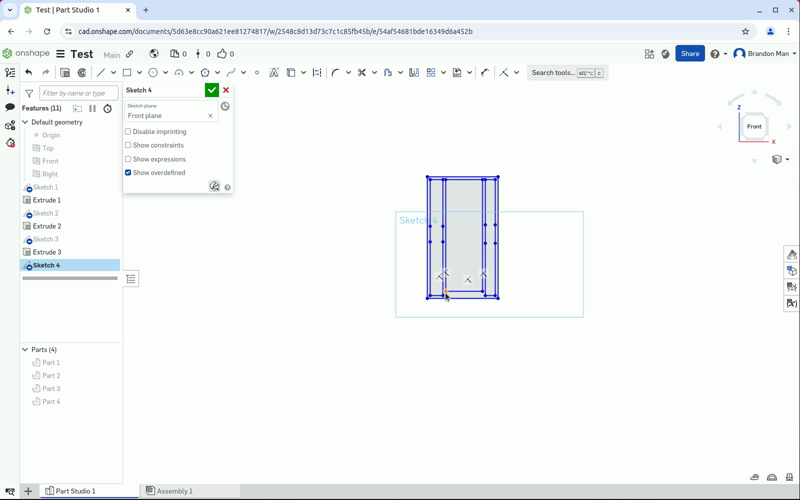
scroll(6)
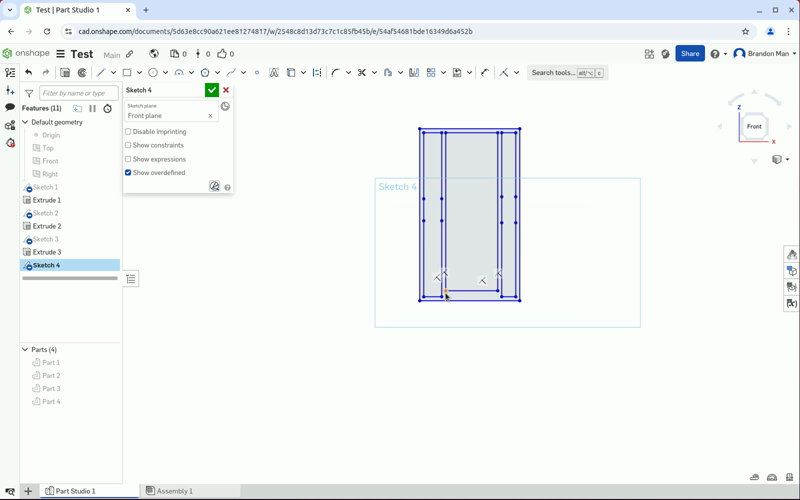
scroll(6)
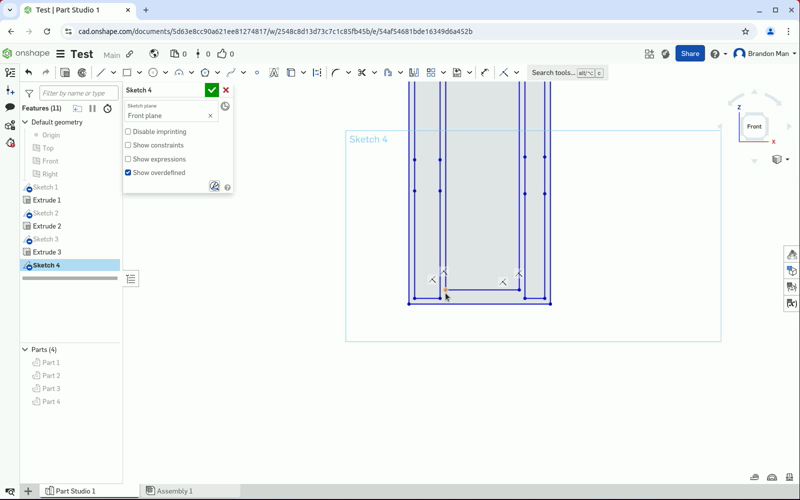
scroll(6)
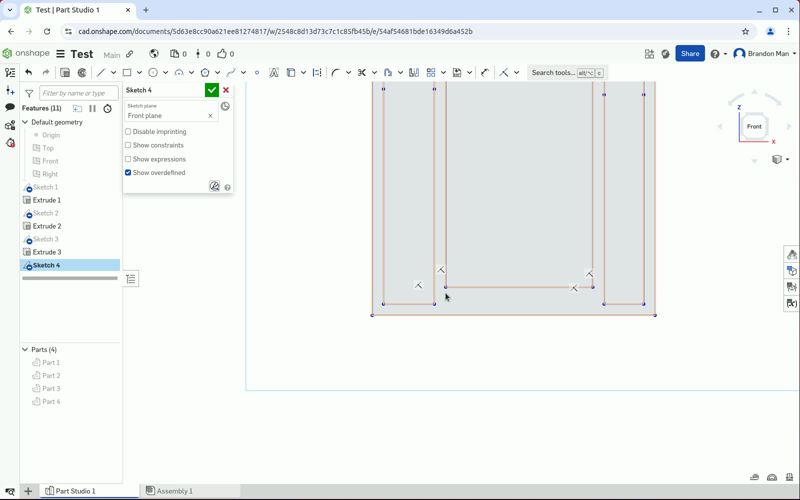
click(445, 292)
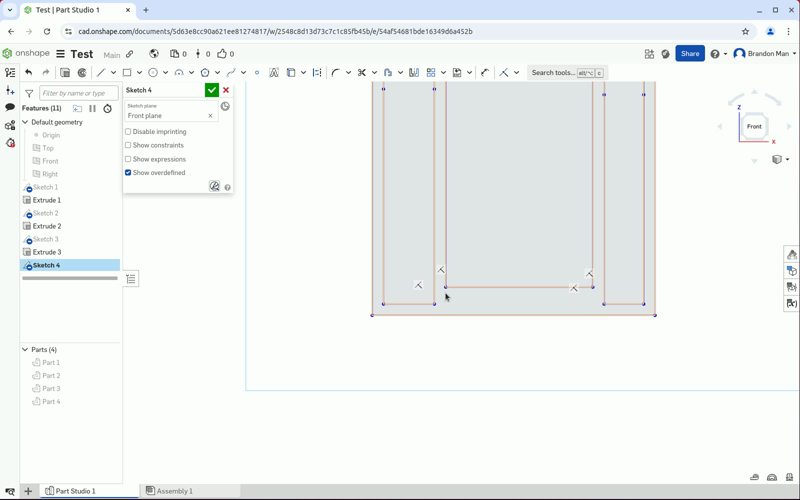
scroll(-6)
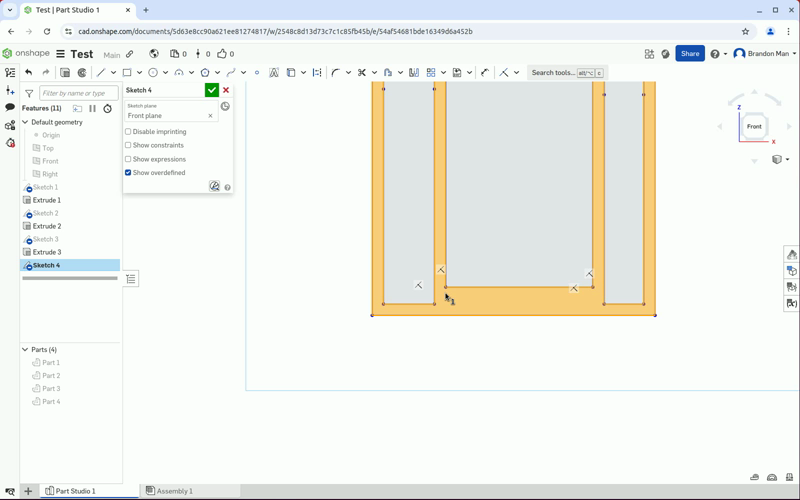
scroll(-6)
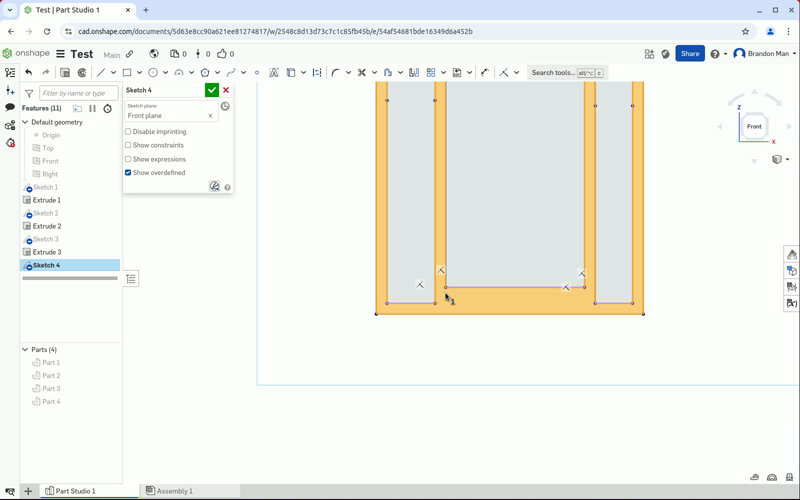
scroll(-6)
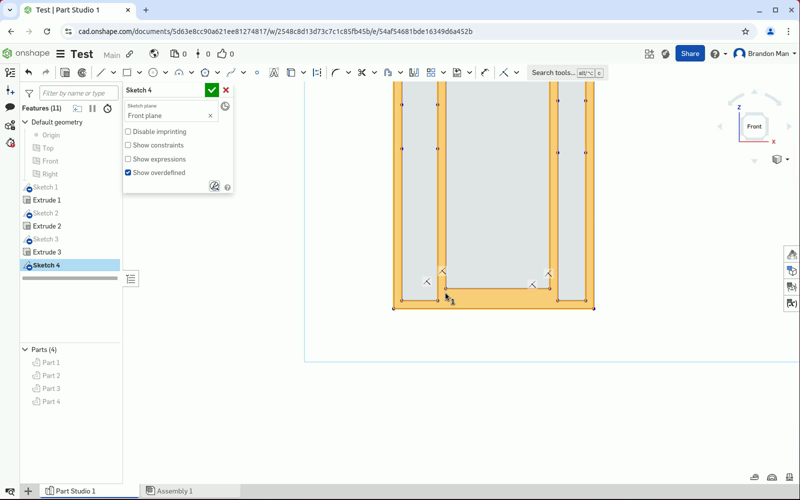
scroll(-6)
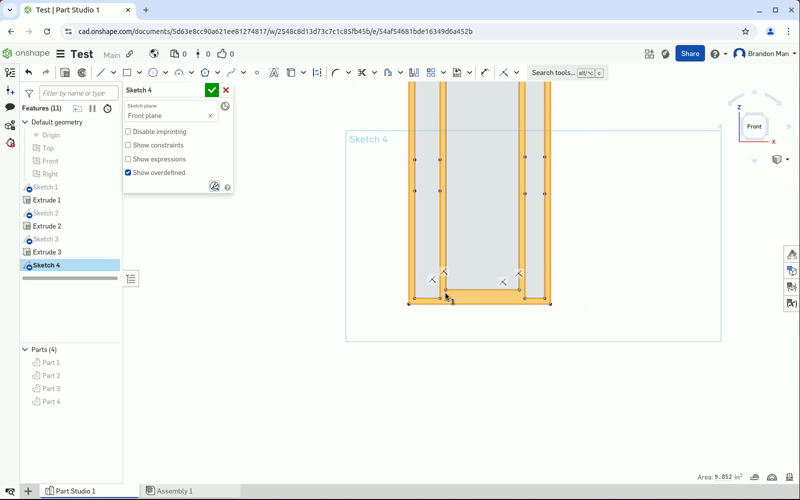
scroll(-6)
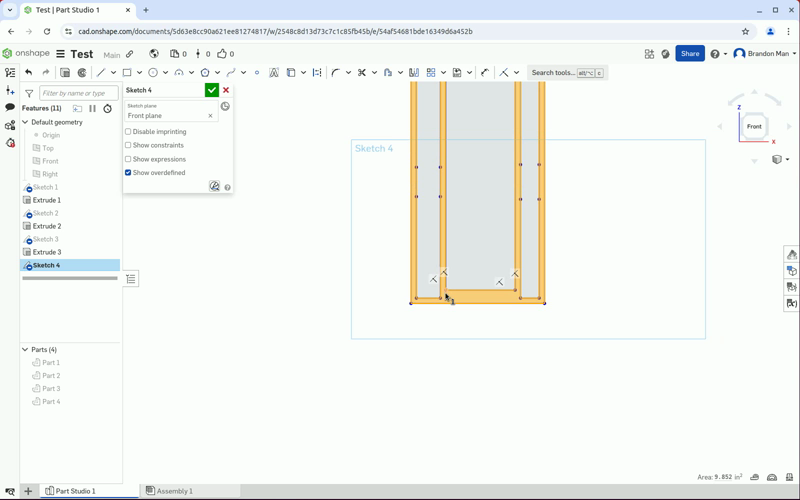
scroll(-6)
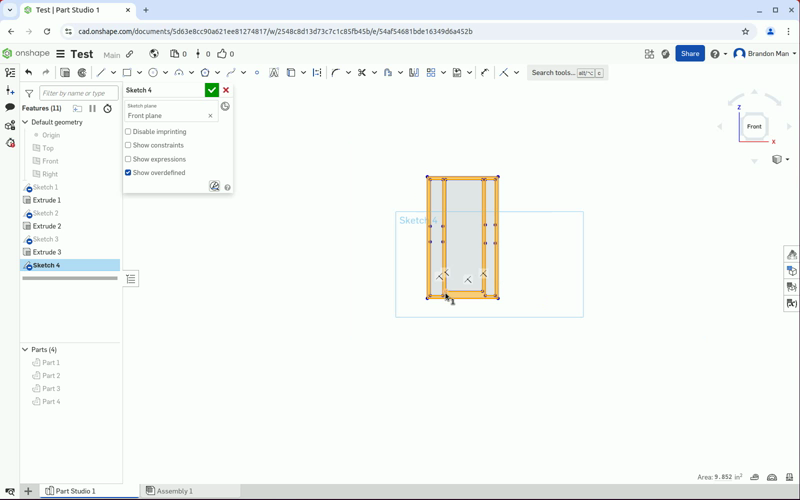
scroll(-6)
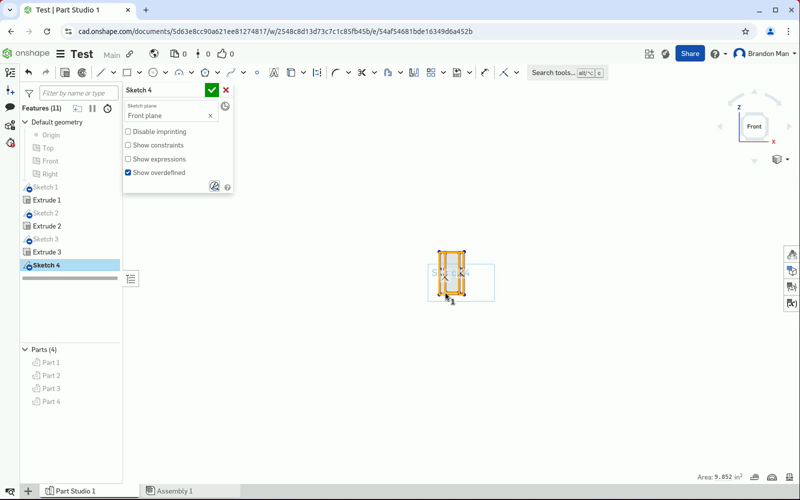
mouse_move(73, 352)
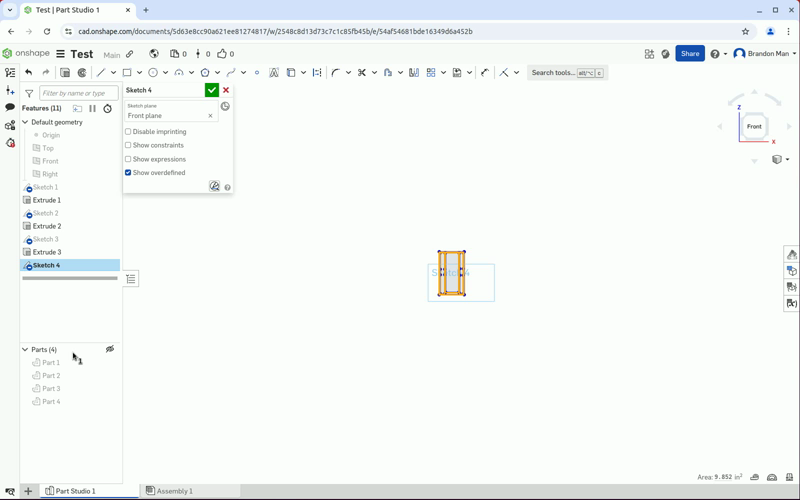
key(shift+y)
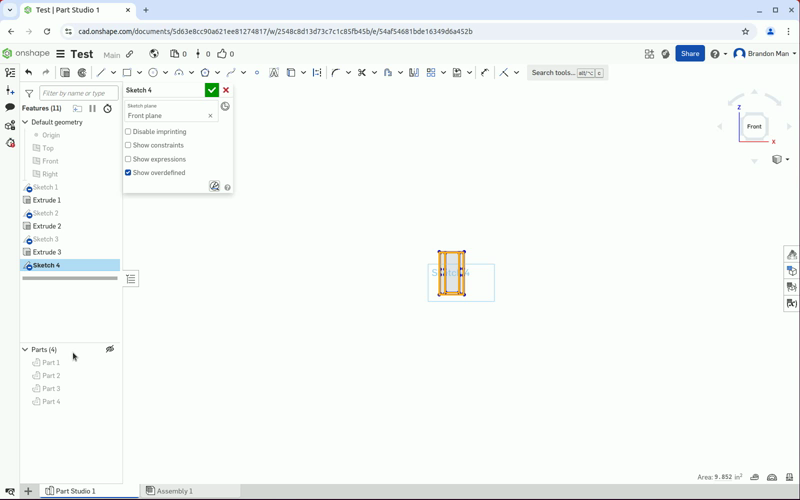
key(shift+e)
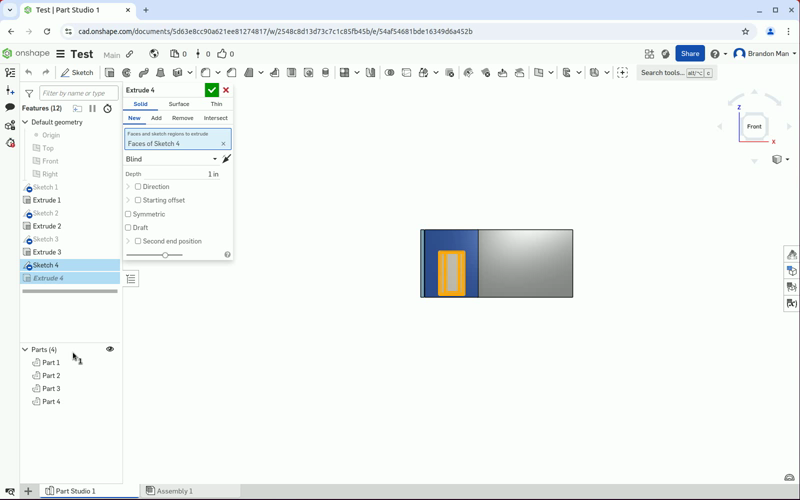
mouse_move(143, 106)
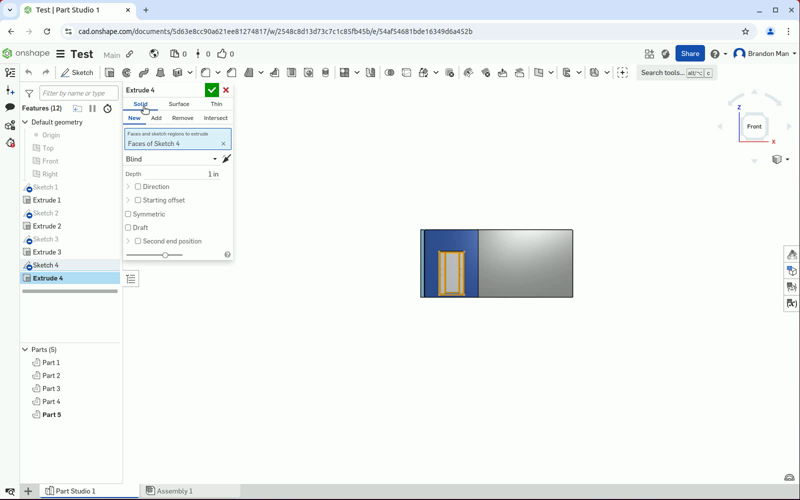
click(143, 106)
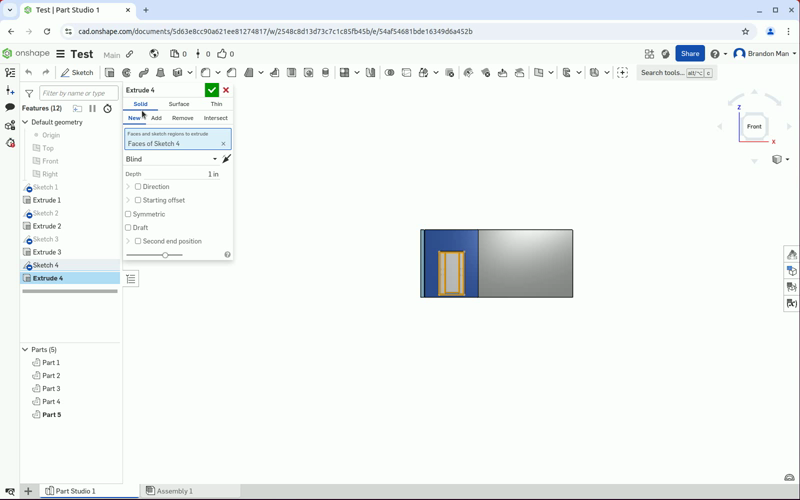
mouse_move(137, 120)
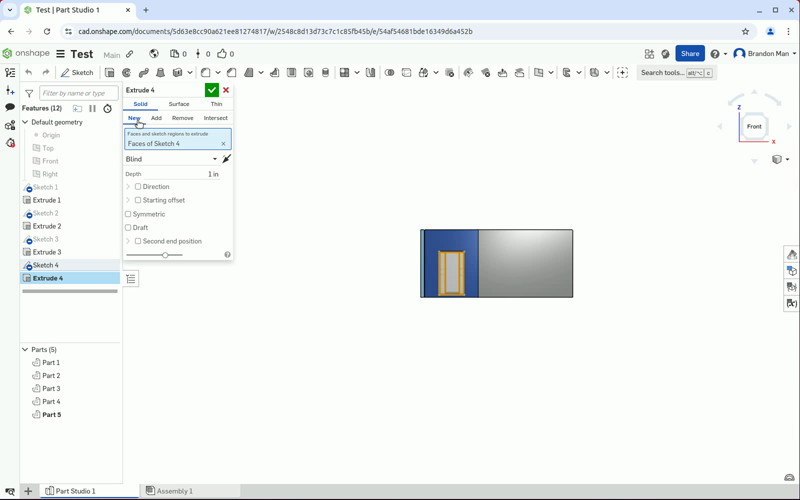
click(137, 120)
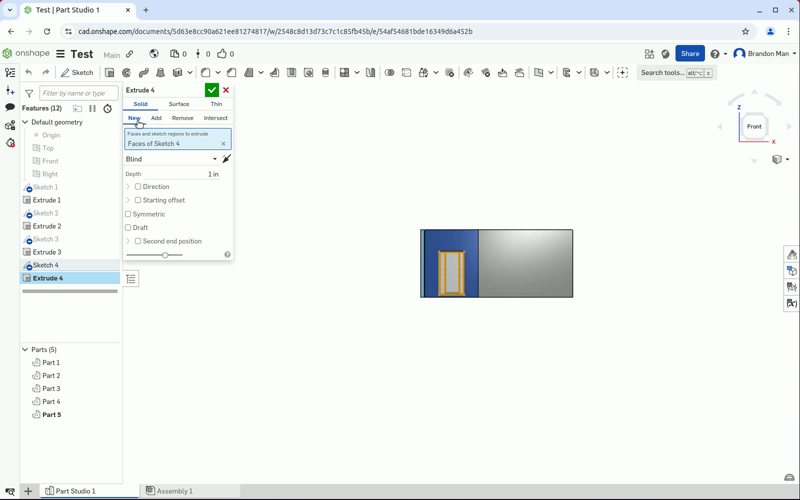
key(tab, 4)
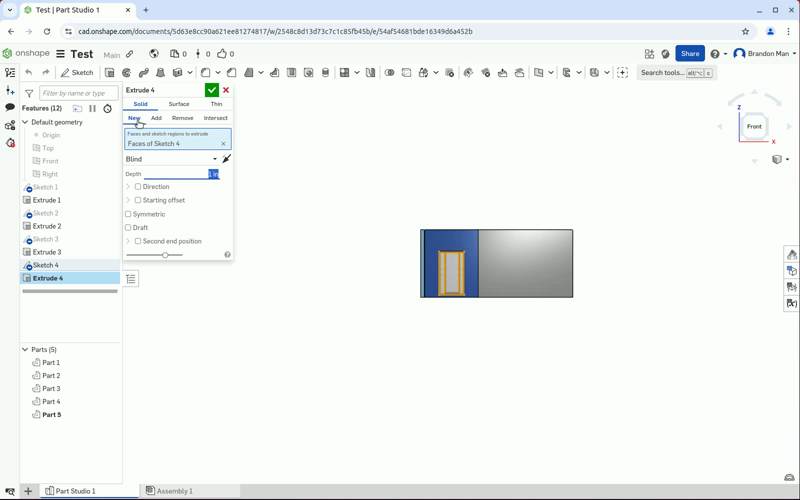
text(0.241)
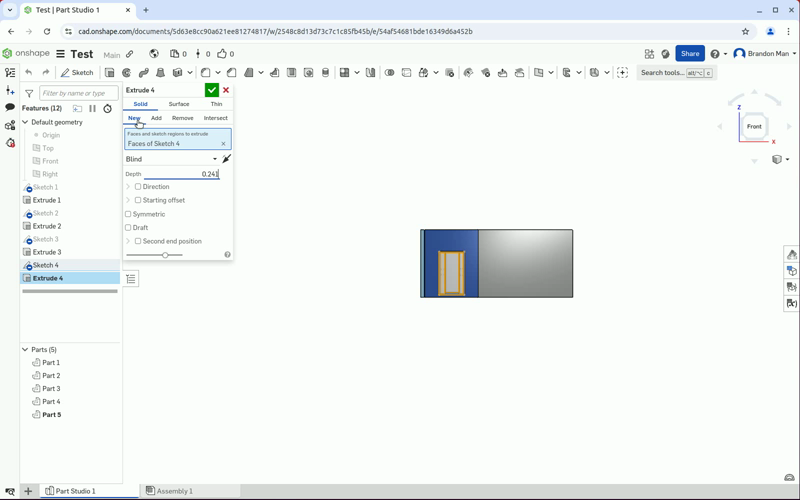
key(enter)
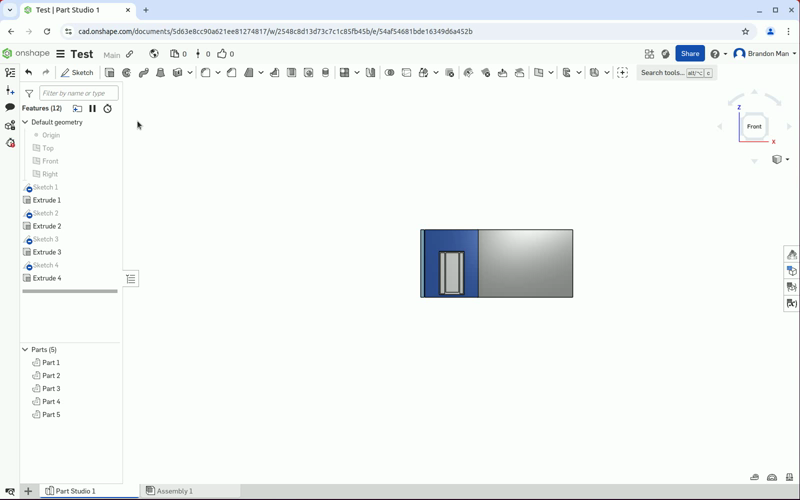
key(shift+h)
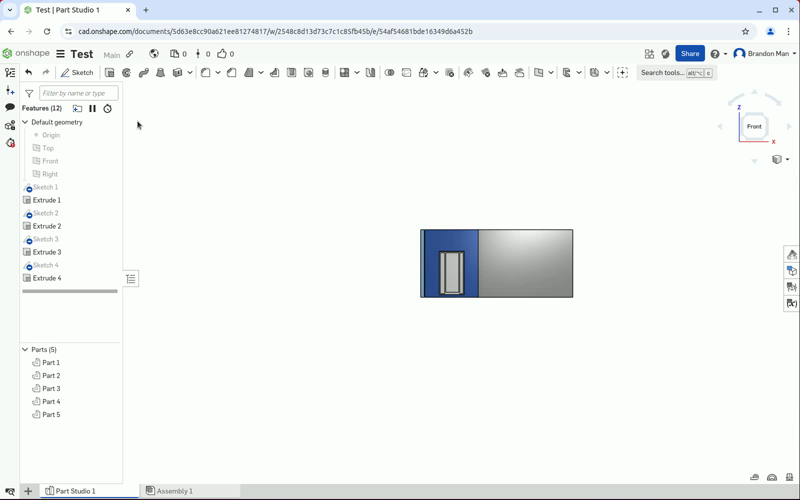
key(shift+h)
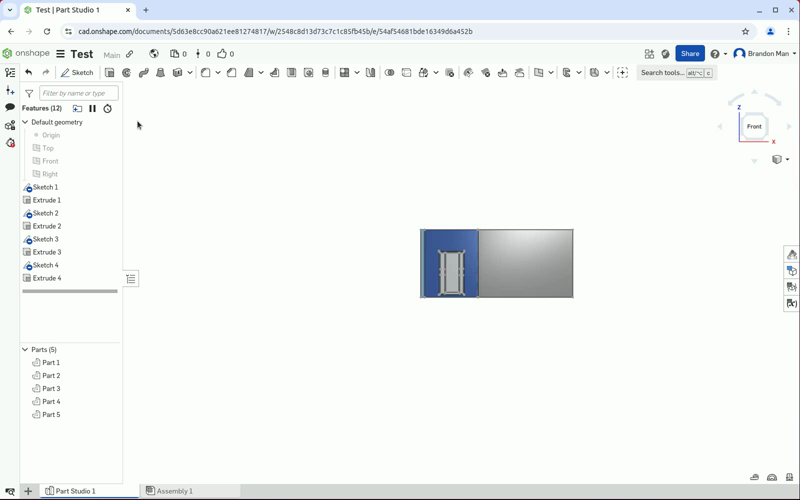
key(shift+7)
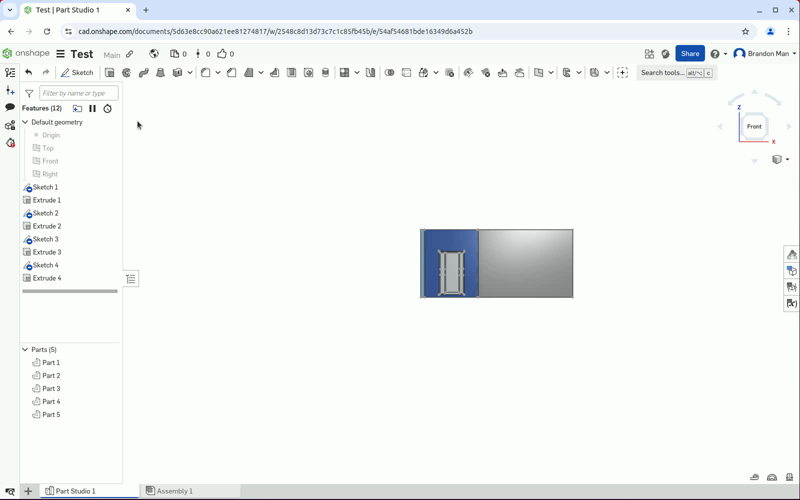
key(left, 2)
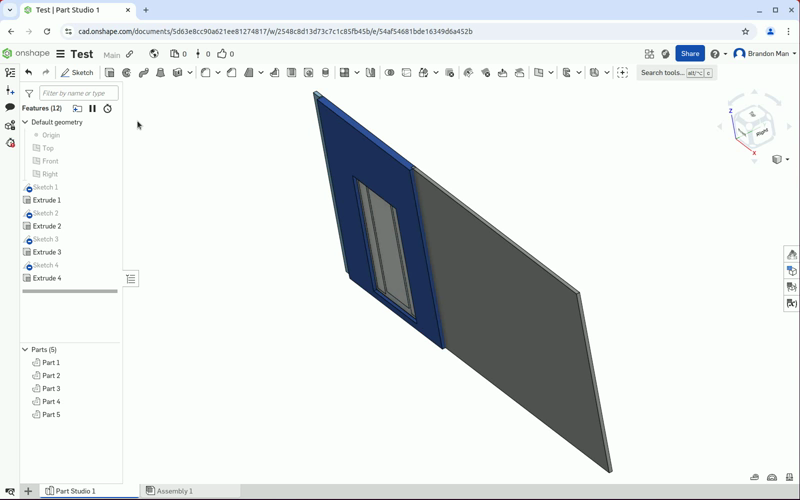
key(down, 2)
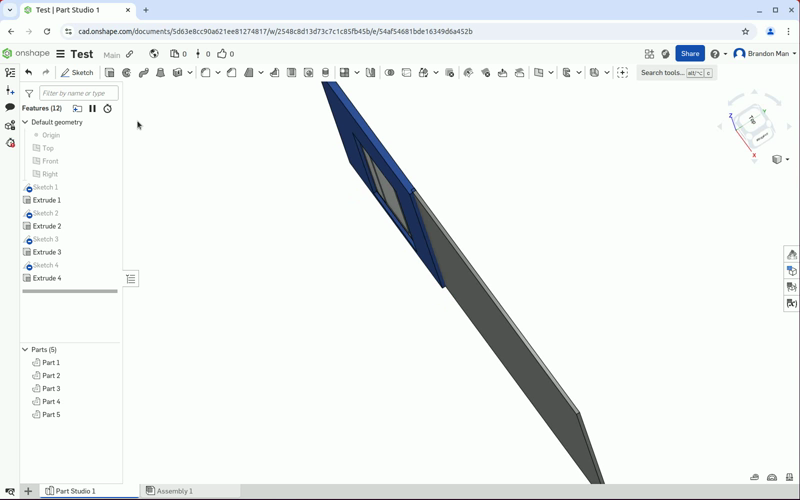
key(up, 2)
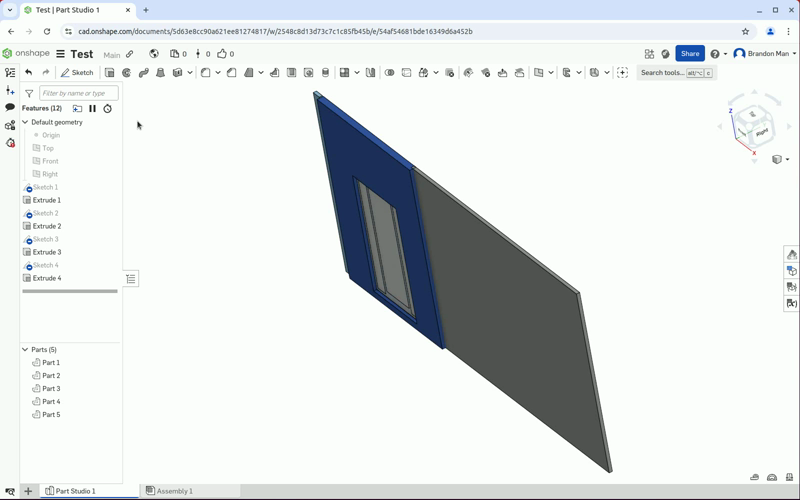
key(right, 2)
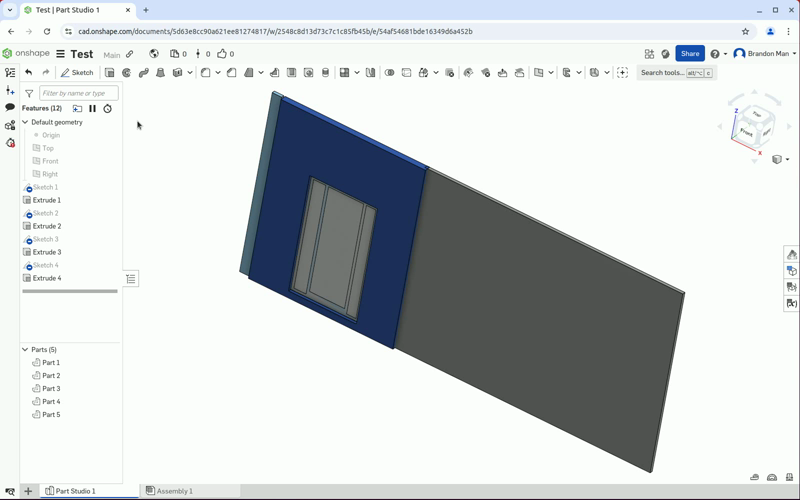
mouse_move(73, 189)
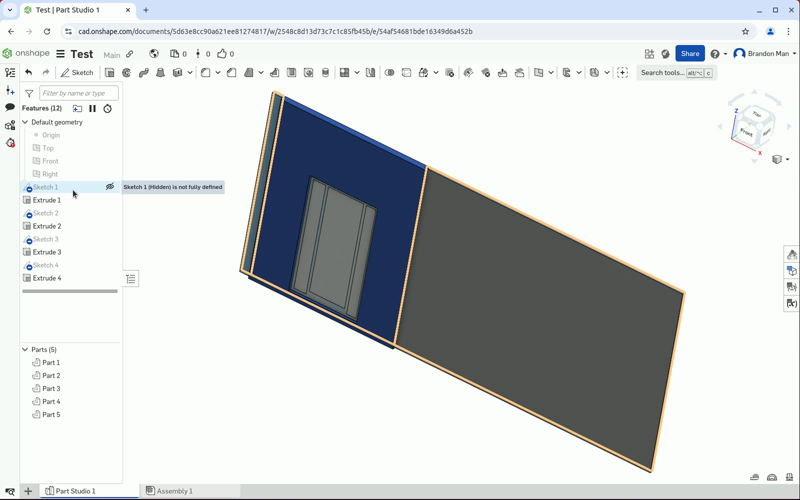
click(73, 189)